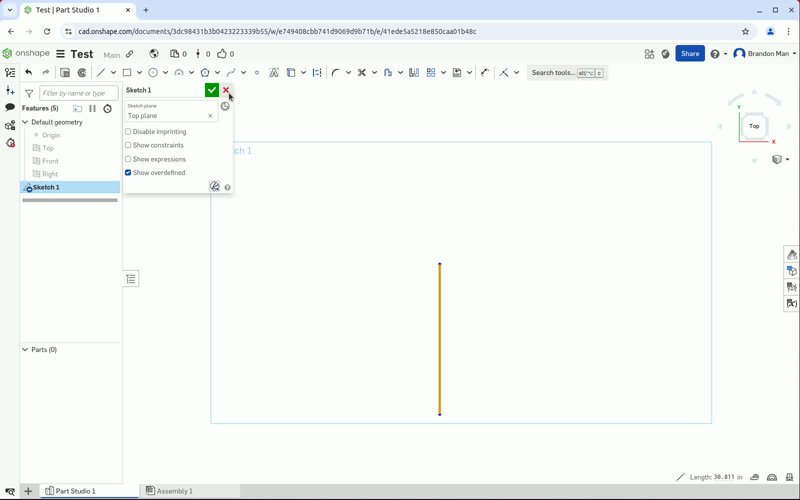
key(shift+h)
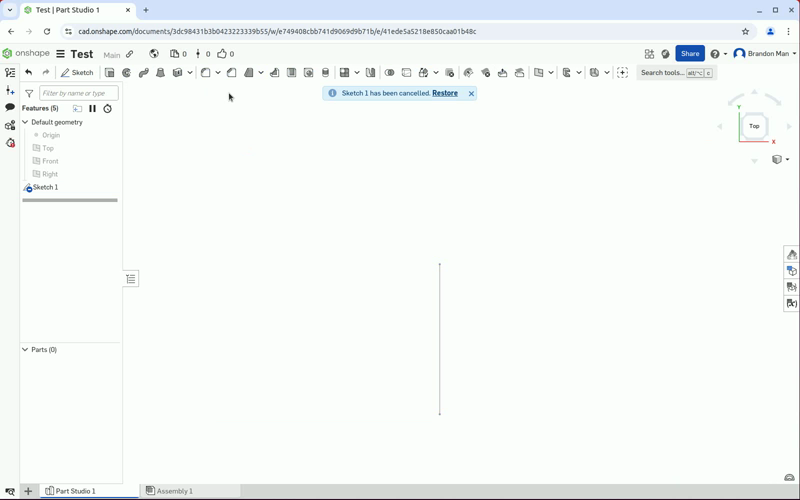
key(shift+s)
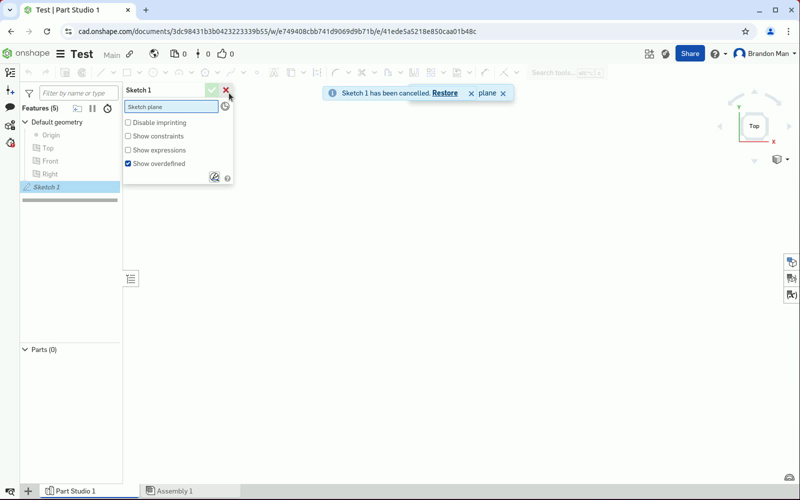
mouse_move(73, 150)
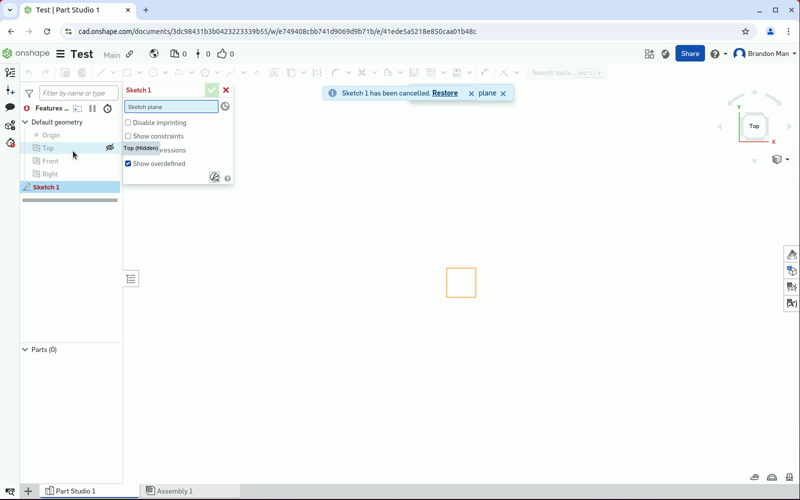
click(73, 150)
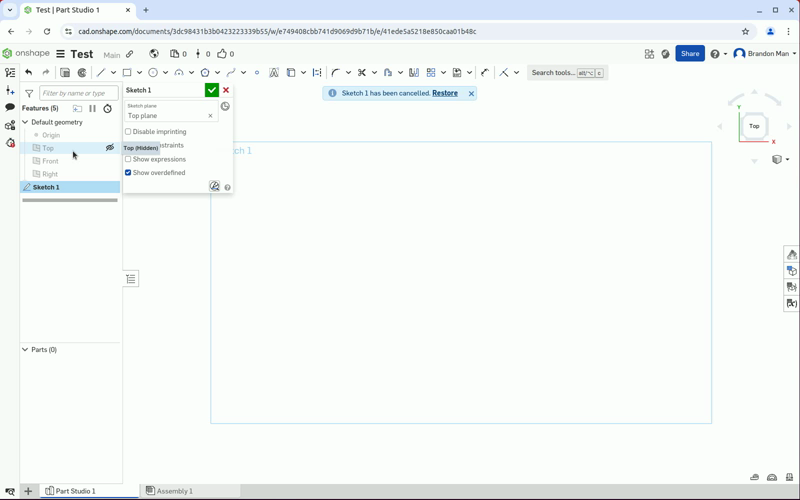
mouse_move(73, 352)
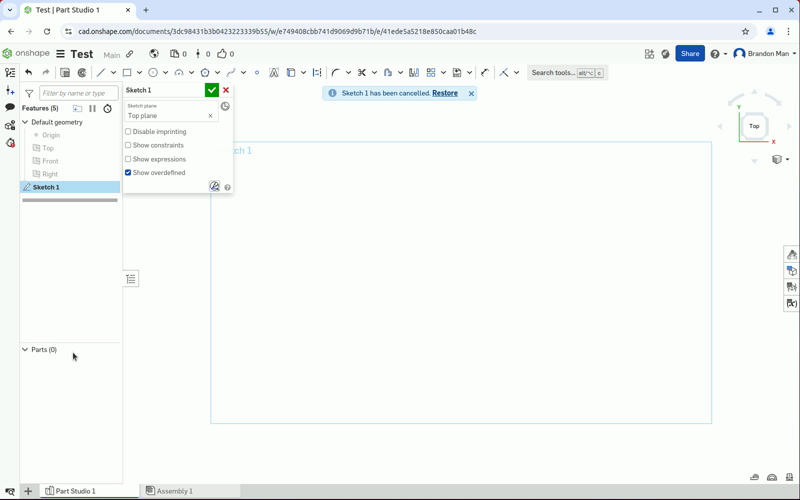
key(y)
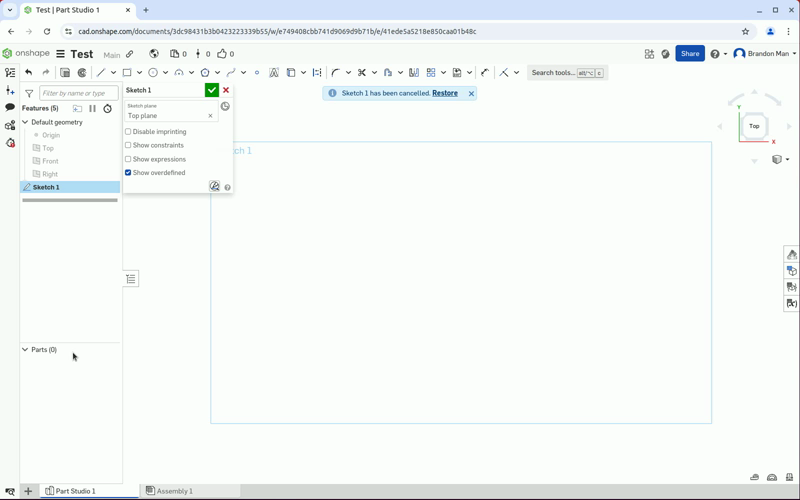
key(l)
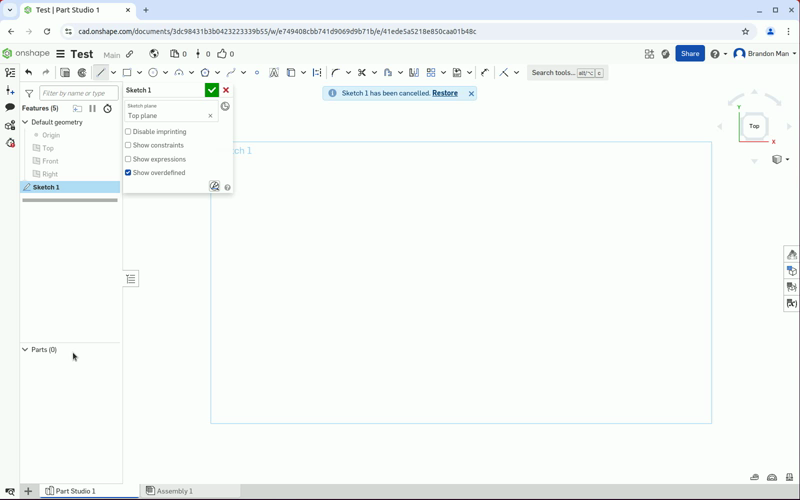
key_down(shift)
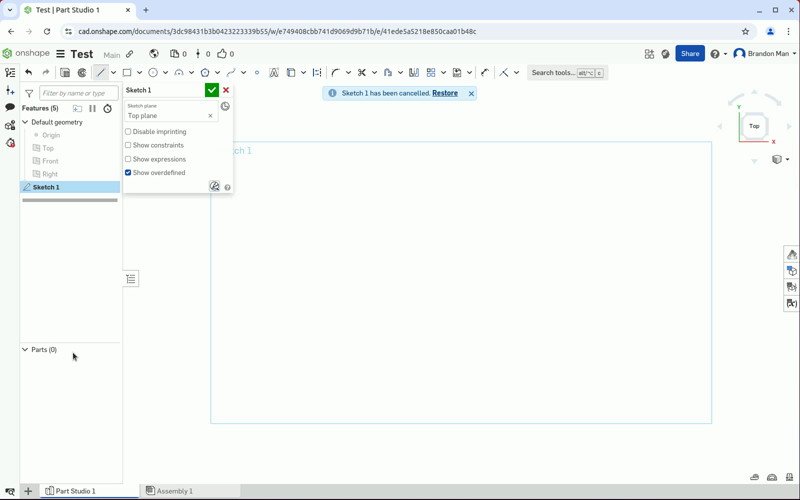
mouse_move(348, 259)
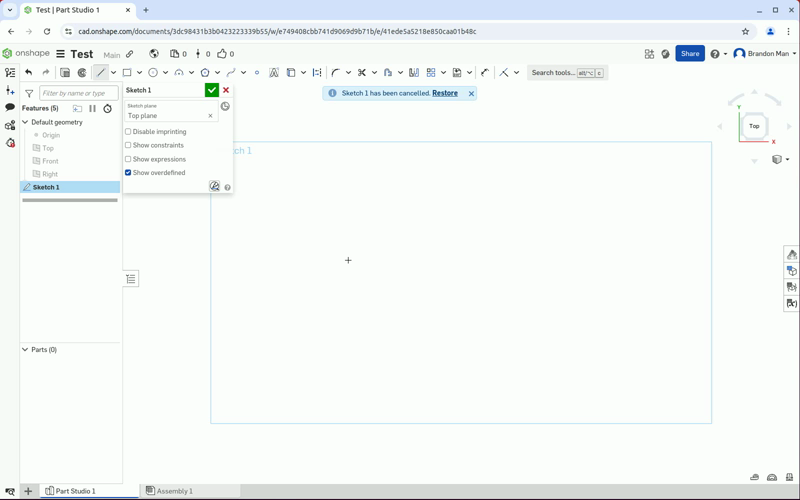
click(348, 259)
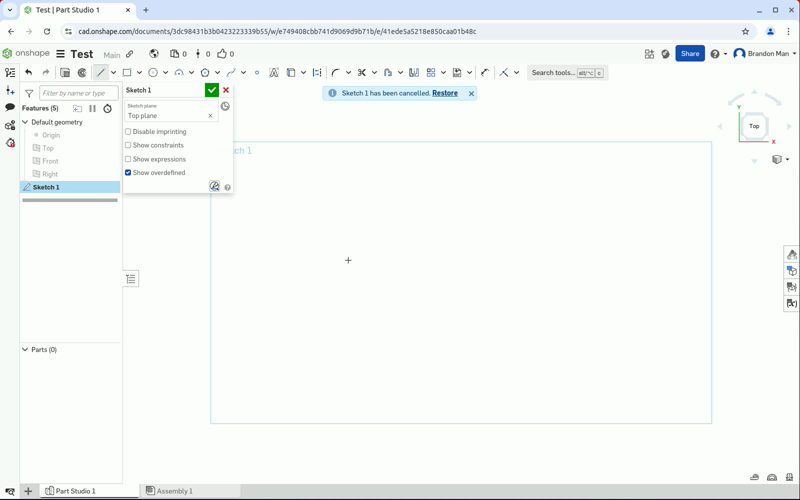
key_up(shift)
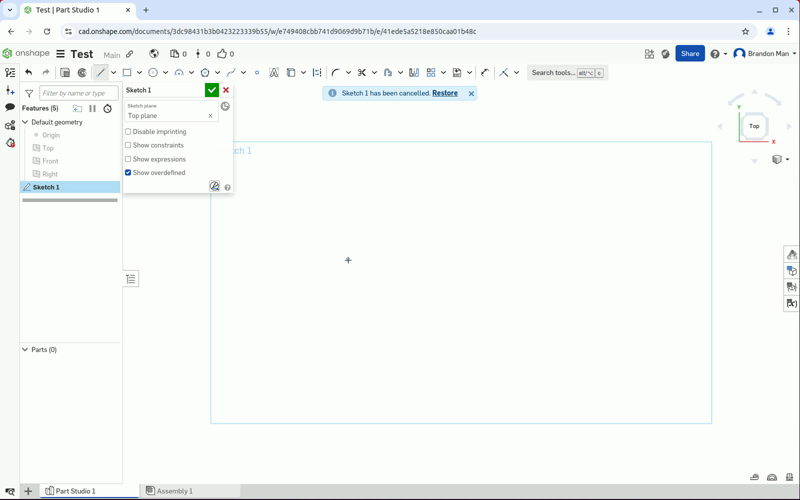
key_down(shift)
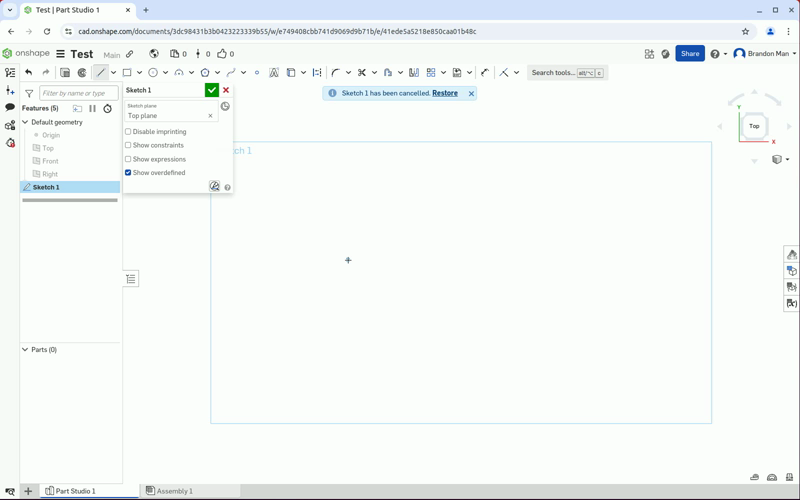
mouse_move(459, 282)
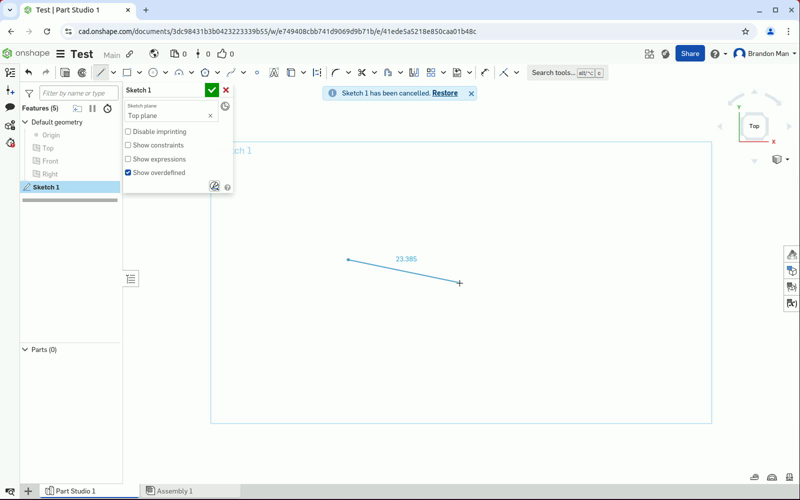
click(459, 282)
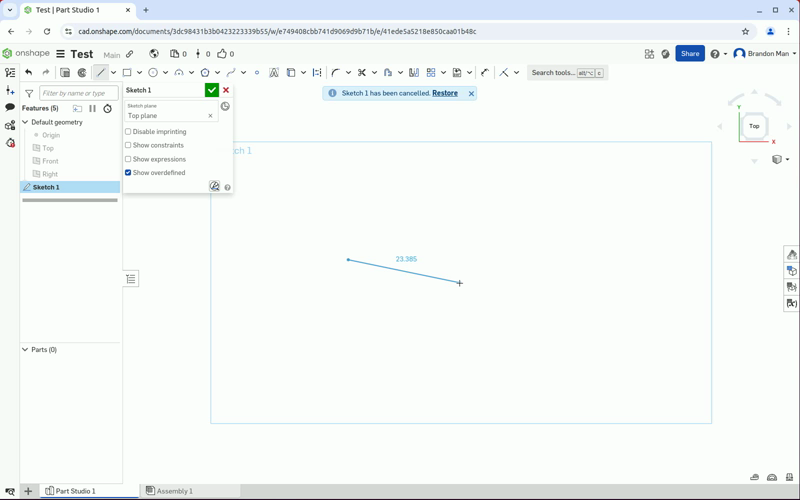
key_up(shift)
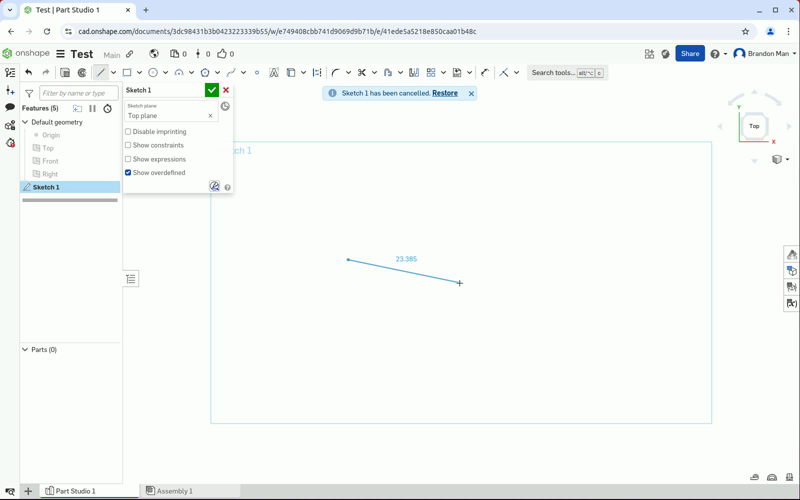
key_down(shift)
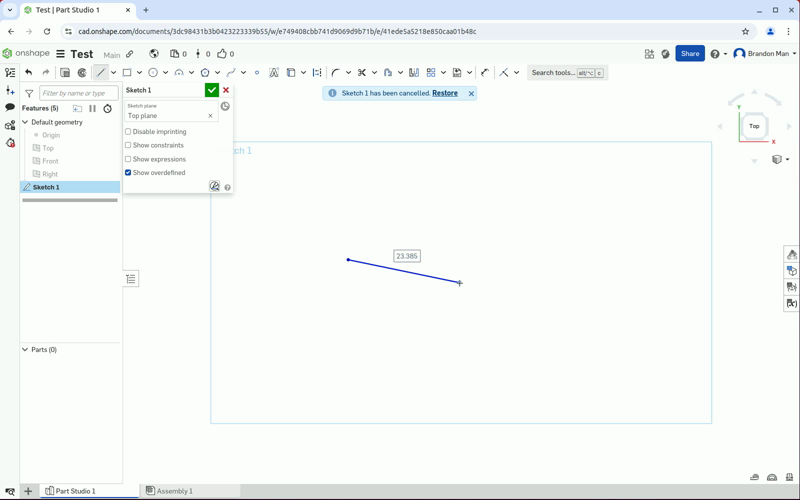
mouse_move(489, 282)
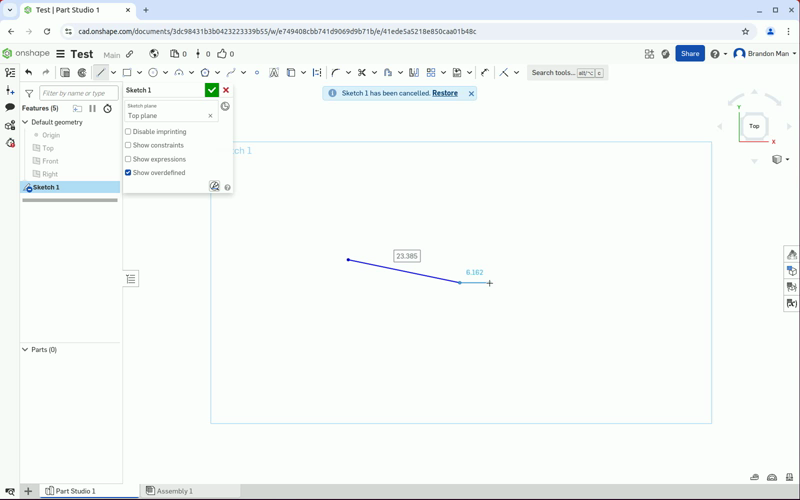
mouse_move(470, 285)
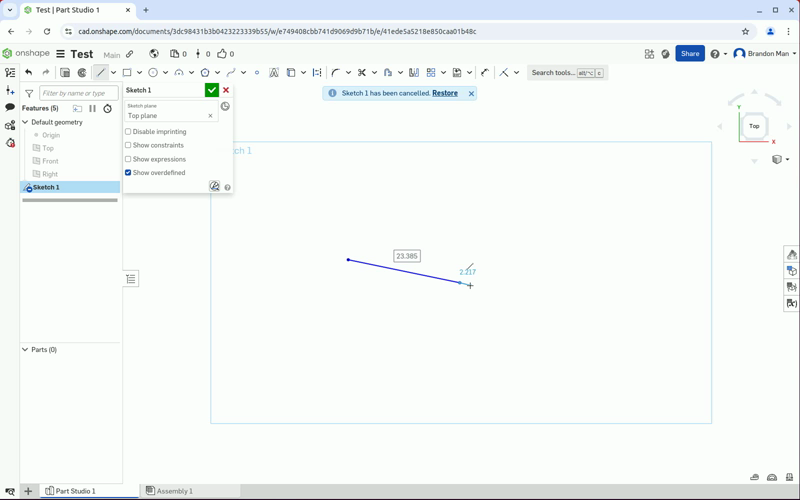
click(470, 285)
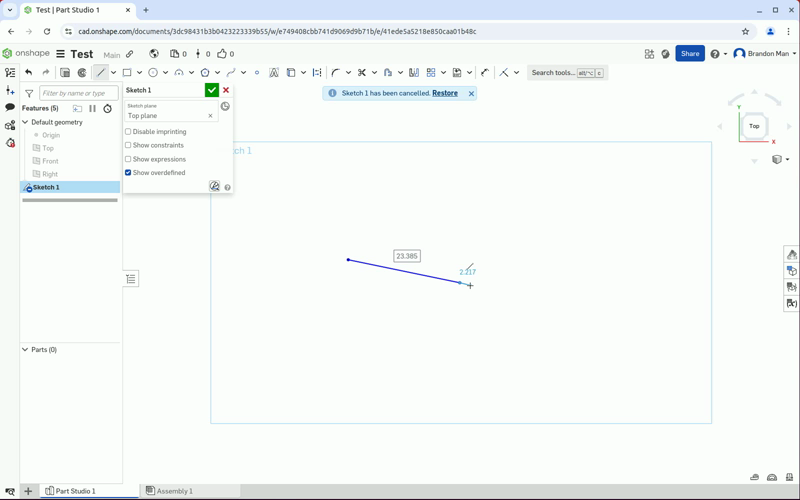
key_up(shift)
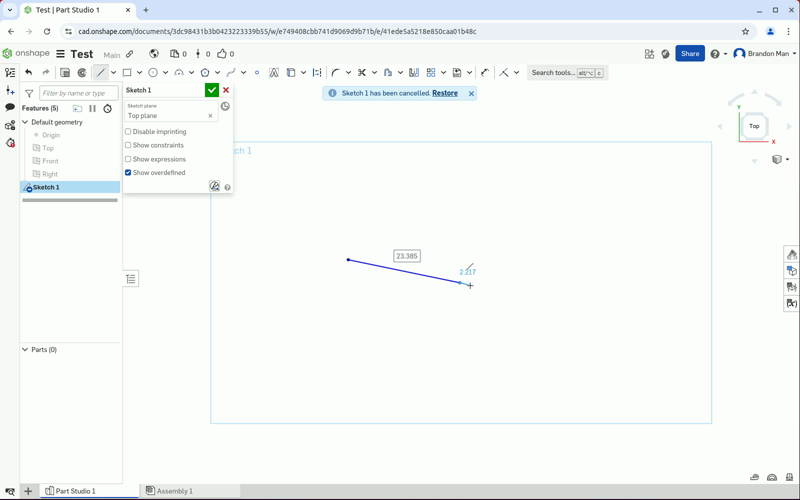
key_down(shift)
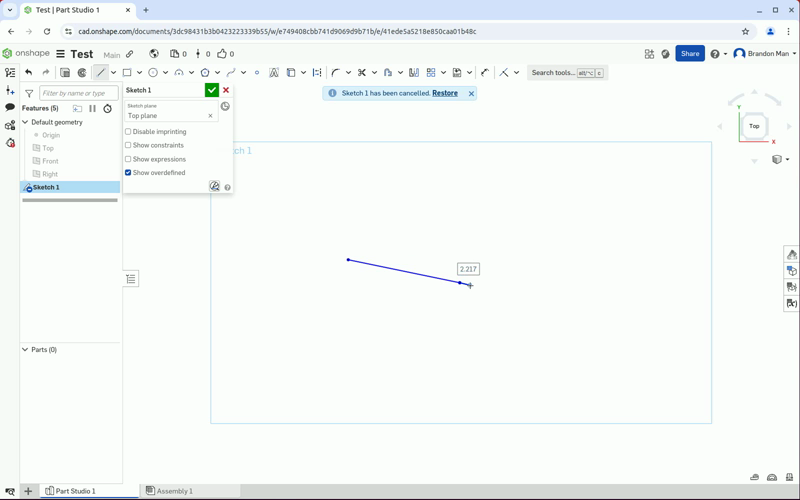
mouse_move(500, 285)
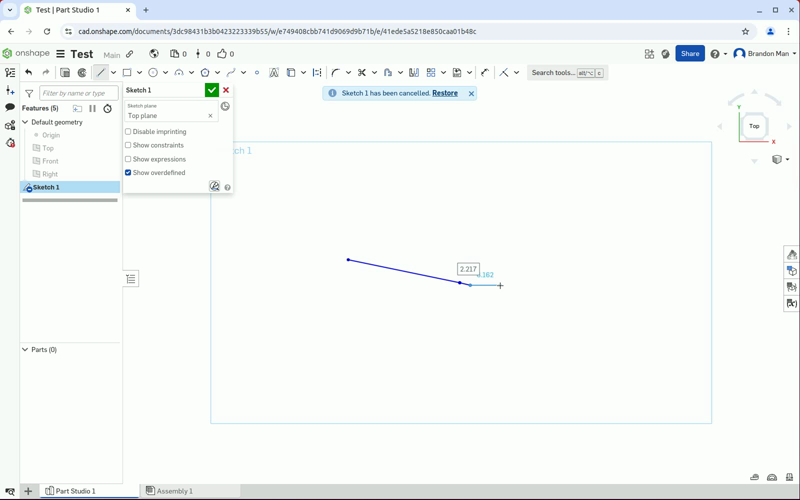
mouse_move(470, 282)
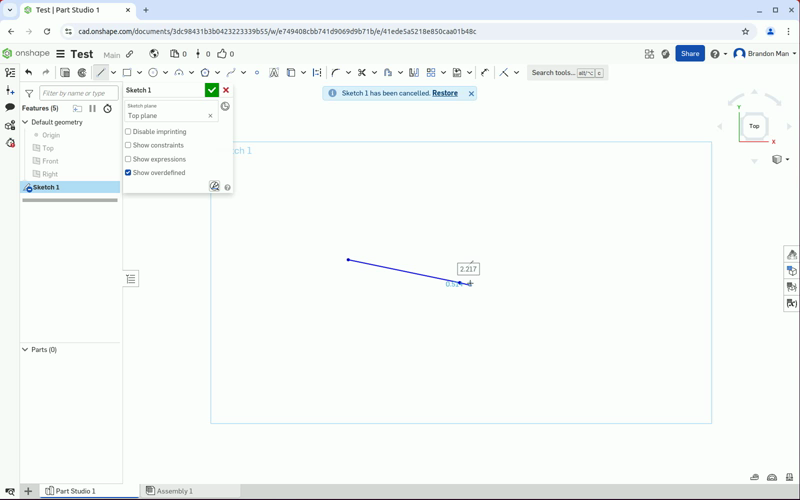
scroll(6)
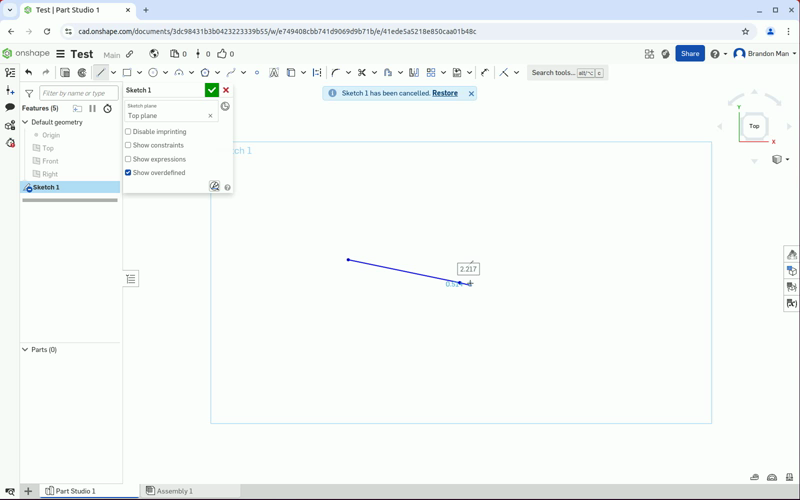
scroll(6)
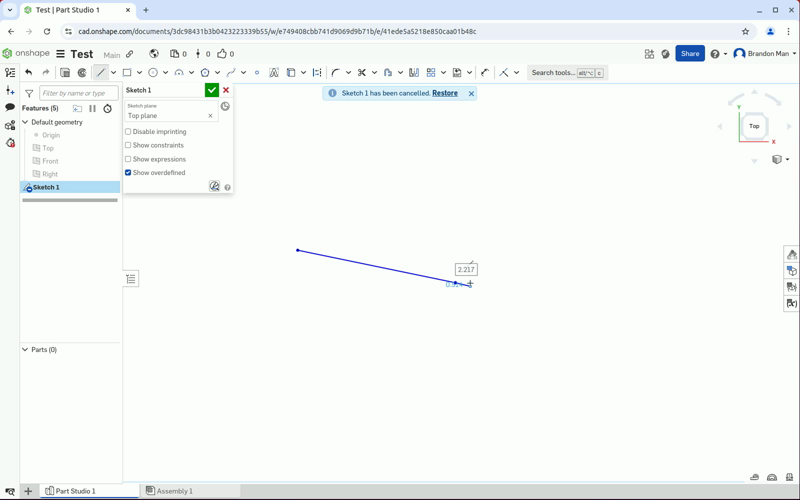
scroll(6)
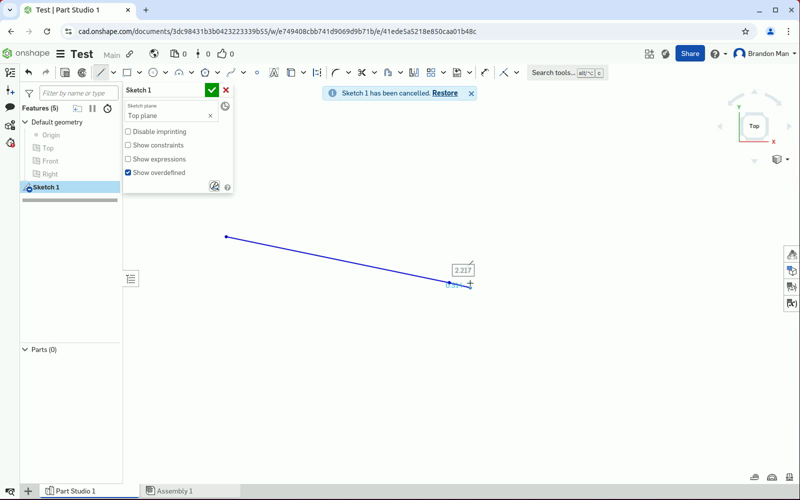
scroll(6)
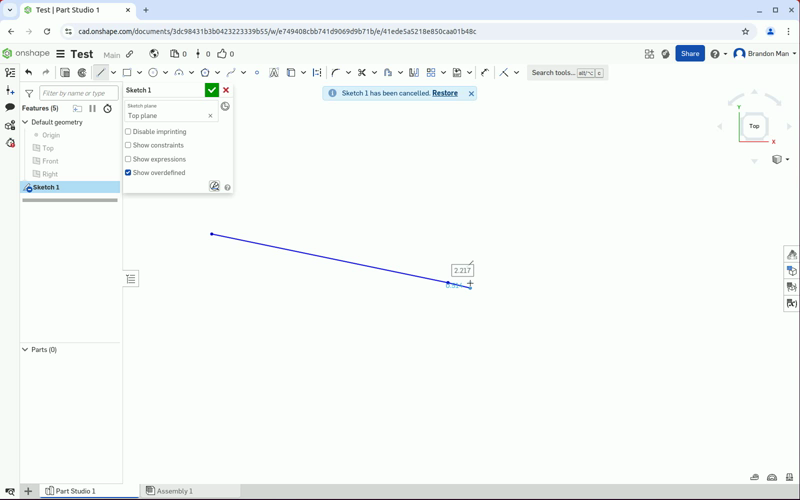
scroll(6)
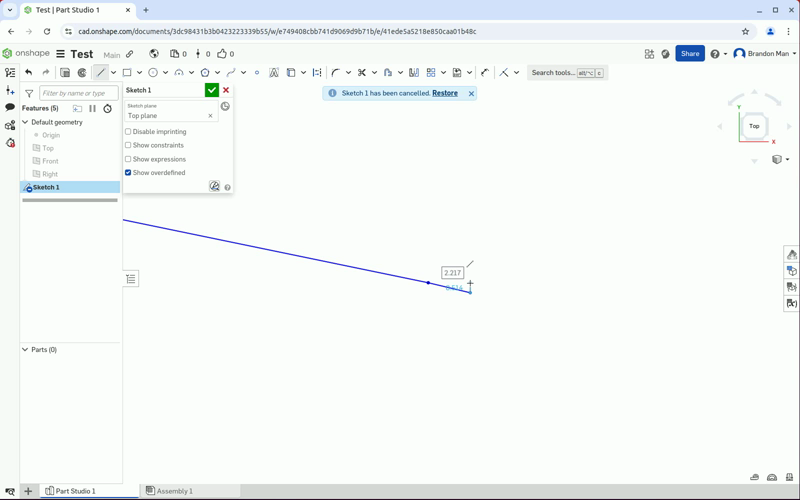
scroll(6)
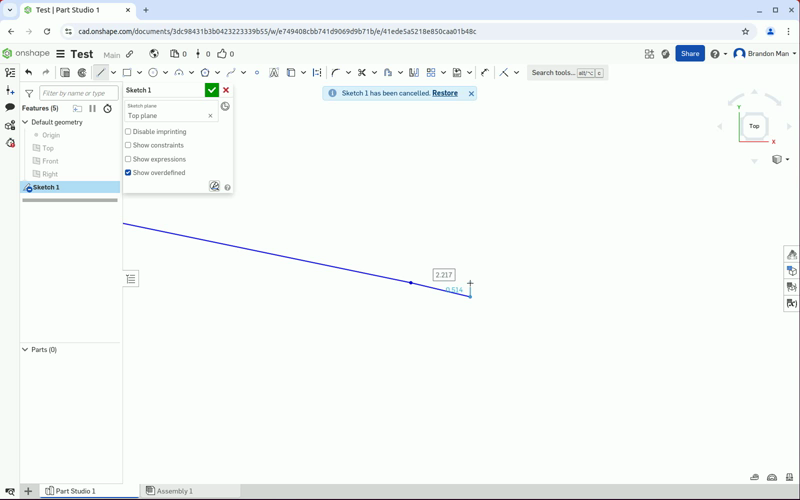
scroll(6)
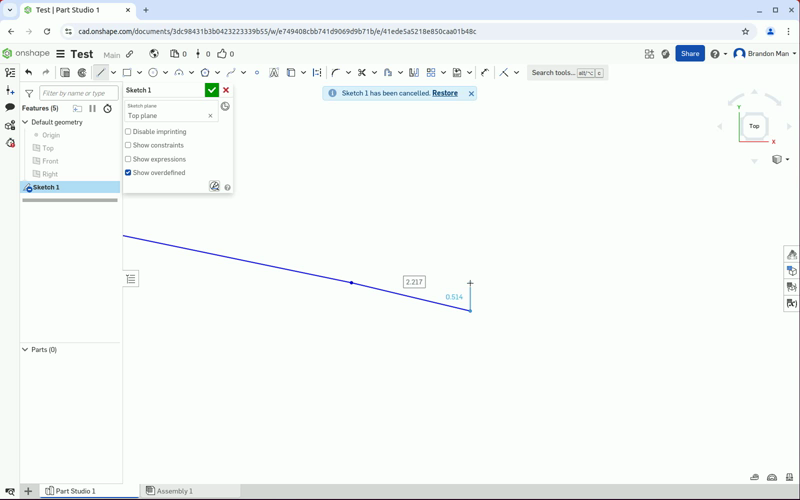
click(470, 282)
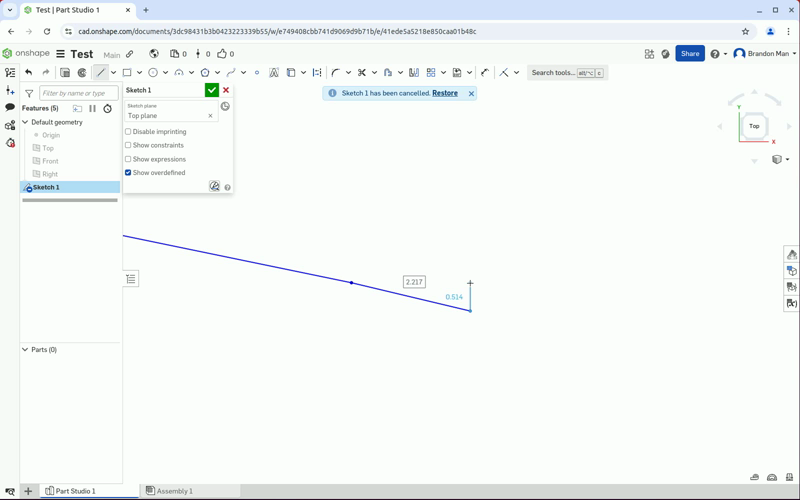
scroll(-6)
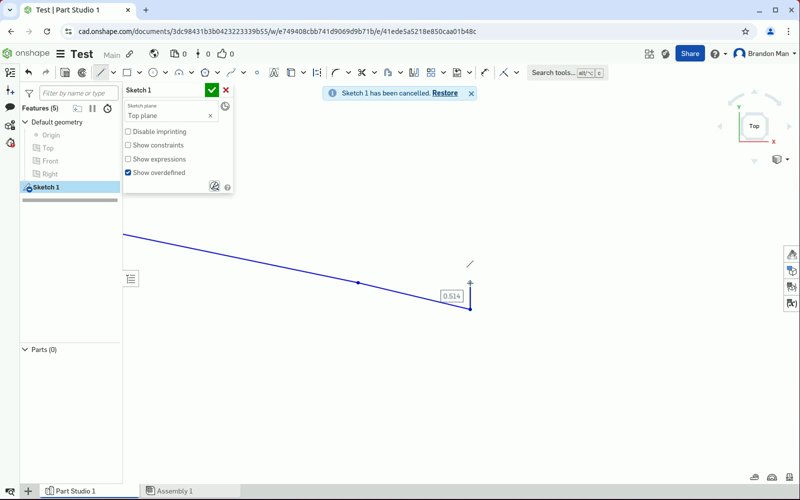
scroll(-6)
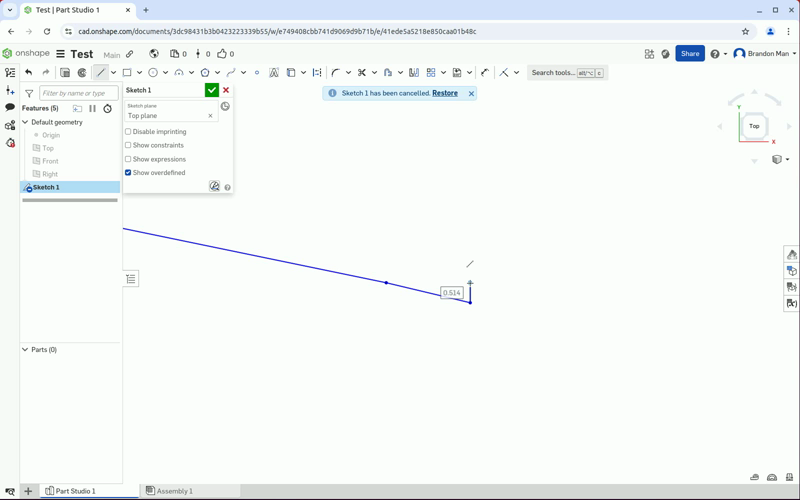
scroll(-6)
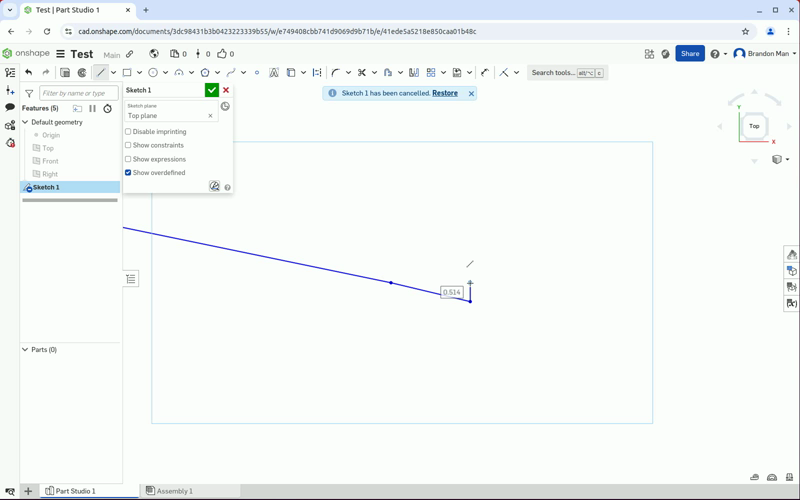
scroll(-6)
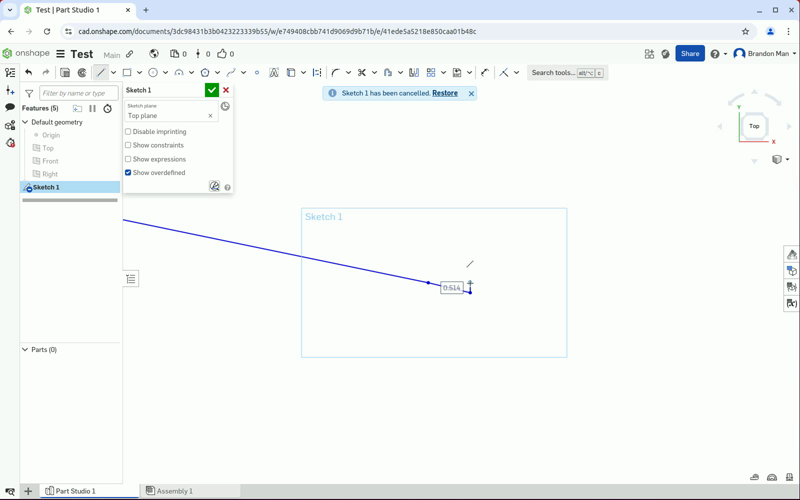
scroll(-6)
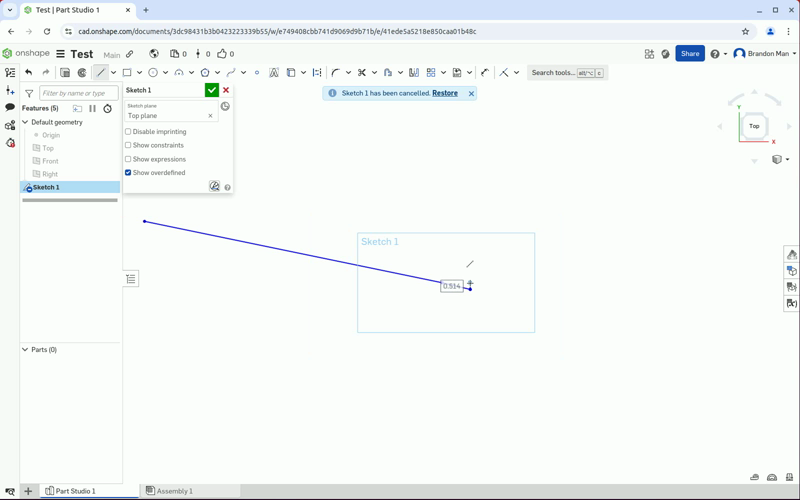
scroll(-6)
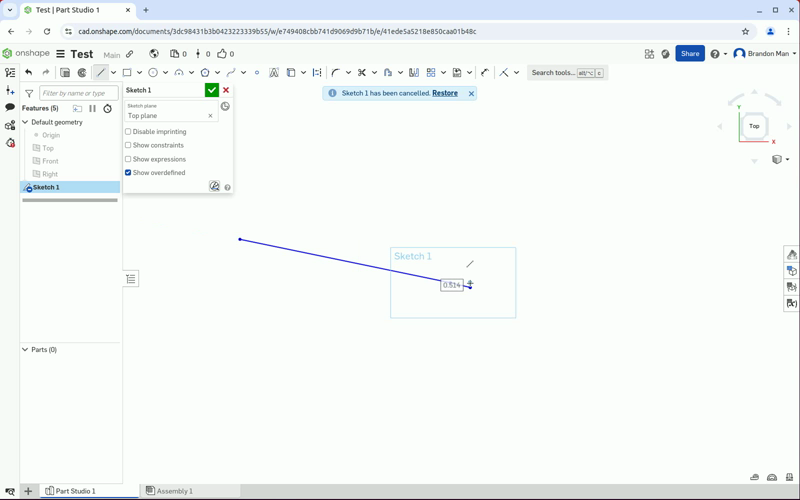
scroll(-6)
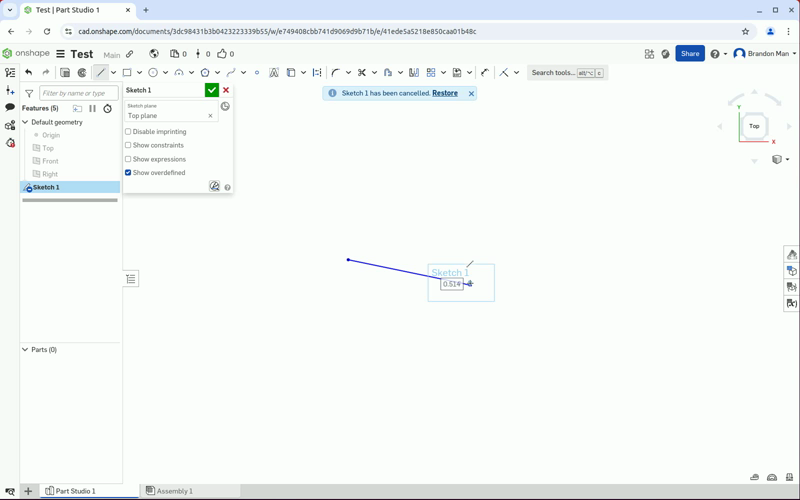
key_up(shift)
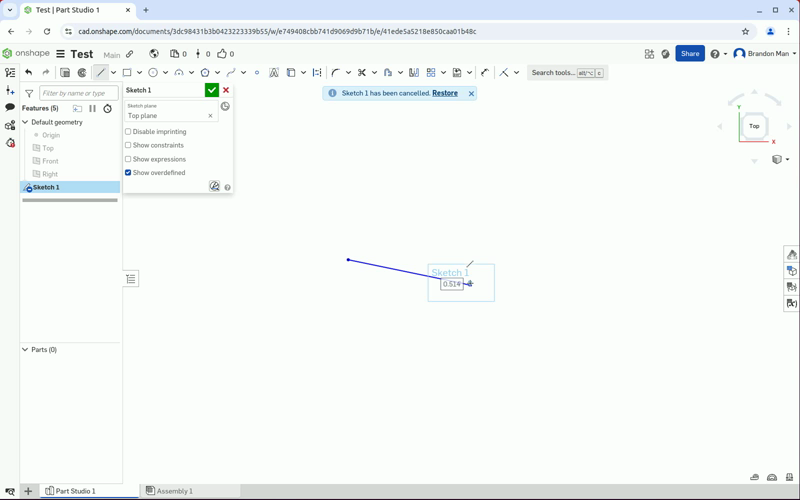
key_down(shift)
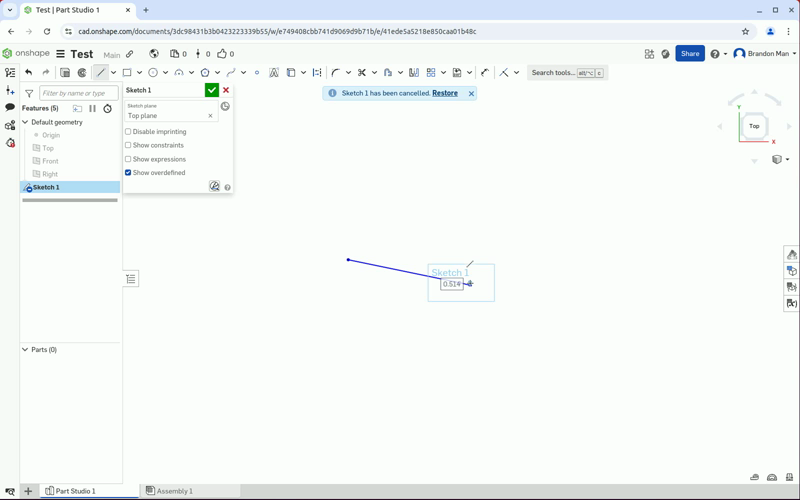
mouse_move(348, 256)
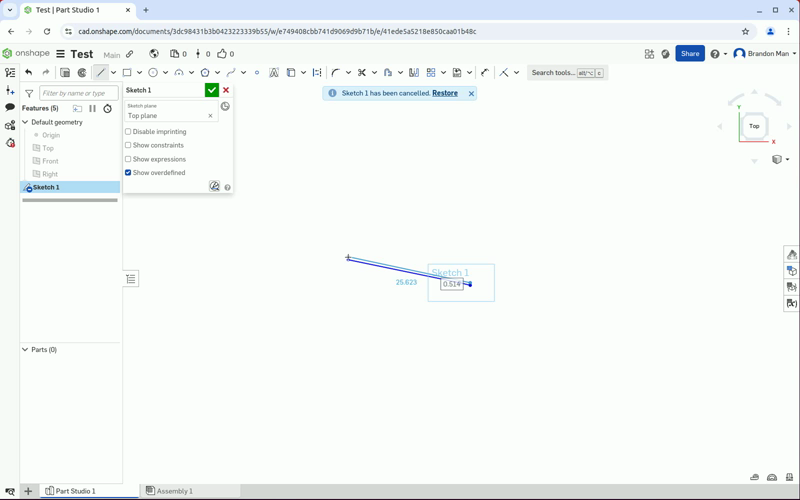
scroll(6)
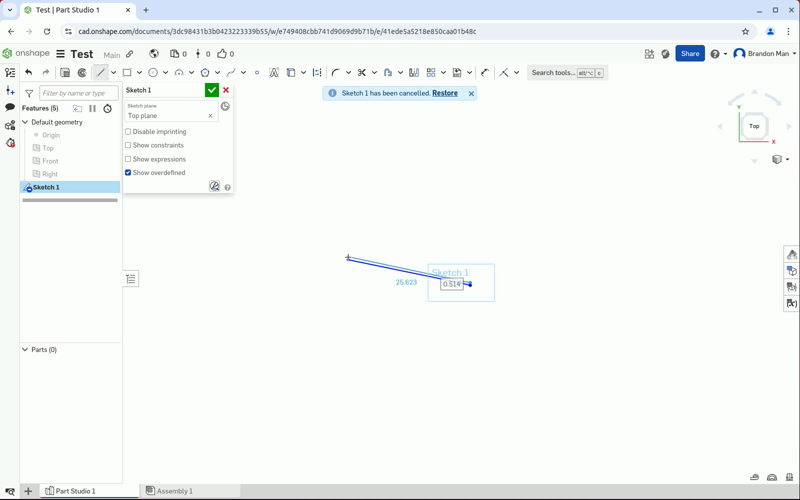
scroll(6)
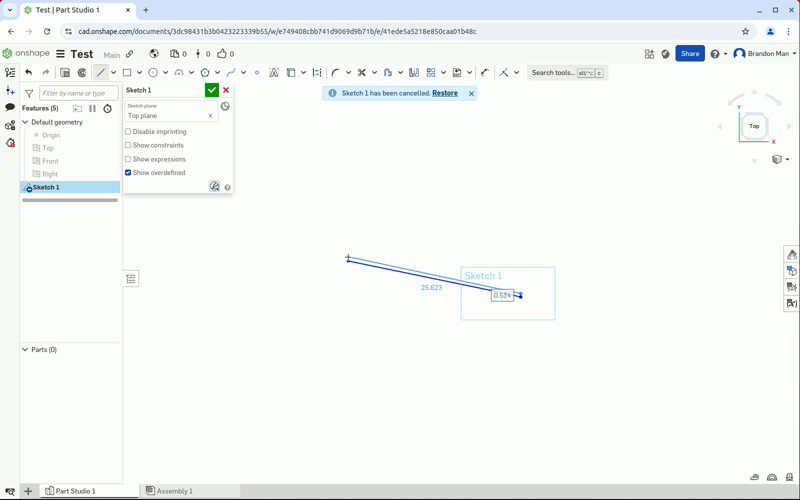
scroll(6)
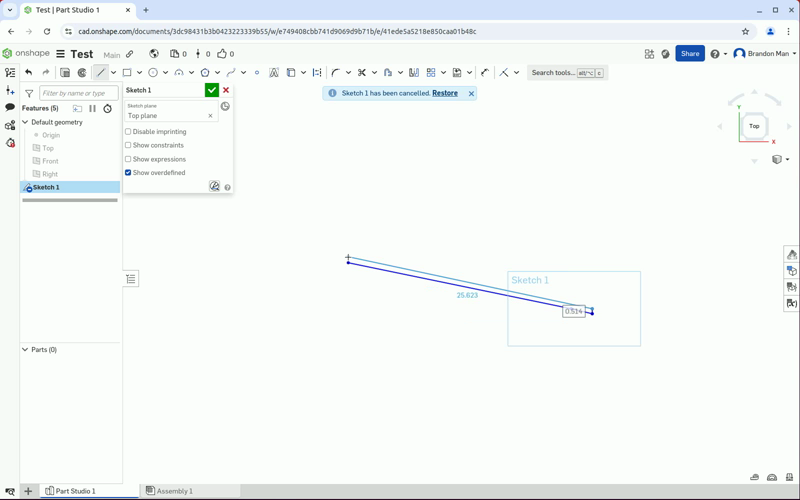
scroll(6)
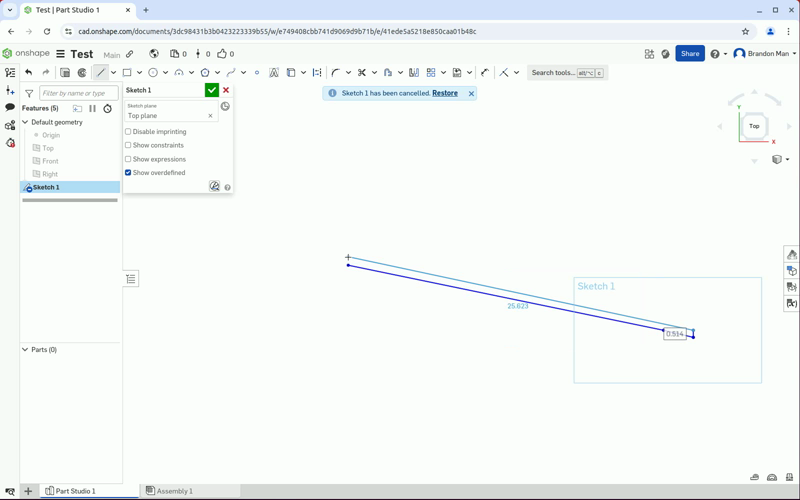
scroll(6)
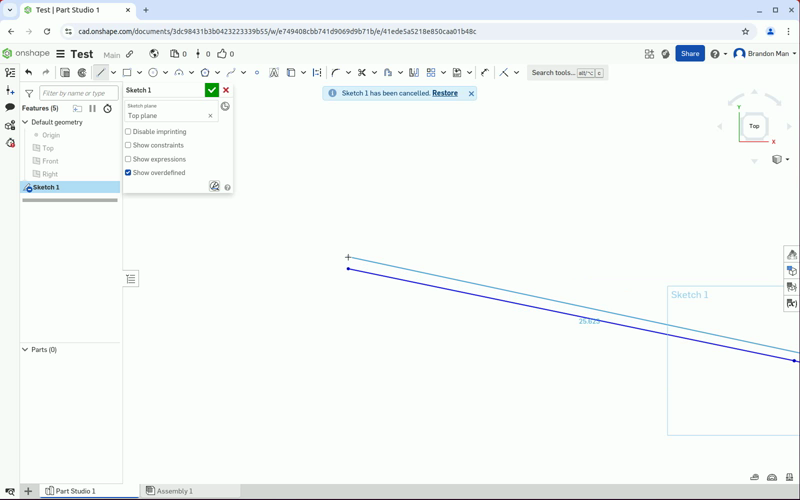
scroll(6)
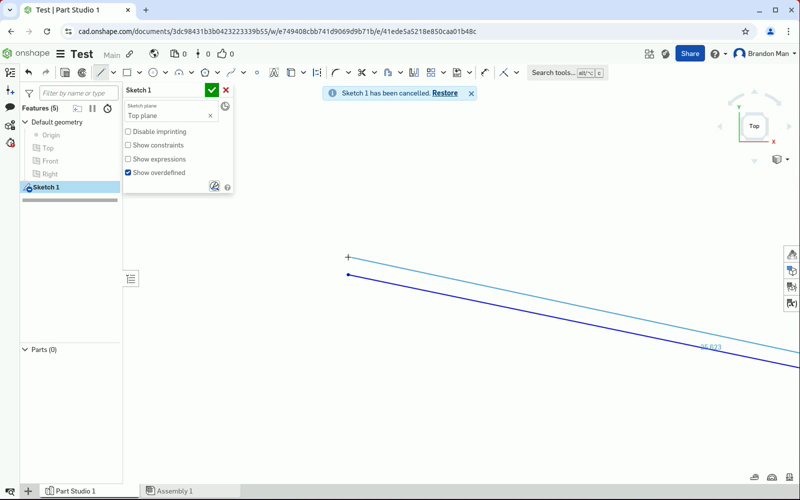
scroll(6)
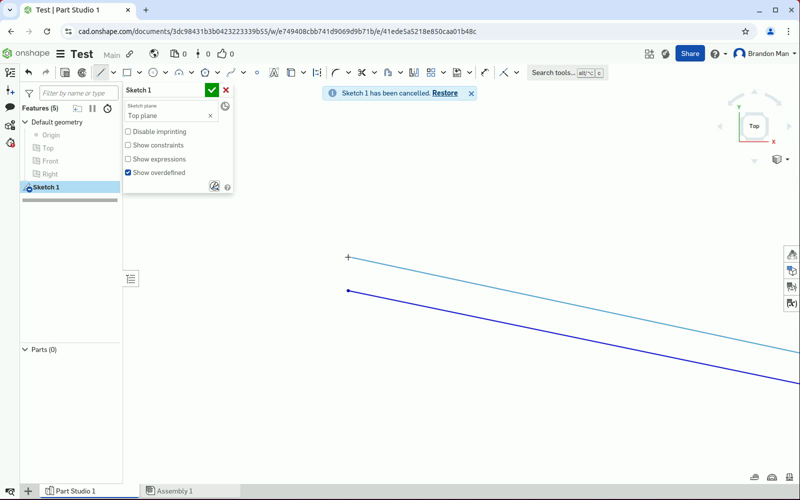
click(348, 256)
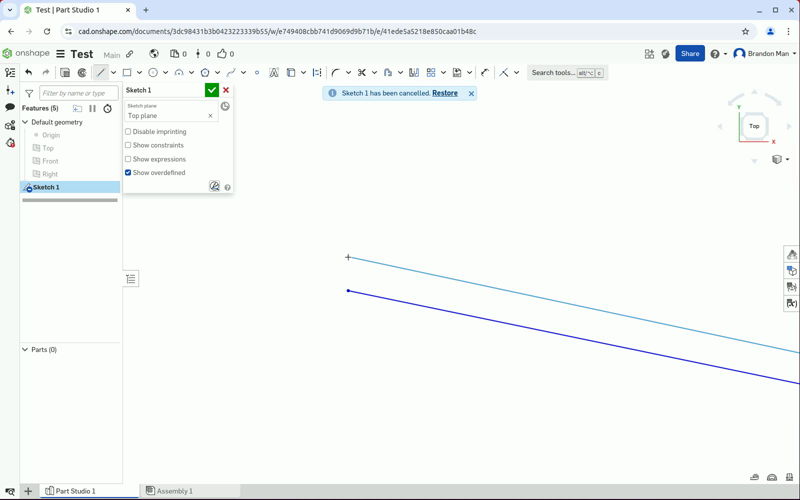
scroll(-6)
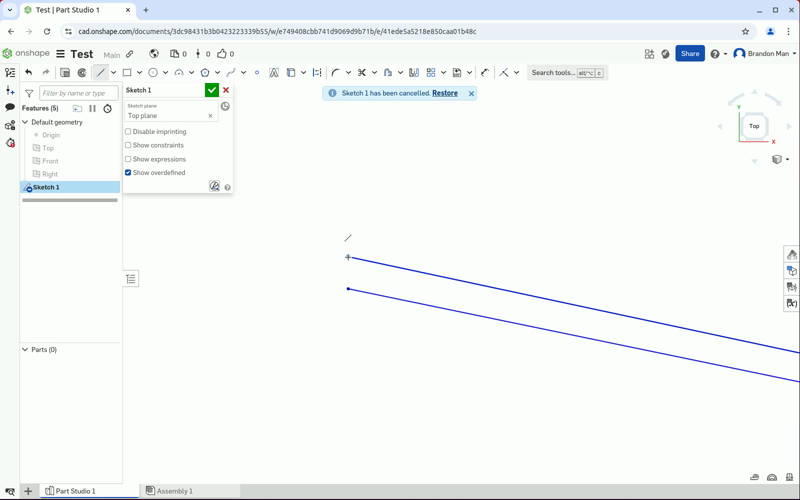
scroll(-6)
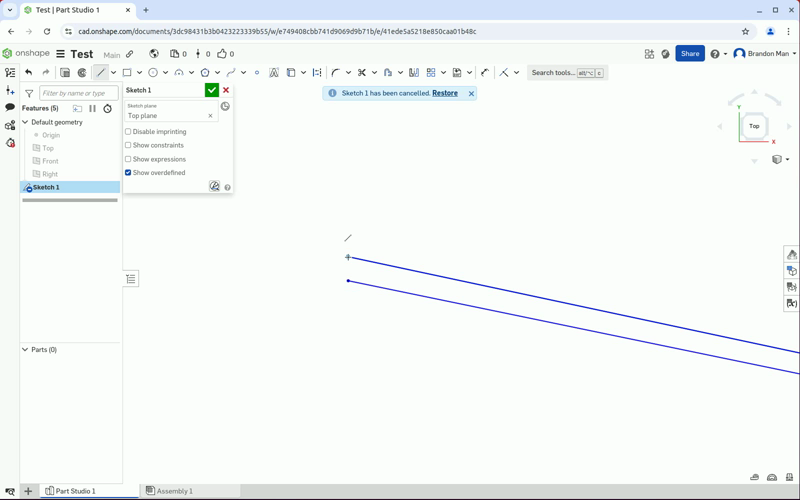
scroll(-6)
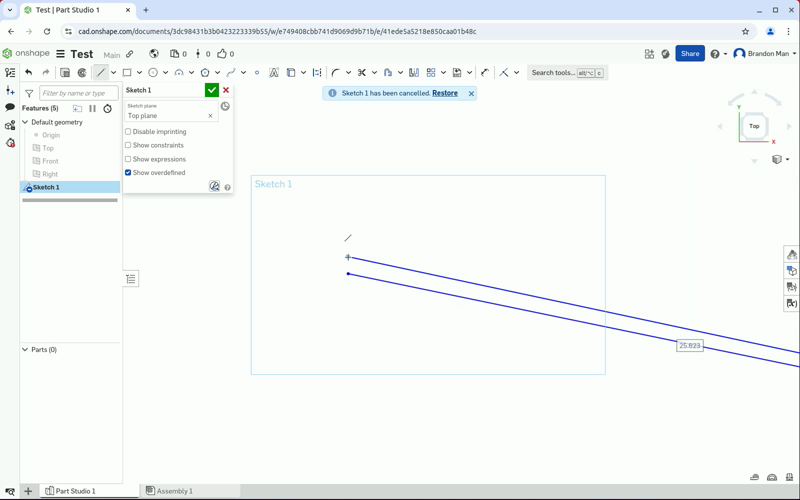
scroll(-6)
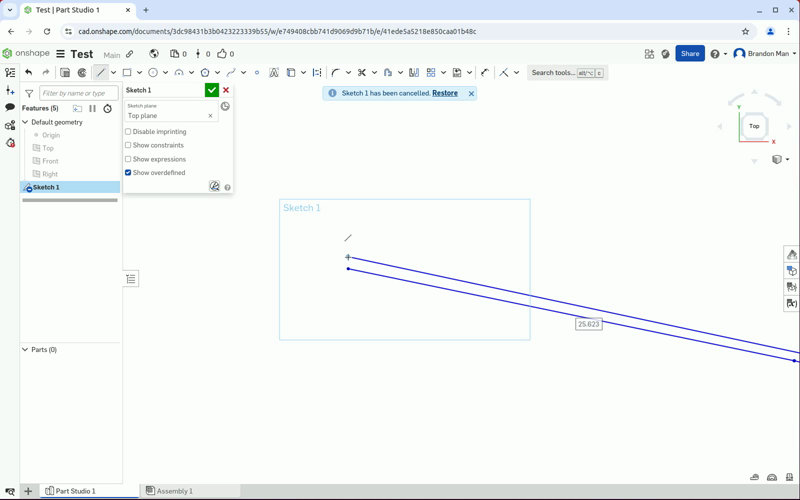
scroll(-6)
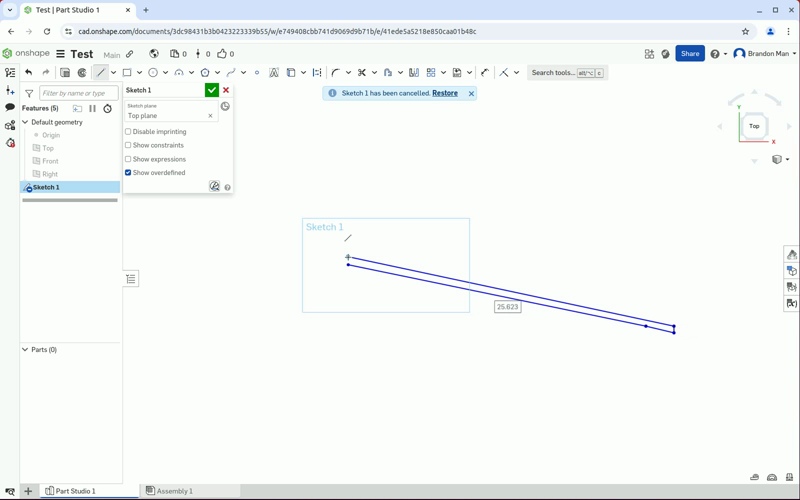
scroll(-6)
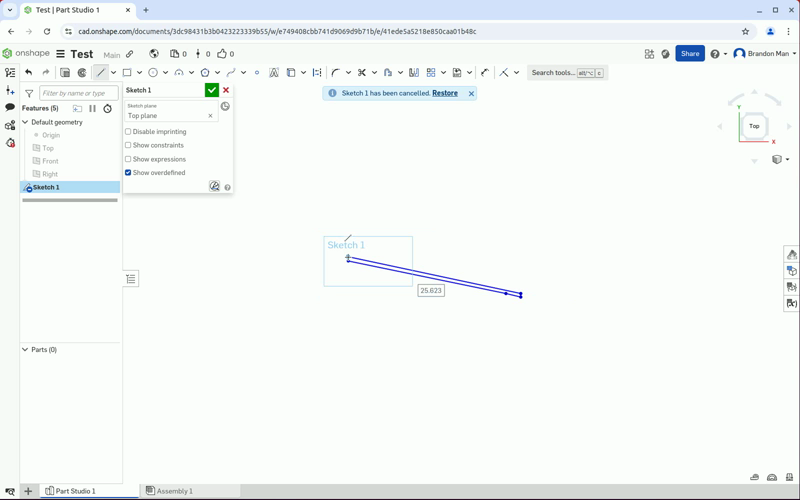
scroll(-6)
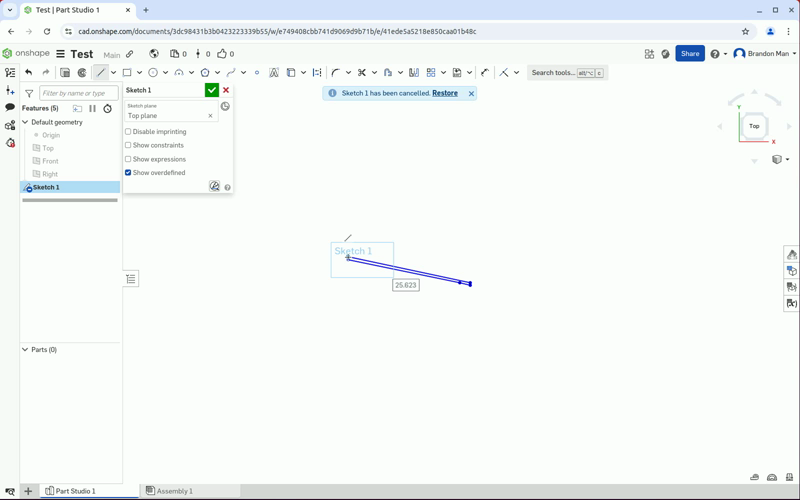
key_up(shift)
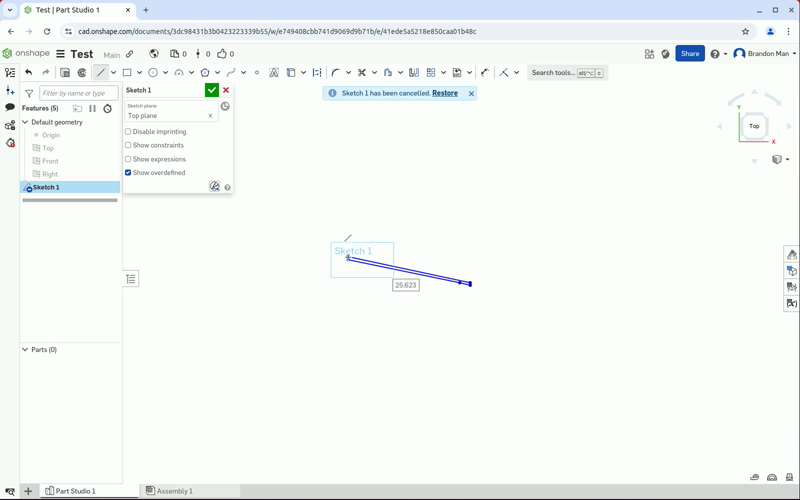
mouse_move(378, 256)
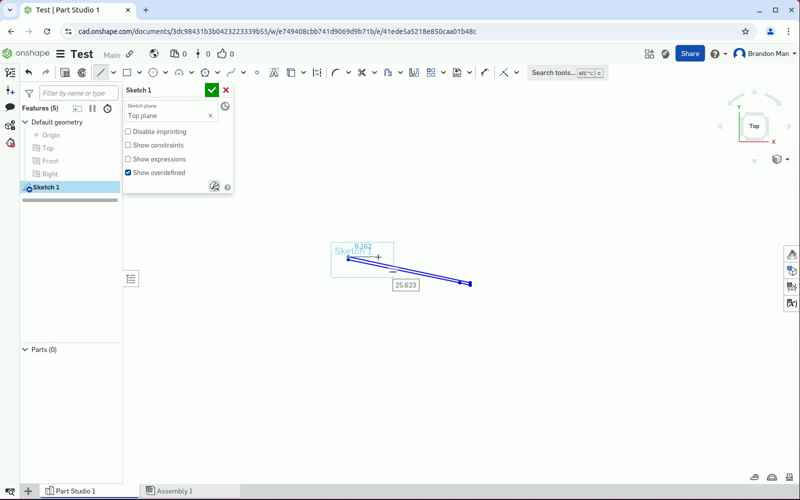
key_down(shift)
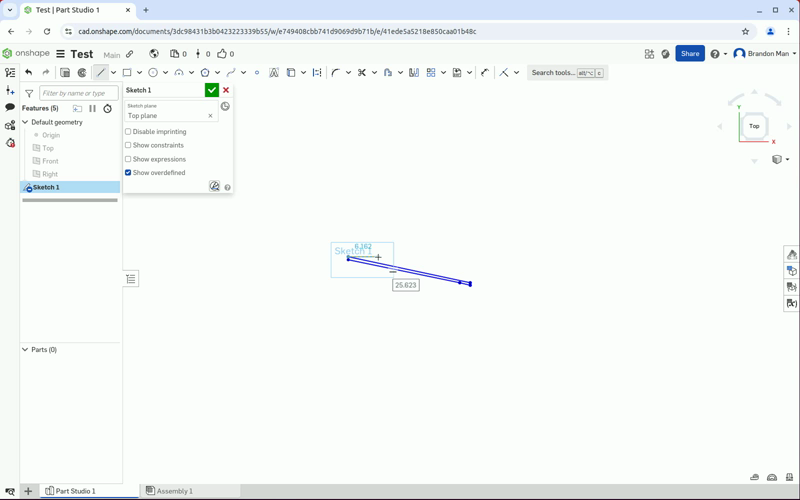
mouse_move(348, 259)
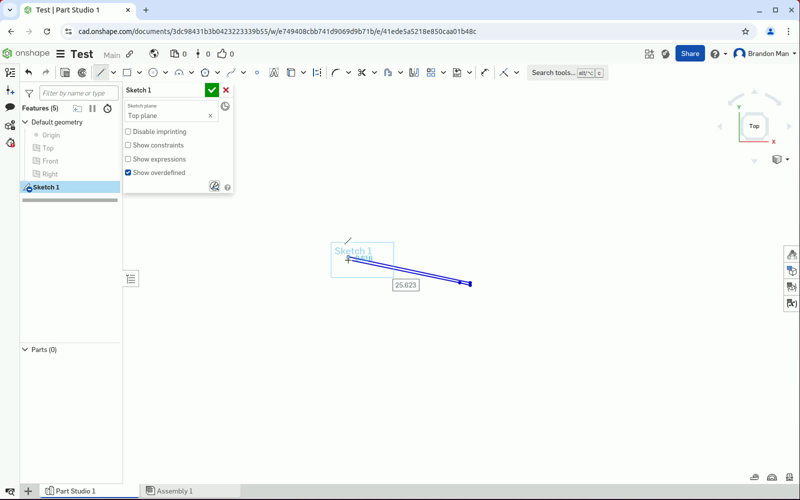
scroll(6)
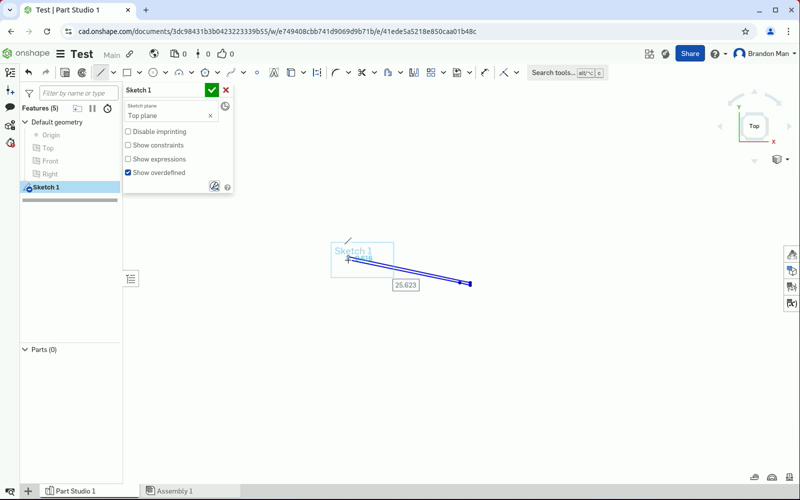
scroll(6)
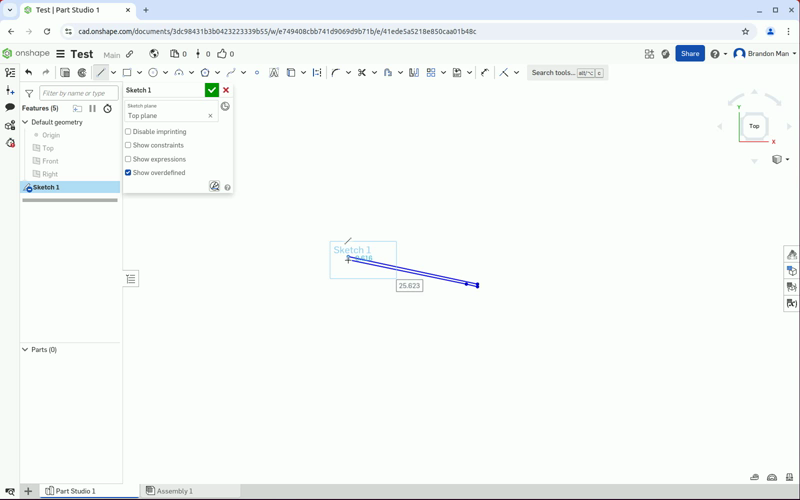
scroll(6)
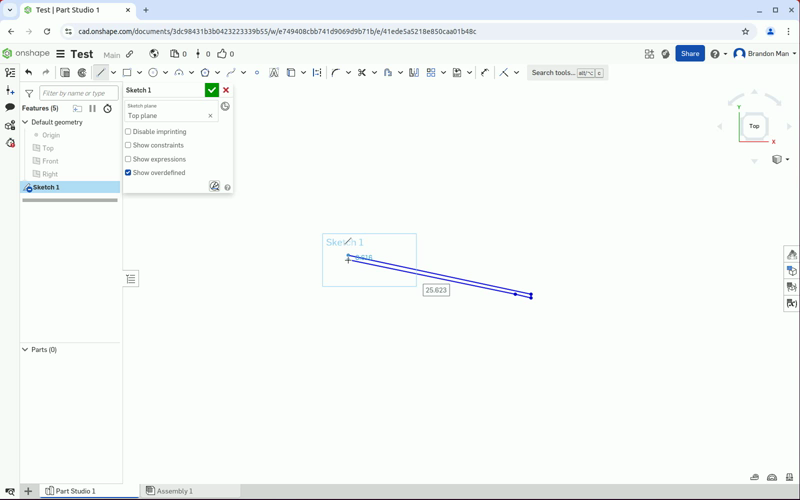
scroll(6)
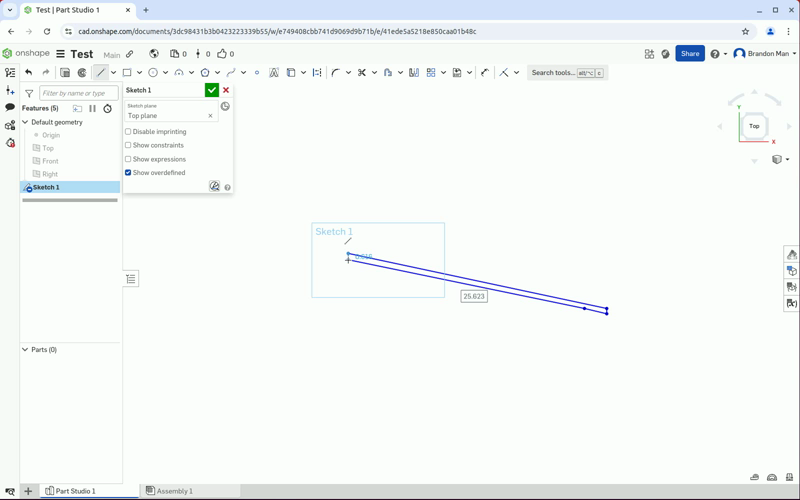
scroll(6)
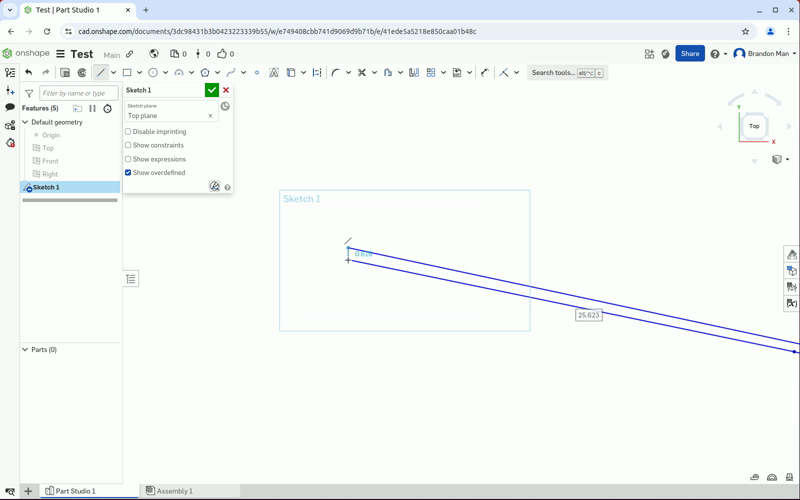
scroll(6)
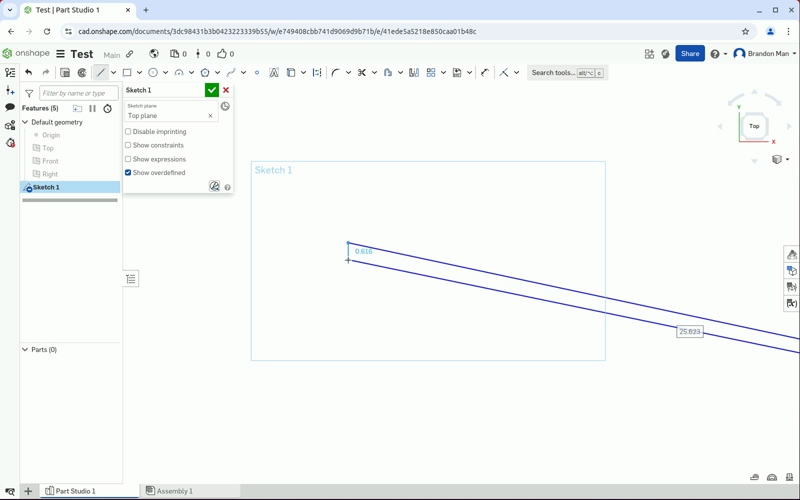
scroll(6)
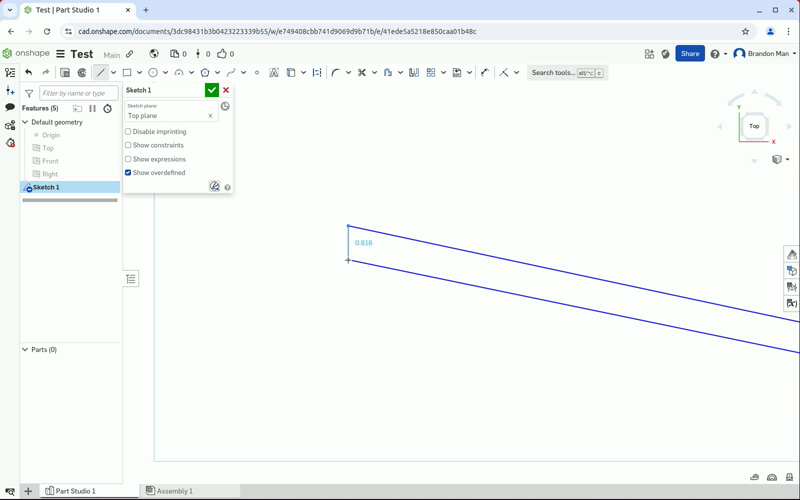
key_up(shift)
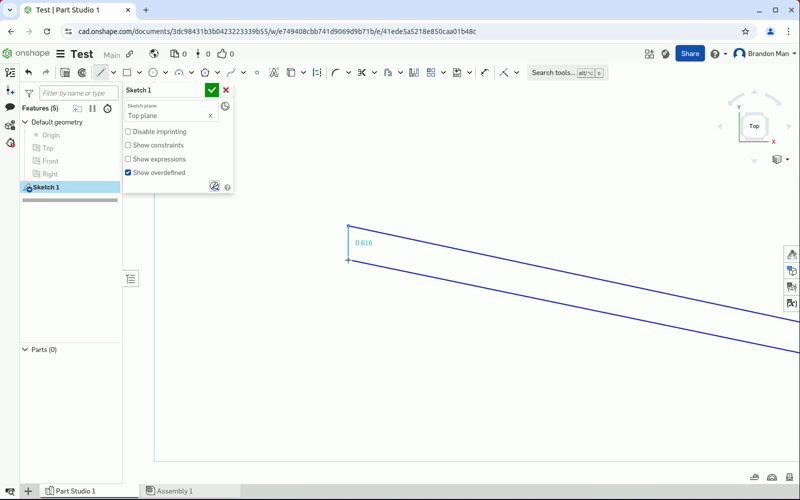
click(348, 259)
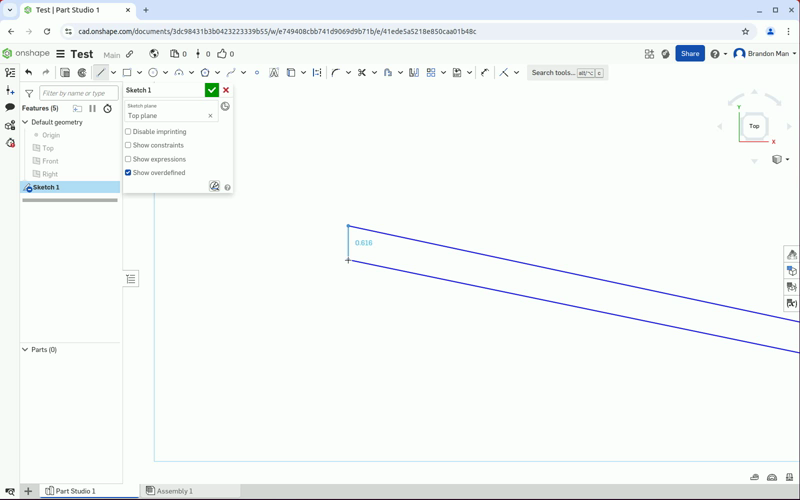
scroll(-6)
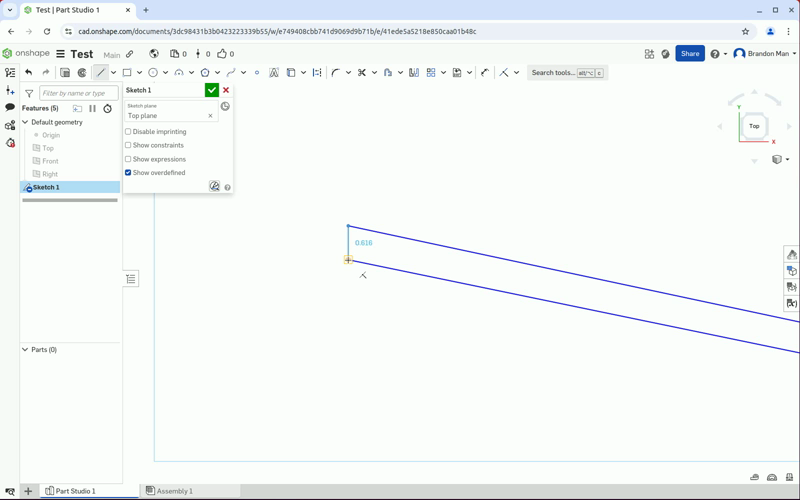
scroll(-6)
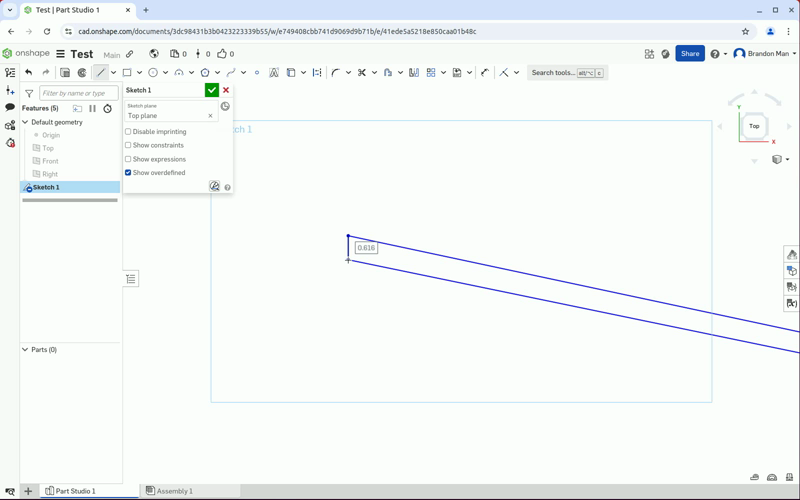
scroll(-6)
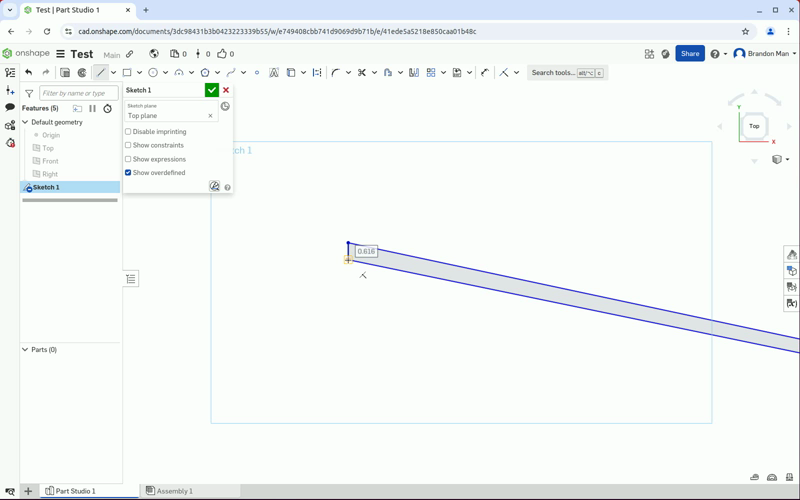
scroll(-6)
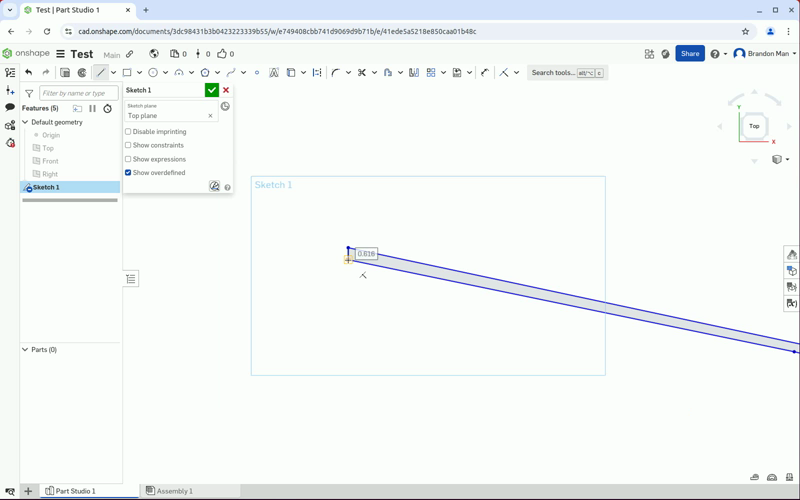
scroll(-6)
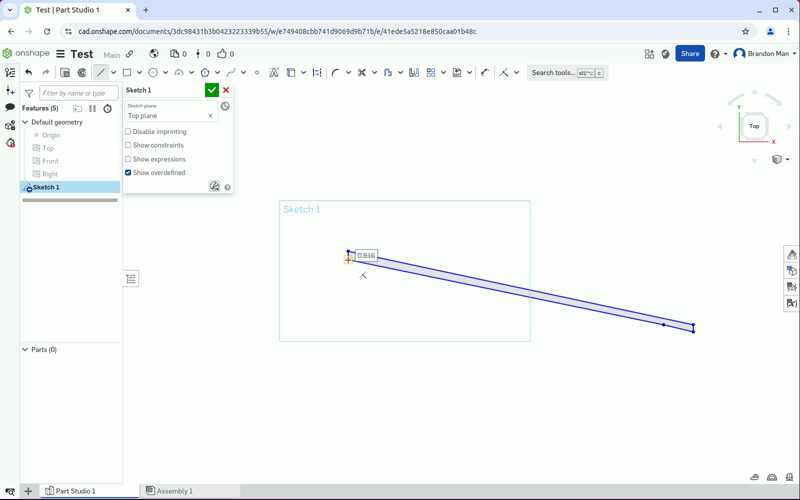
scroll(-6)
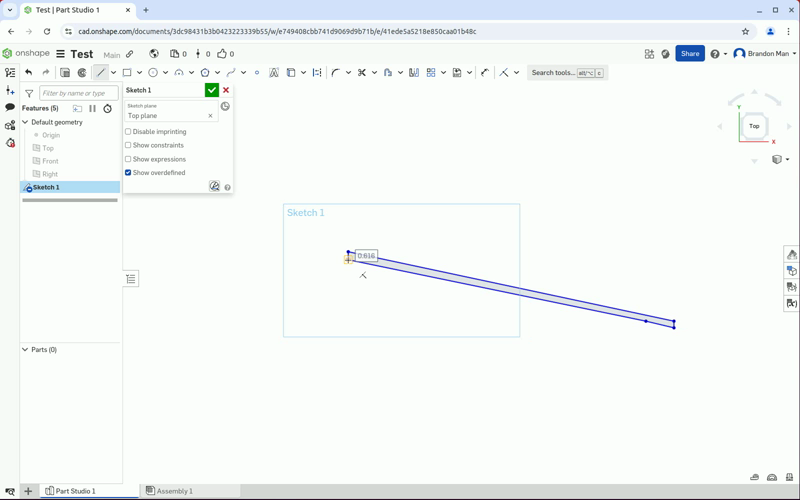
scroll(-6)
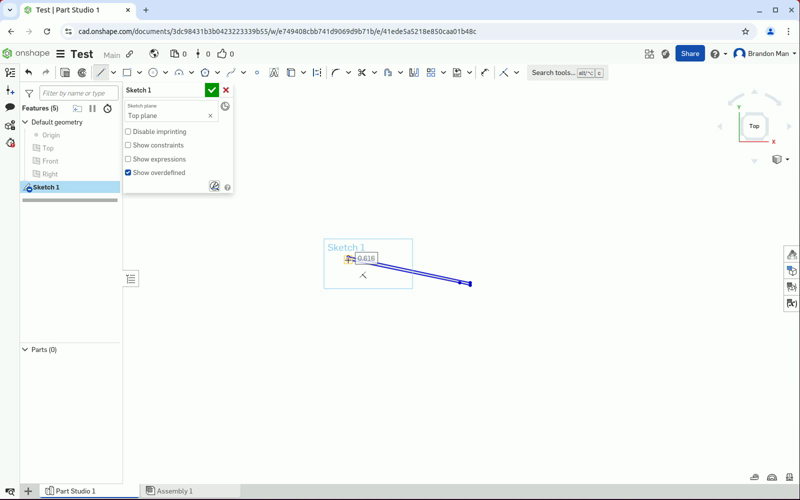
key(esc)
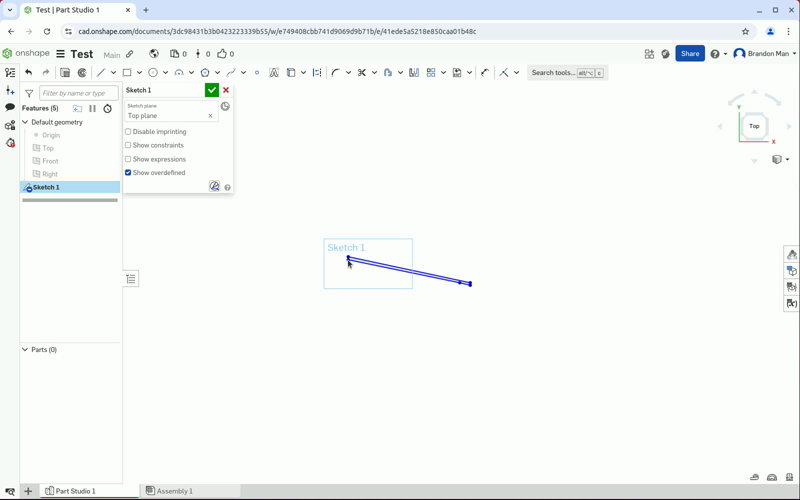
mouse_move(417, 271)
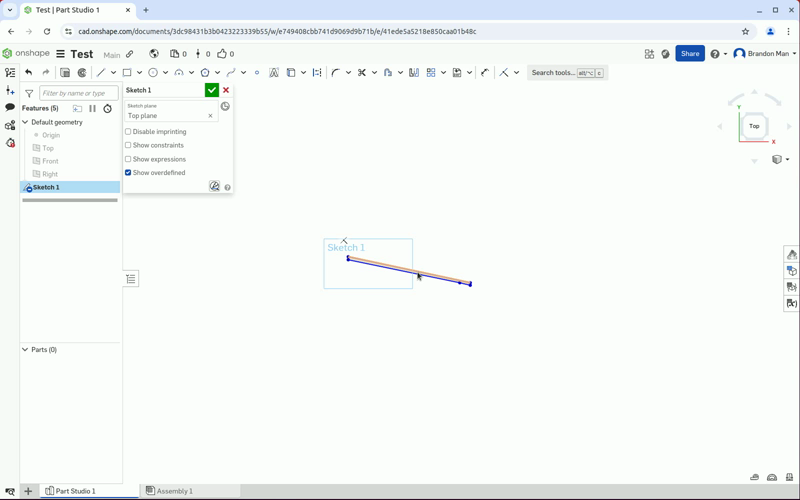
scroll(6)
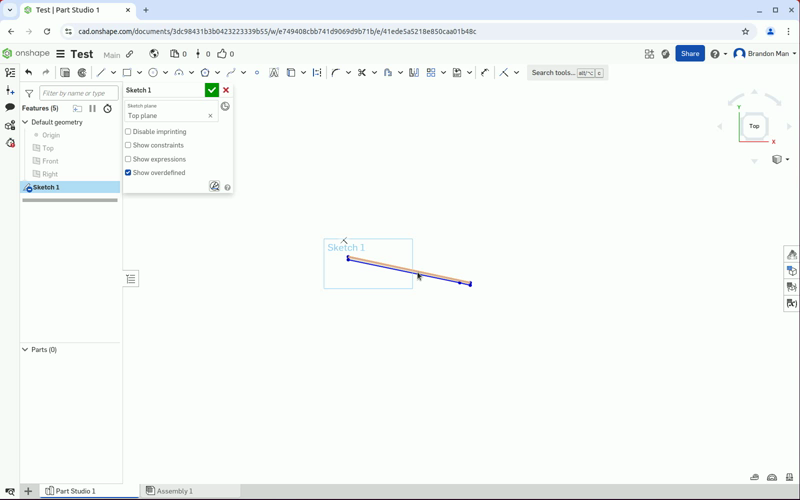
scroll(6)
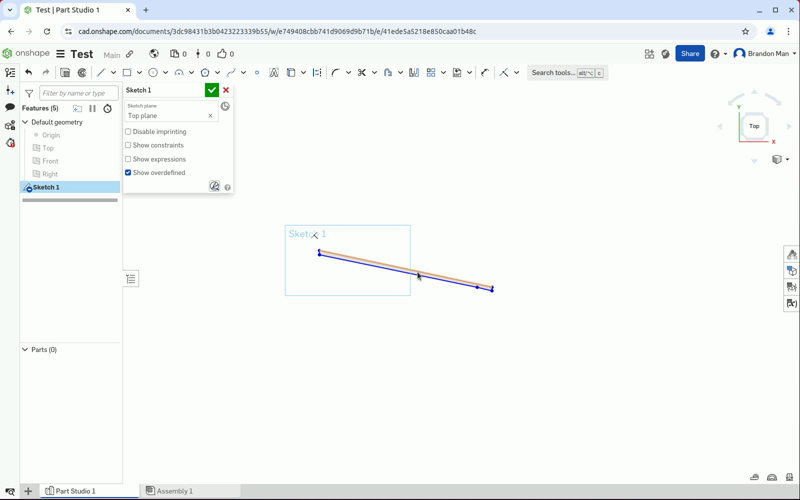
scroll(6)
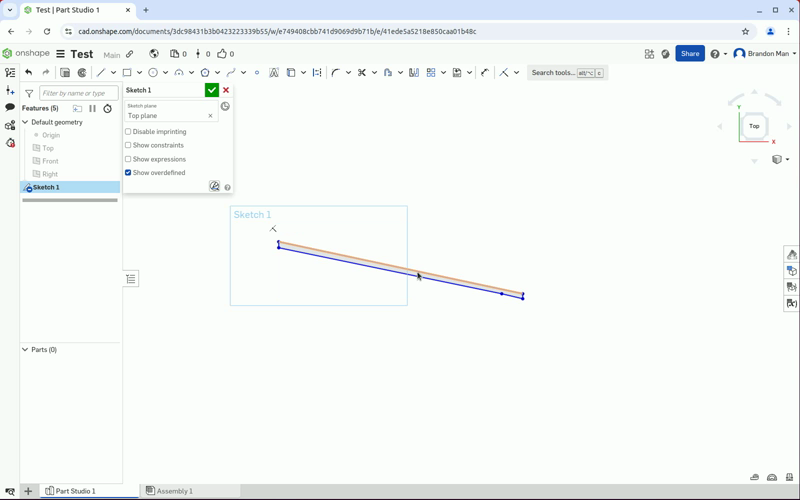
scroll(6)
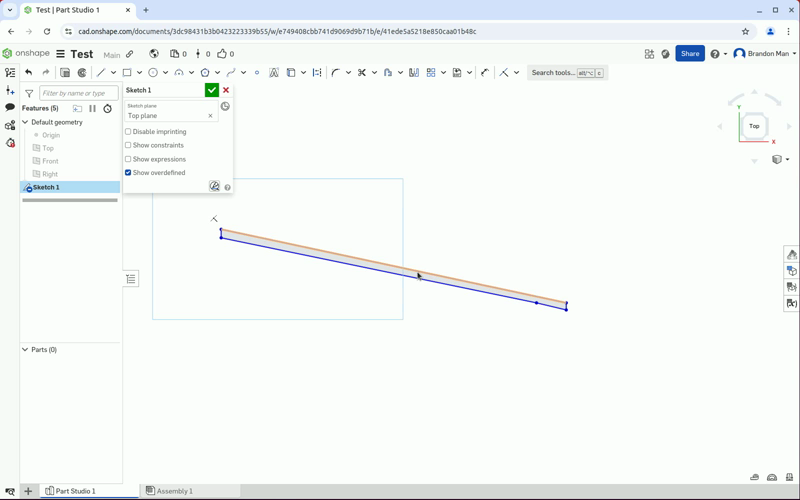
scroll(6)
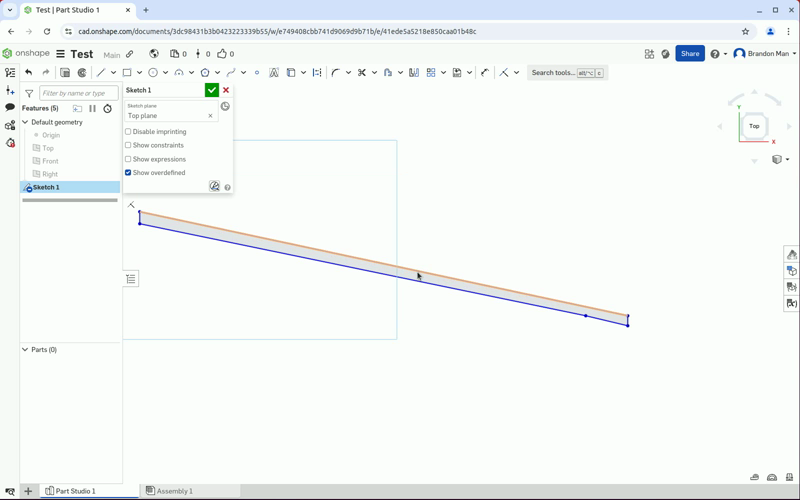
scroll(6)
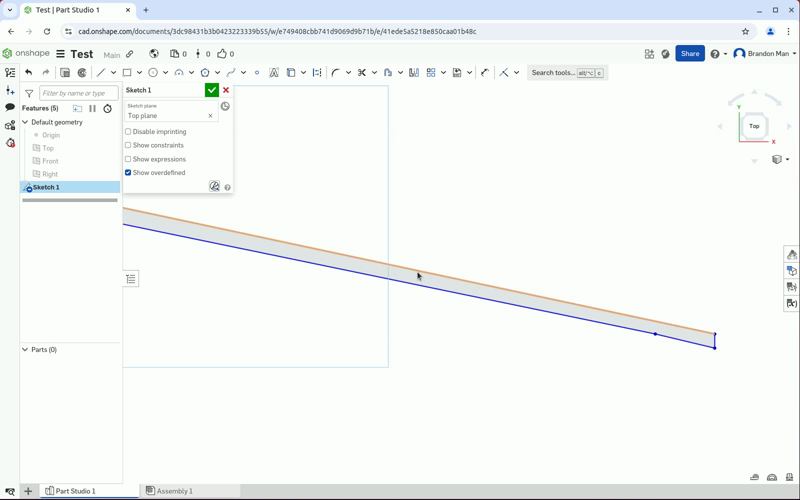
scroll(6)
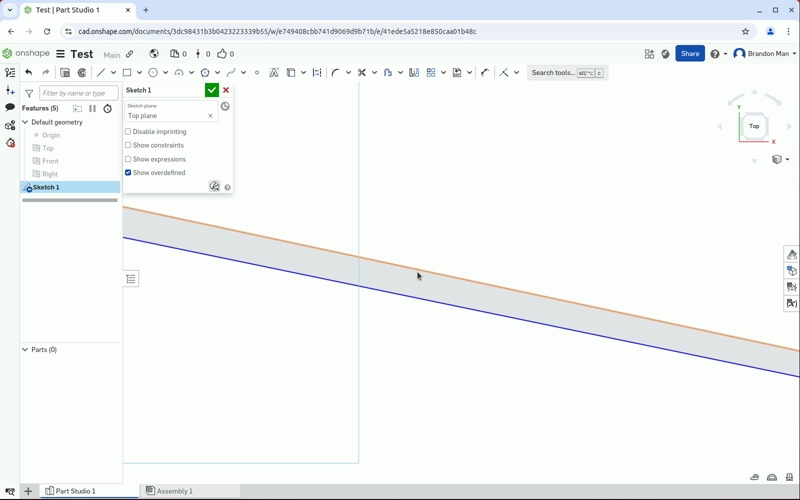
click(417, 271)
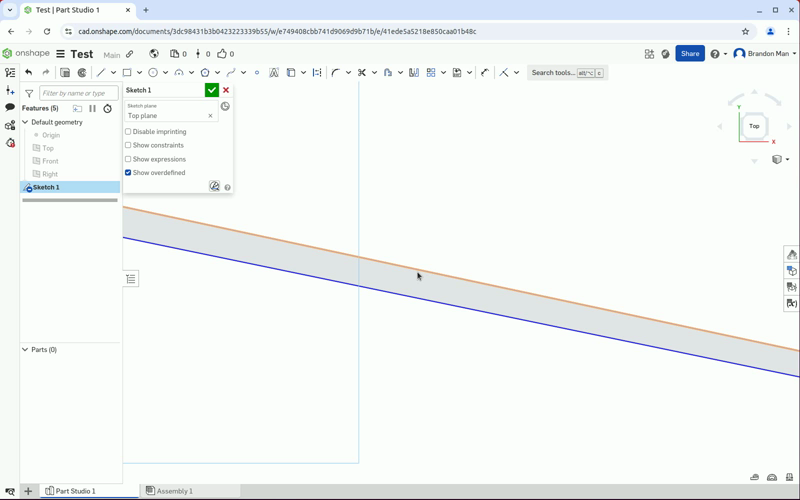
scroll(-6)
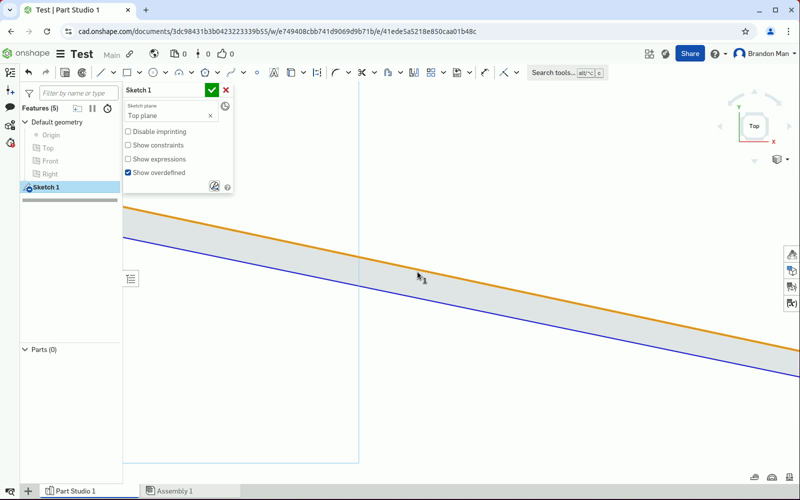
scroll(-6)
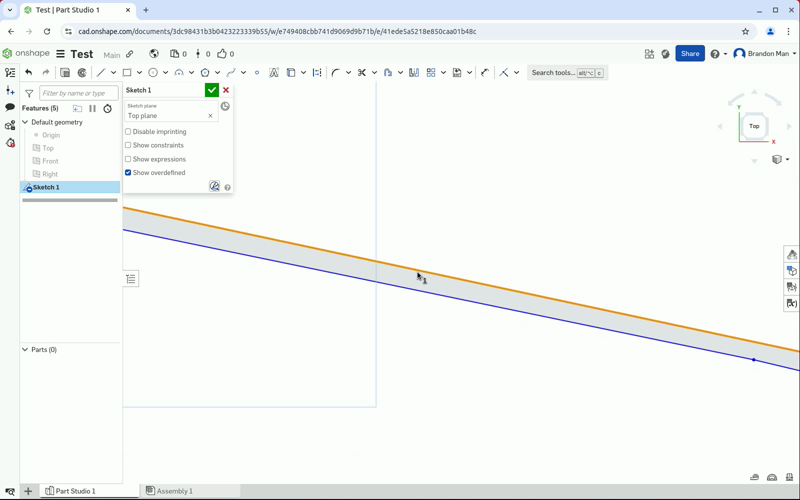
scroll(-6)
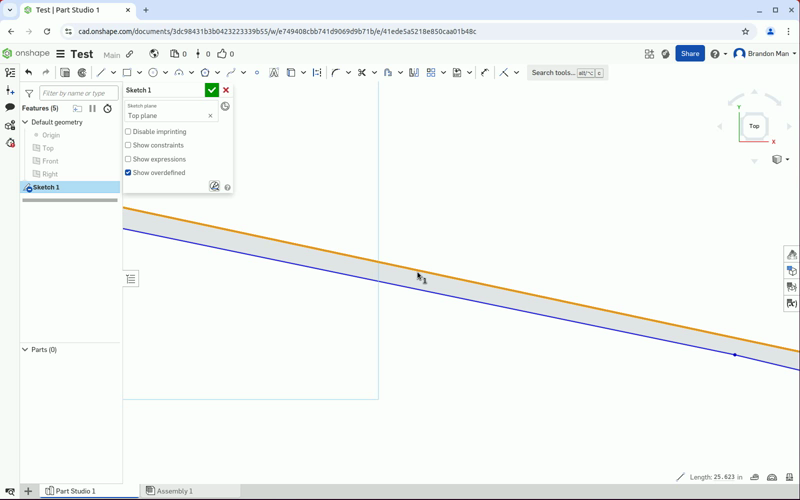
scroll(-6)
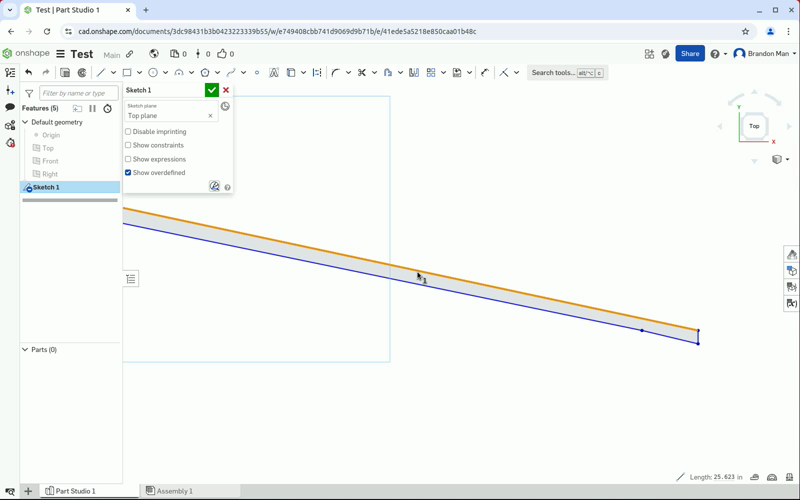
scroll(-6)
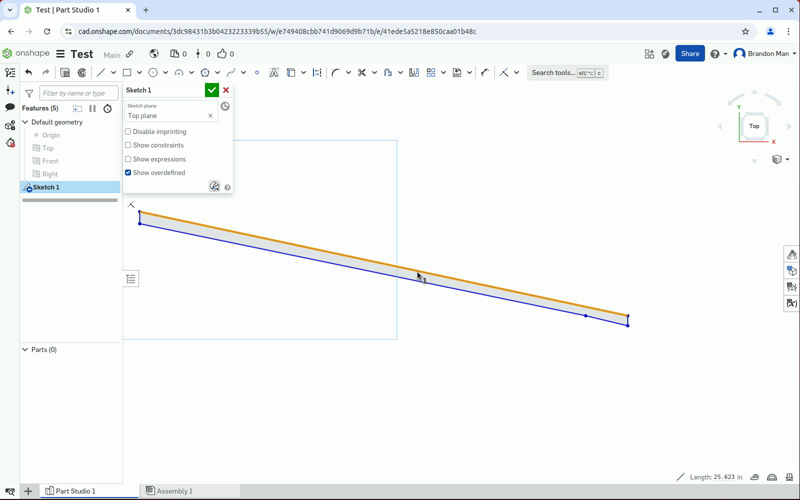
scroll(-6)
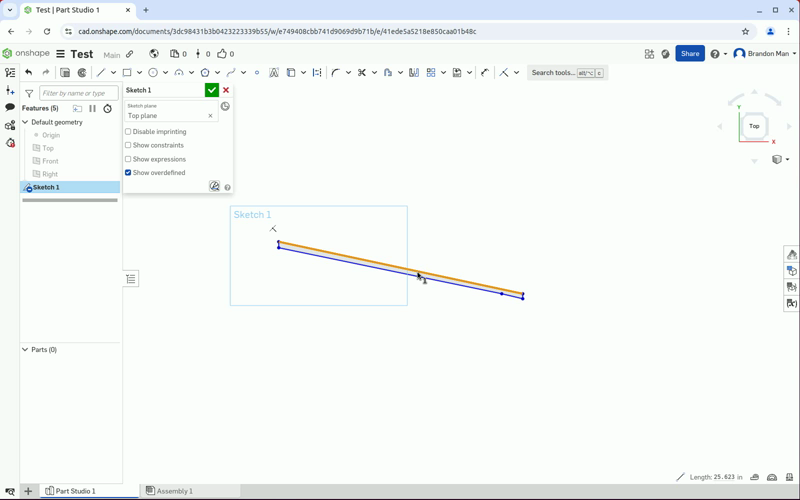
scroll(-6)
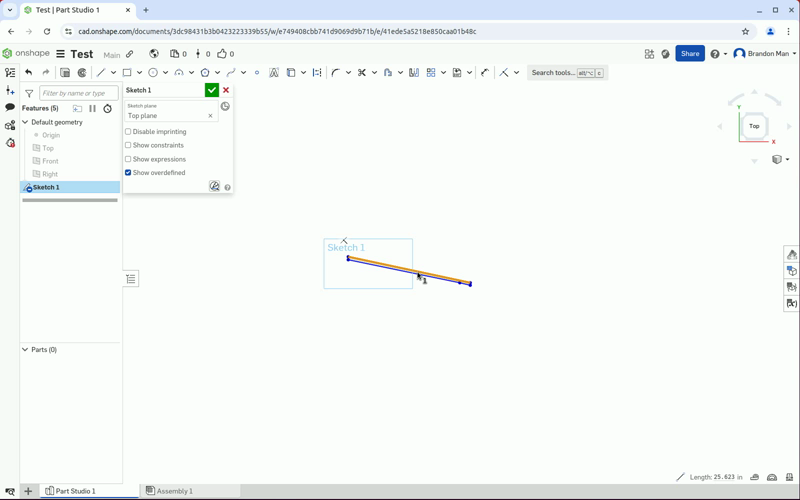
mouse_move(73, 352)
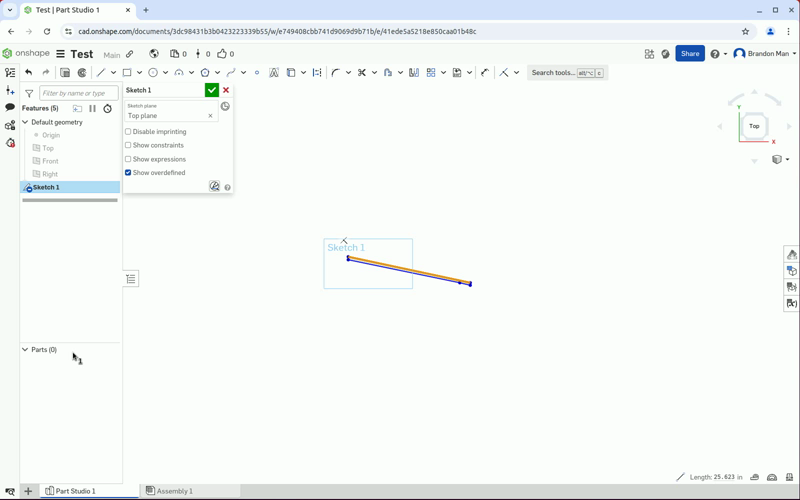
key(shift+y)
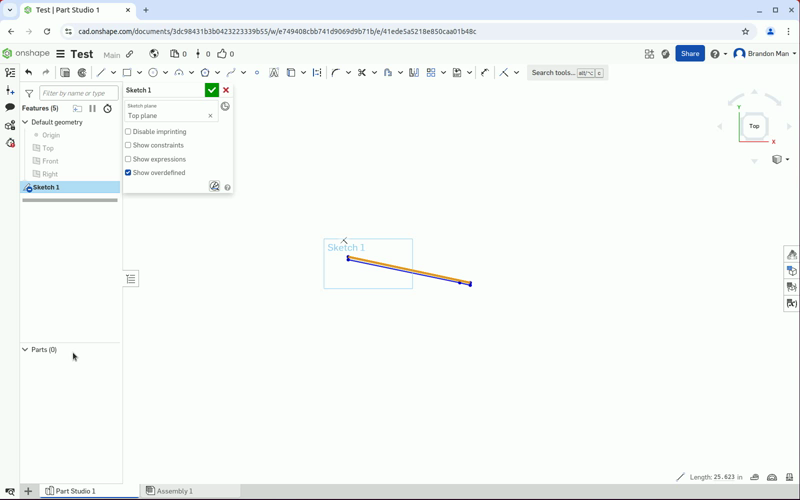
key(shift+e)
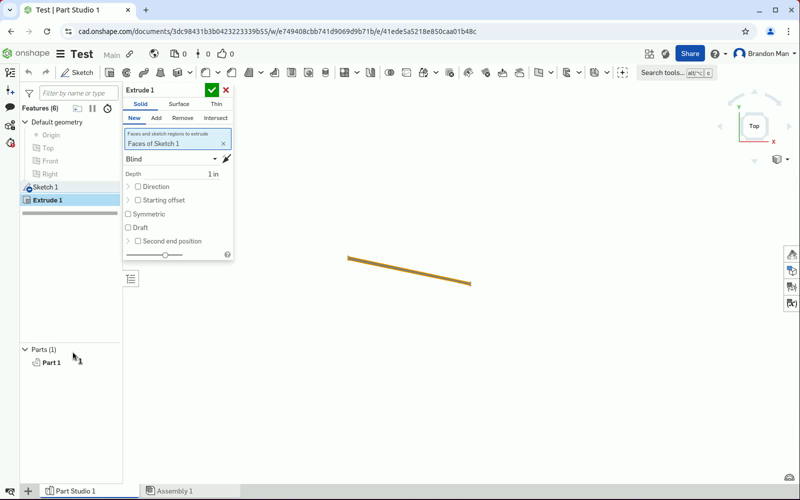
mouse_move(143, 106)
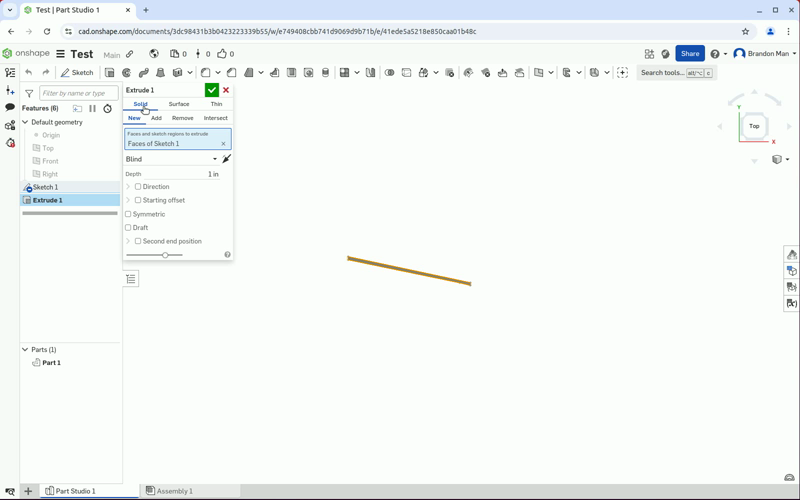
click(143, 106)
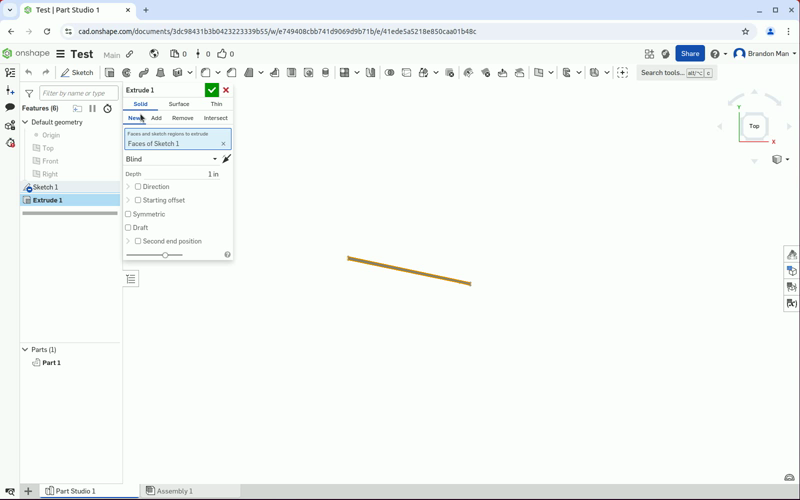
mouse_move(137, 120)
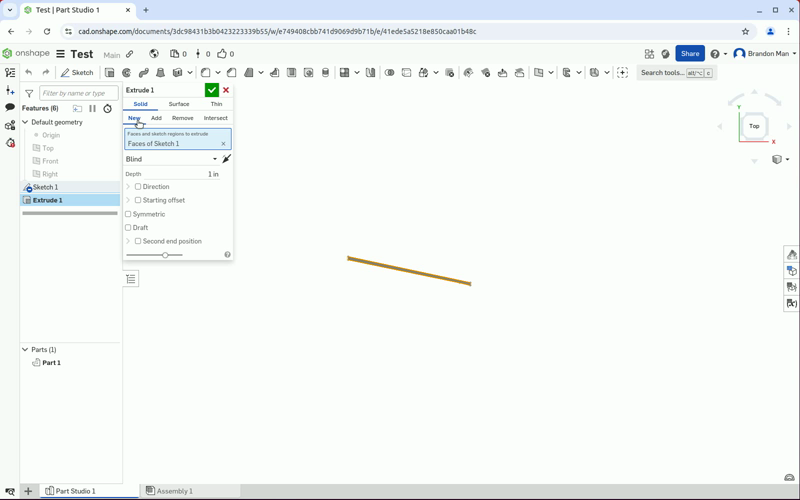
click(137, 120)
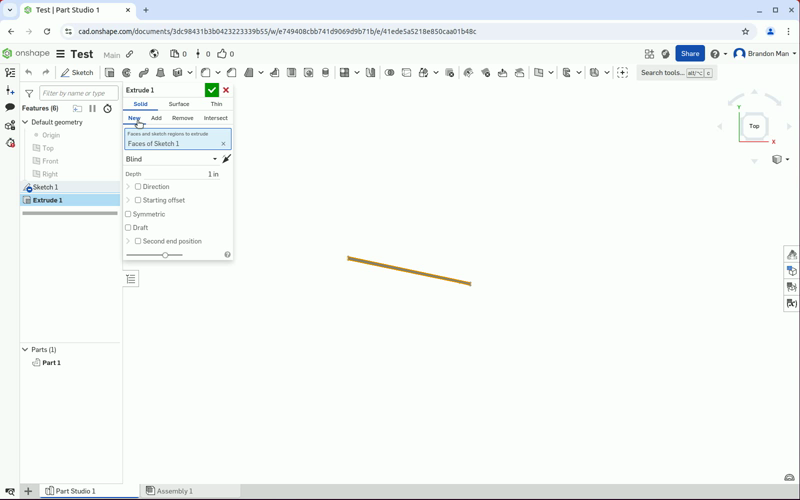
key(tab, 4)
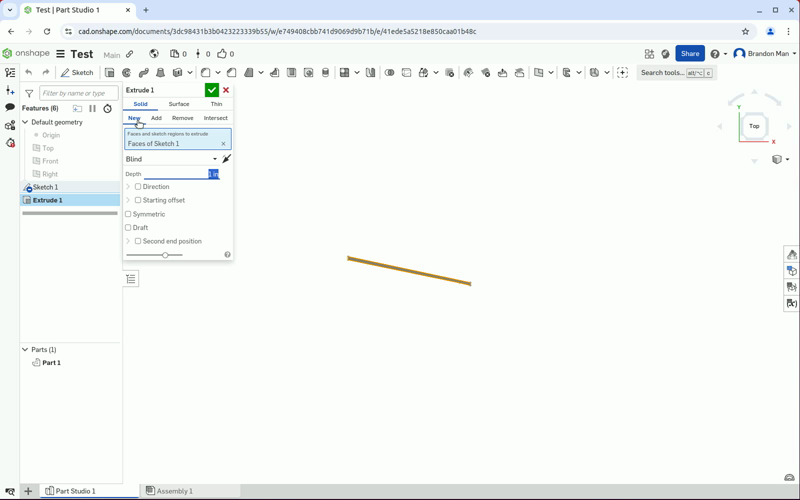
text(0.241)
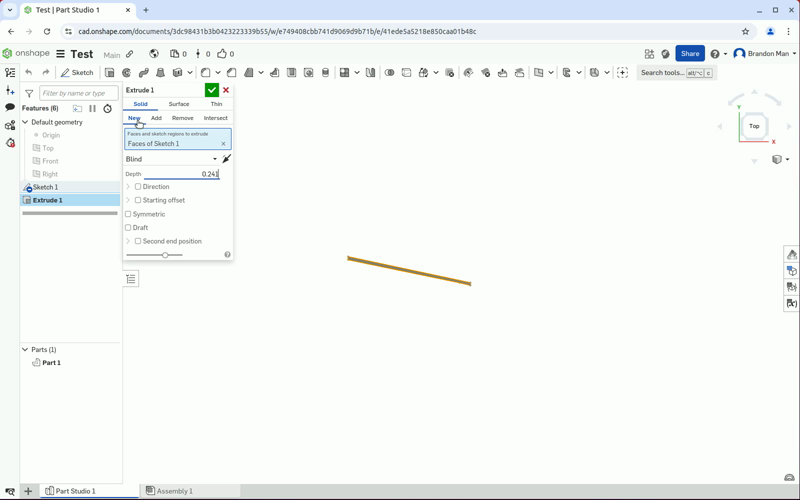
key(enter)
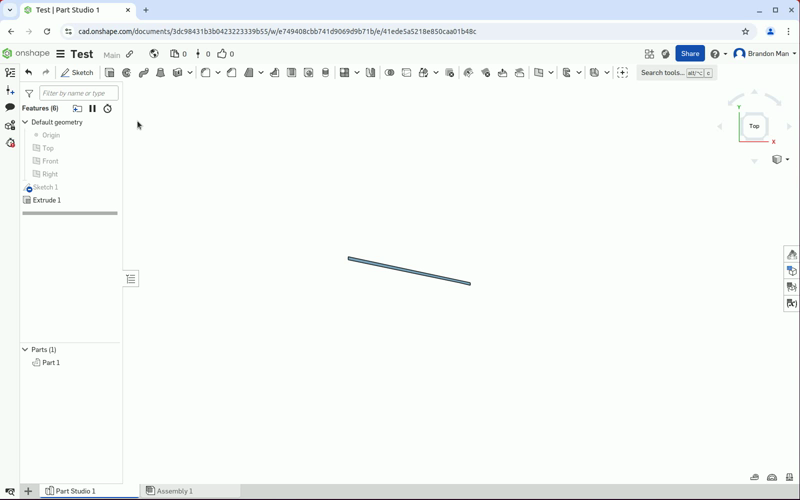
key(shift+h)
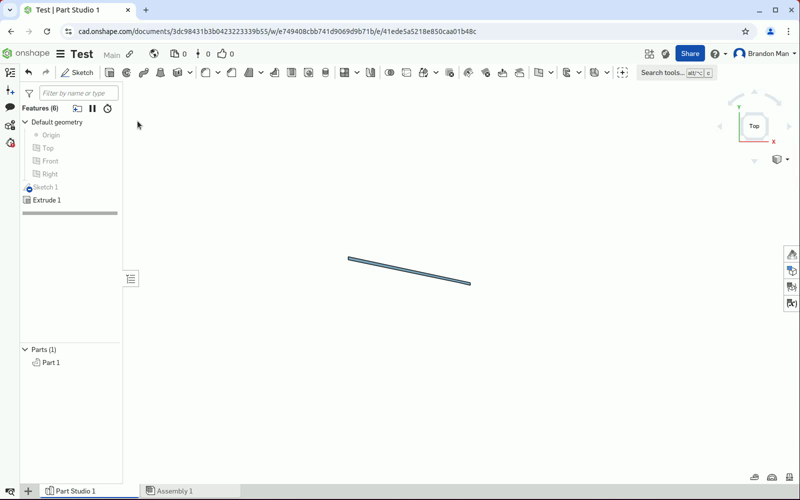
key(shift+h)
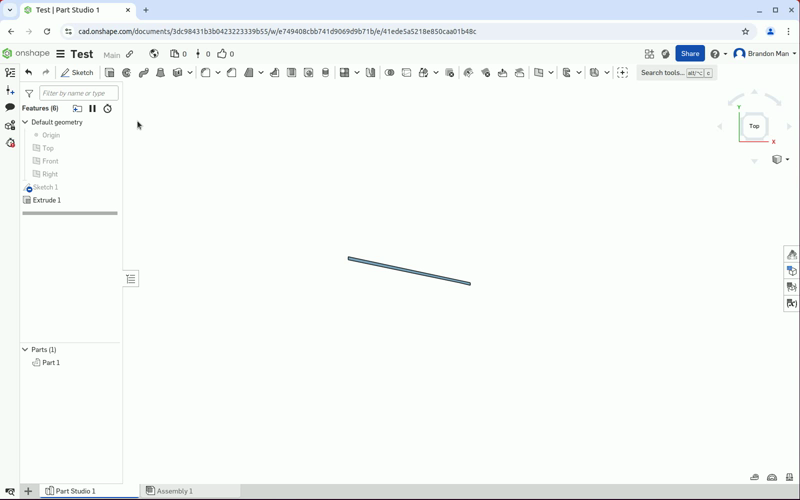
mouse_move(73, 189)
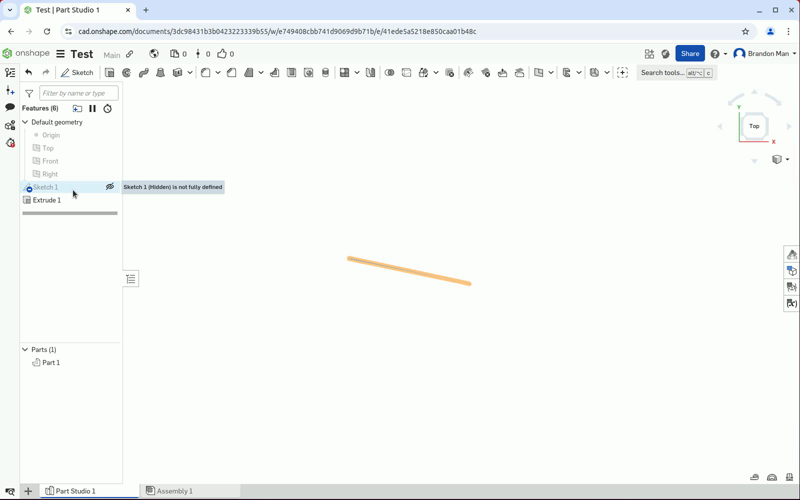
click(73, 189)
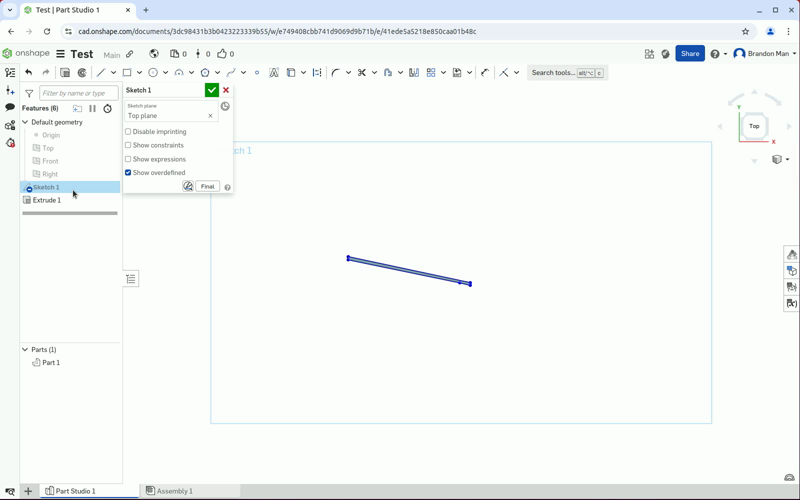
mouse_move(229, 92)
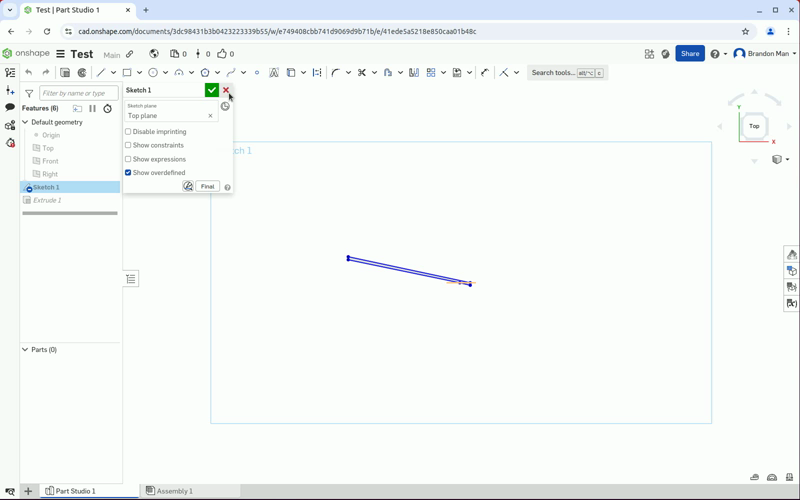
click(229, 92)
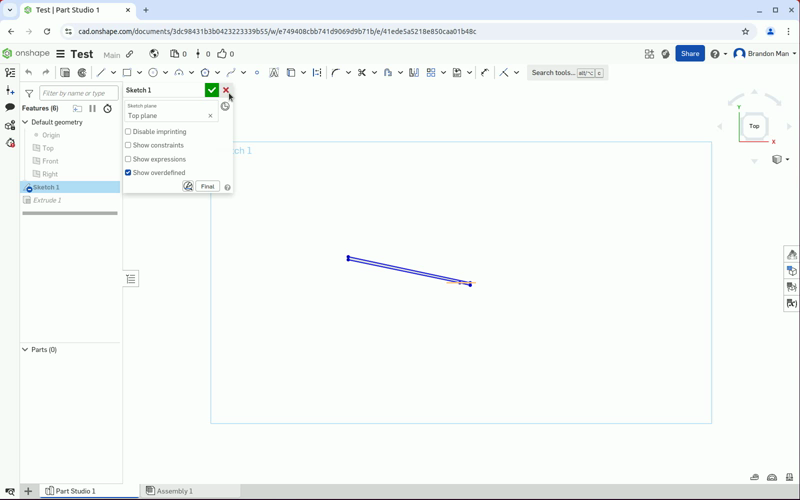
key(shift+s)
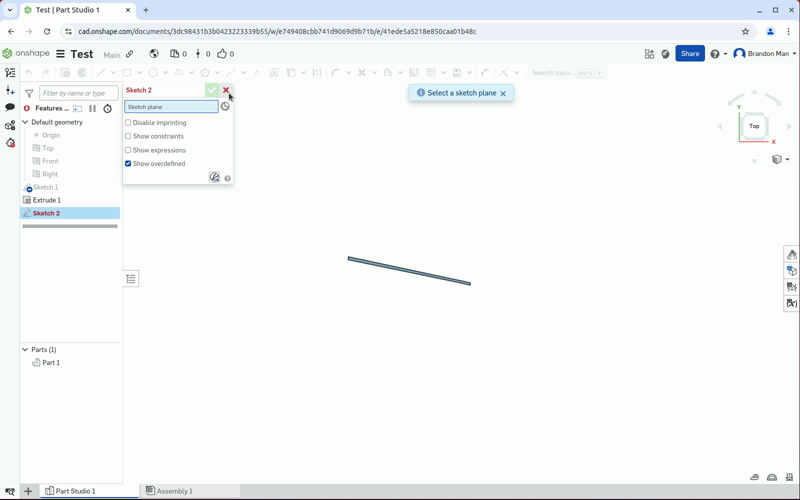
mouse_move(73, 150)
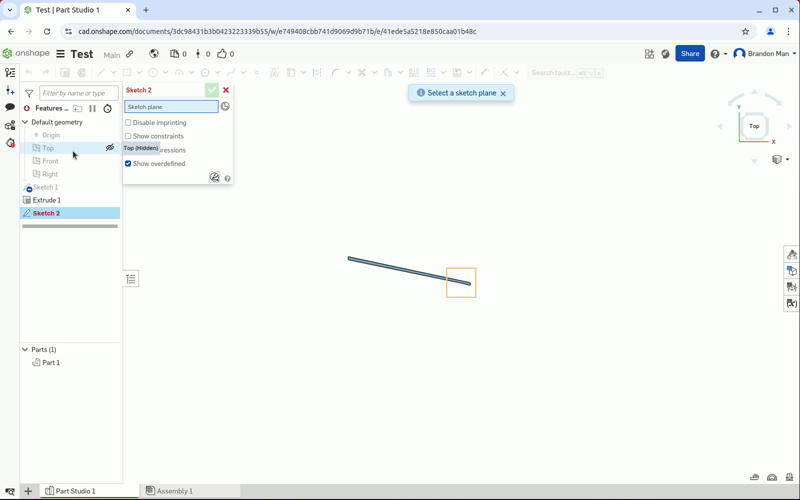
click(73, 150)
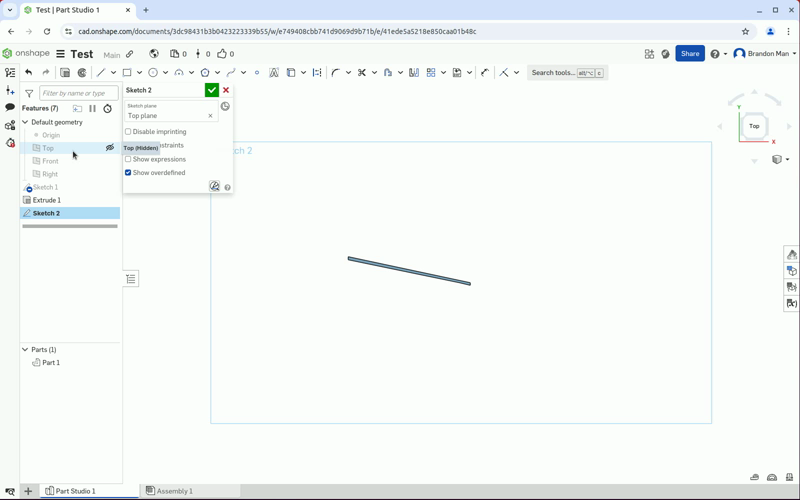
mouse_move(73, 352)
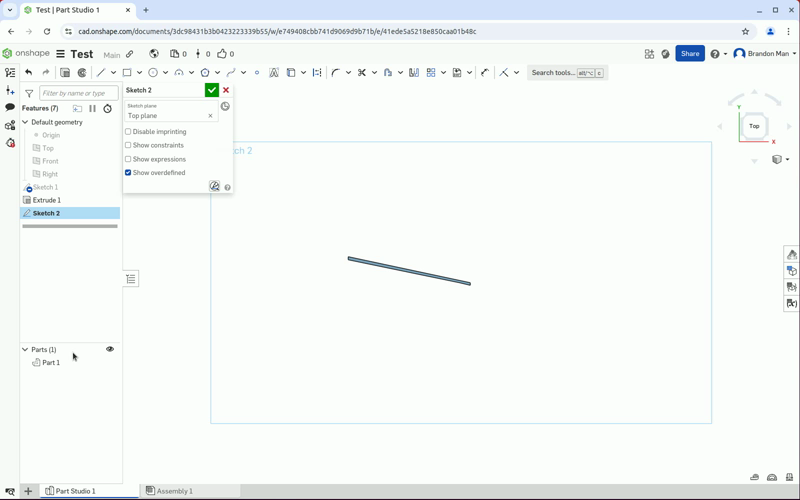
key(y)
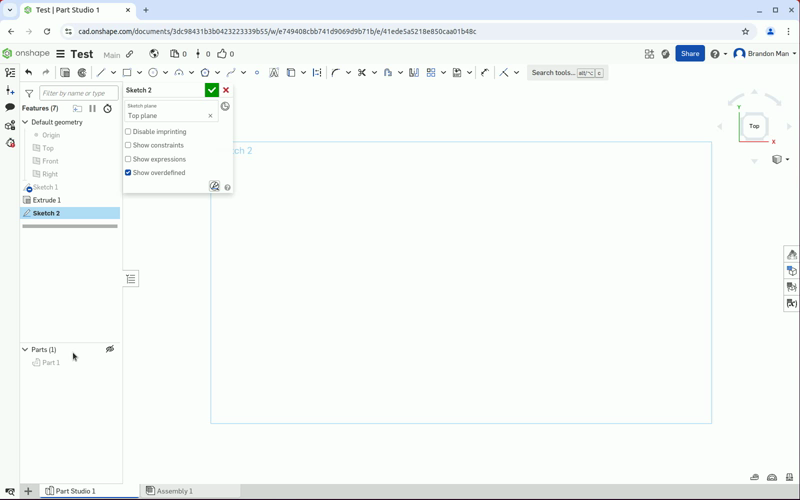
key(l)
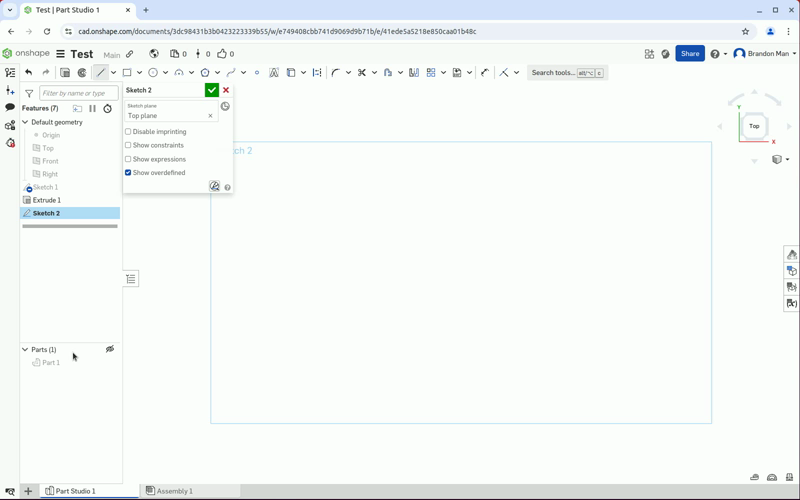
key_down(shift)
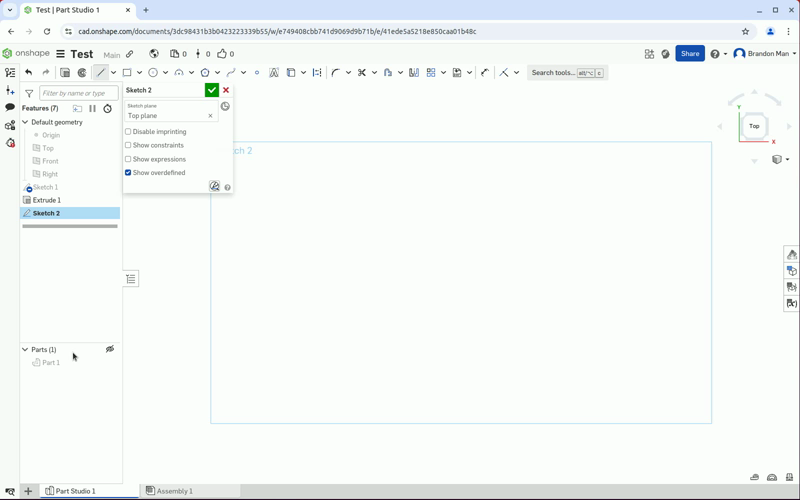
mouse_move(352, 259)
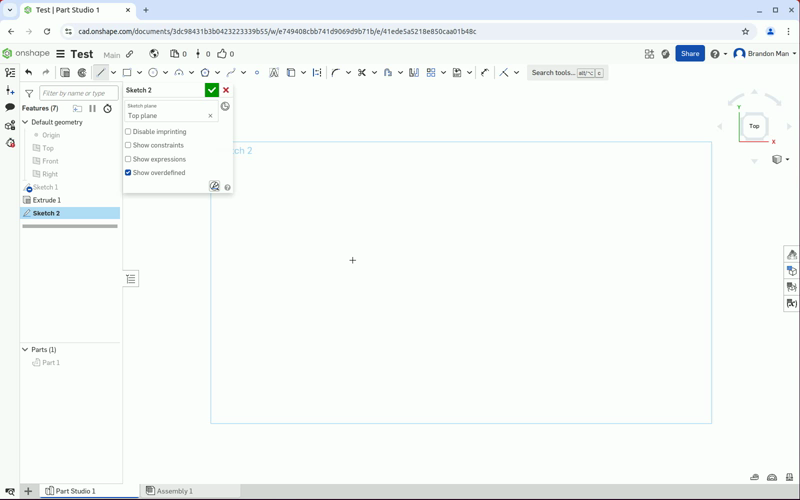
click(352, 259)
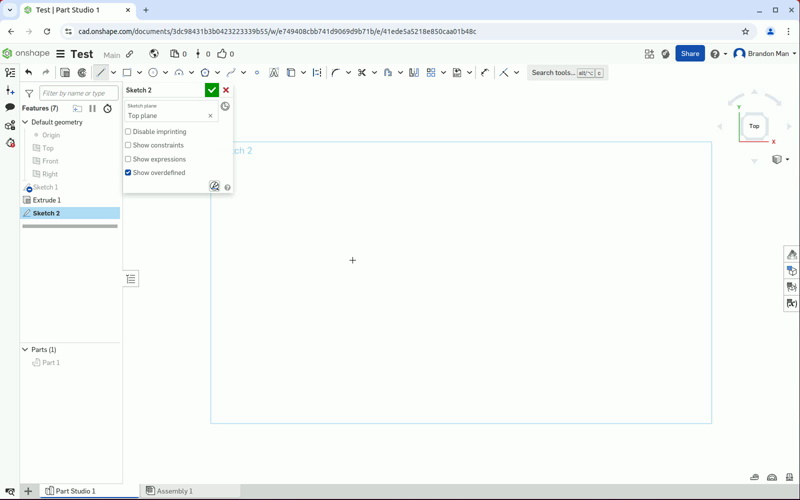
key_up(shift)
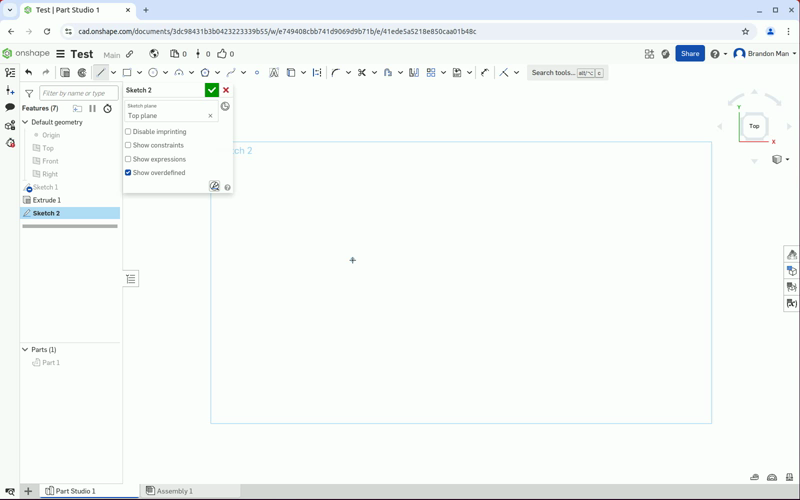
key_down(shift)
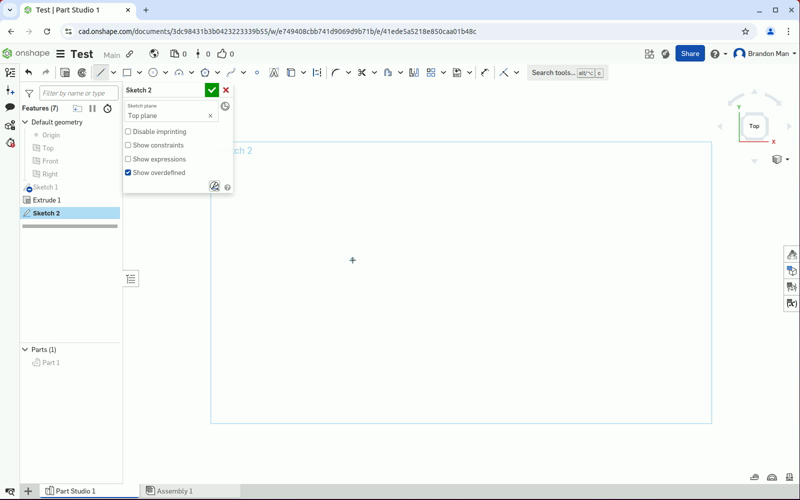
mouse_move(382, 259)
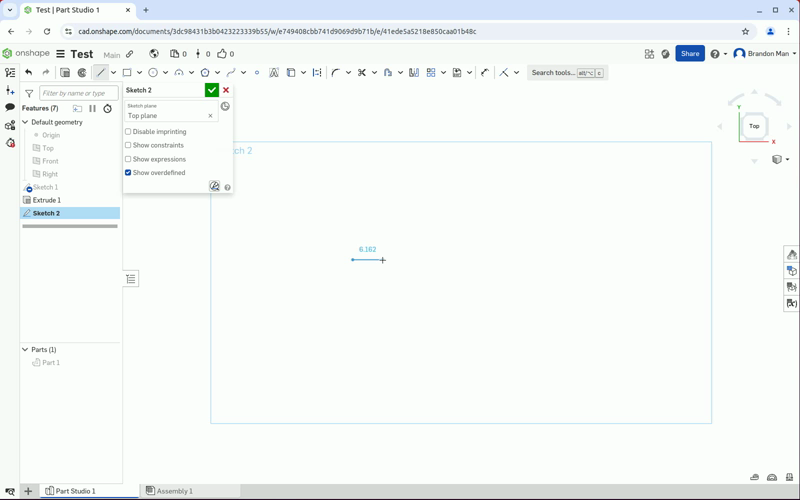
mouse_move(381, 283)
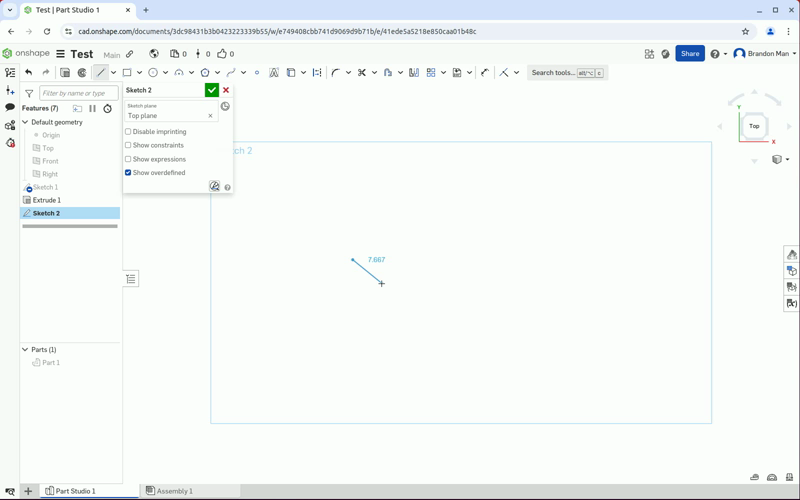
click(381, 283)
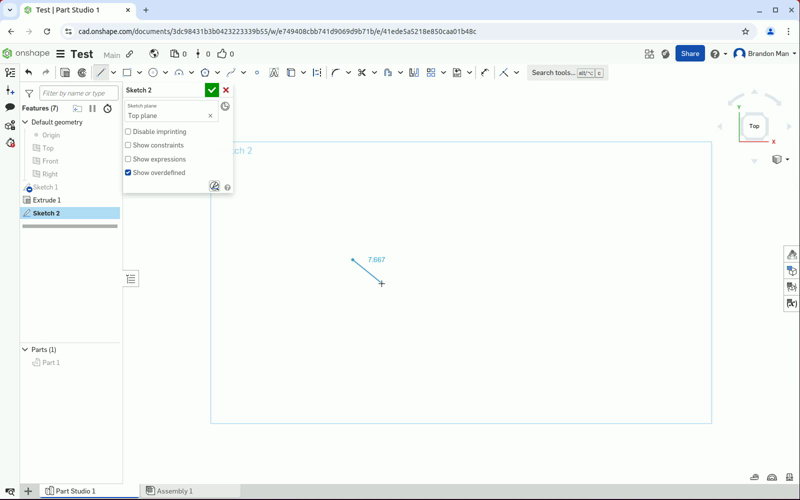
key_up(shift)
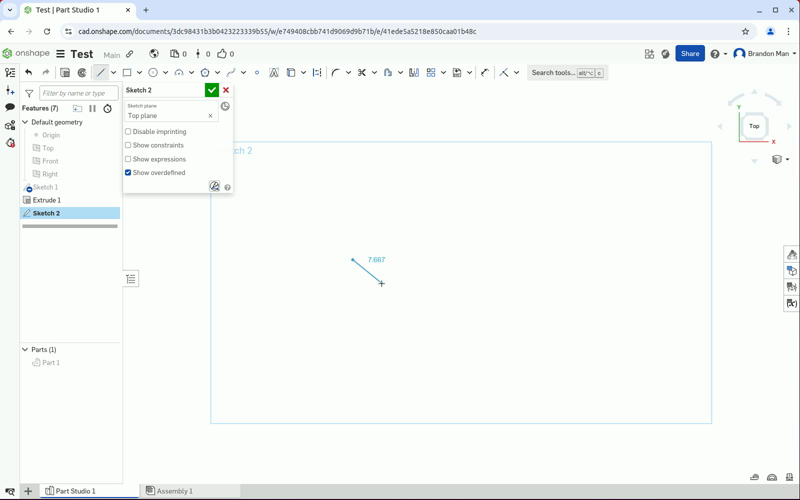
key_down(shift)
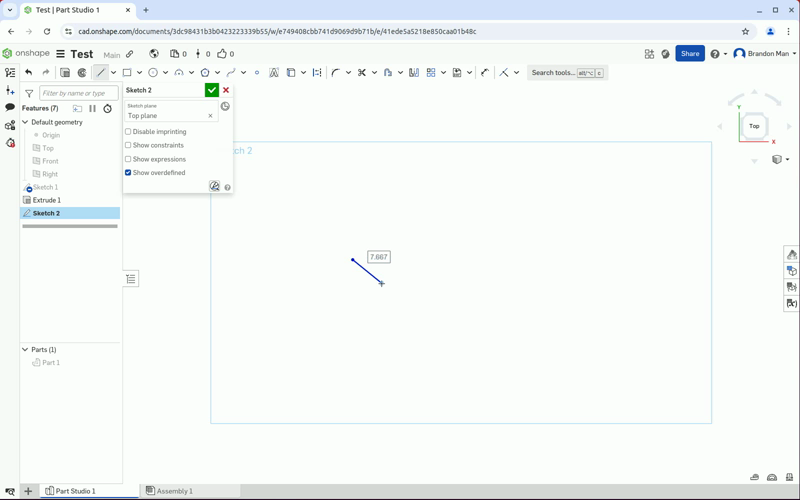
mouse_move(411, 283)
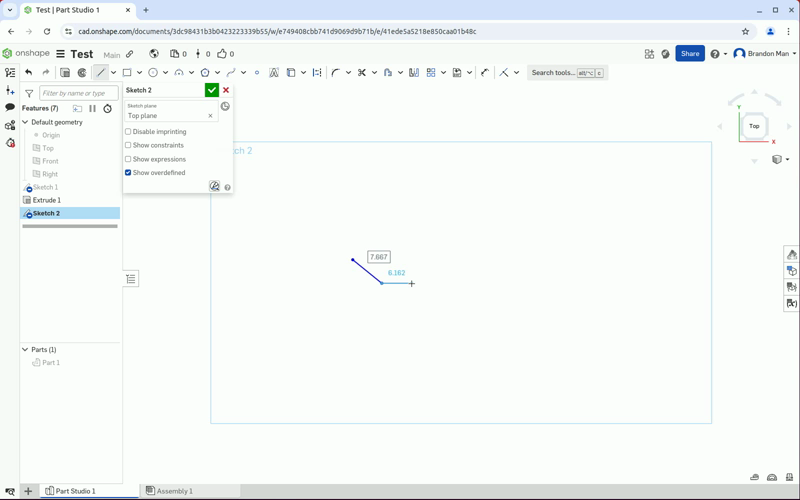
mouse_move(381, 279)
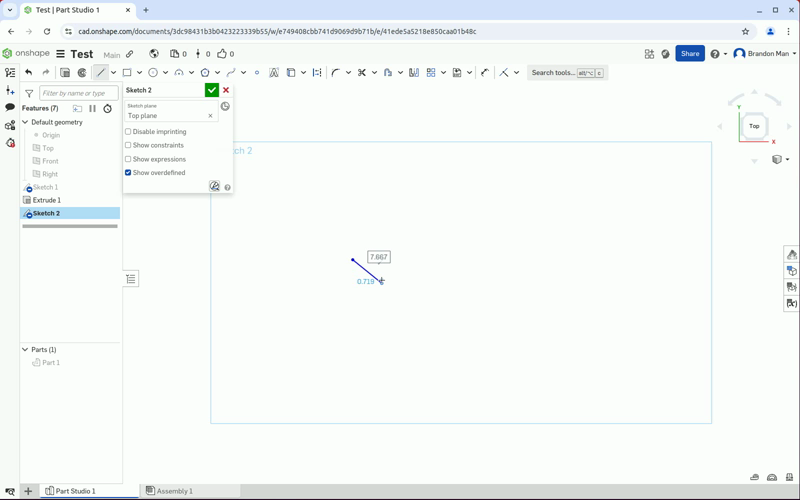
scroll(6)
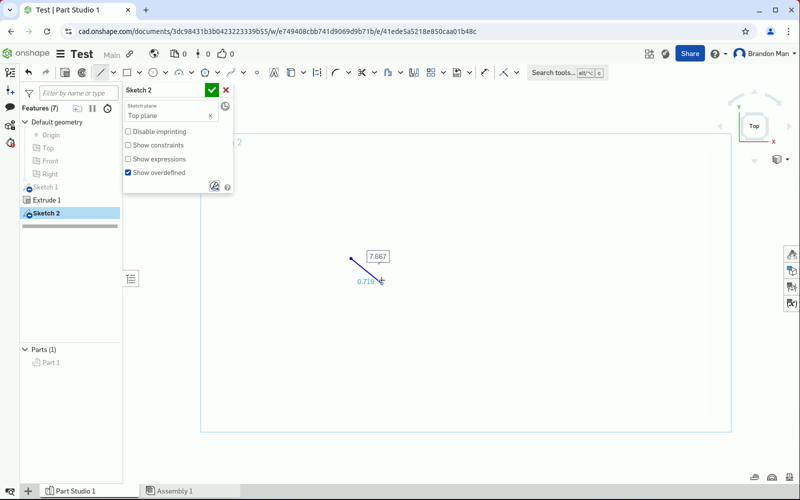
scroll(6)
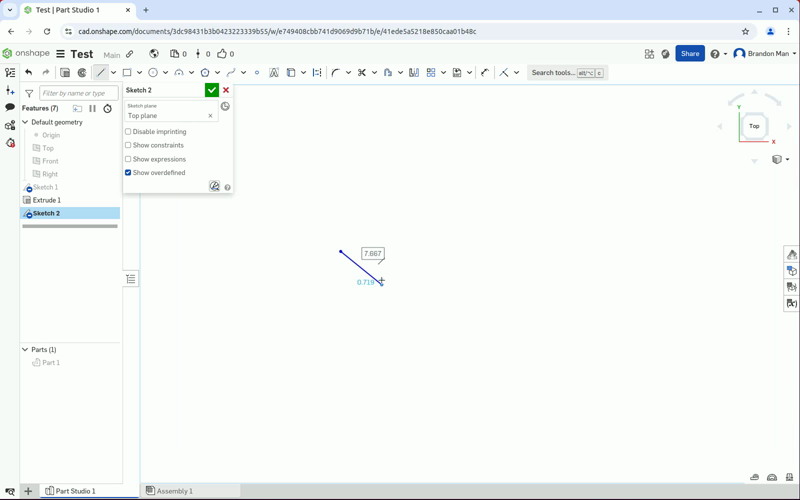
scroll(6)
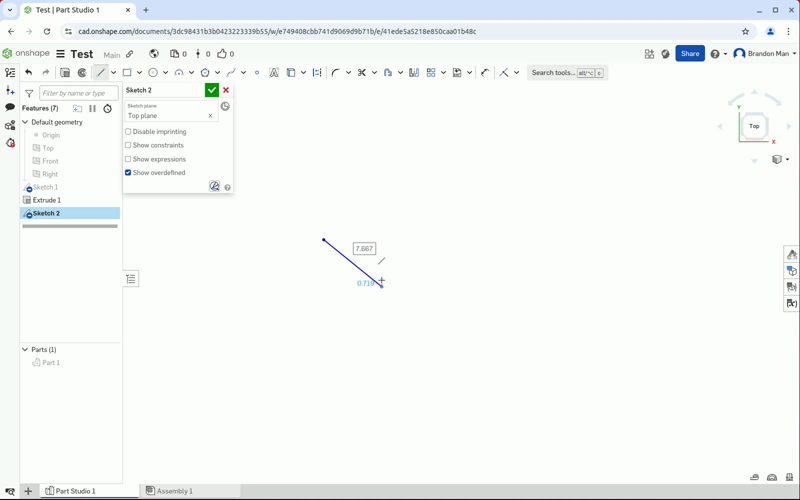
scroll(6)
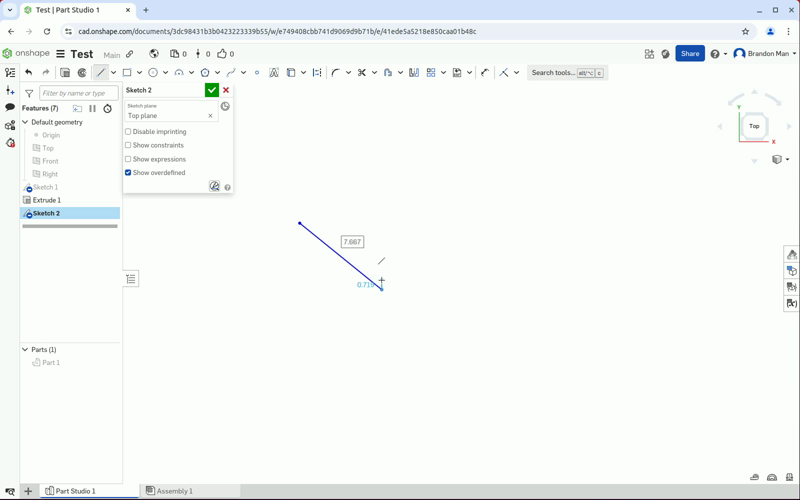
scroll(6)
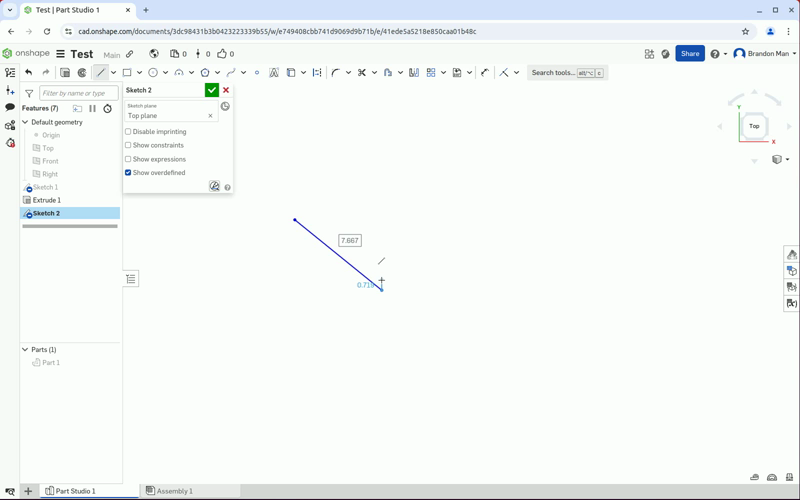
scroll(6)
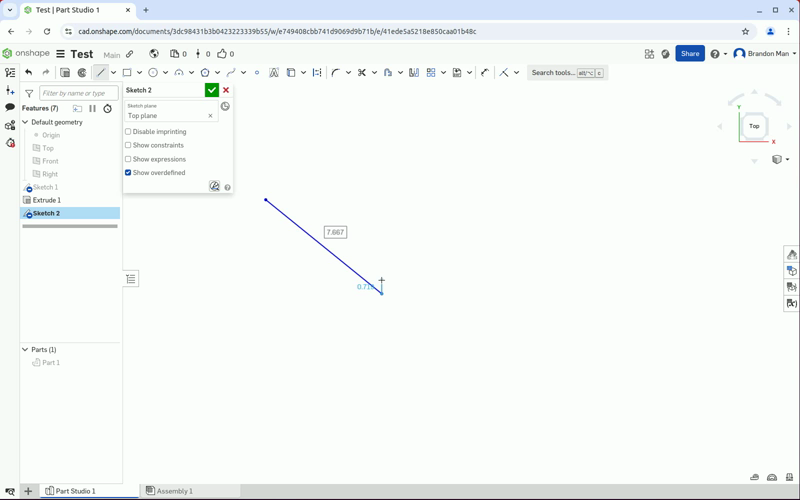
scroll(6)
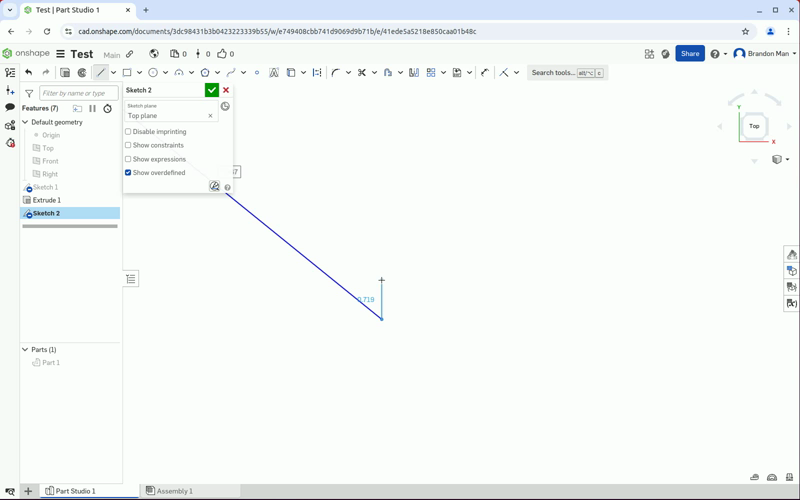
click(381, 279)
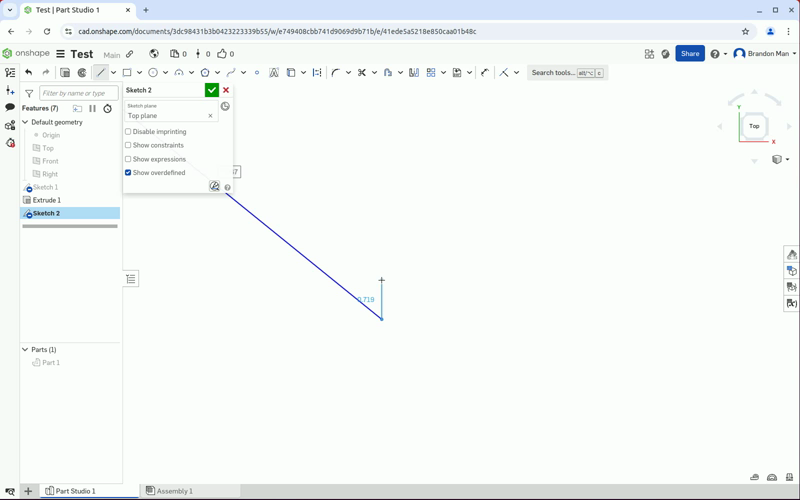
scroll(-6)
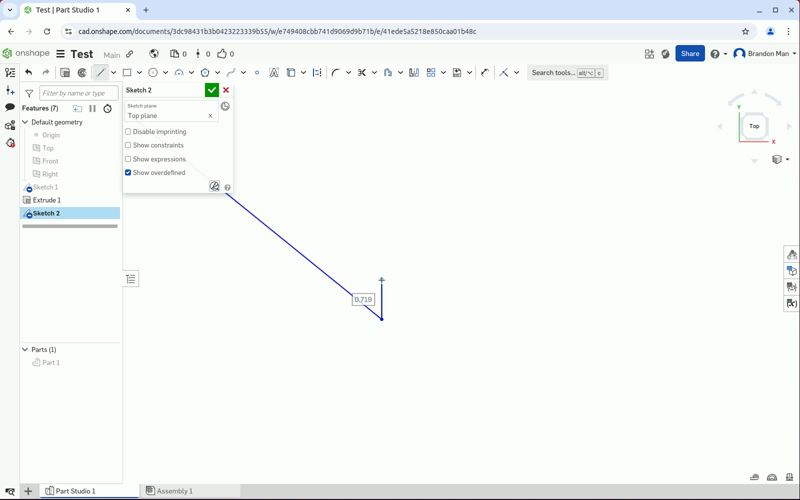
scroll(-6)
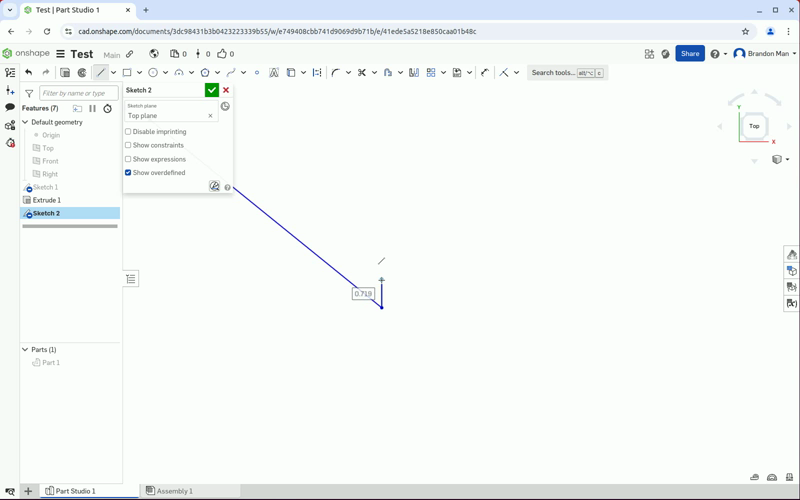
scroll(-6)
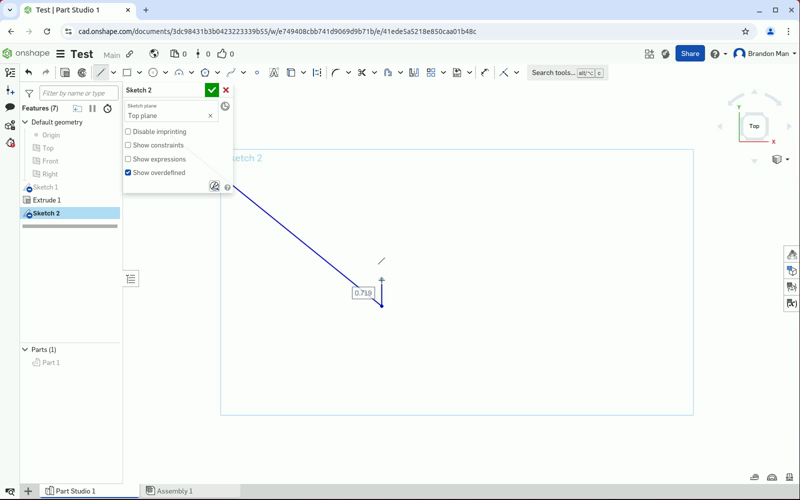
scroll(-6)
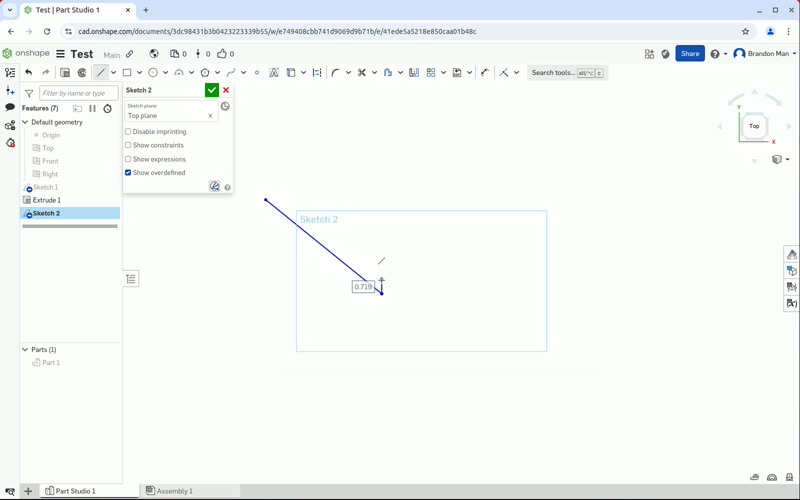
scroll(-6)
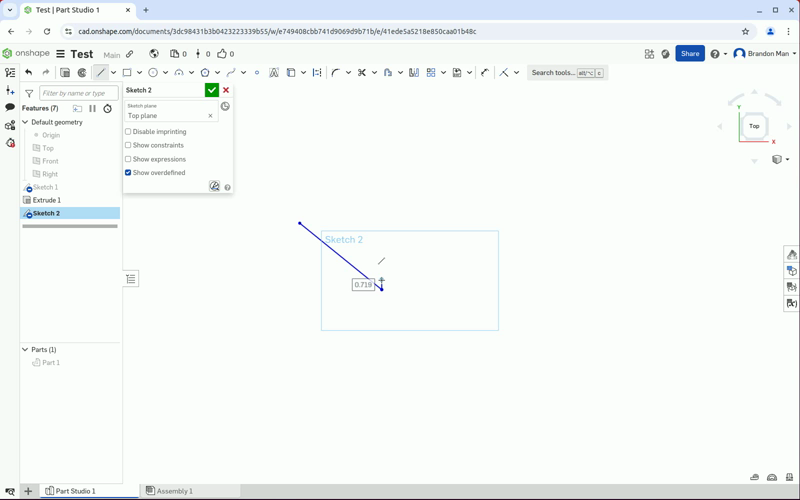
scroll(-6)
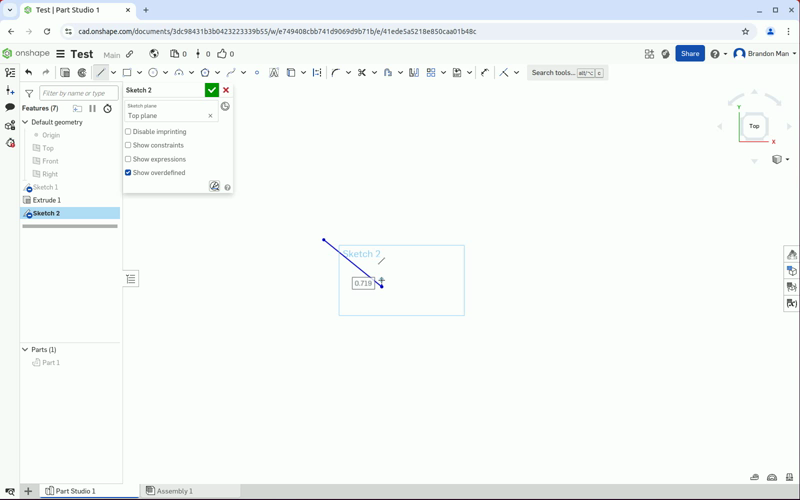
scroll(-6)
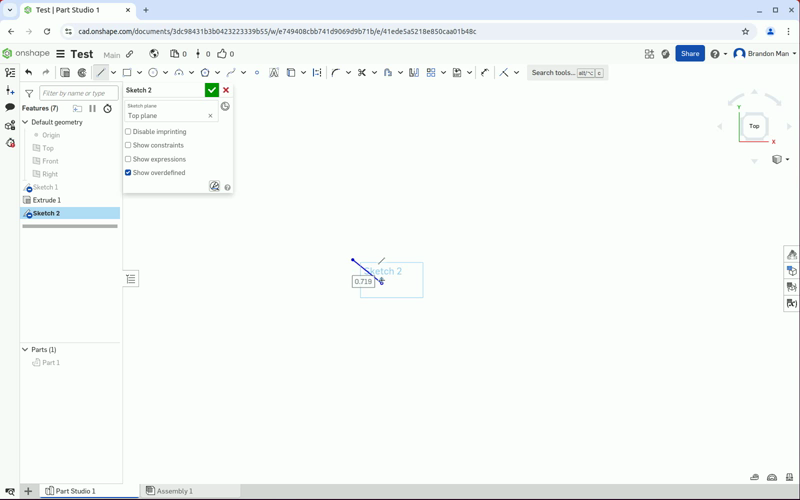
key_up(shift)
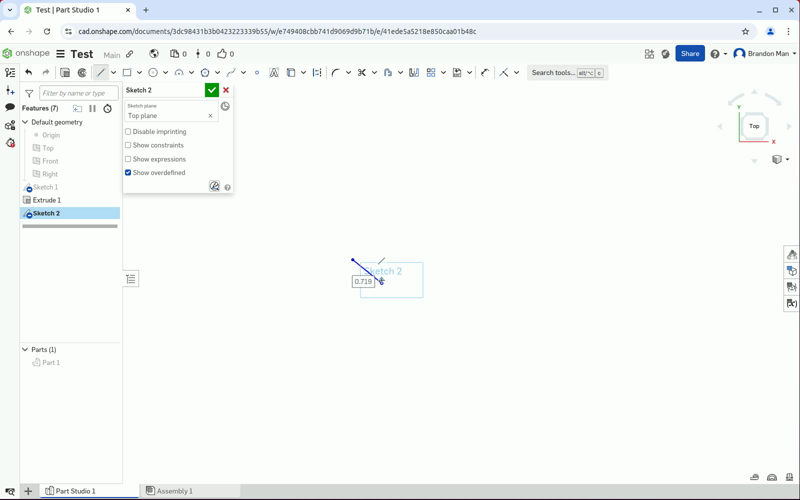
key_down(shift)
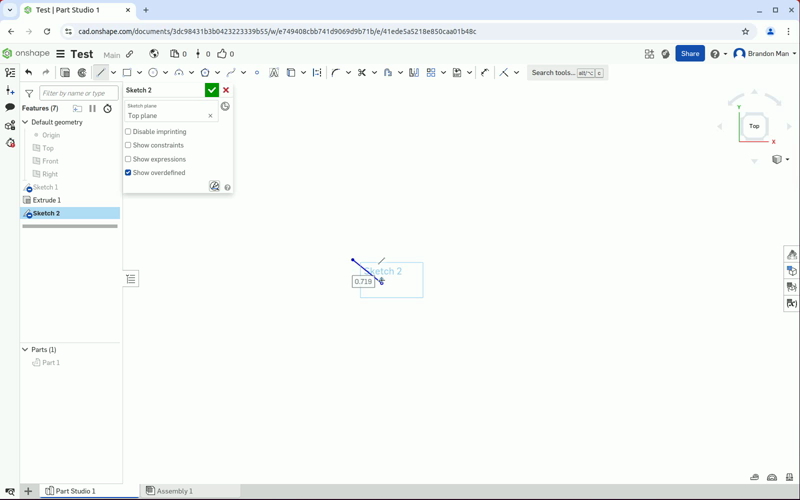
mouse_move(411, 279)
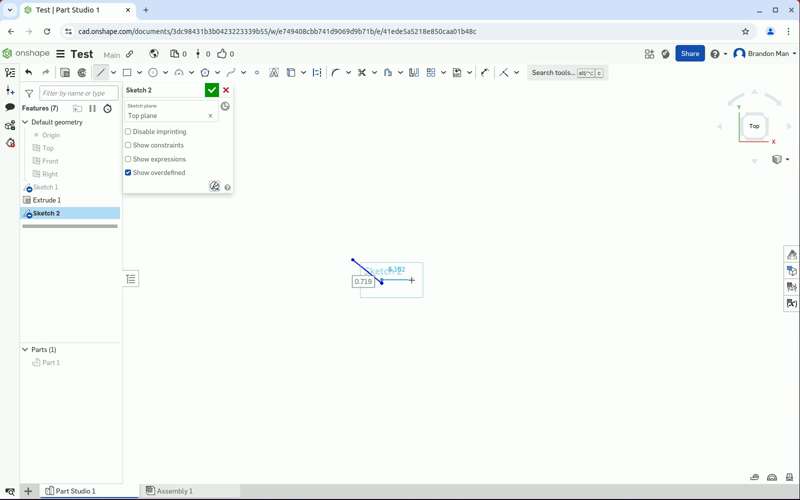
mouse_move(359, 260)
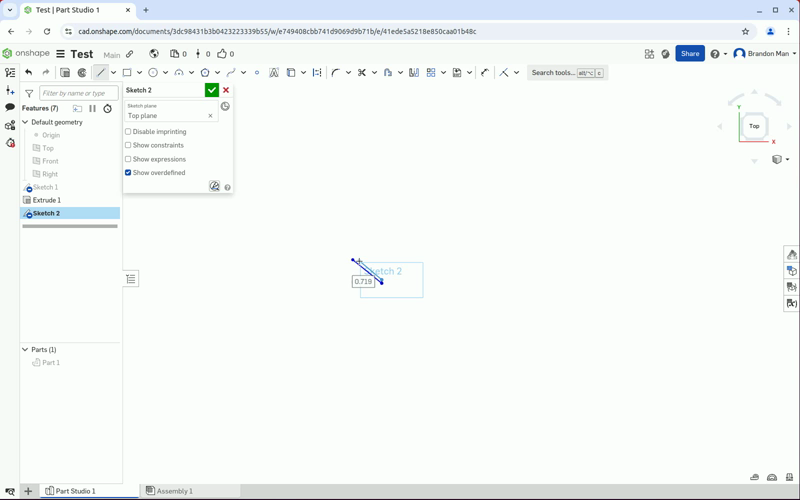
click(359, 260)
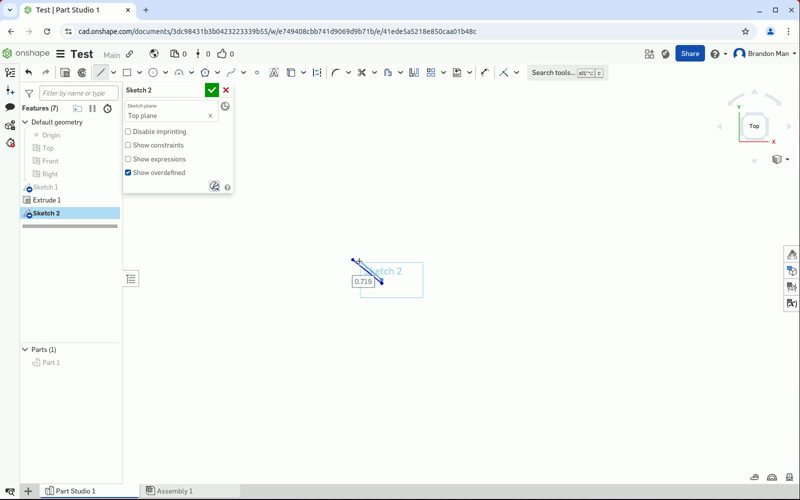
key_up(shift)
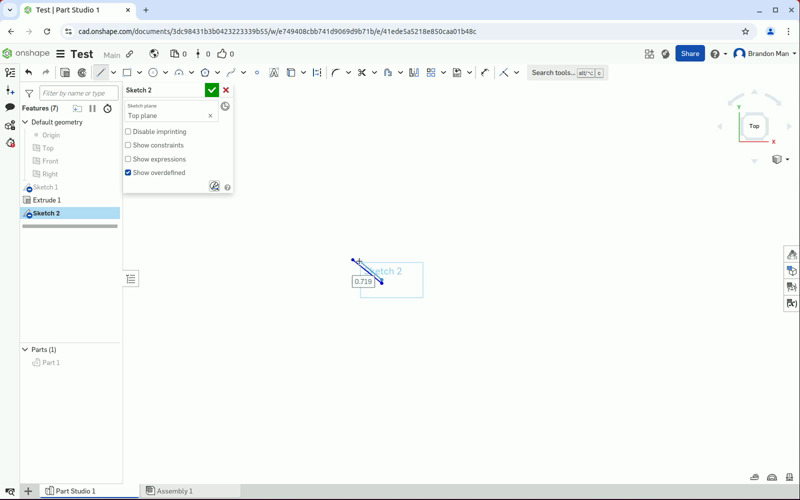
mouse_move(389, 260)
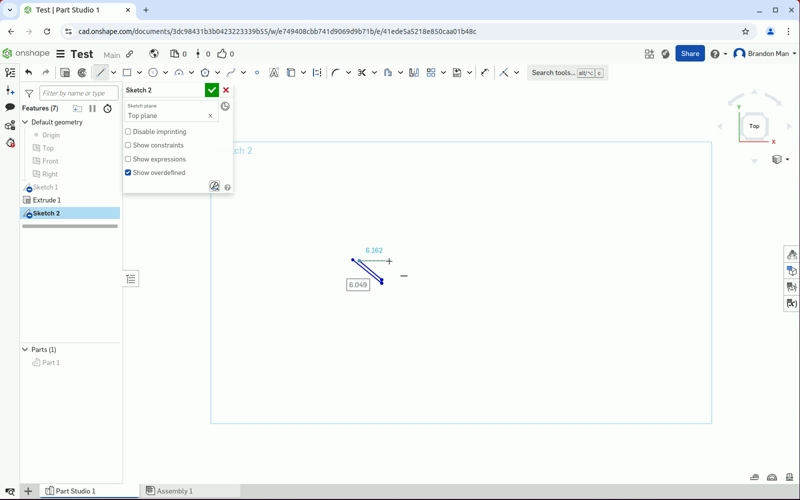
key_down(shift)
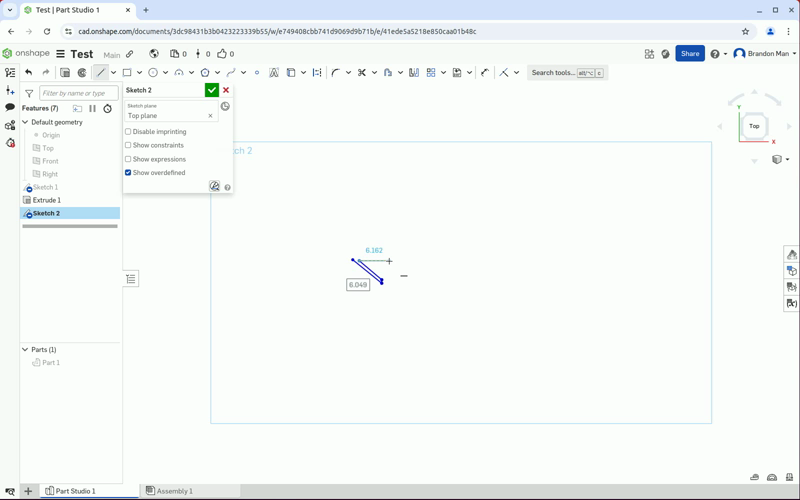
mouse_move(352, 259)
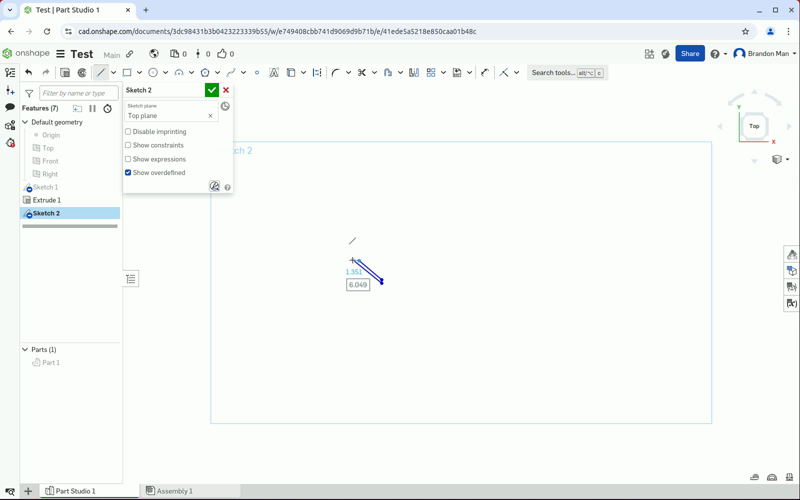
scroll(6)
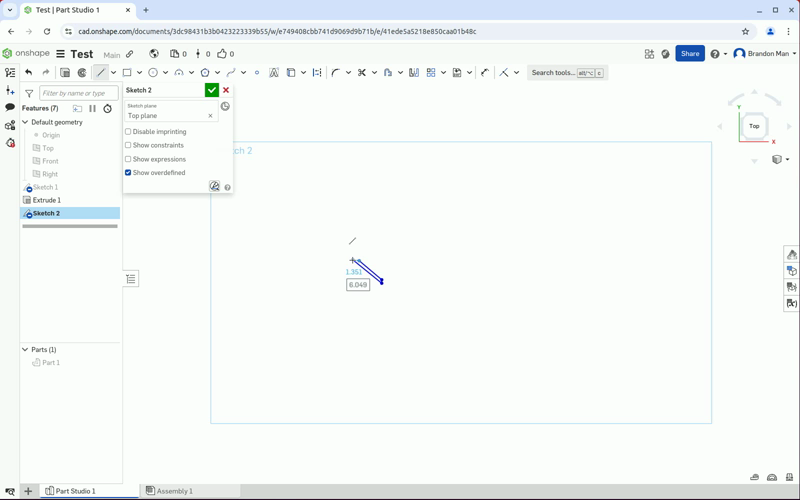
scroll(6)
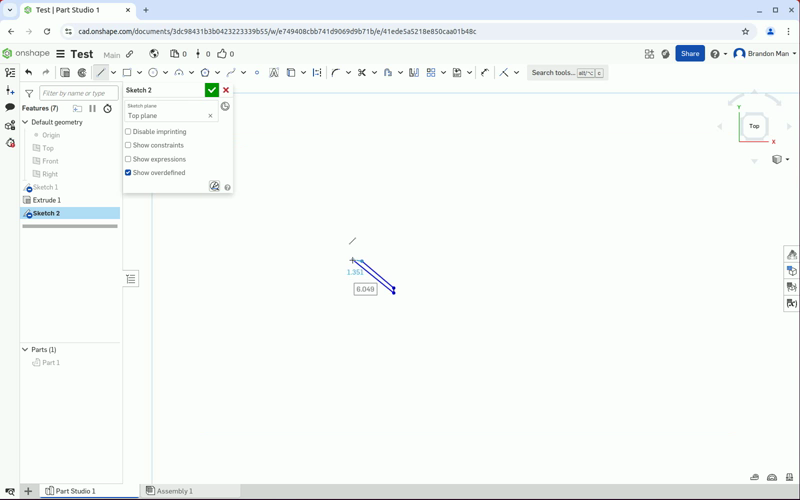
scroll(6)
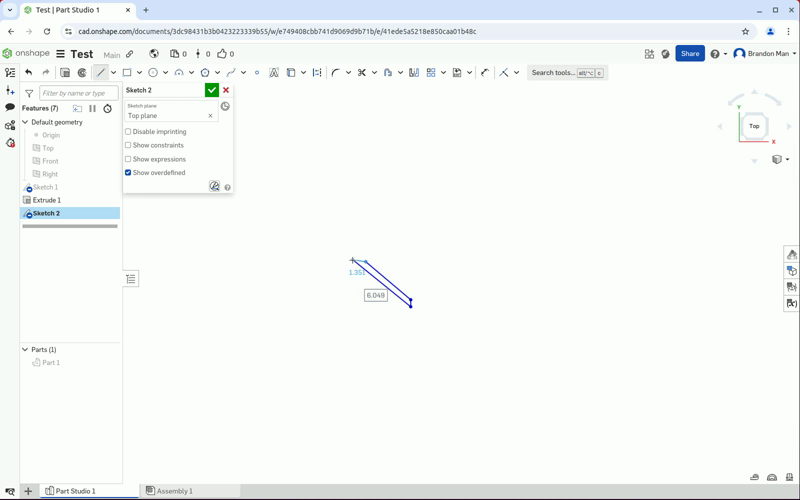
scroll(6)
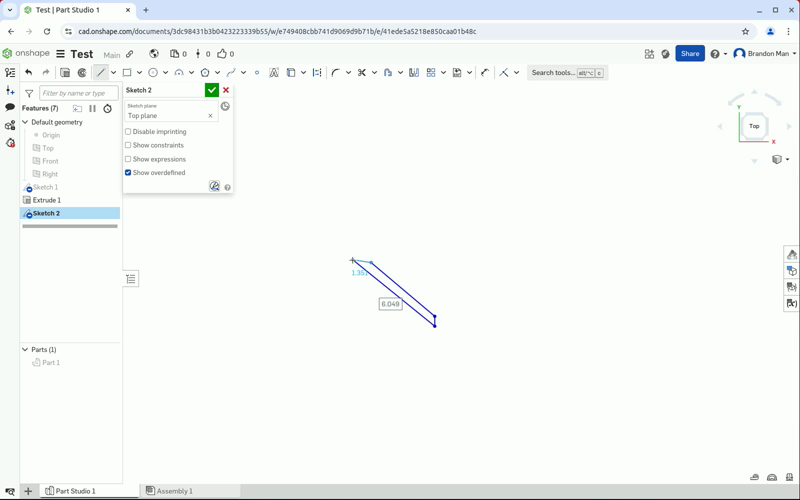
scroll(6)
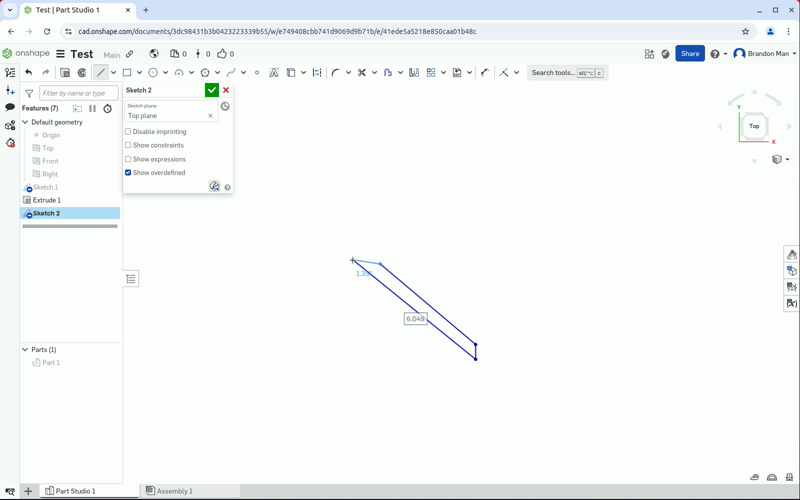
scroll(6)
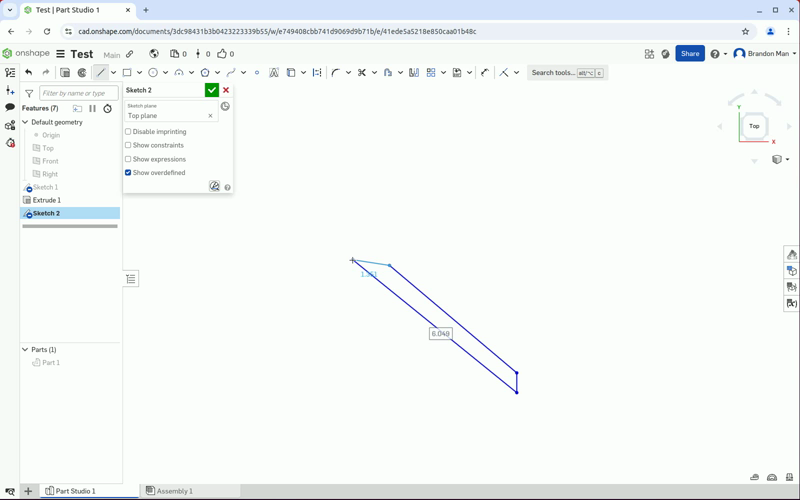
scroll(6)
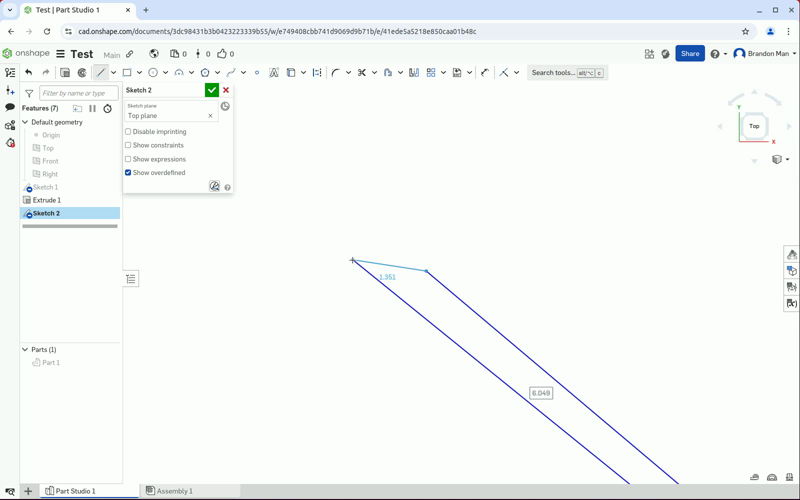
key_up(shift)
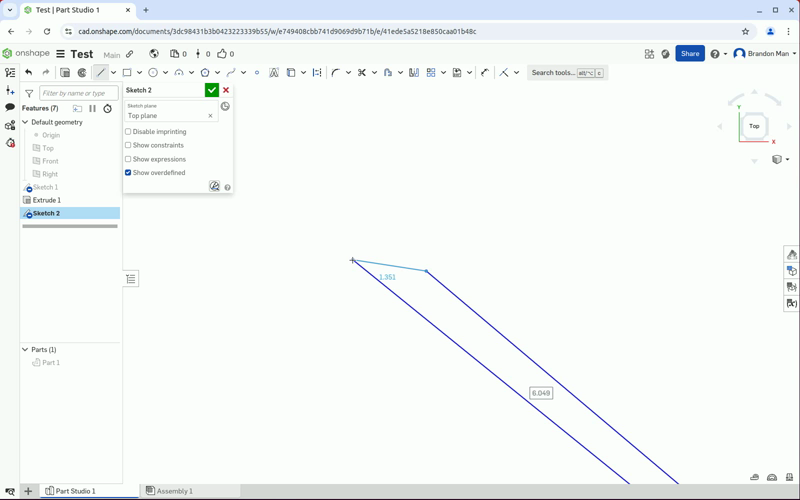
click(352, 259)
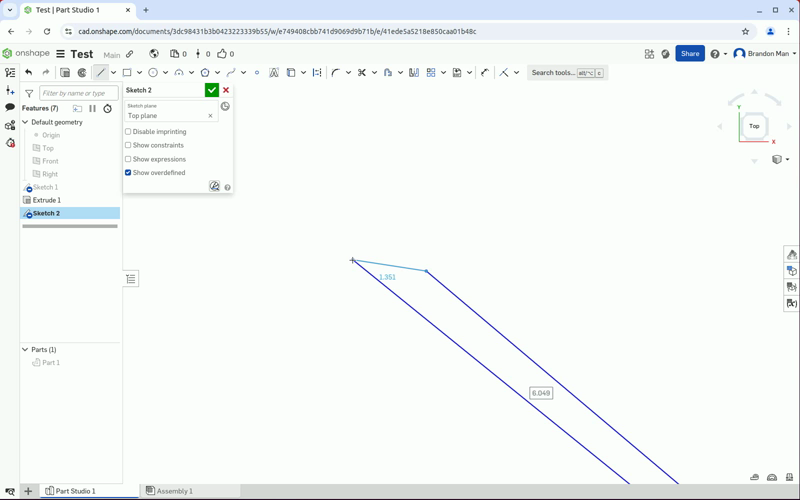
scroll(-6)
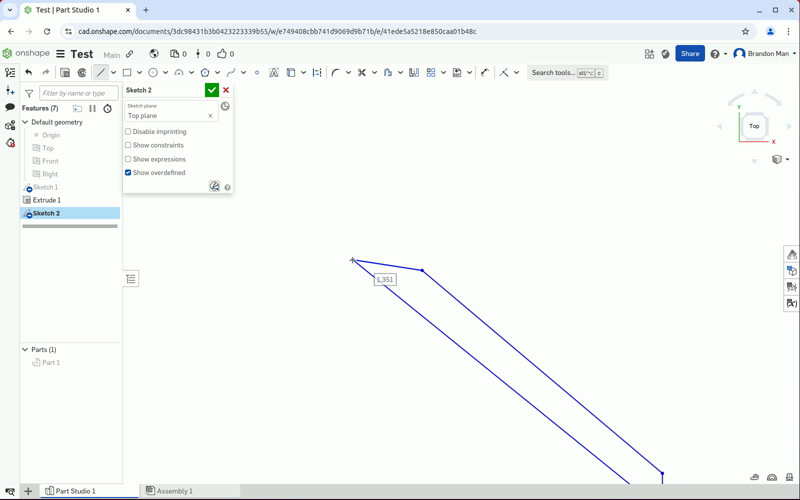
scroll(-6)
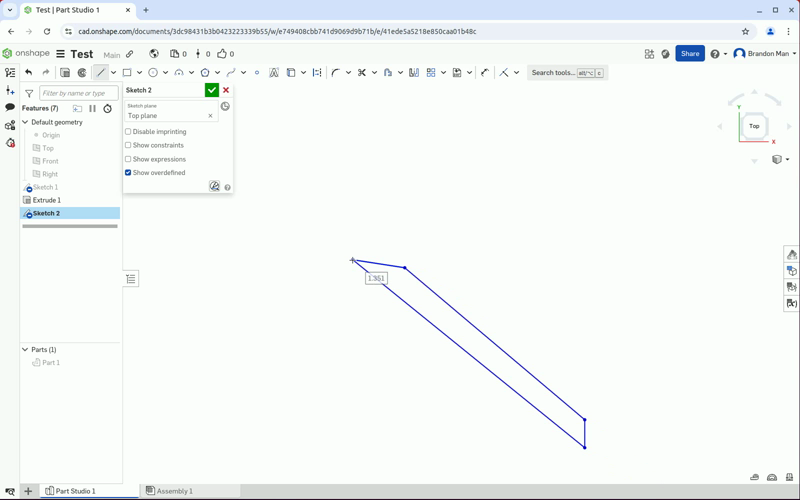
scroll(-6)
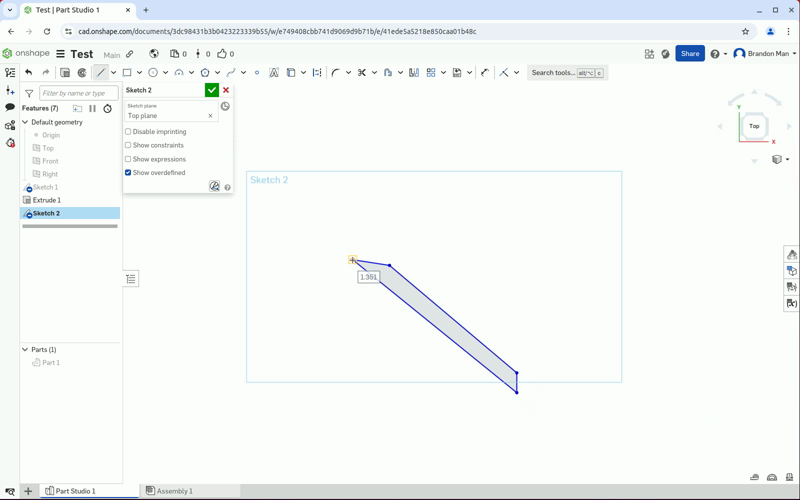
scroll(-6)
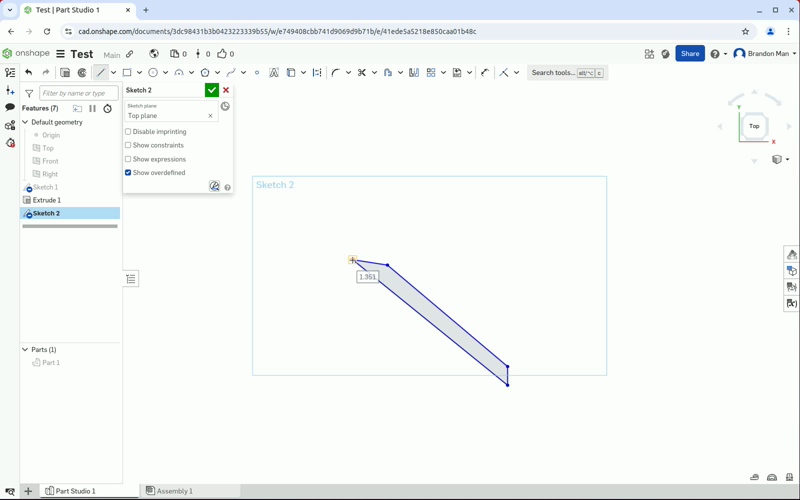
scroll(-6)
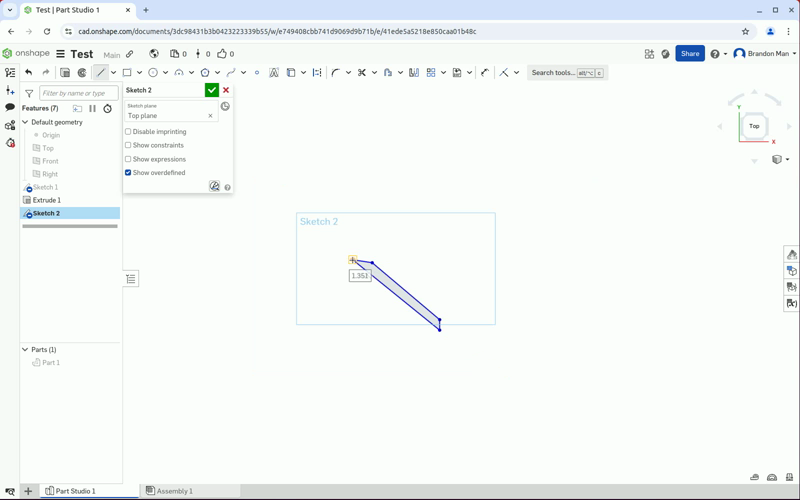
scroll(-6)
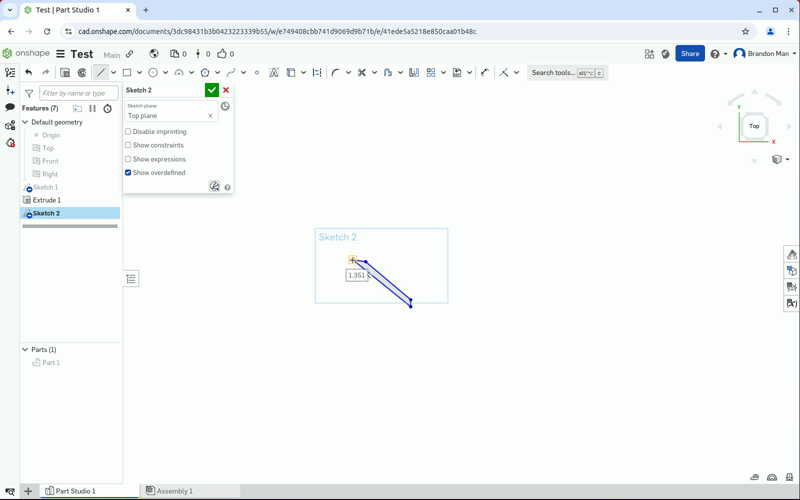
scroll(-6)
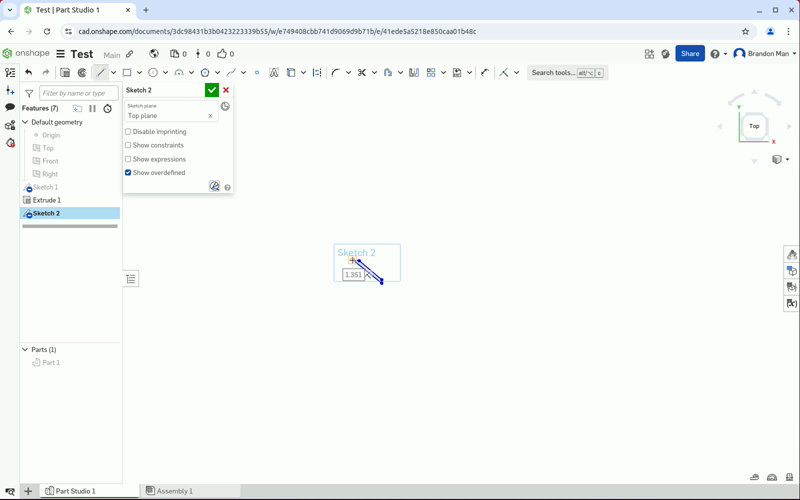
key(esc)
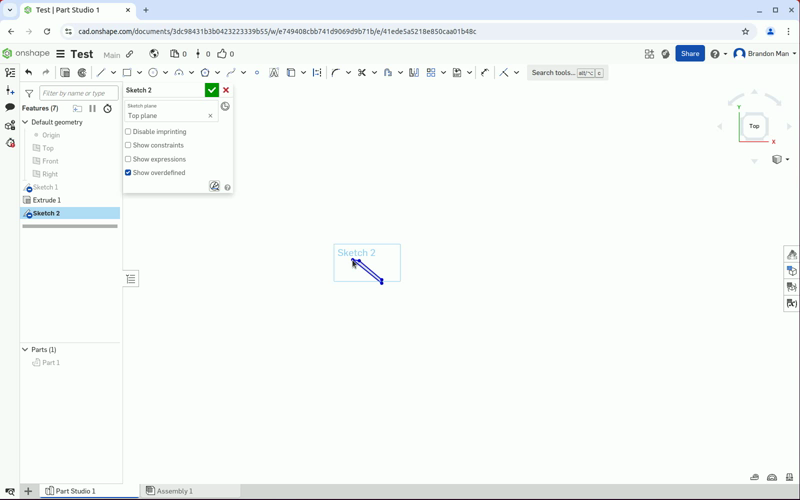
mouse_move(365, 265)
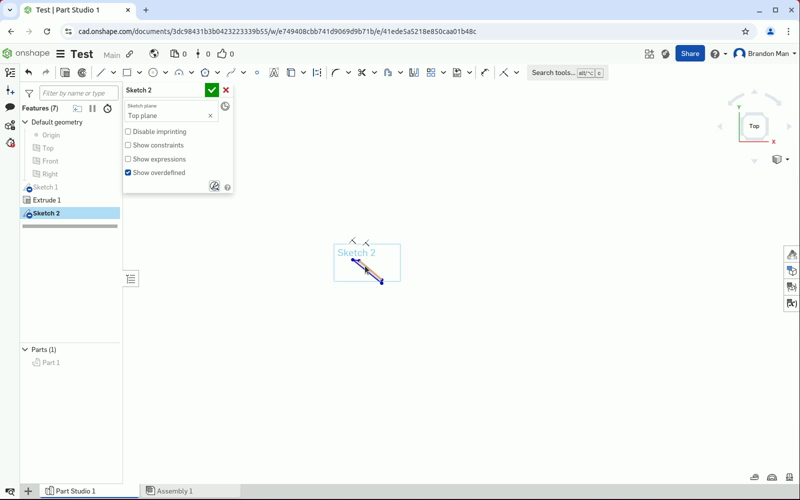
scroll(6)
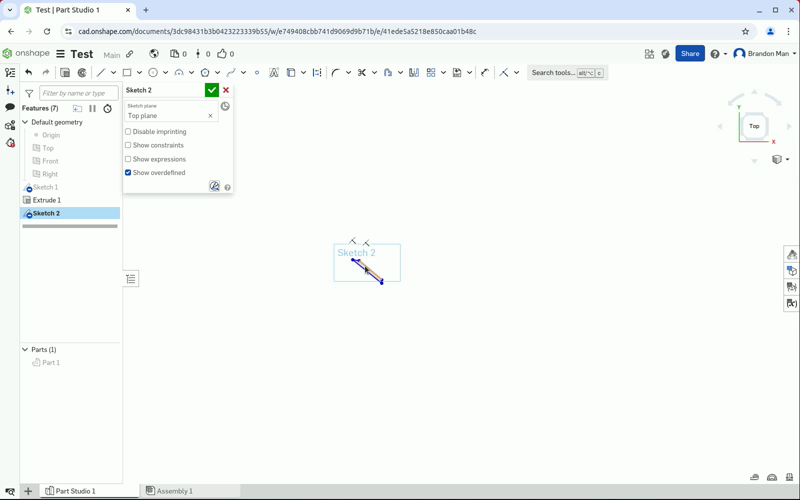
scroll(6)
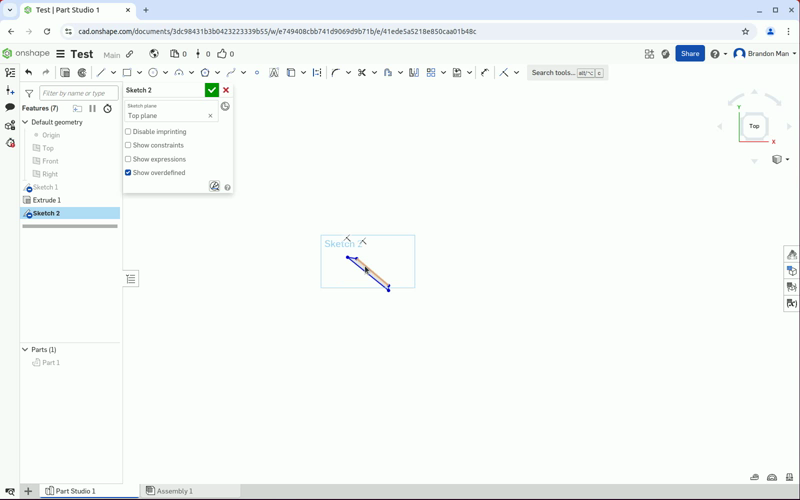
scroll(6)
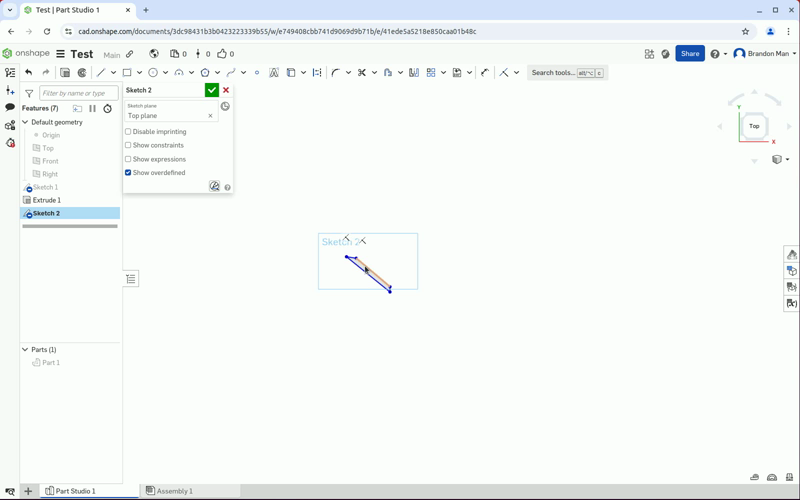
scroll(6)
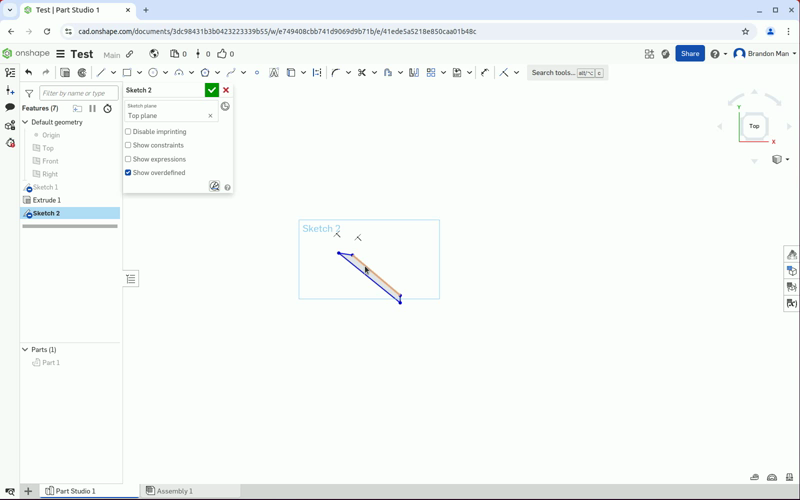
scroll(6)
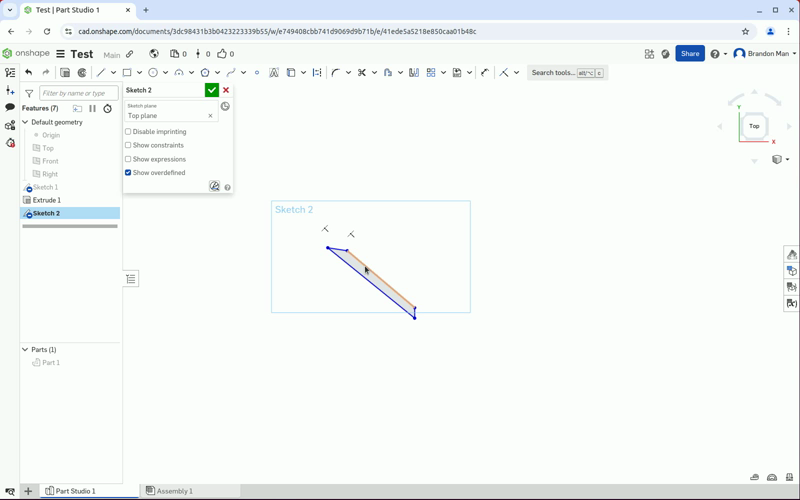
scroll(6)
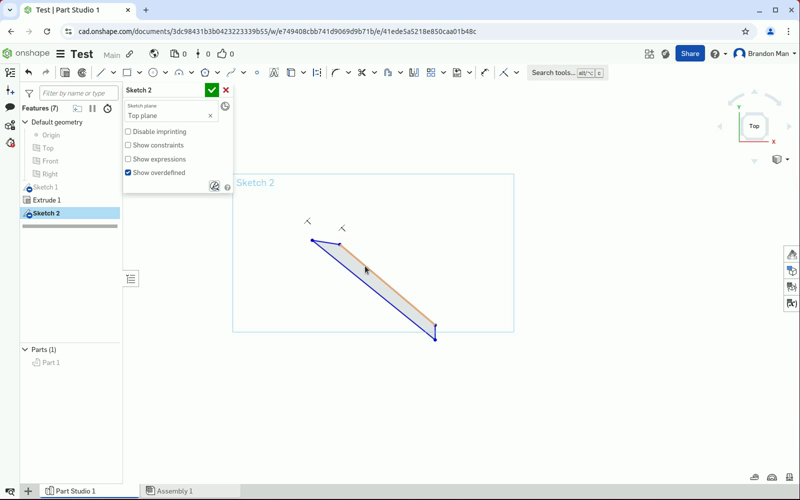
scroll(6)
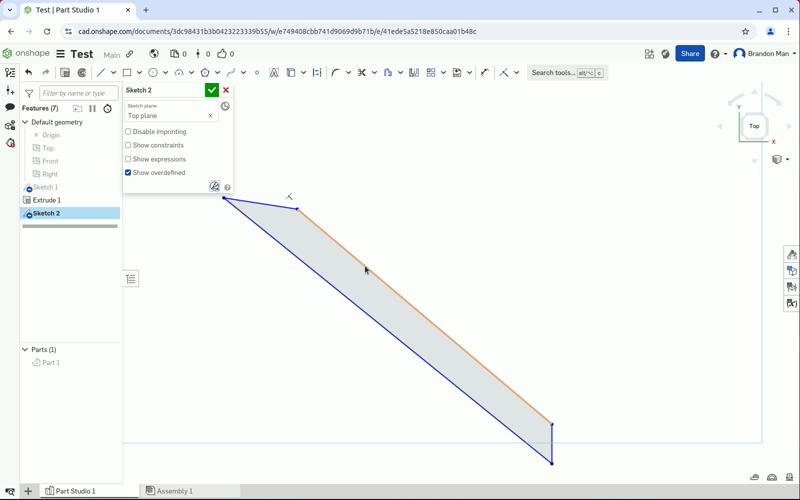
click(365, 265)
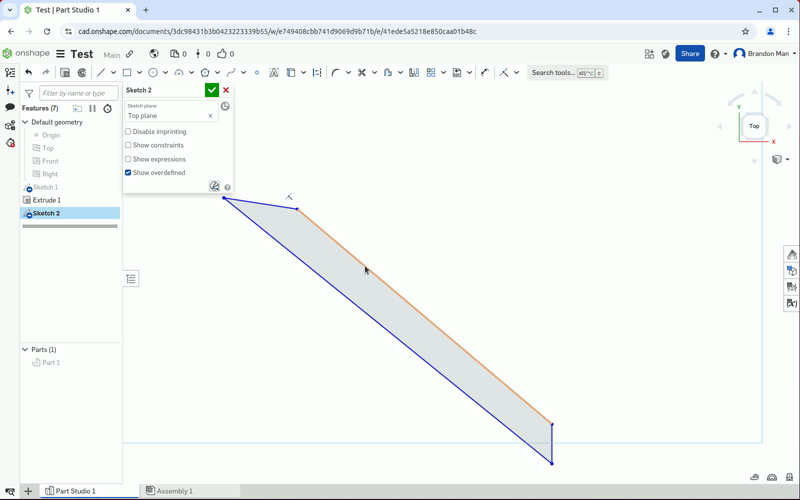
scroll(-6)
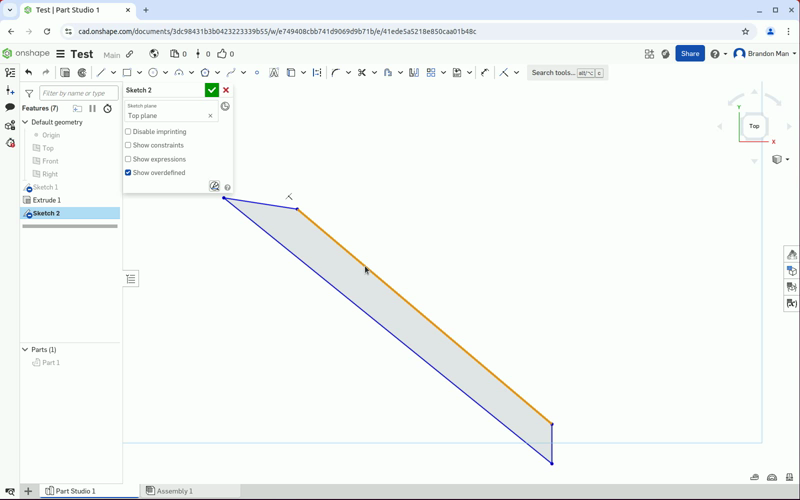
scroll(-6)
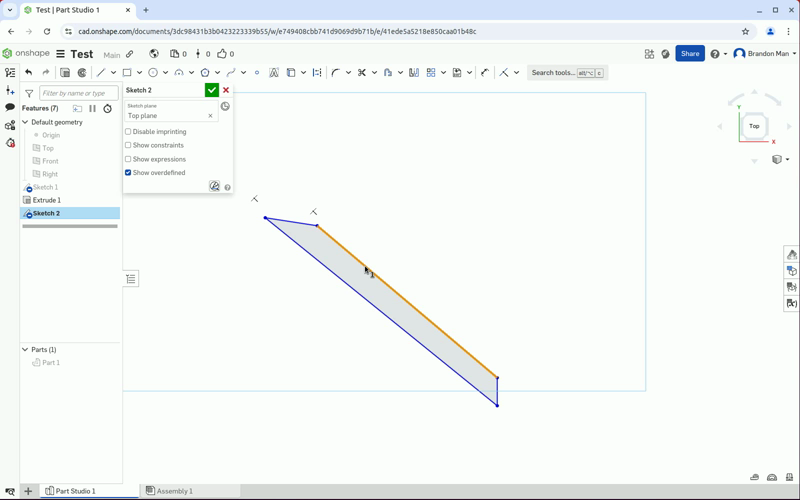
scroll(-6)
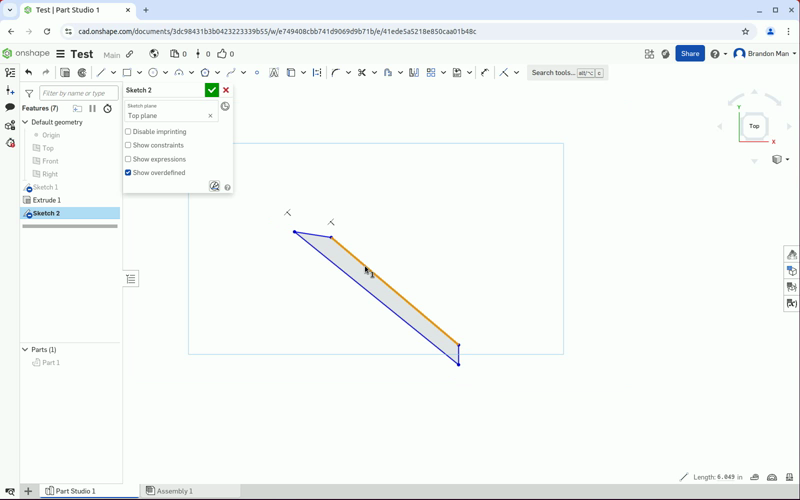
scroll(-6)
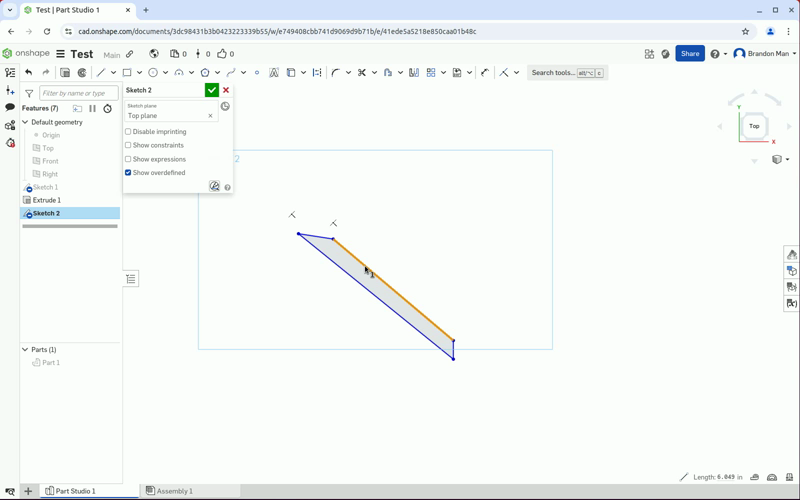
scroll(-6)
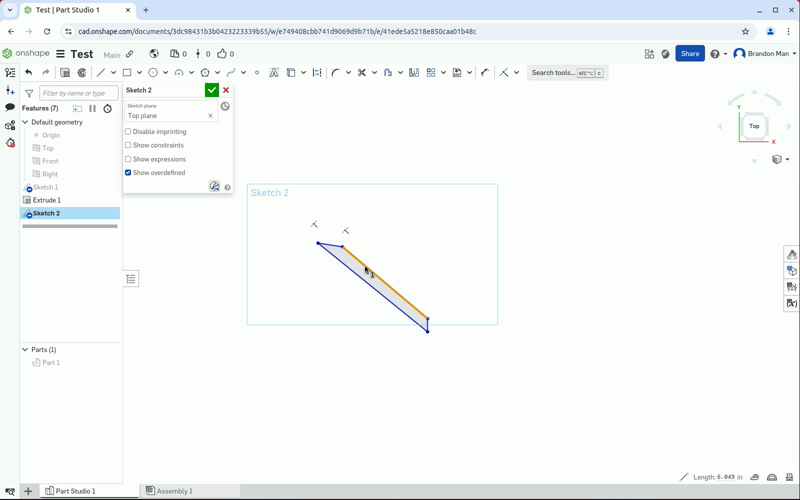
scroll(-6)
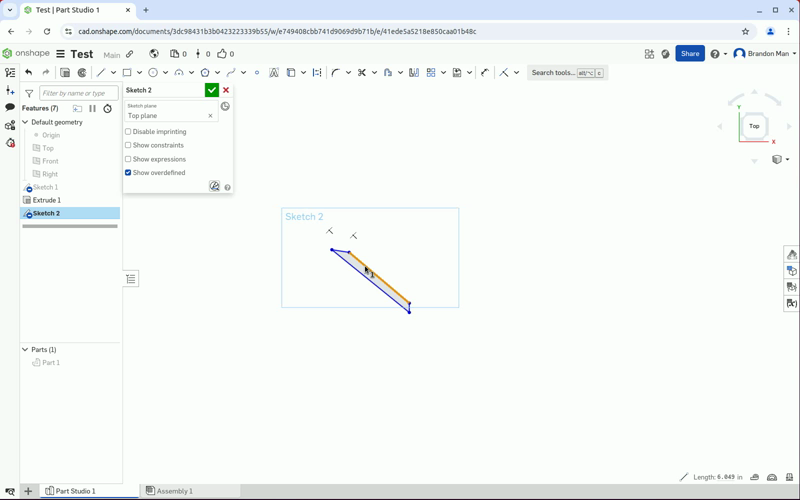
scroll(-6)
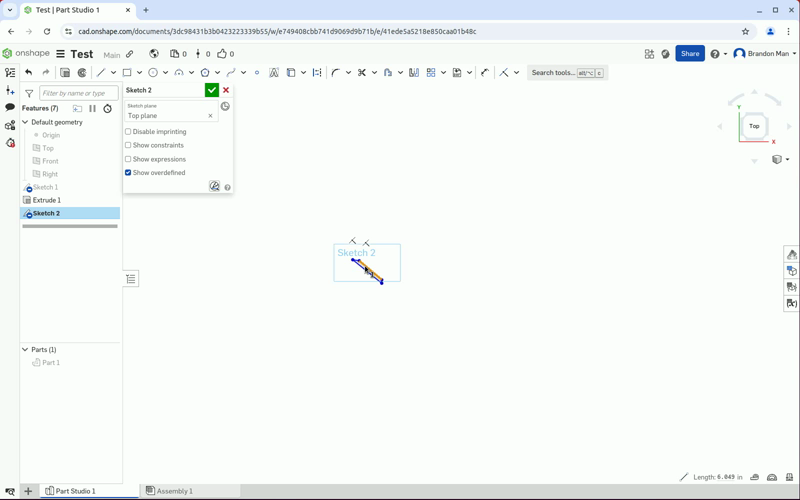
mouse_move(73, 352)
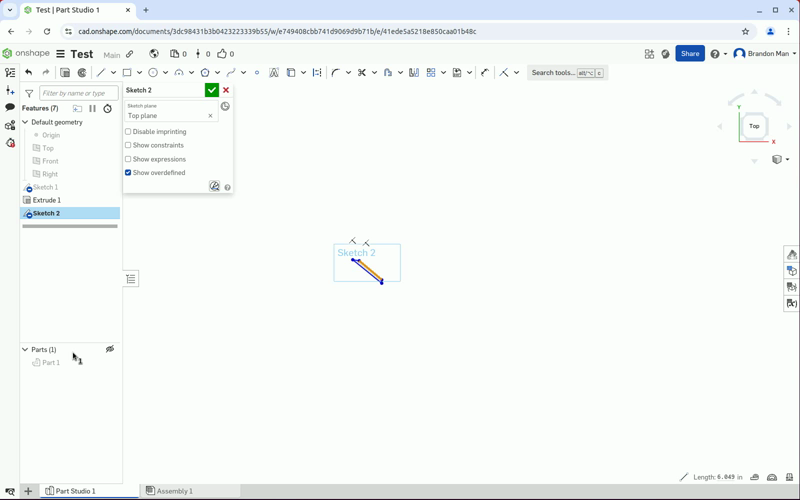
key(shift+y)
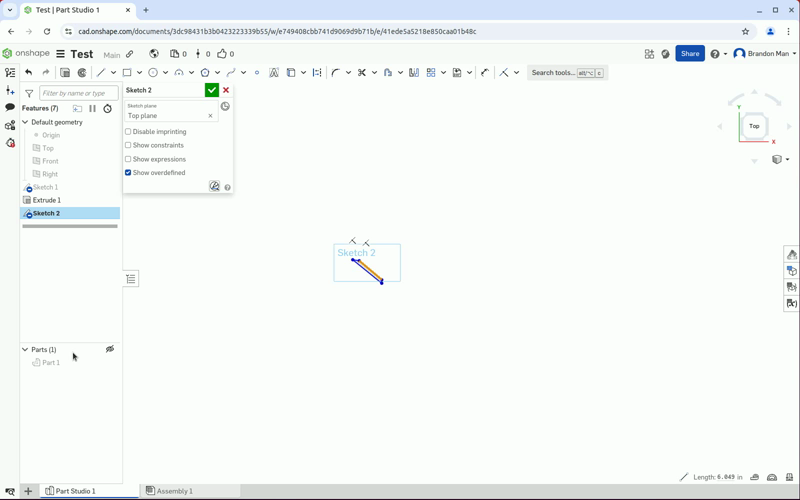
key(shift+e)
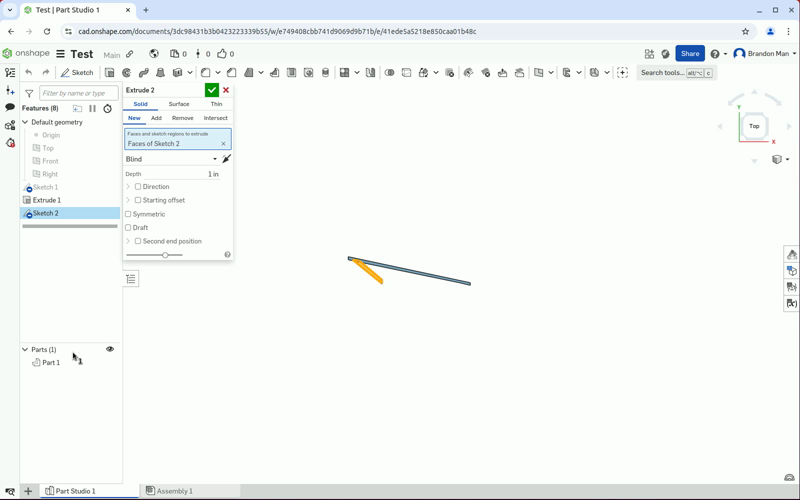
mouse_move(143, 106)
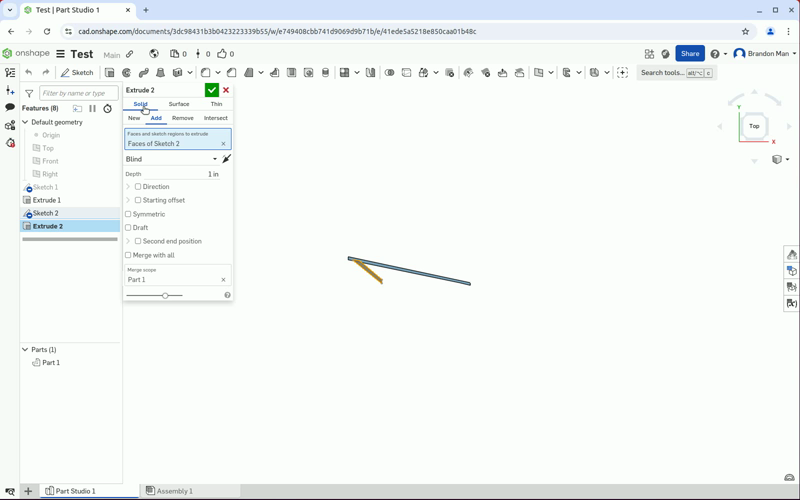
click(143, 106)
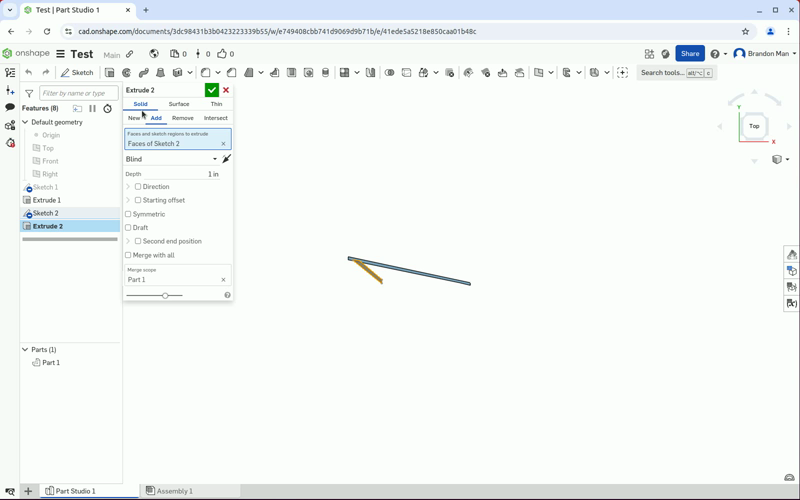
mouse_move(137, 120)
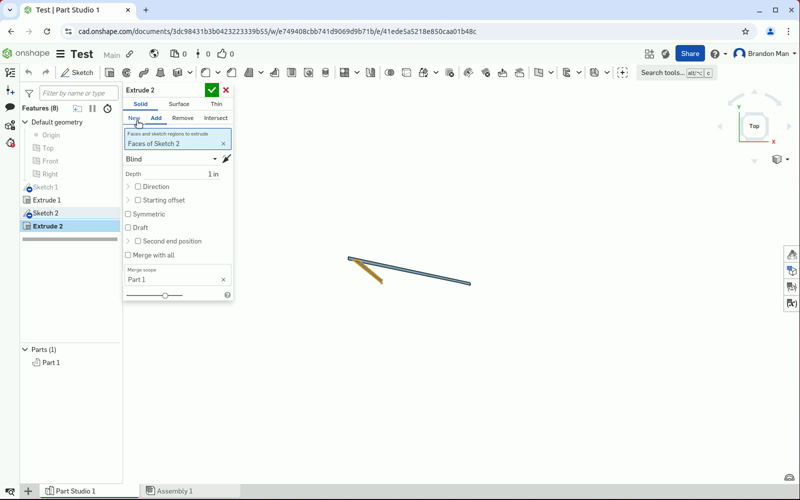
click(137, 120)
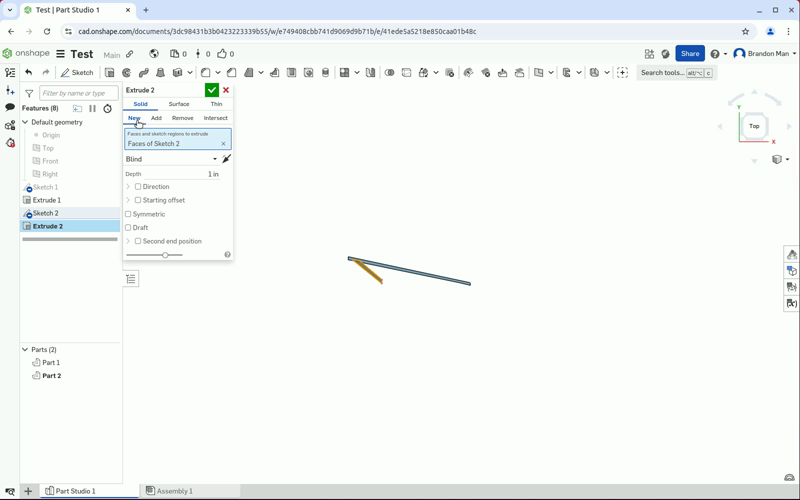
key(tab, 4)
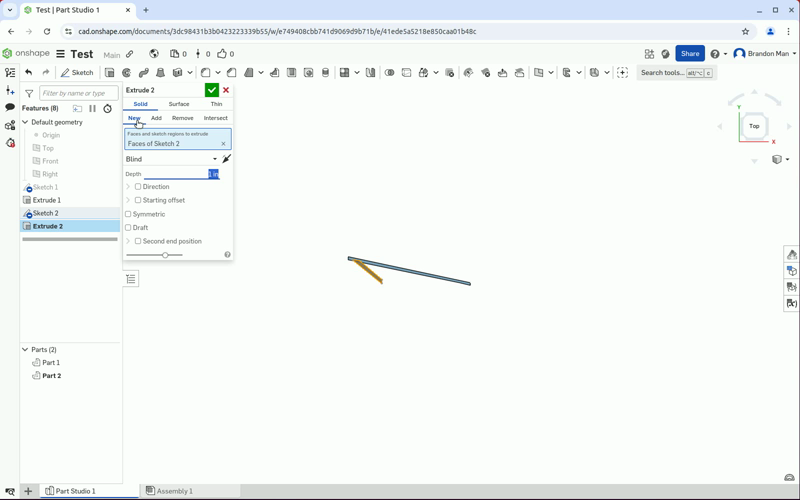
text(0.241)
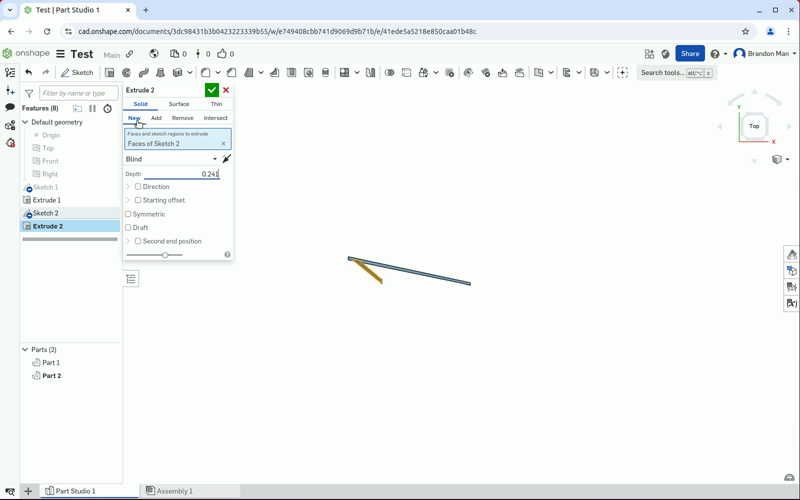
key(enter)
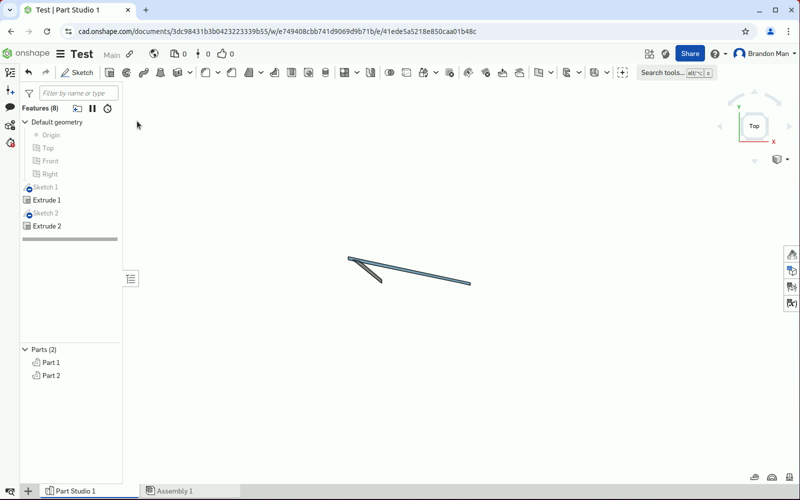
key(shift+h)
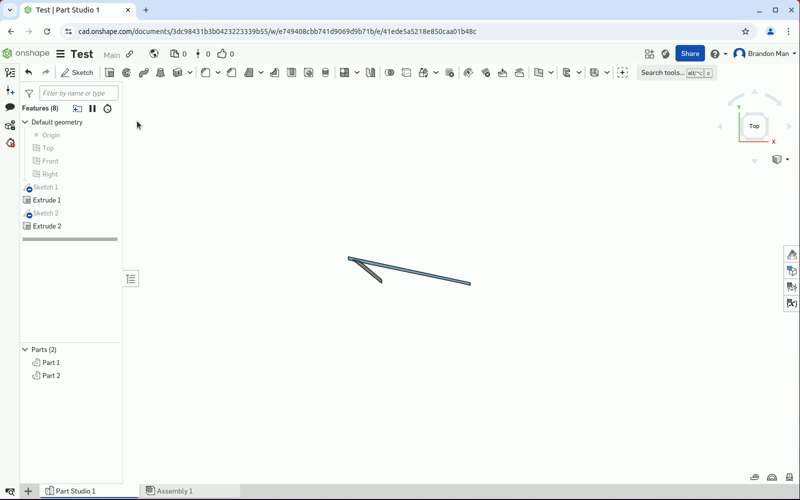
key(shift+h)
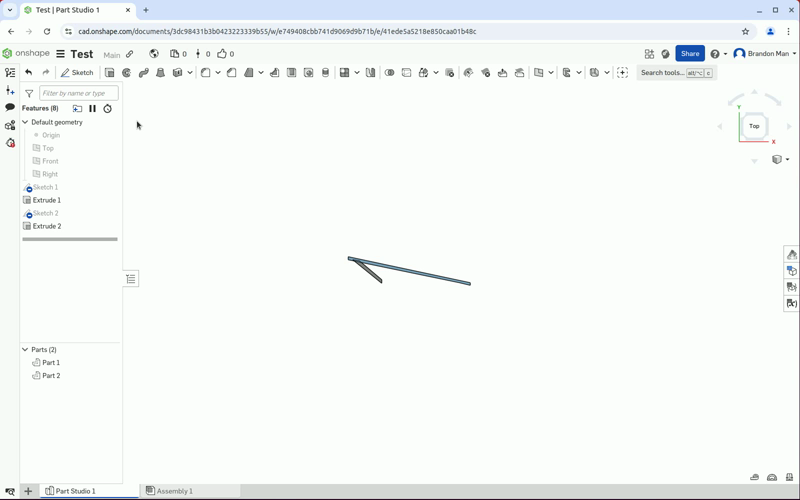
mouse_move(73, 189)
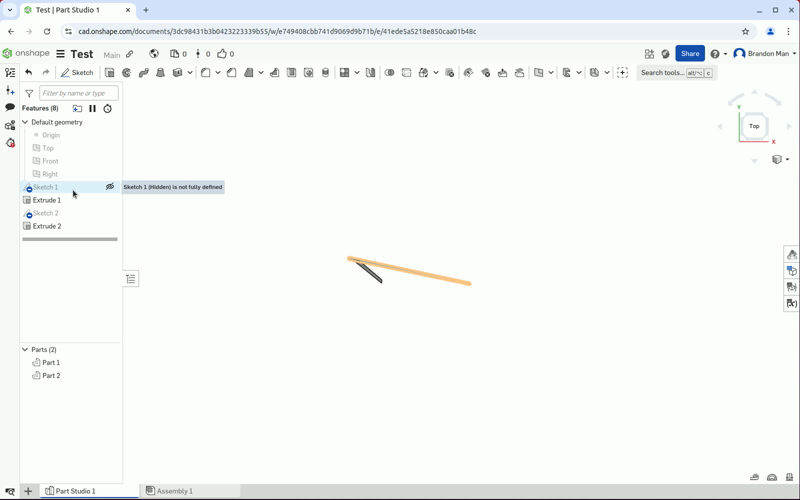
click(73, 189)
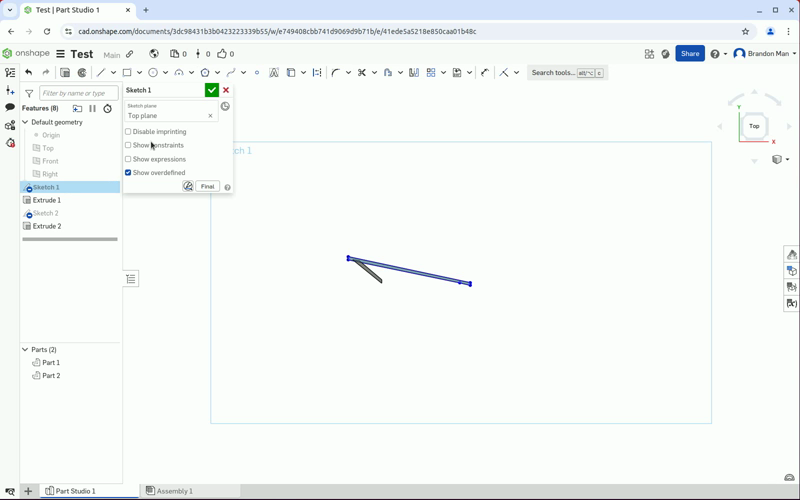
mouse_move(229, 92)
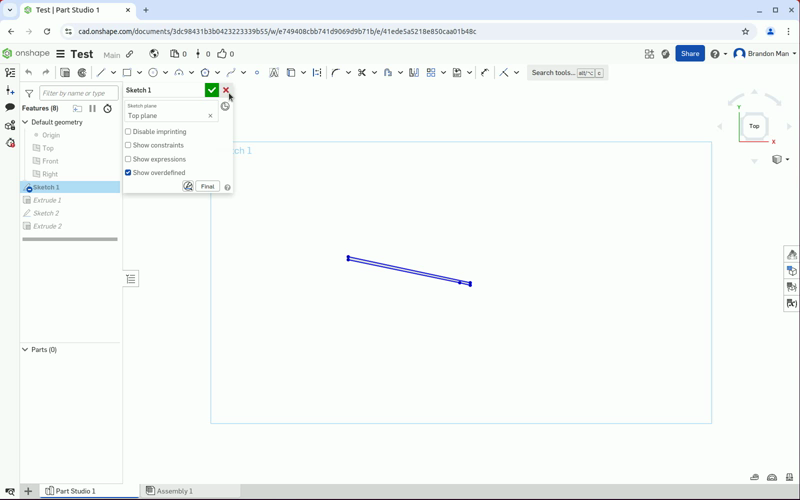
click(229, 92)
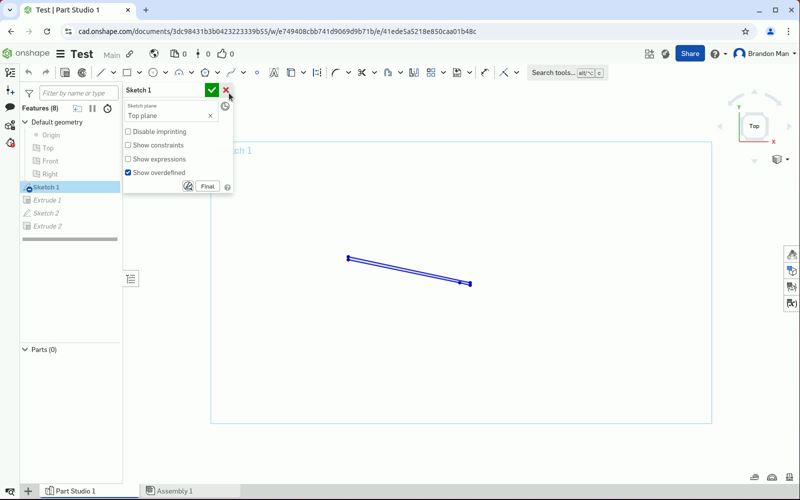
key(shift+s)
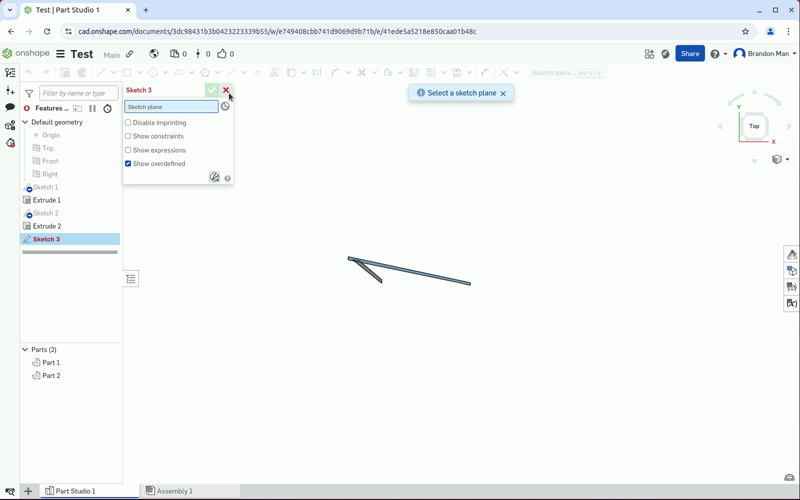
mouse_move(73, 150)
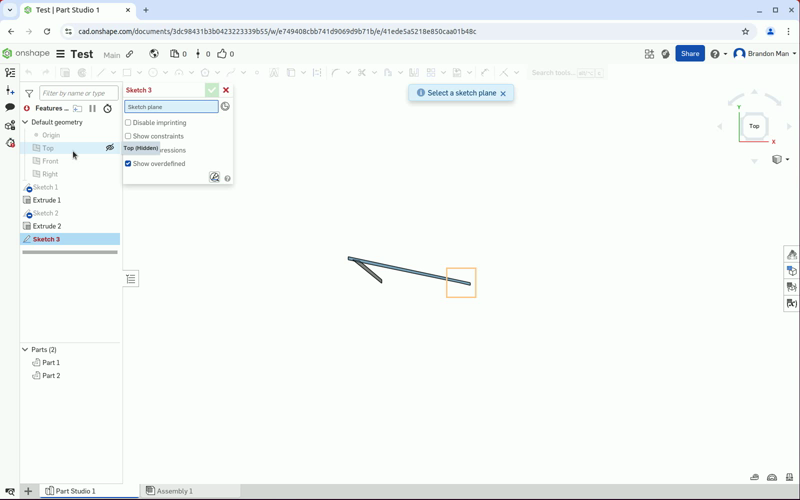
click(73, 150)
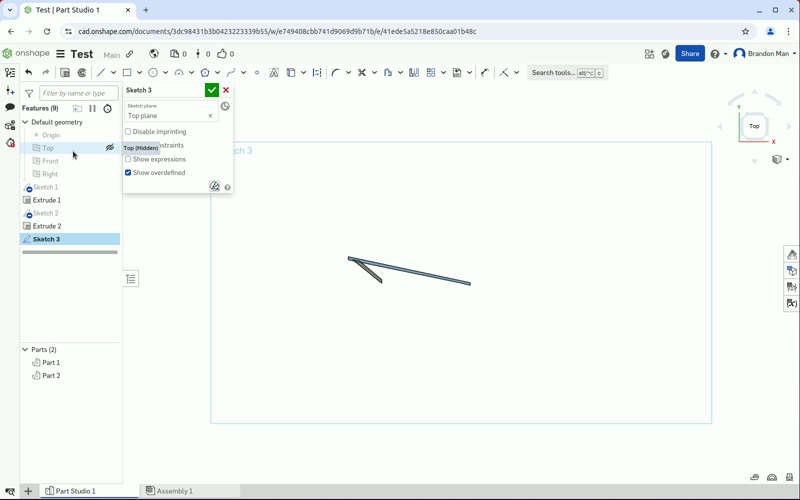
mouse_move(73, 352)
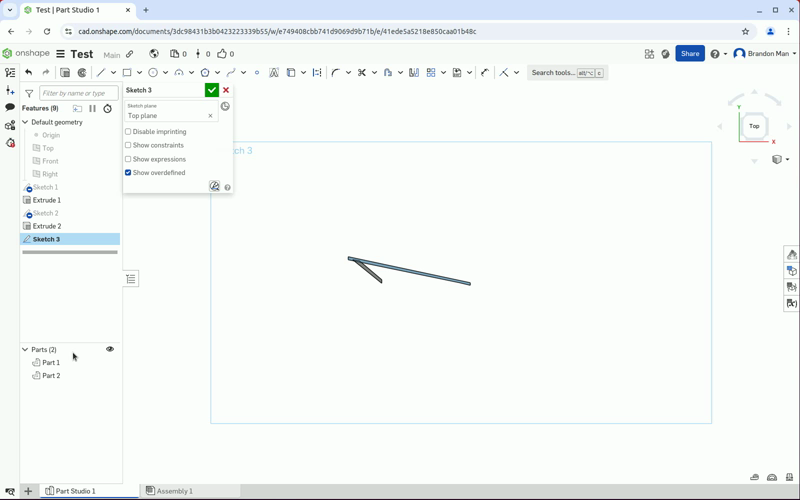
key(y)
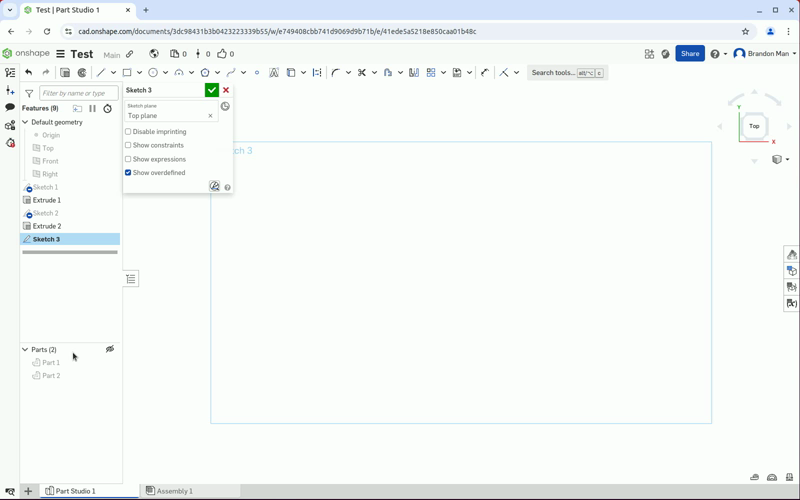
key(l)
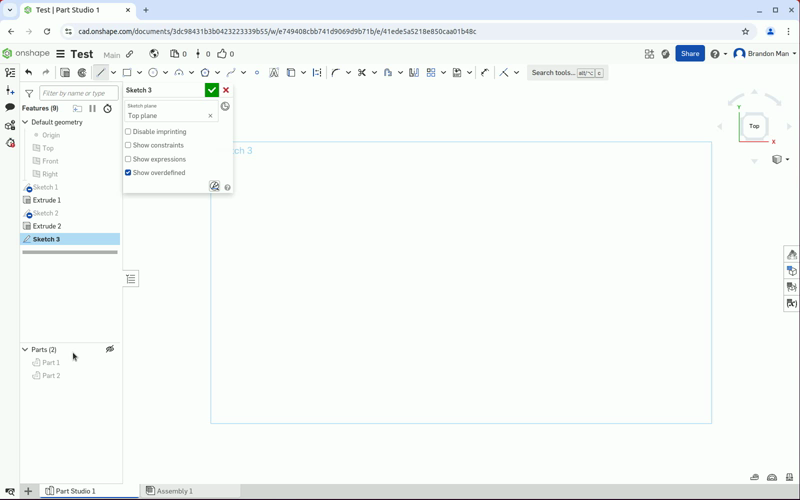
key_down(shift)
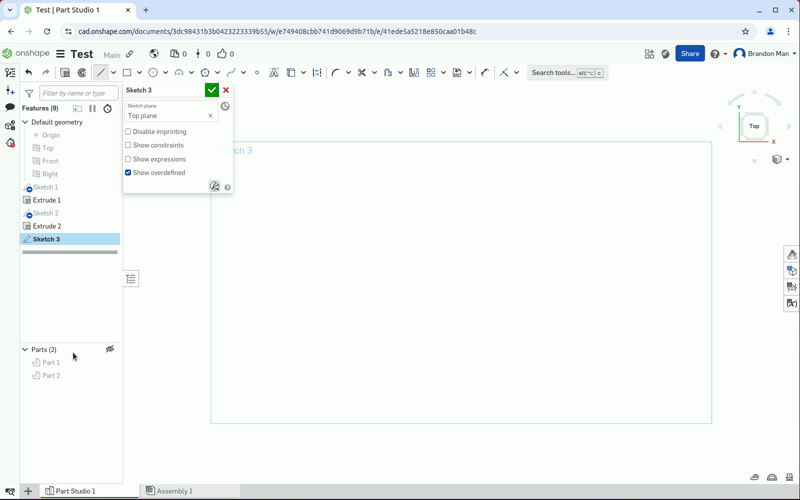
mouse_move(379, 282)
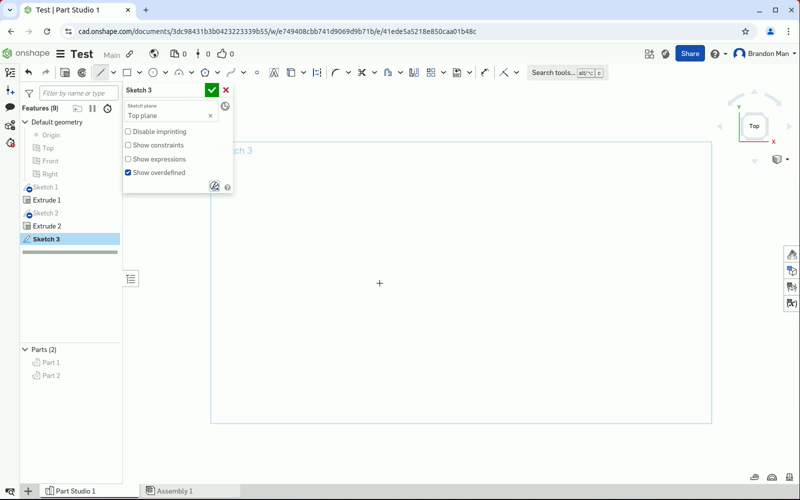
click(379, 282)
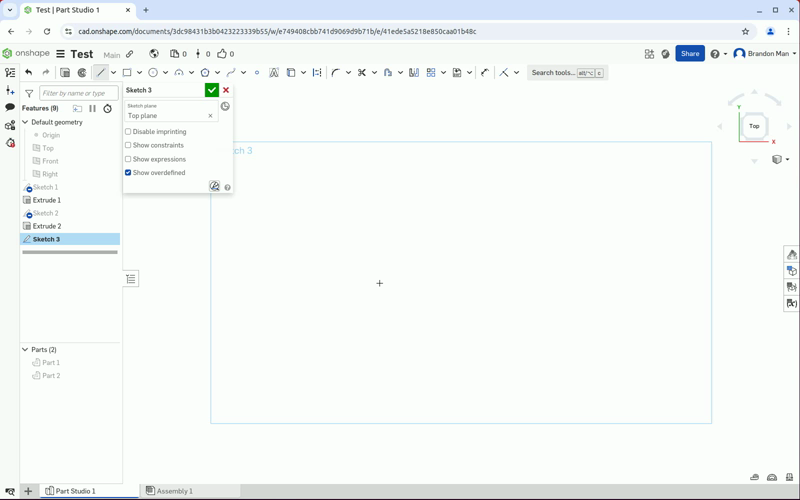
key_up(shift)
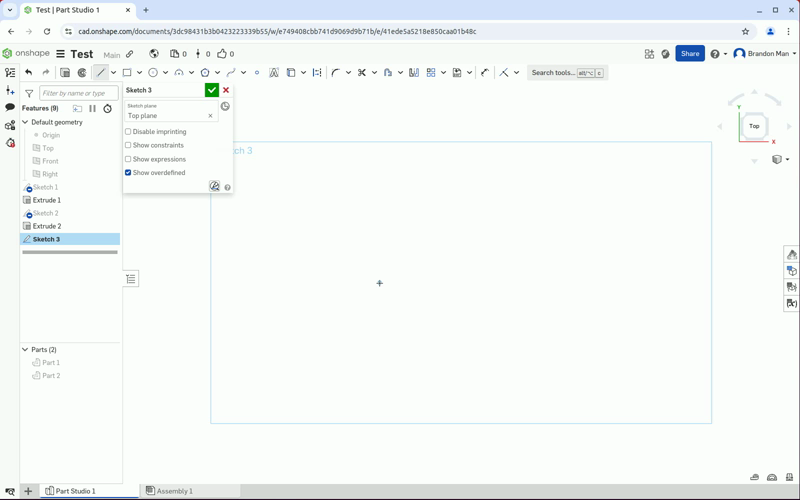
key_down(shift)
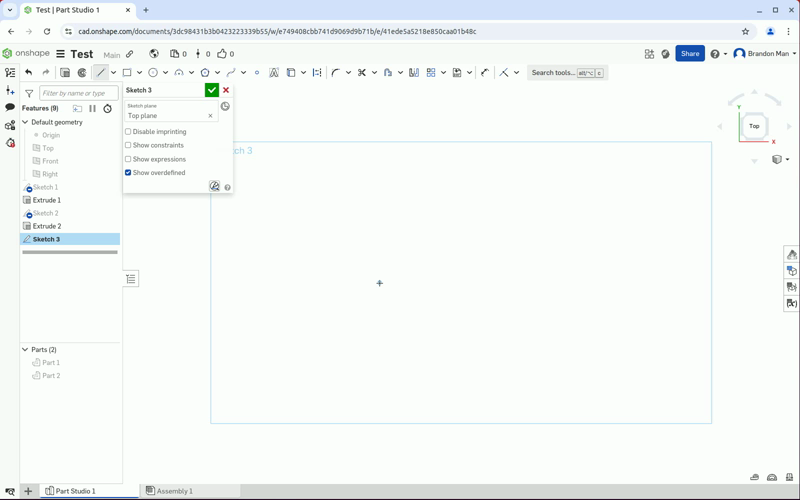
mouse_move(409, 282)
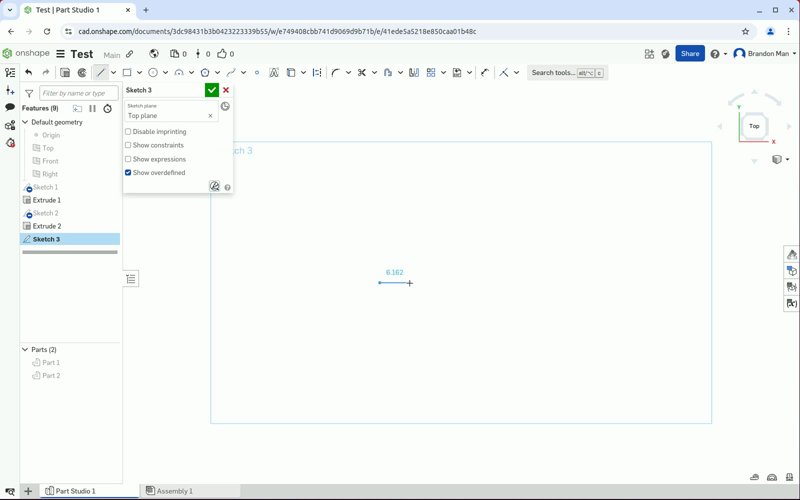
mouse_move(382, 282)
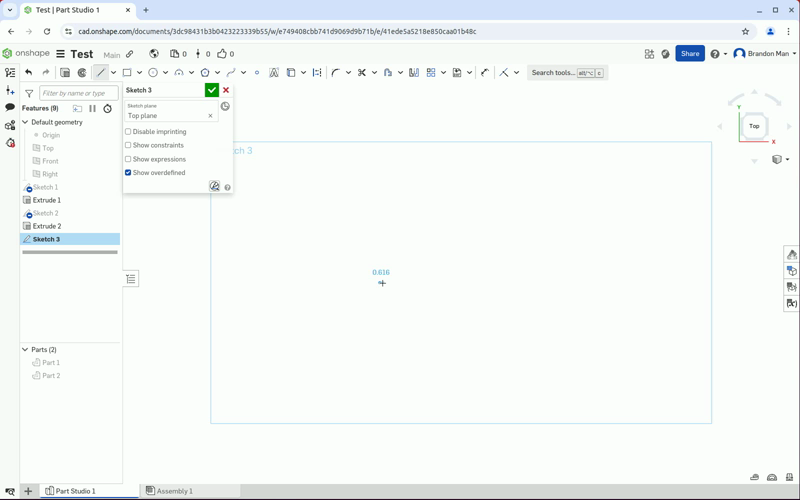
scroll(6)
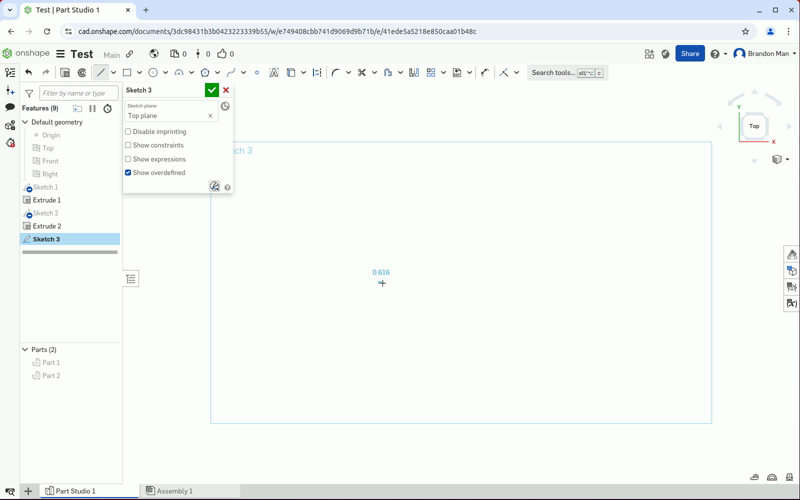
scroll(6)
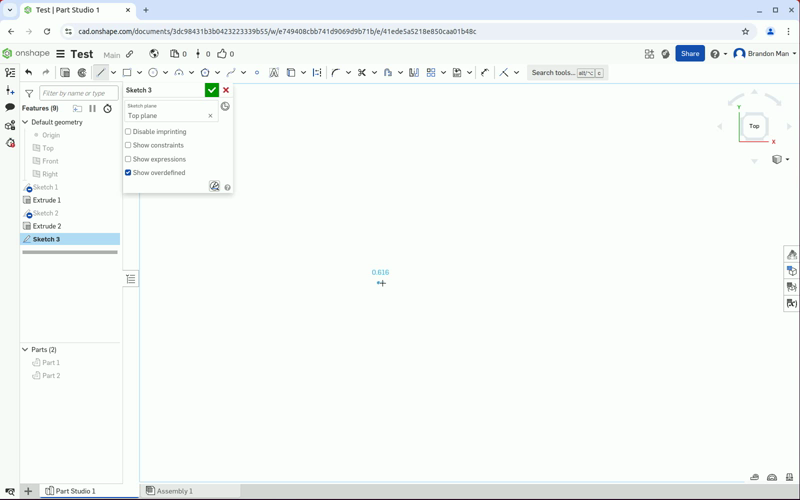
scroll(6)
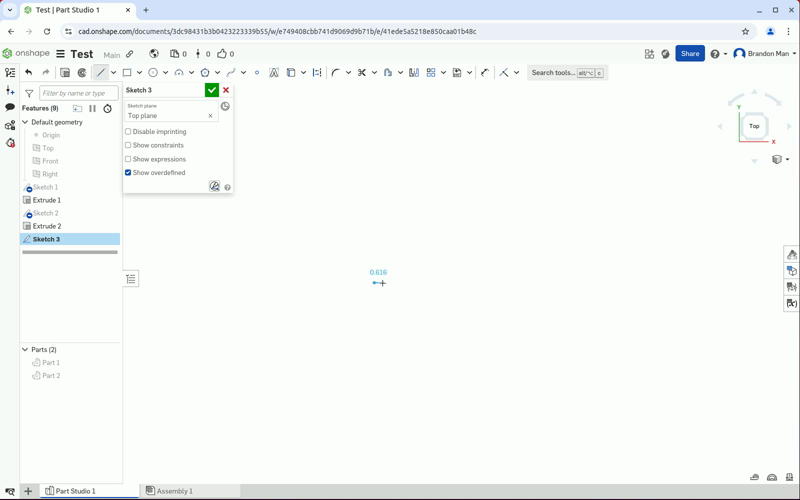
scroll(6)
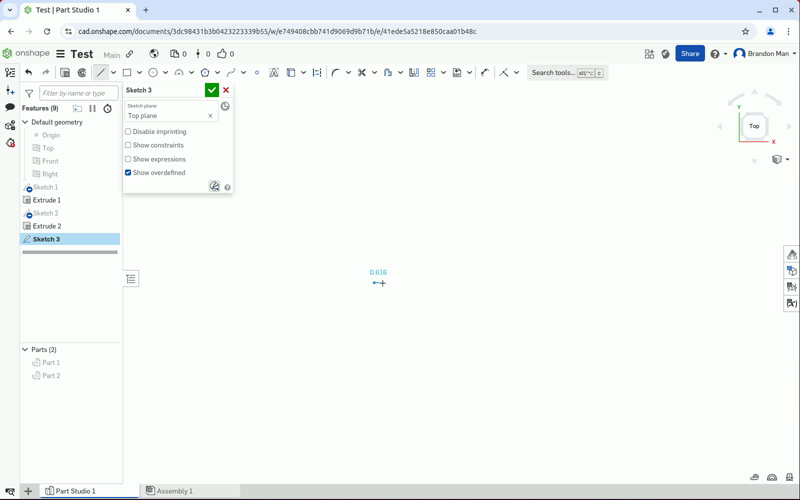
scroll(6)
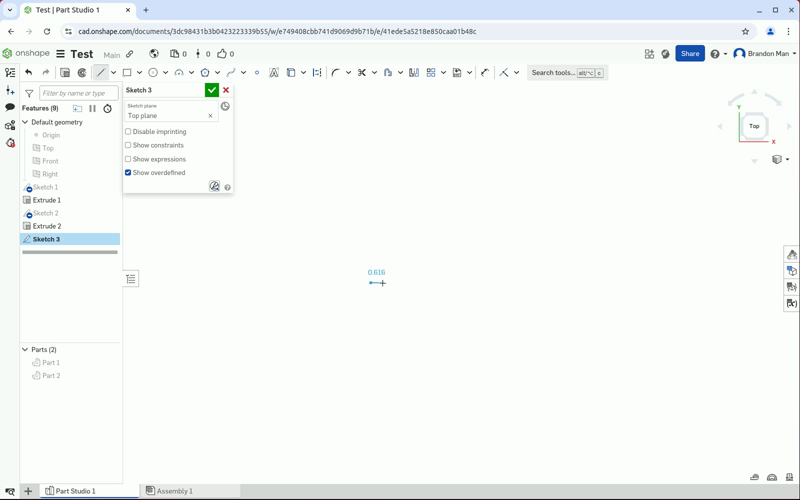
scroll(6)
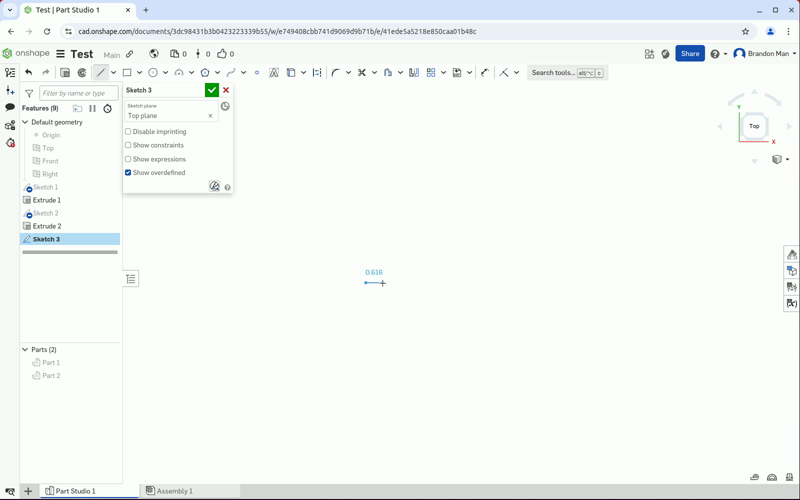
scroll(6)
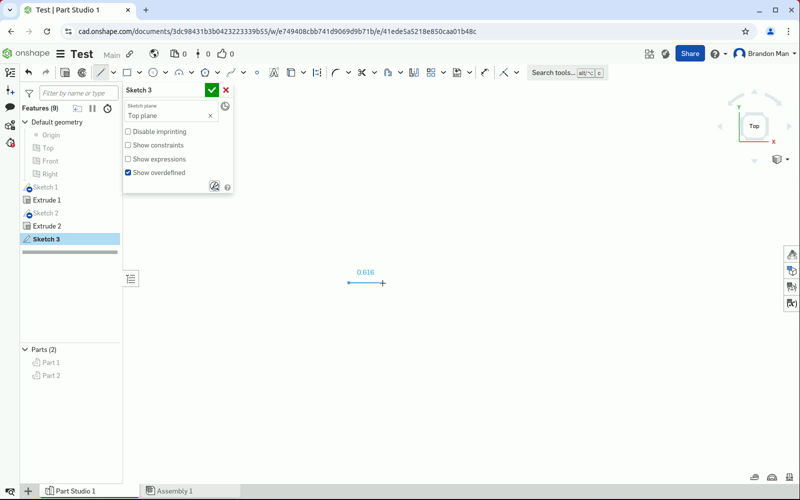
click(382, 282)
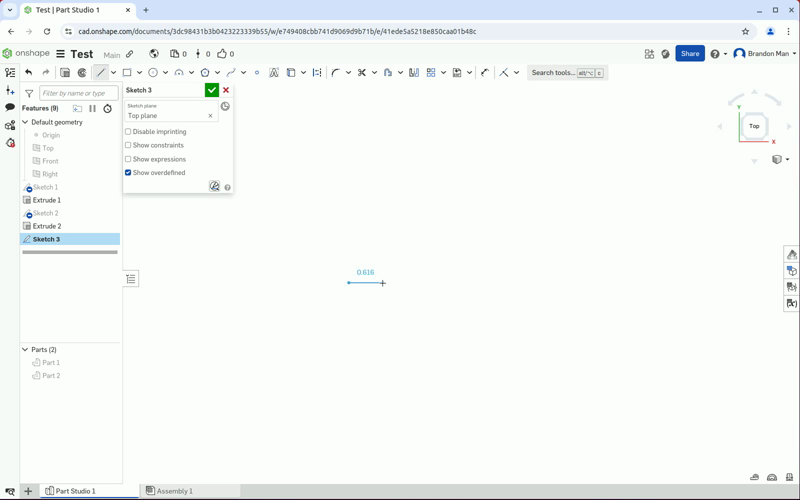
scroll(-6)
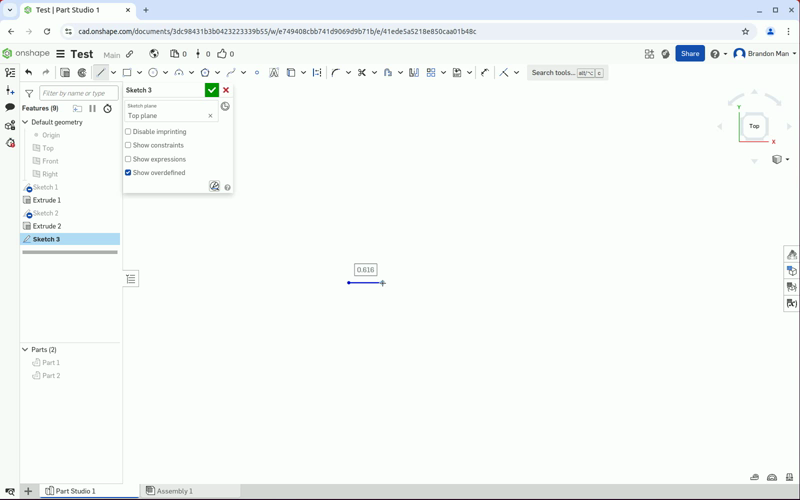
scroll(-6)
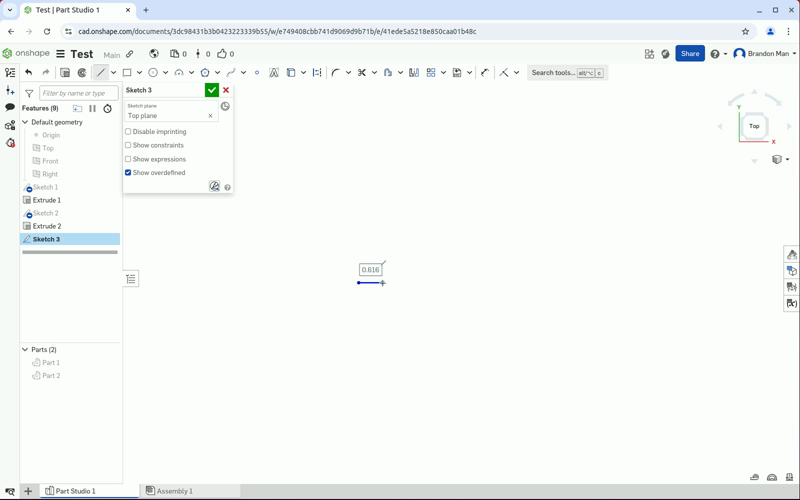
scroll(-6)
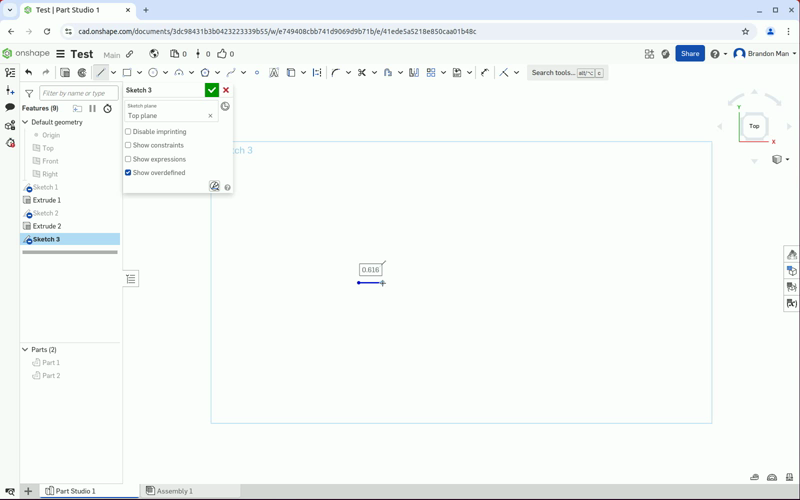
scroll(-6)
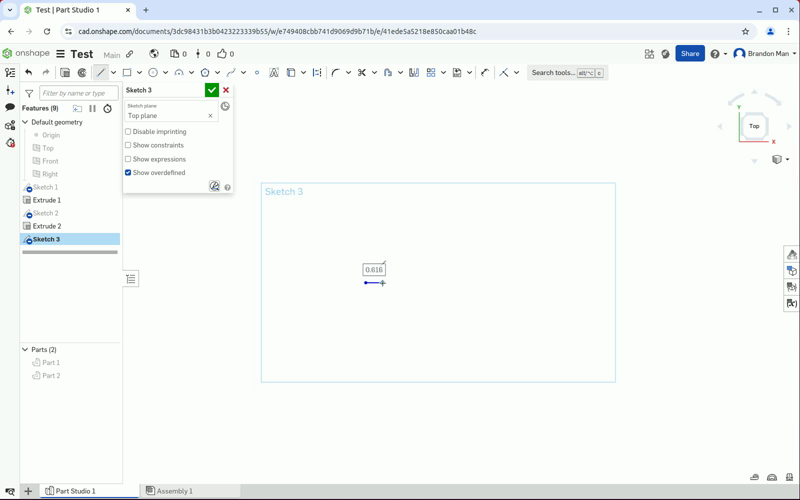
scroll(-6)
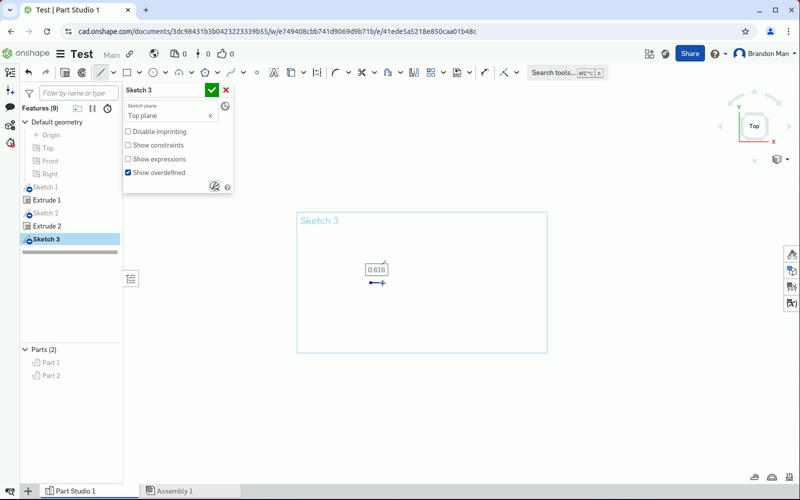
scroll(-6)
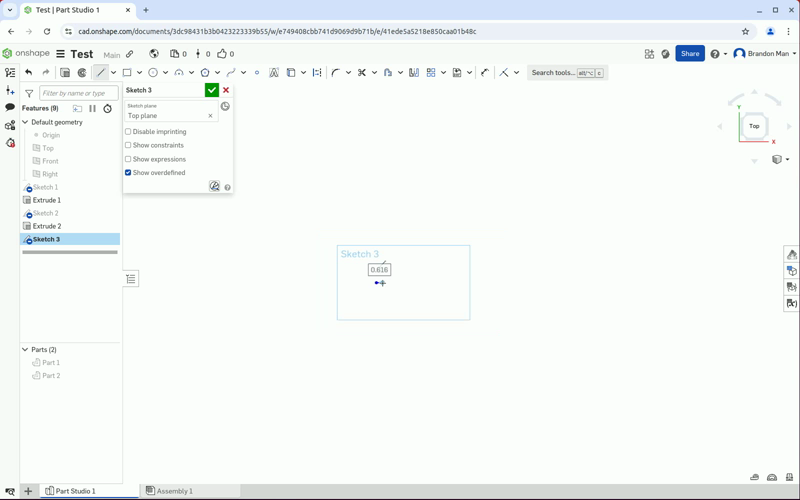
scroll(-6)
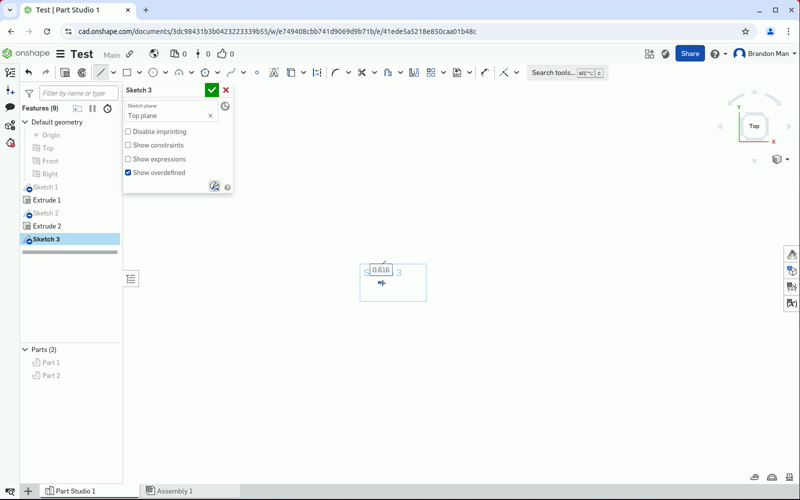
key_up(shift)
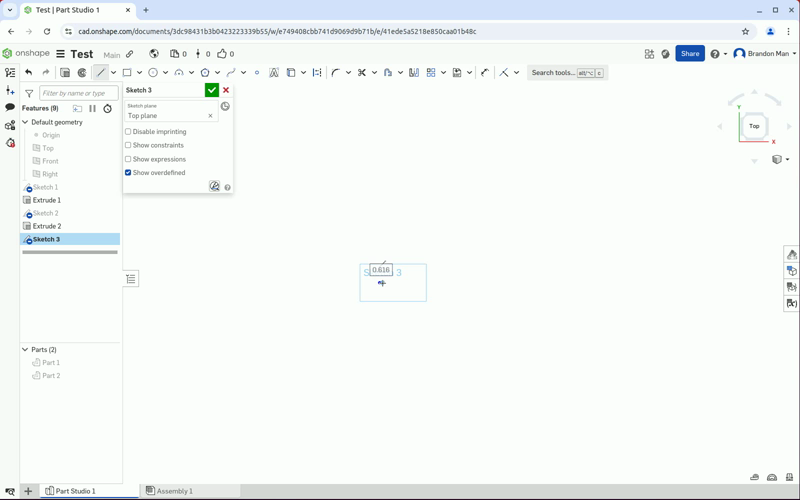
key_down(shift)
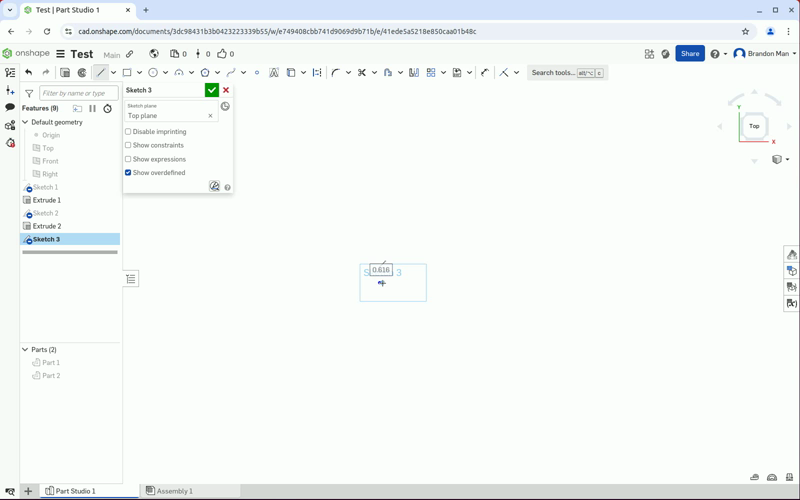
mouse_move(412, 282)
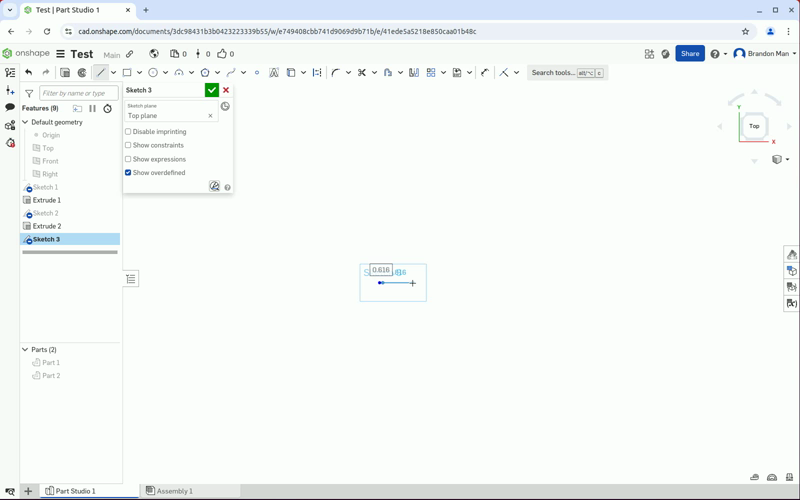
mouse_move(382, 280)
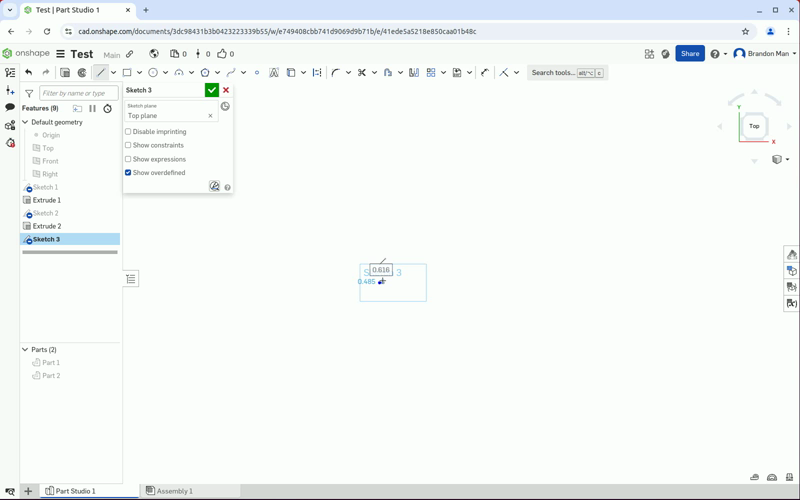
scroll(6)
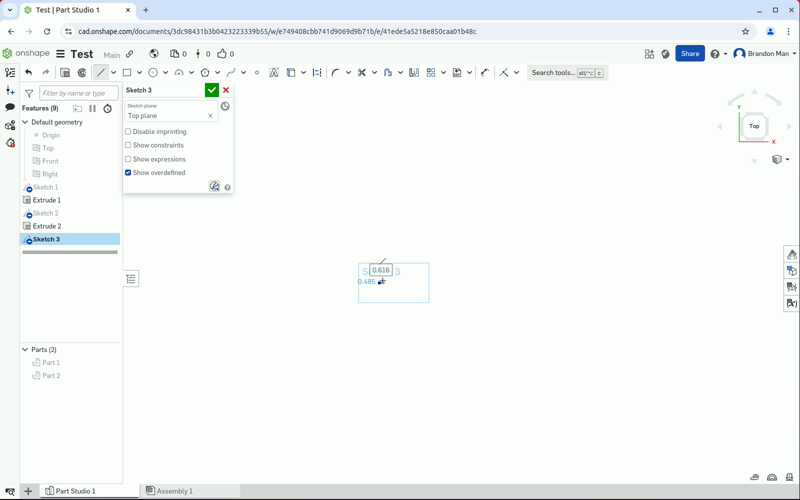
scroll(6)
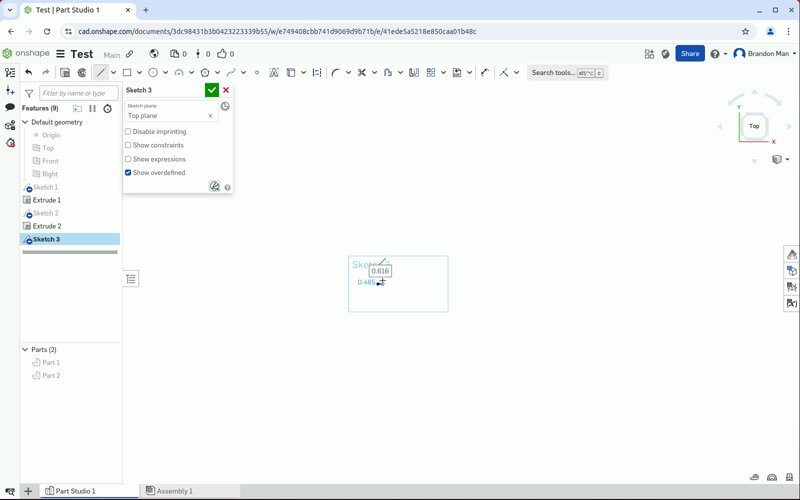
scroll(6)
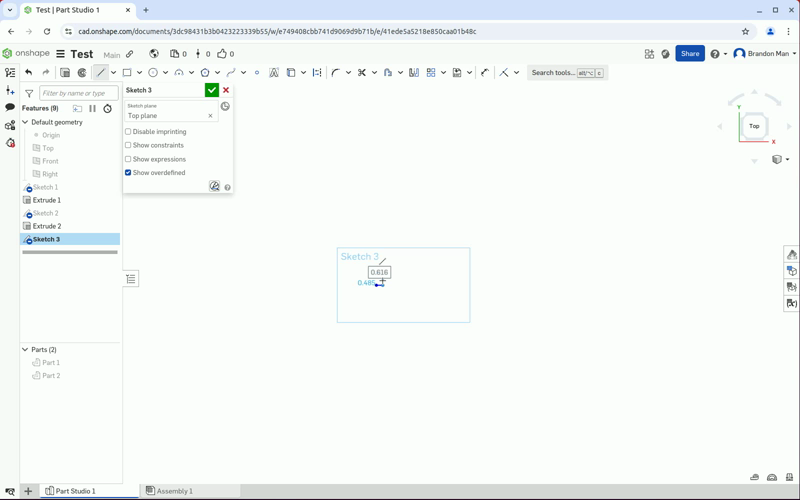
scroll(6)
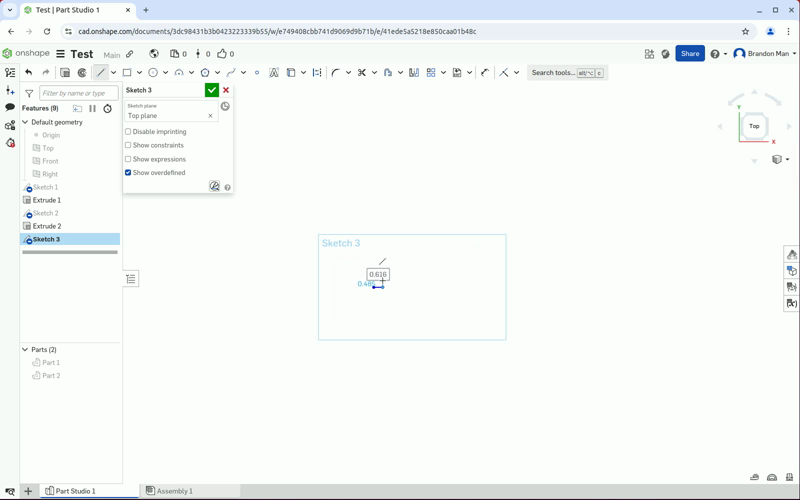
scroll(6)
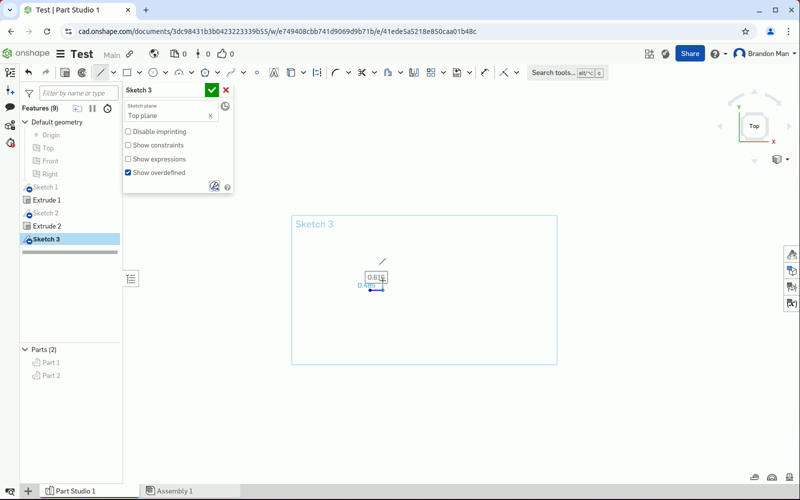
scroll(6)
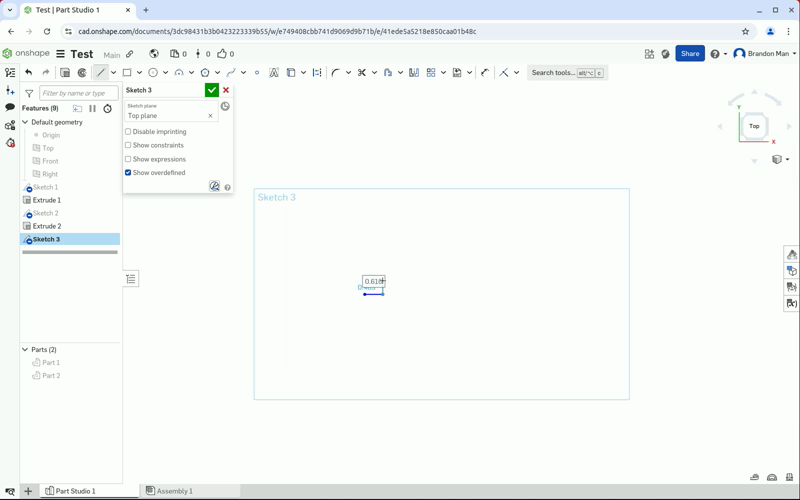
scroll(6)
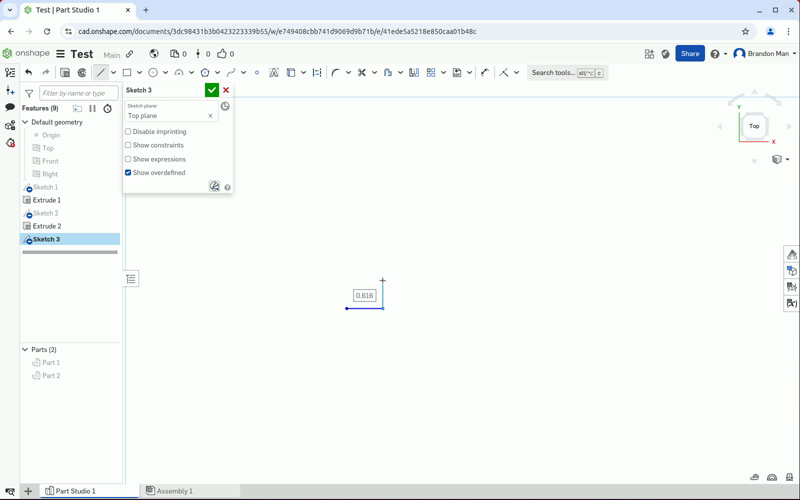
click(382, 280)
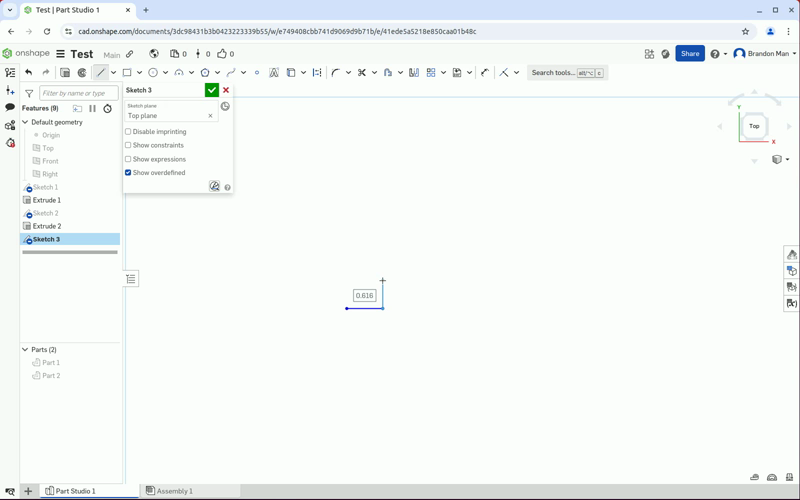
scroll(-6)
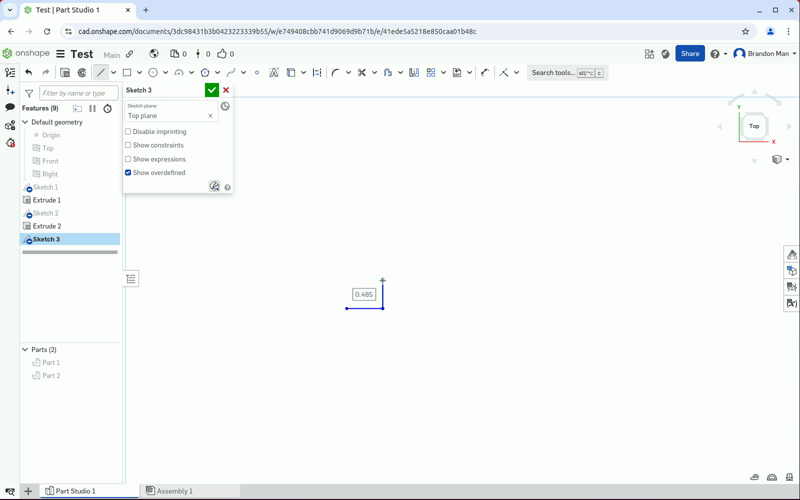
scroll(-6)
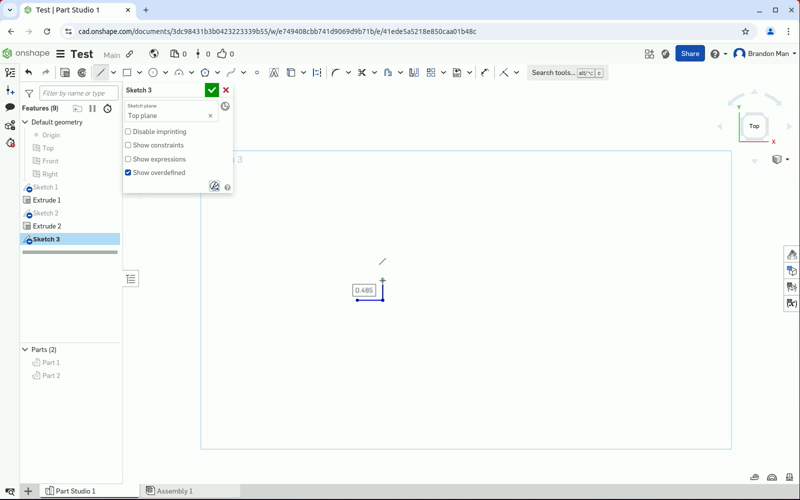
scroll(-6)
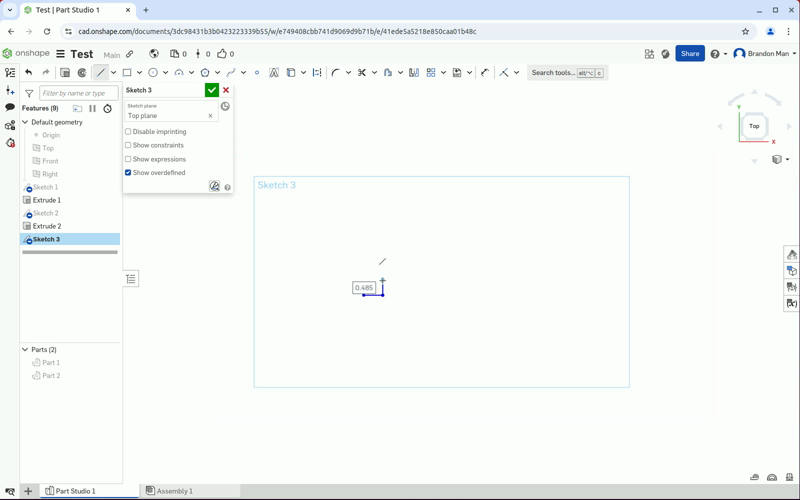
scroll(-6)
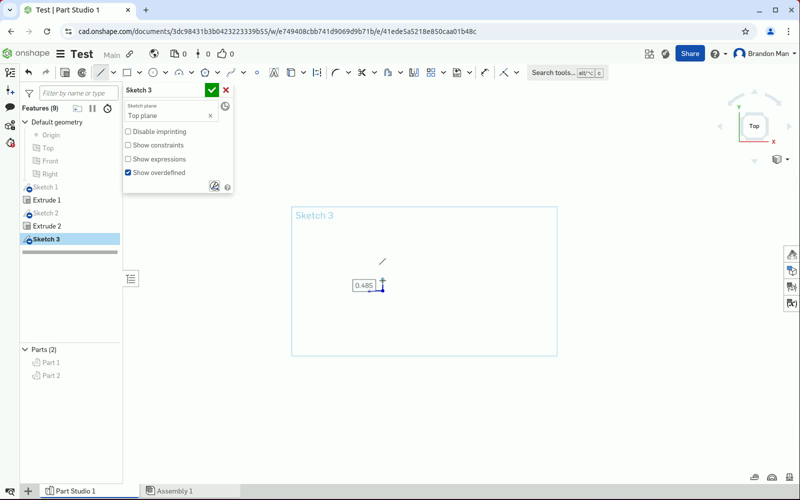
scroll(-6)
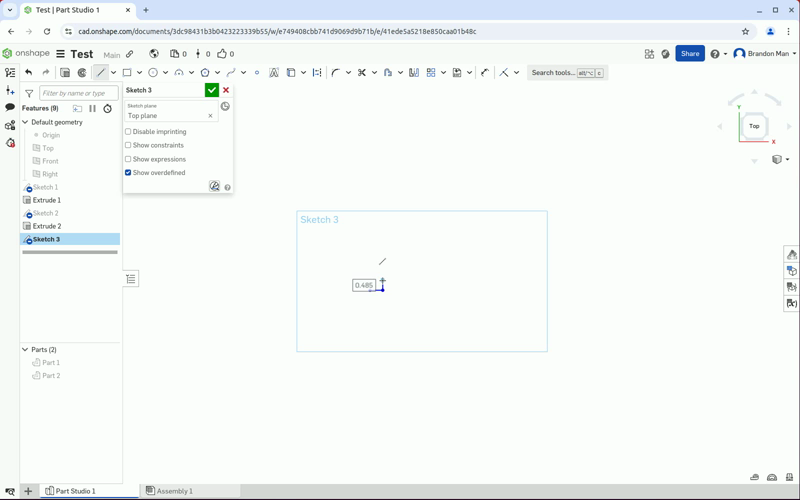
scroll(-6)
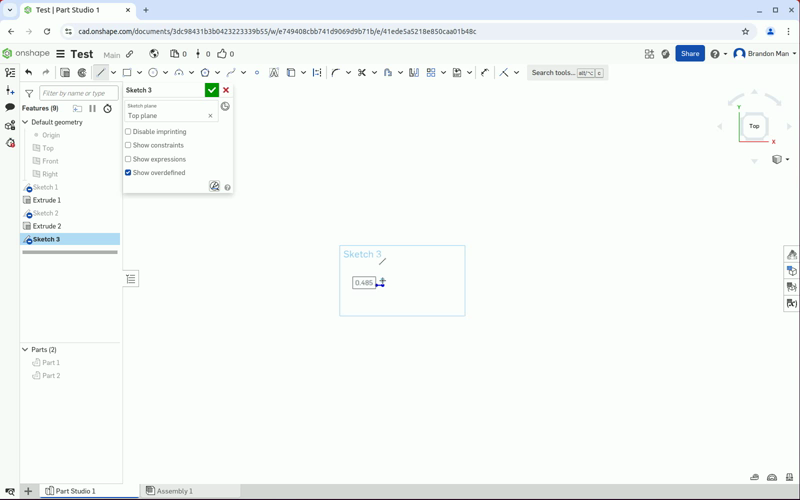
scroll(-6)
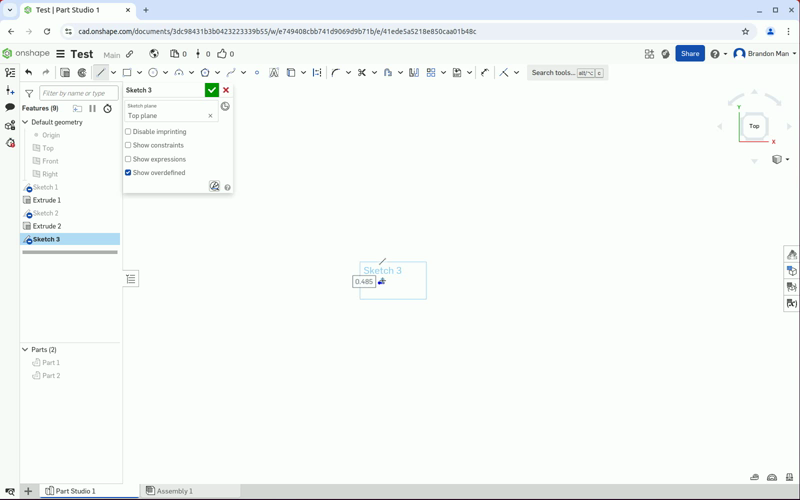
key_up(shift)
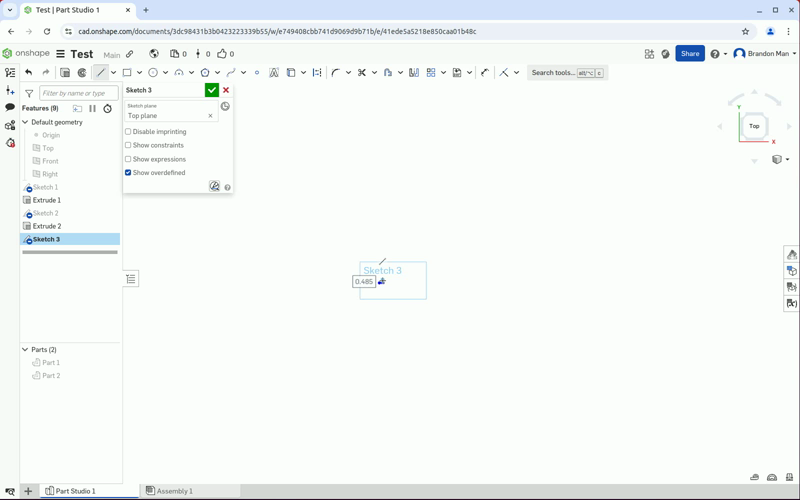
key_down(shift)
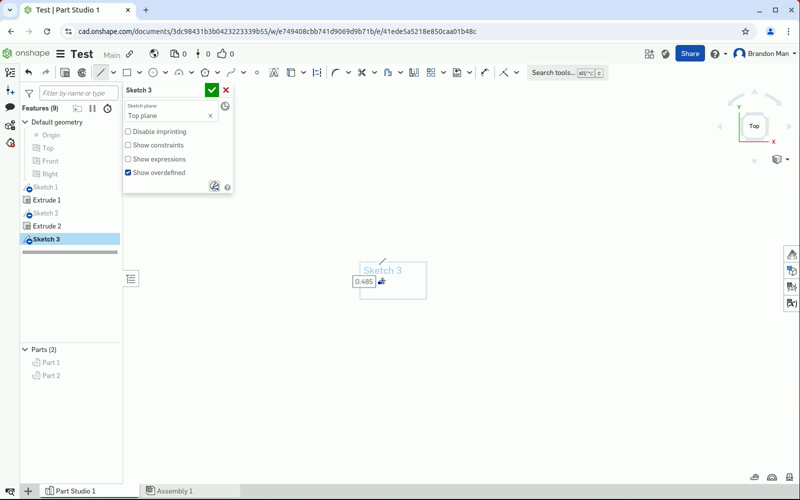
mouse_move(412, 280)
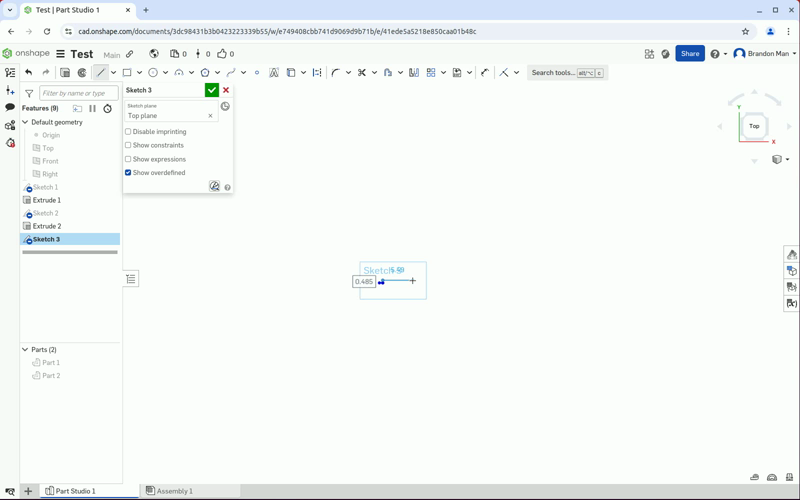
mouse_move(382, 266)
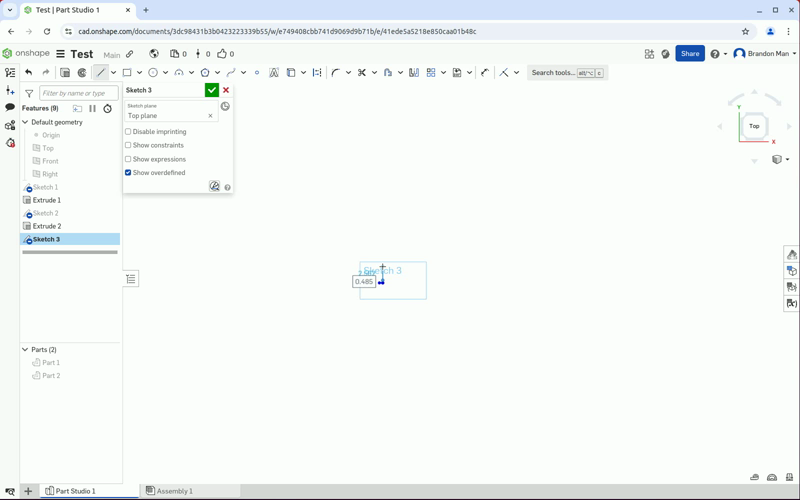
click(382, 266)
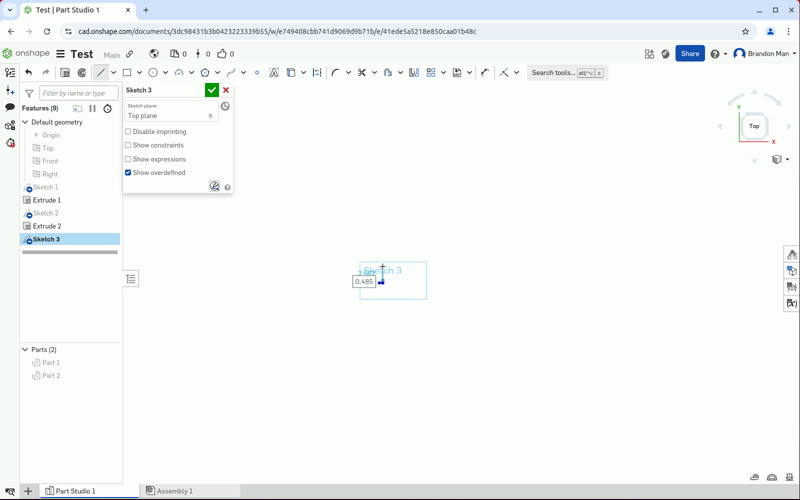
key_up(shift)
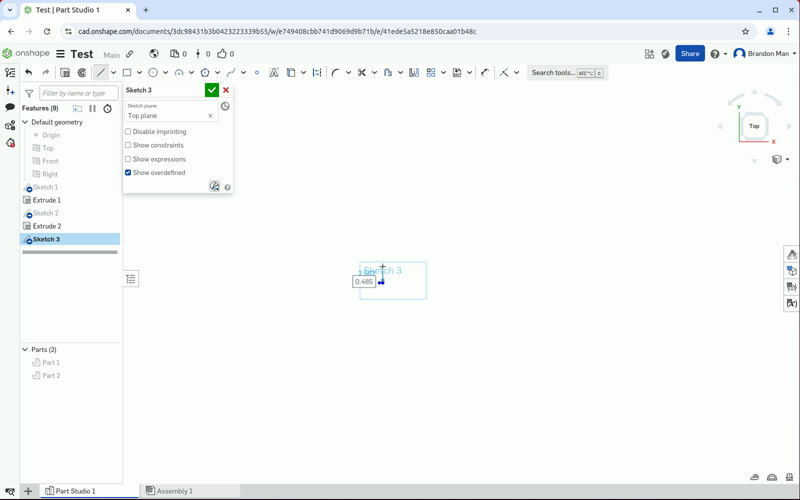
key_down(shift)
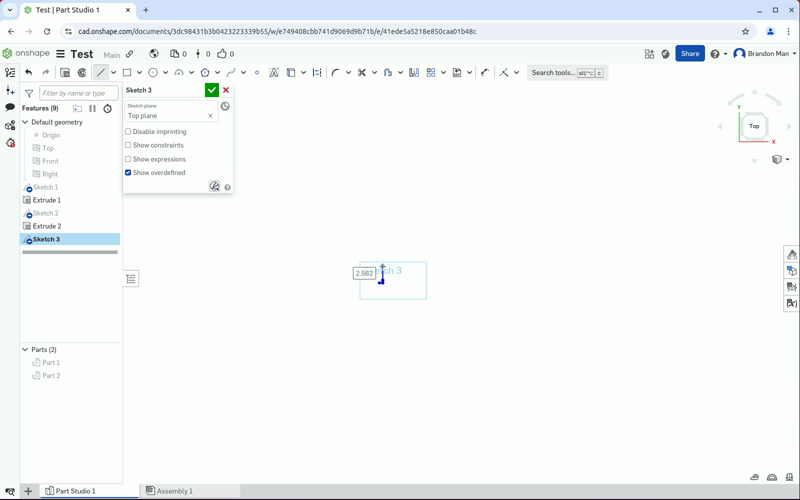
mouse_move(412, 266)
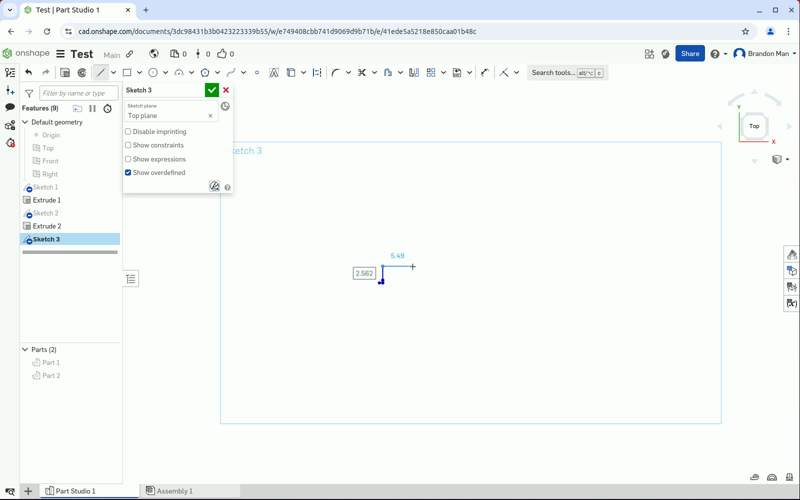
mouse_move(379, 265)
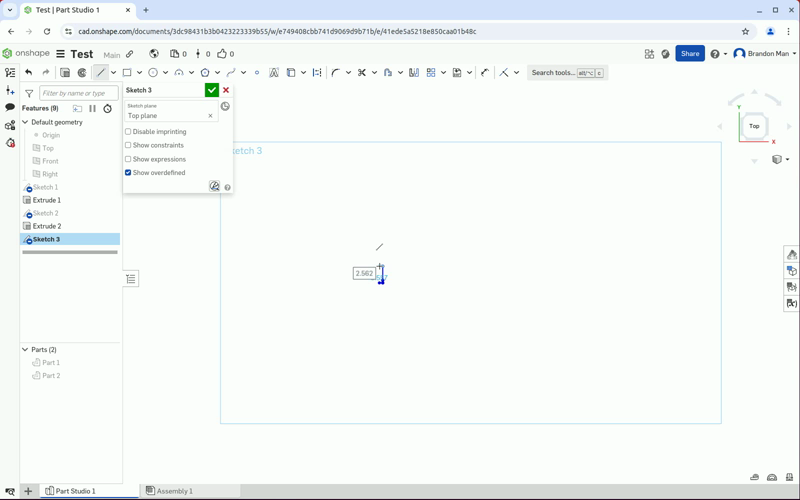
scroll(6)
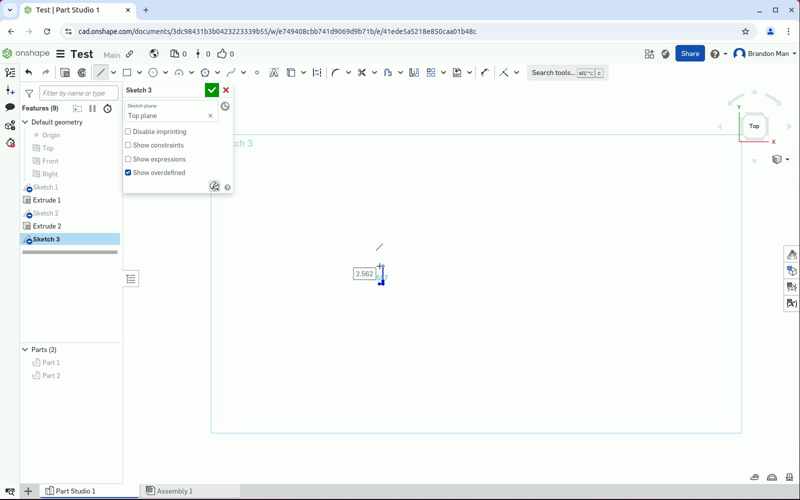
scroll(6)
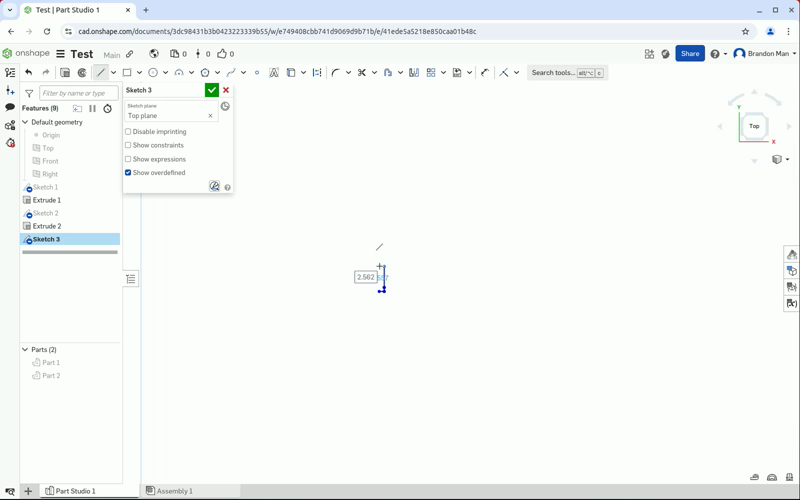
scroll(6)
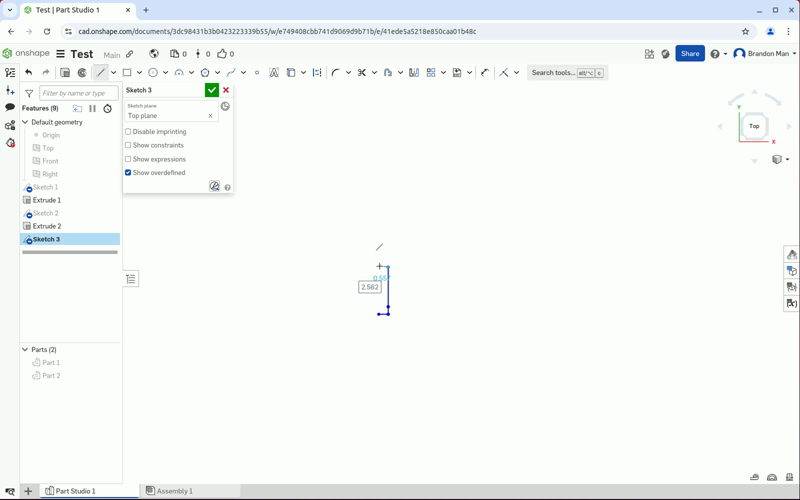
scroll(6)
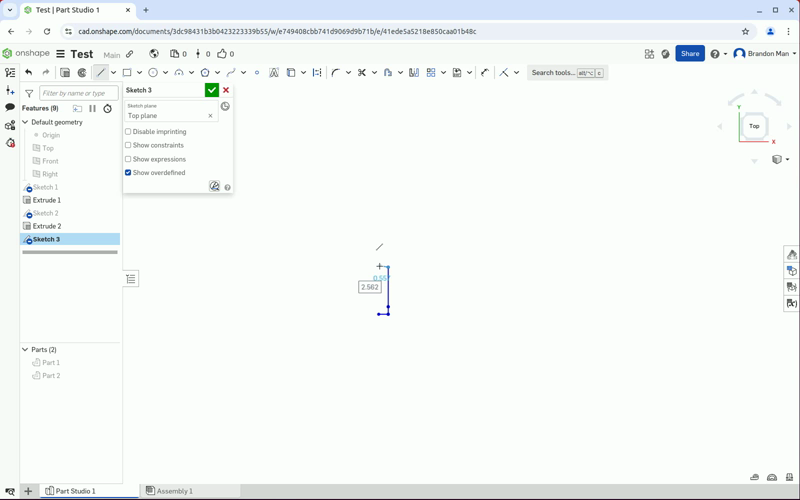
scroll(6)
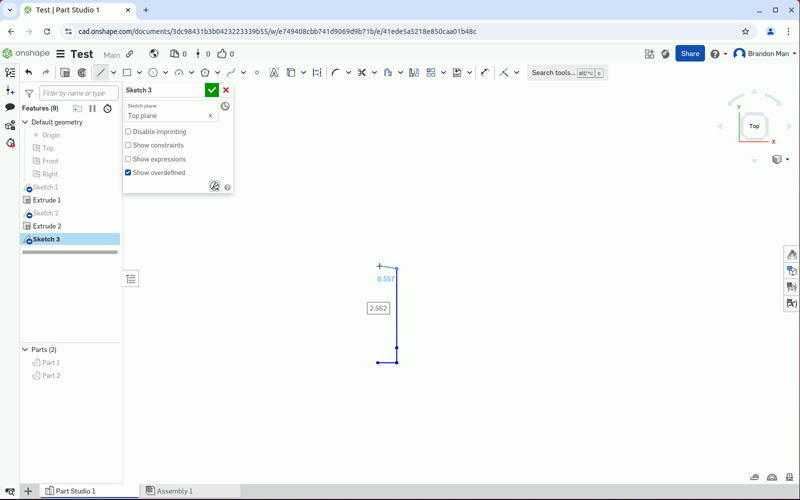
scroll(6)
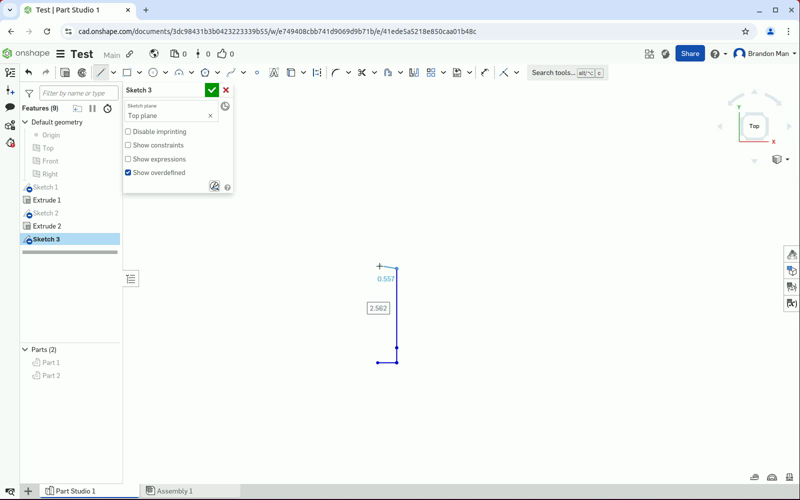
scroll(6)
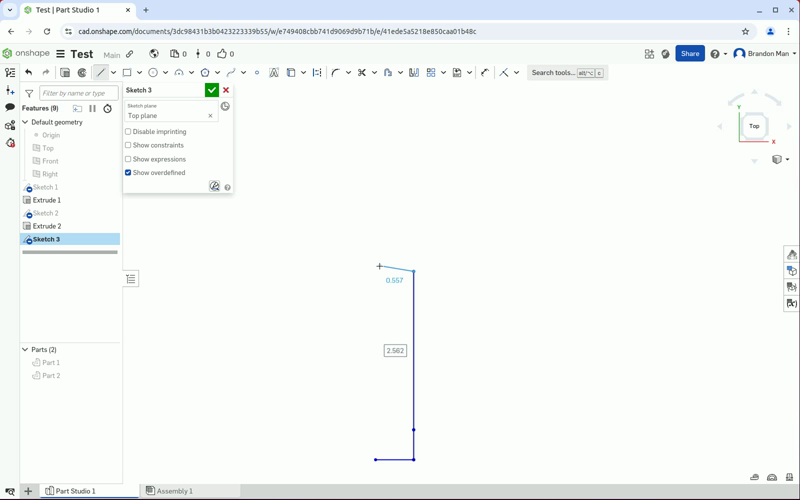
click(379, 265)
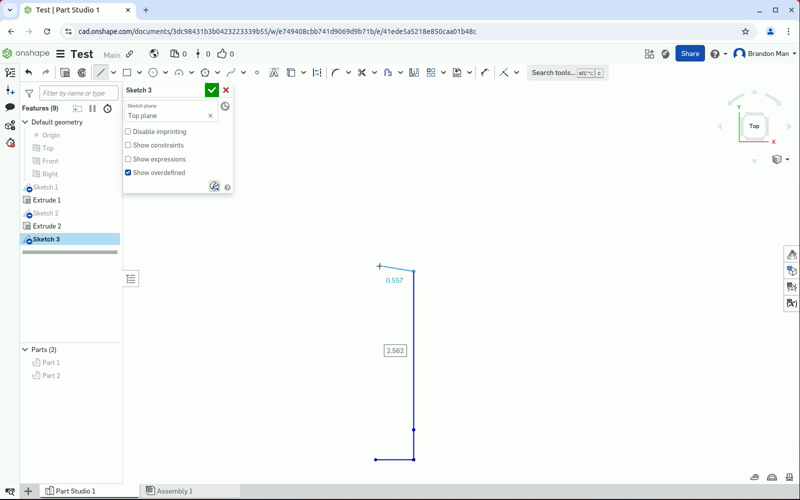
scroll(-6)
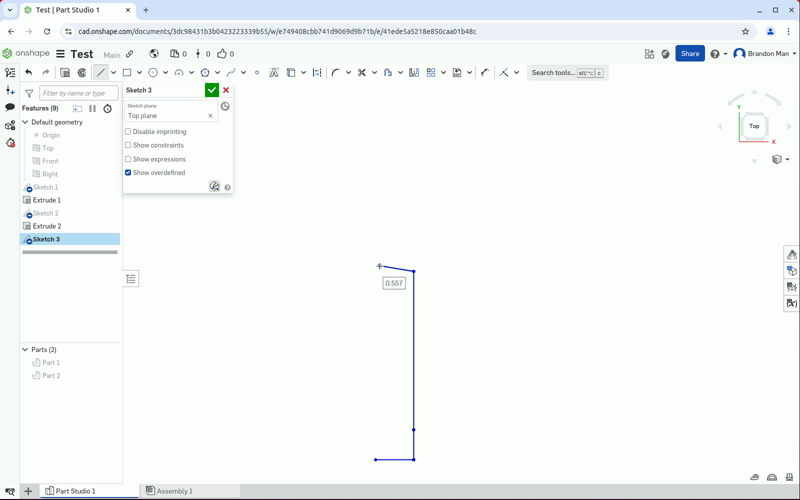
scroll(-6)
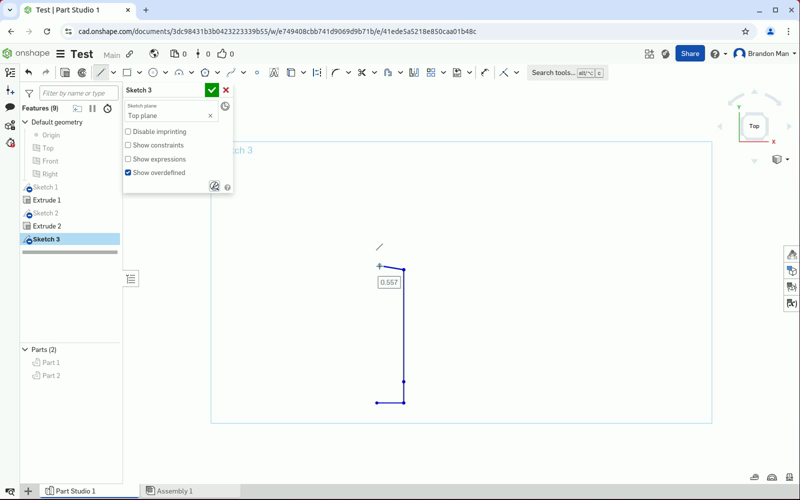
scroll(-6)
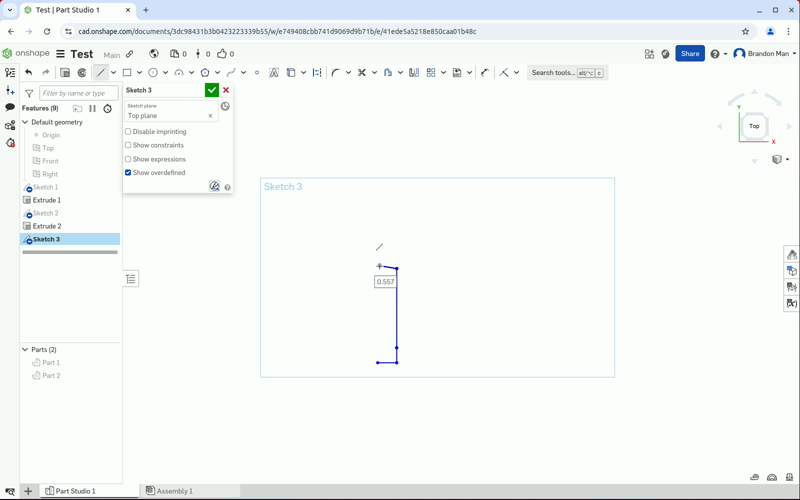
scroll(-6)
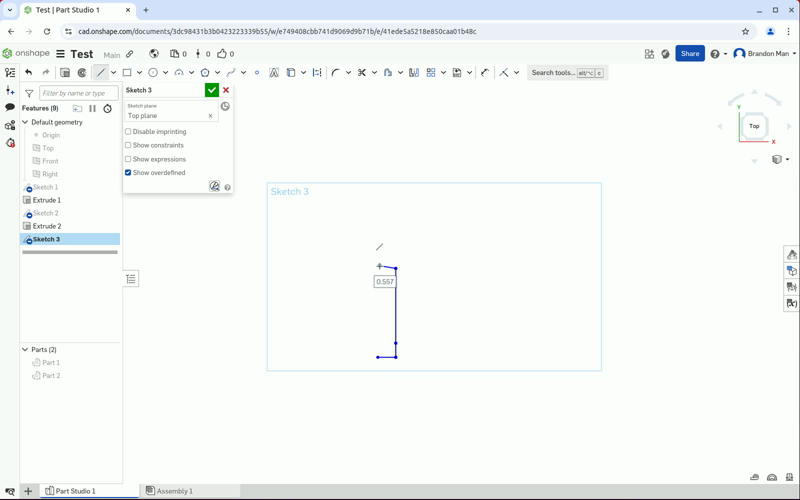
scroll(-6)
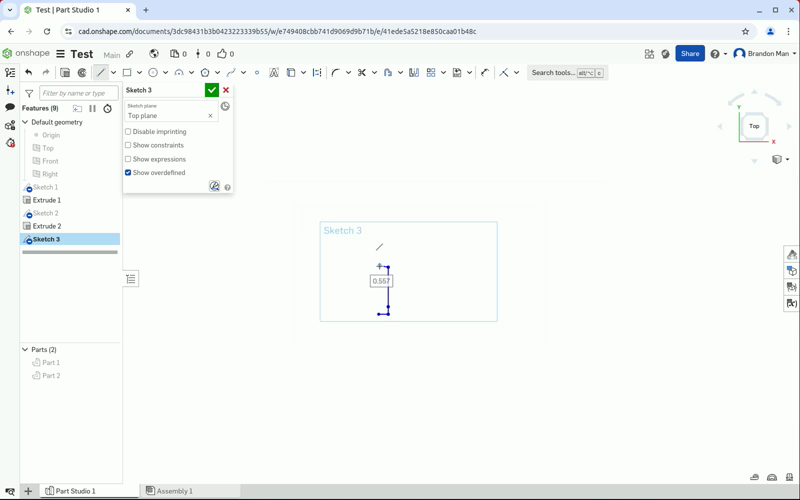
scroll(-6)
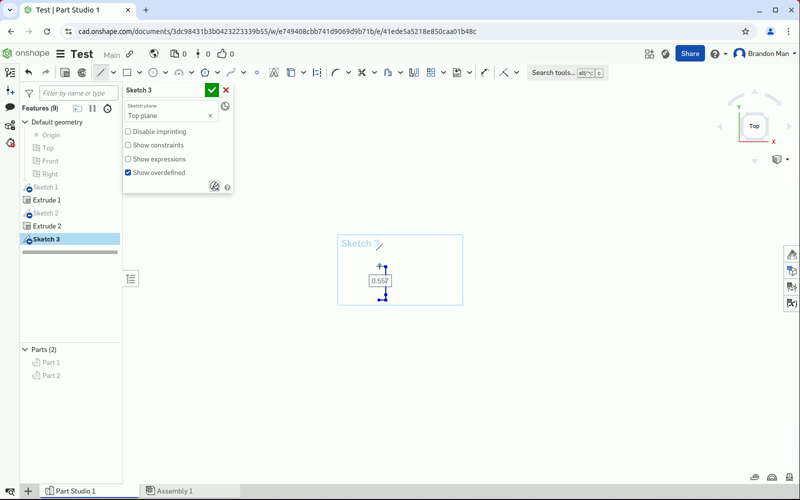
scroll(-6)
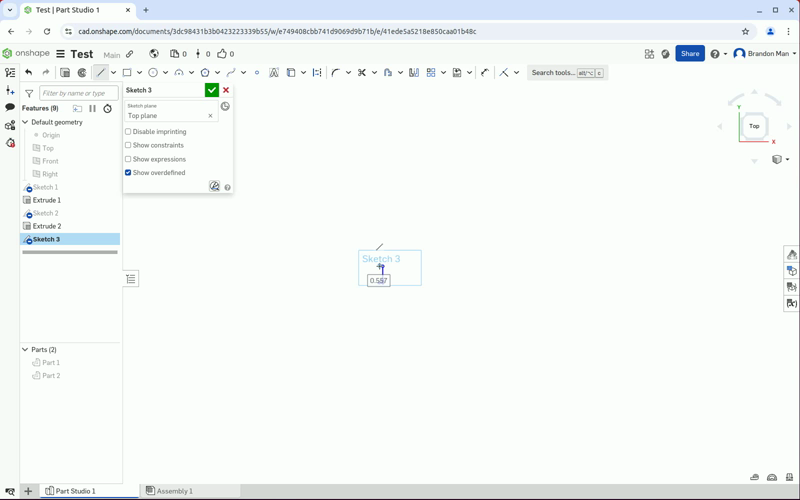
key_up(shift)
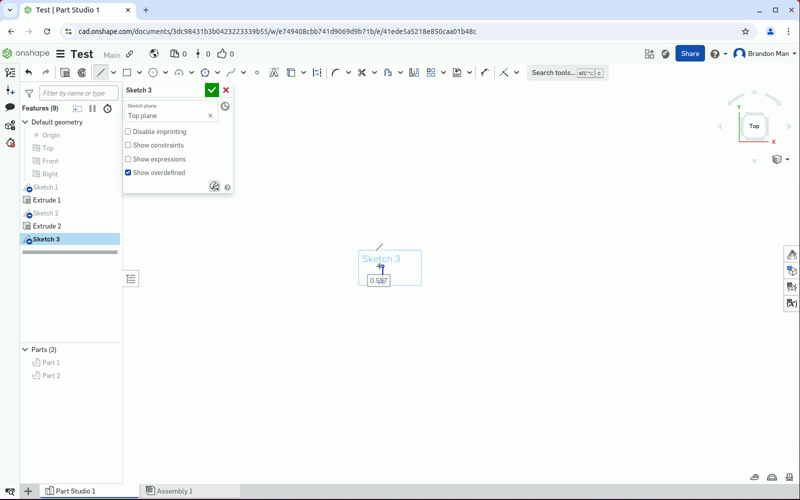
key_down(shift)
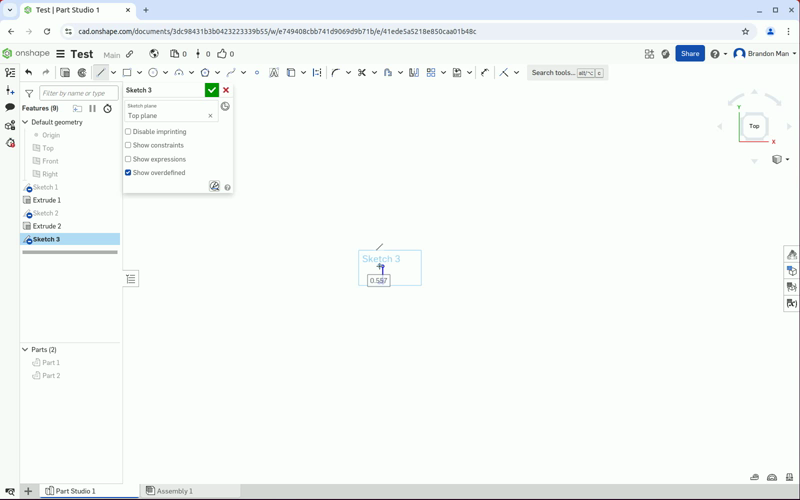
mouse_move(409, 265)
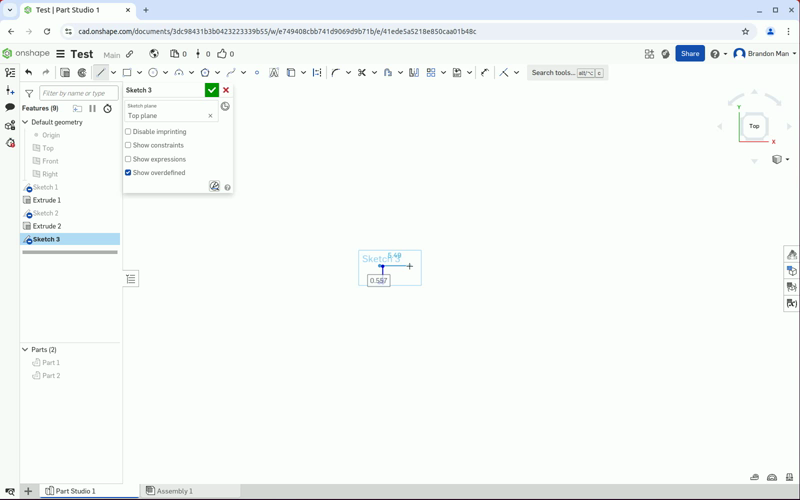
mouse_move(379, 279)
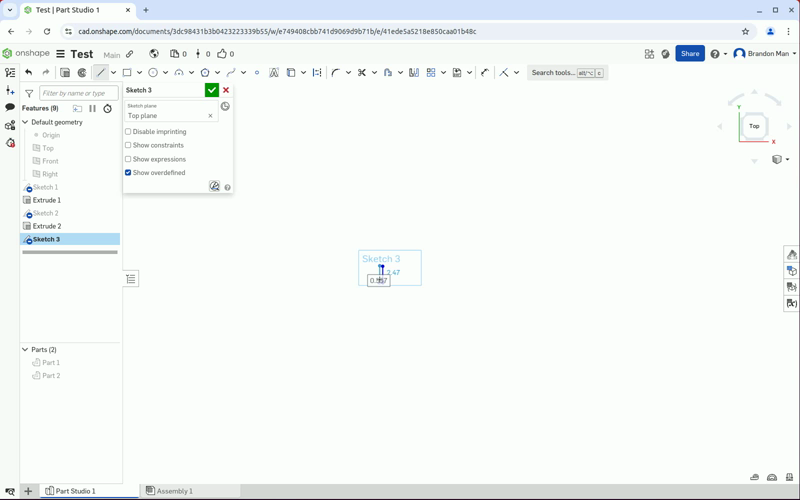
scroll(6)
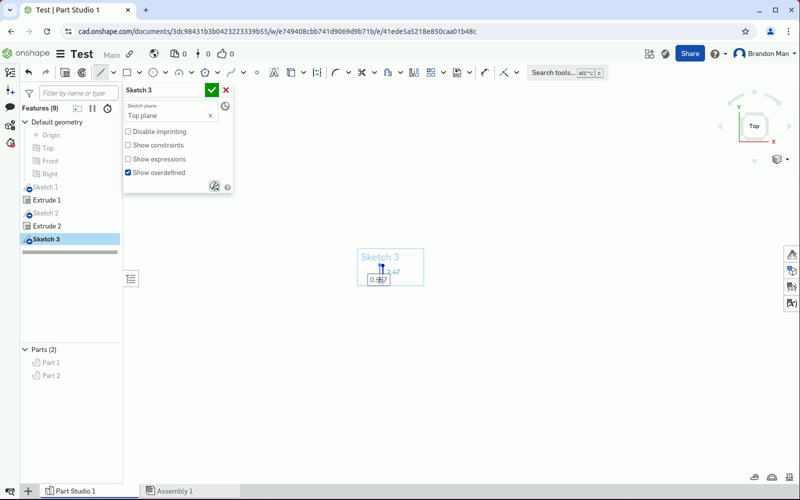
scroll(6)
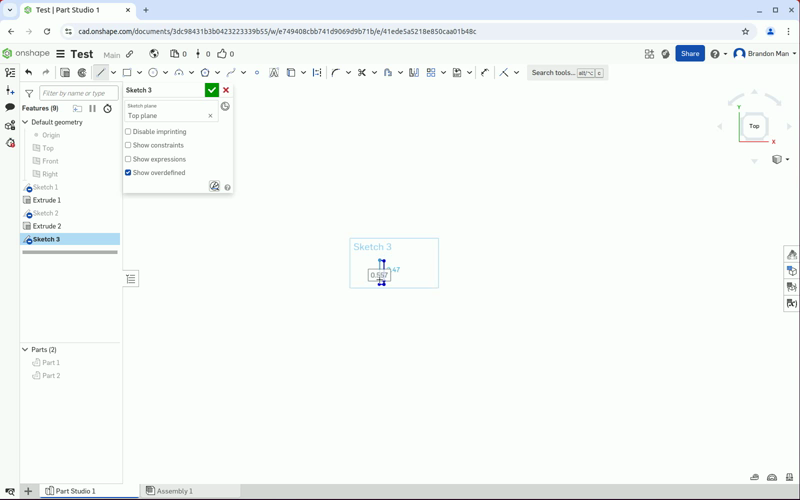
scroll(6)
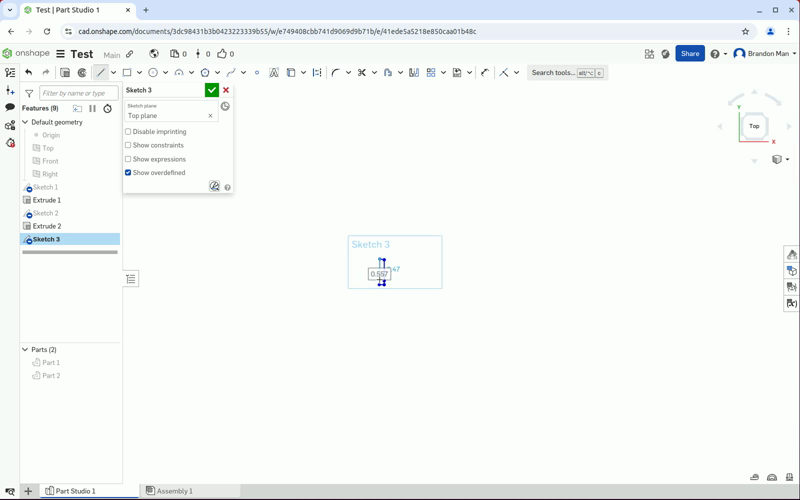
scroll(6)
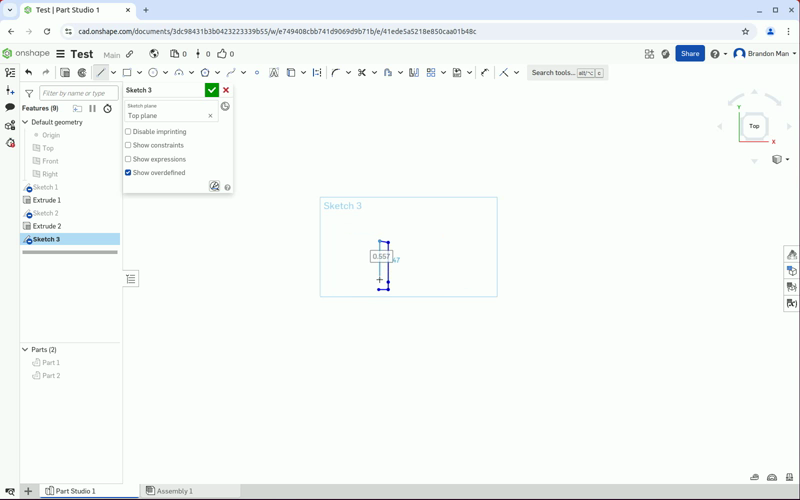
scroll(6)
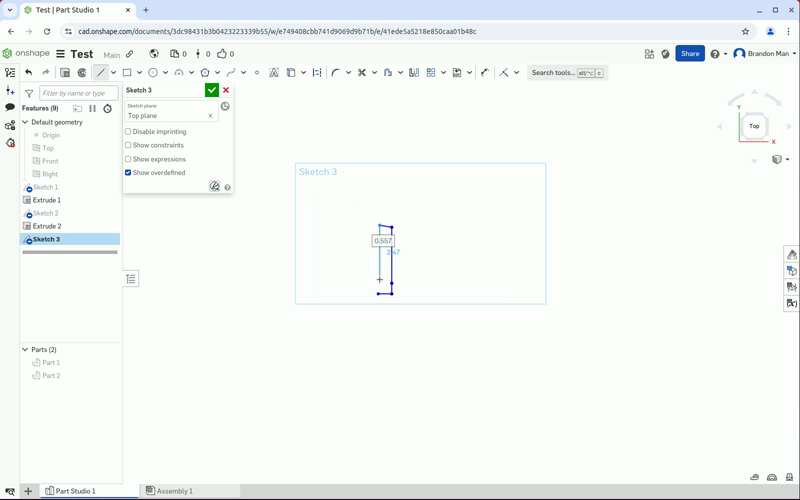
scroll(6)
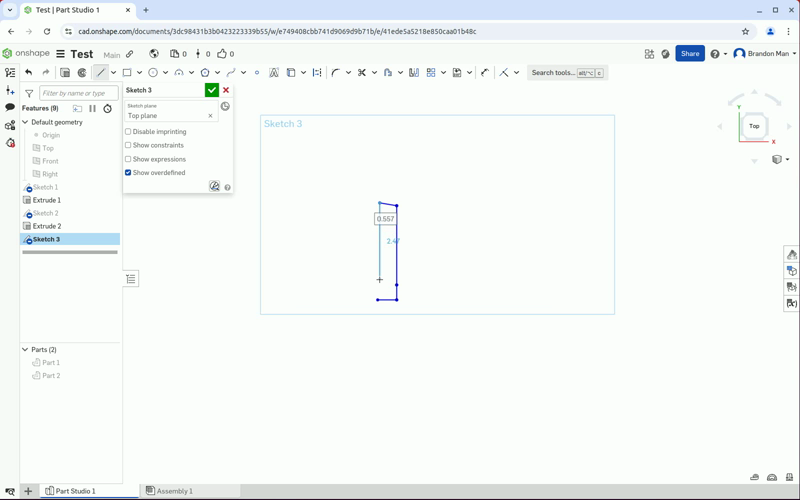
scroll(6)
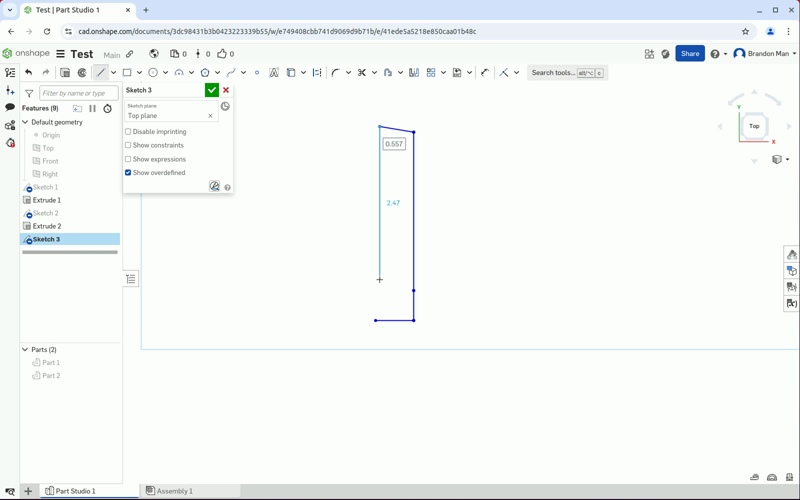
click(379, 279)
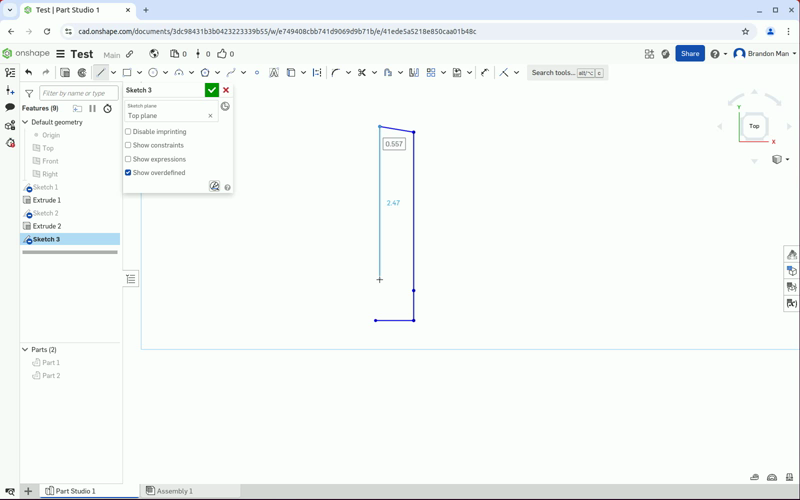
scroll(-6)
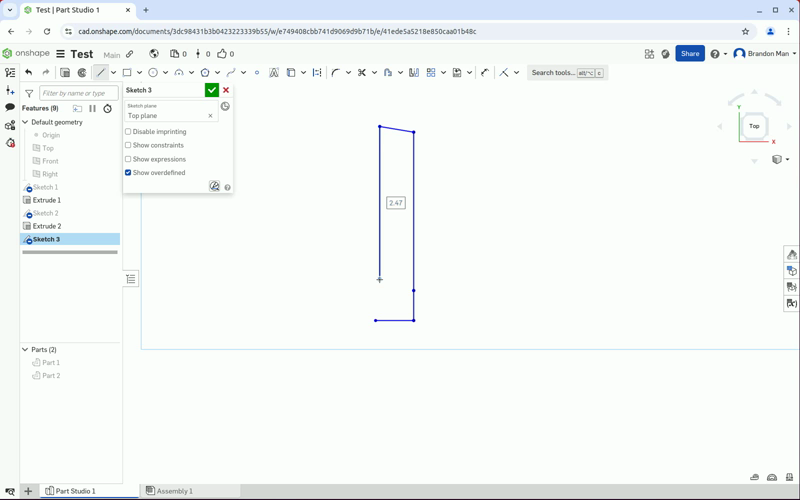
scroll(-6)
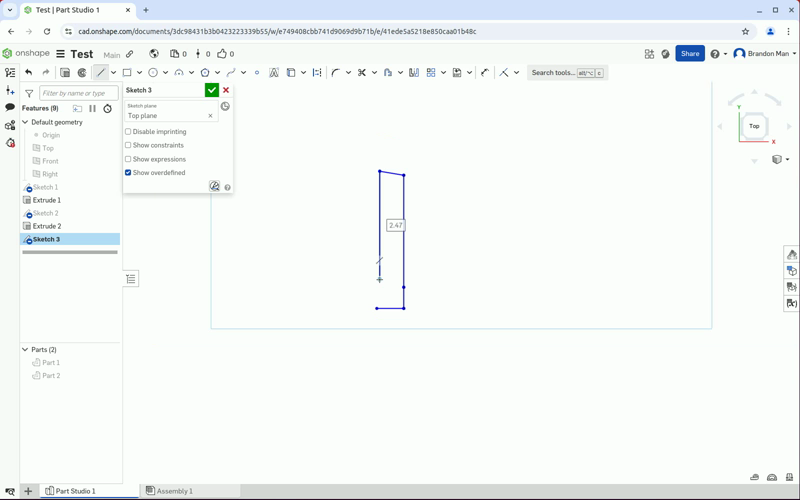
scroll(-6)
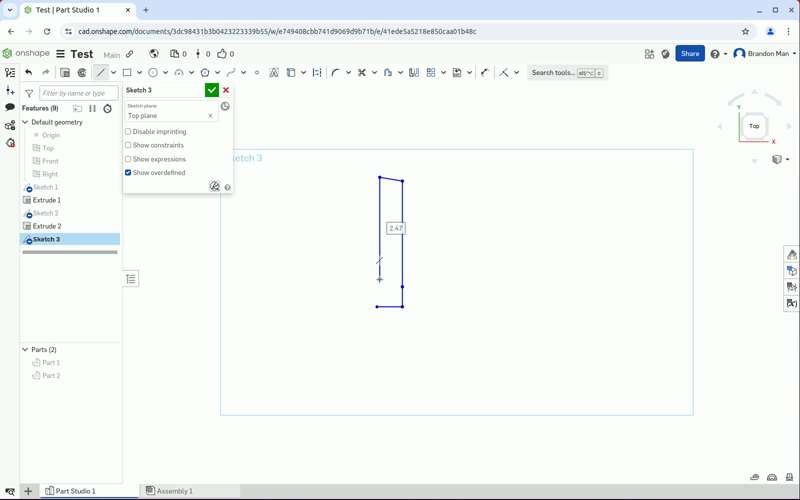
scroll(-6)
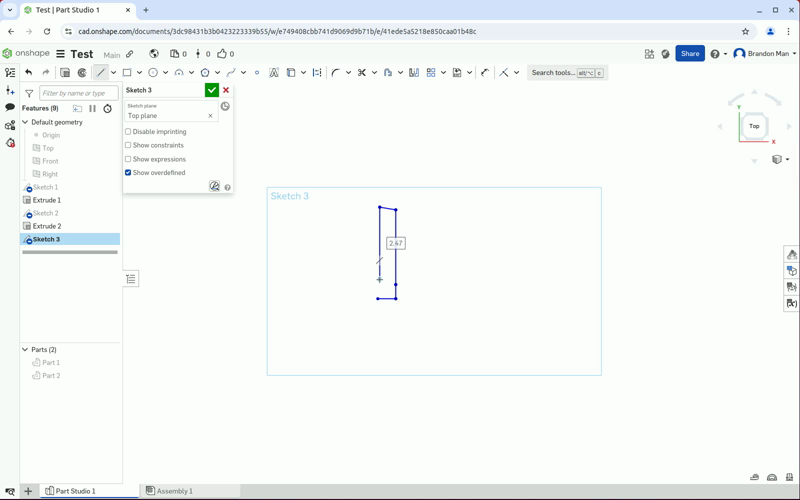
scroll(-6)
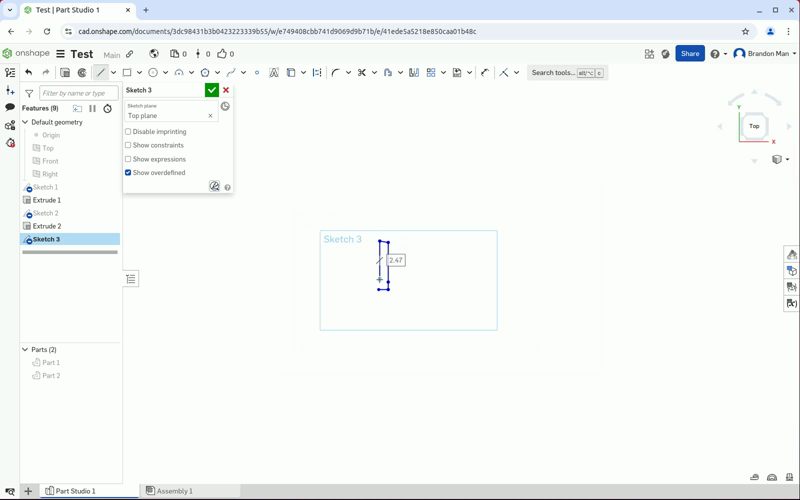
scroll(-6)
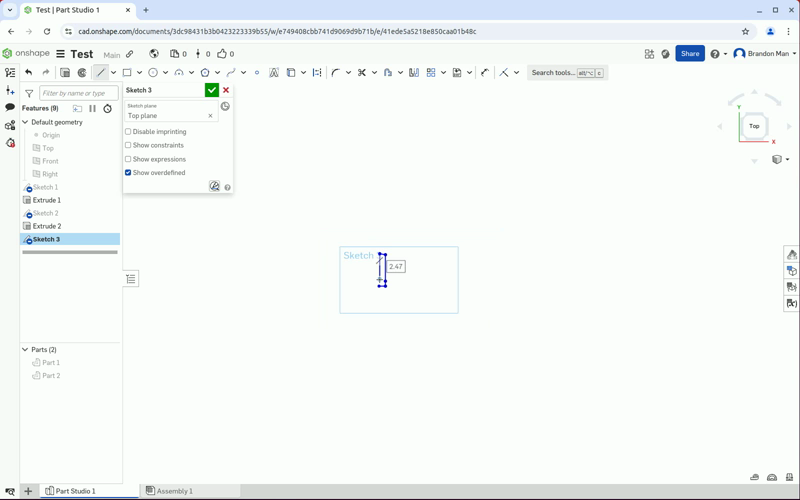
scroll(-6)
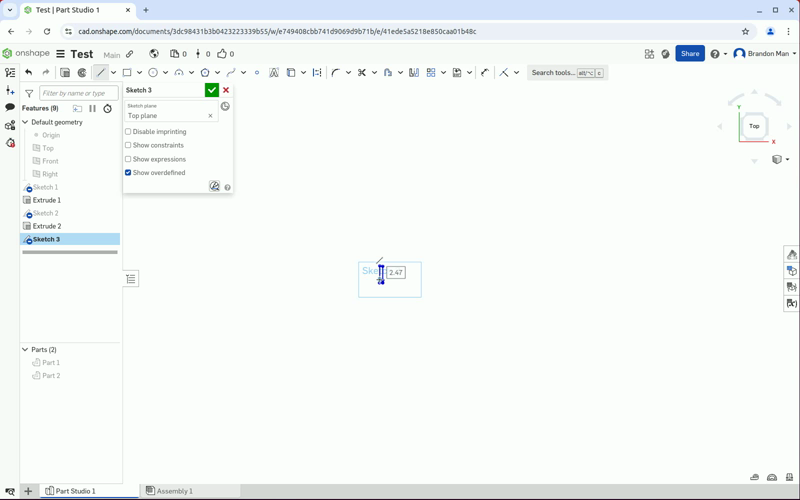
key_up(shift)
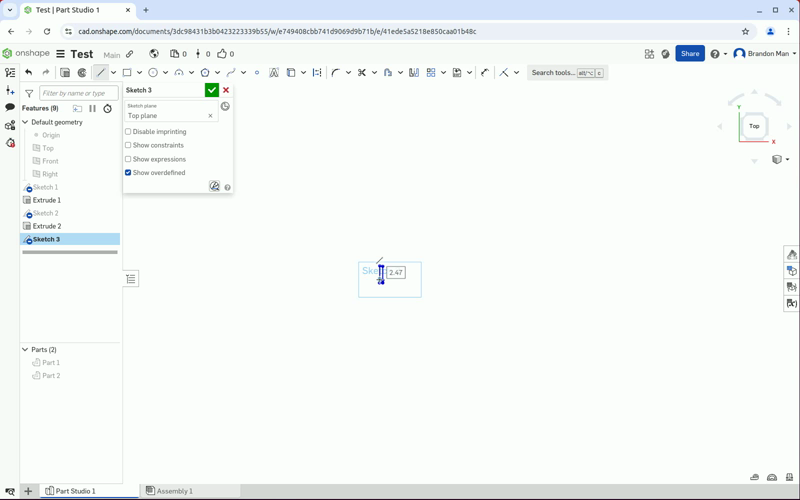
mouse_move(409, 279)
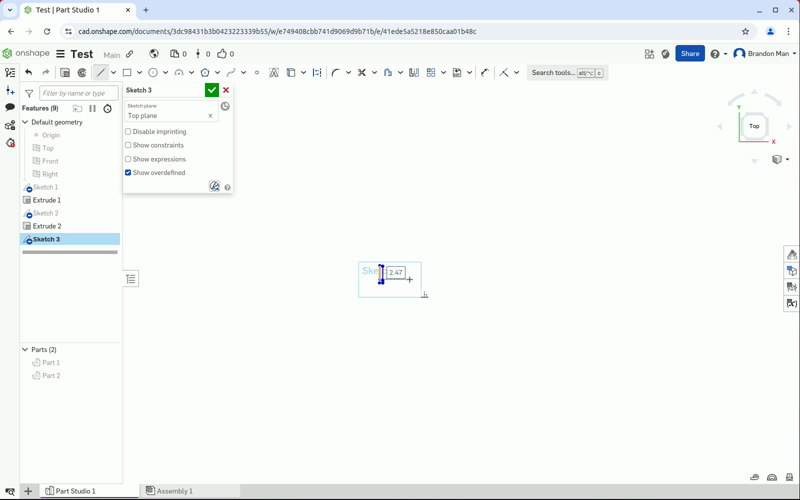
key_down(shift)
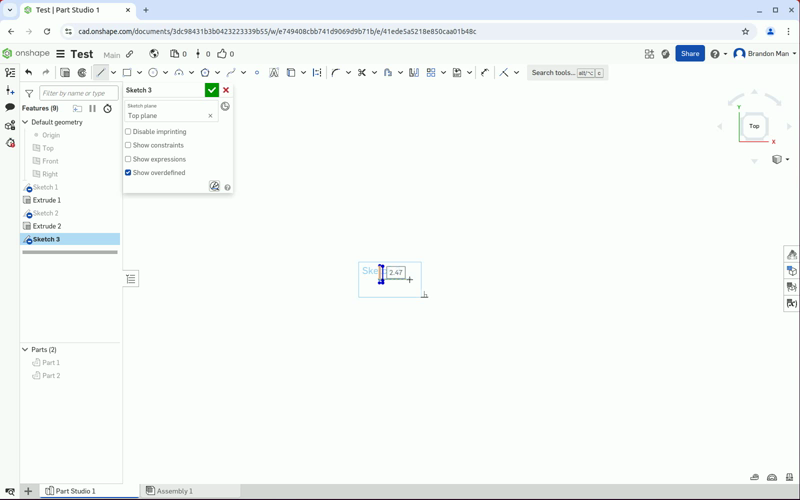
mouse_move(379, 282)
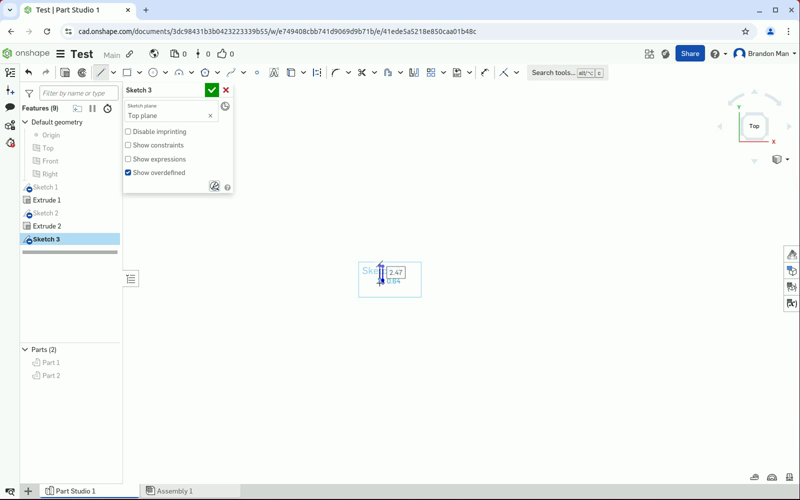
scroll(6)
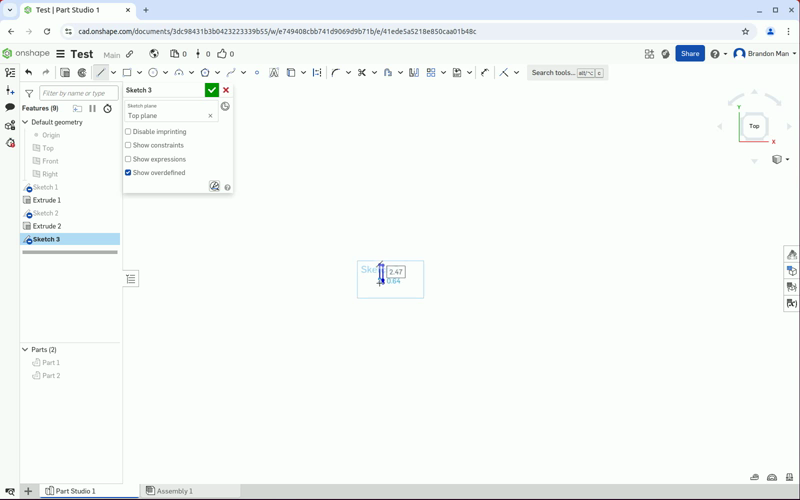
scroll(6)
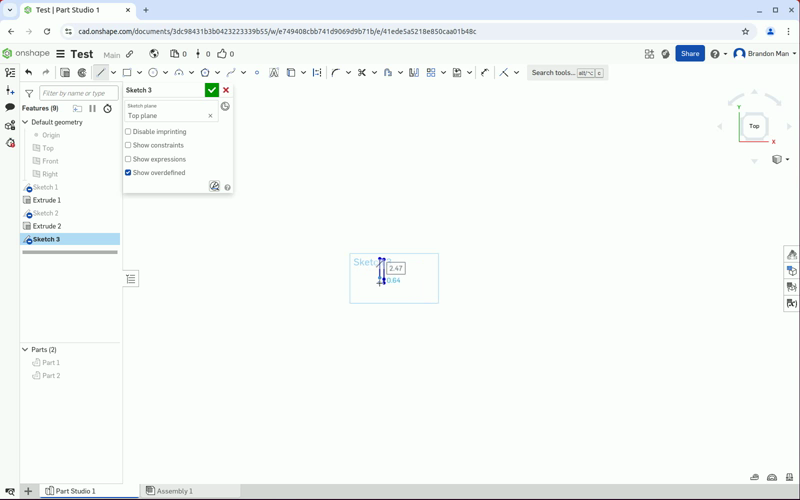
scroll(6)
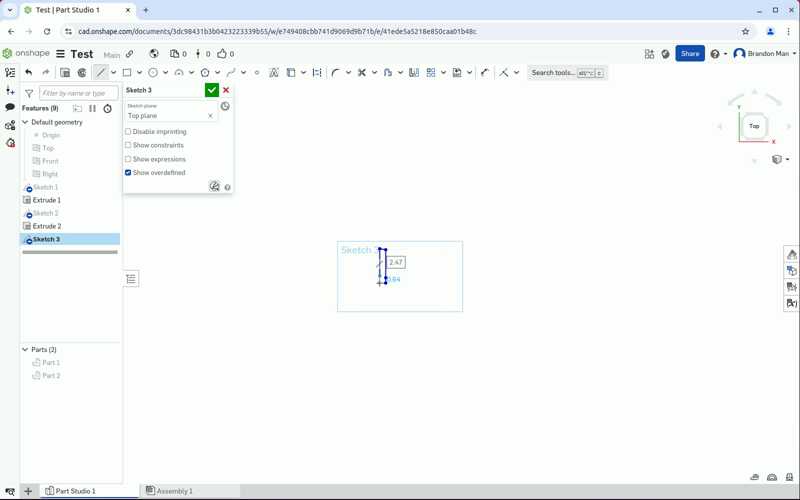
scroll(6)
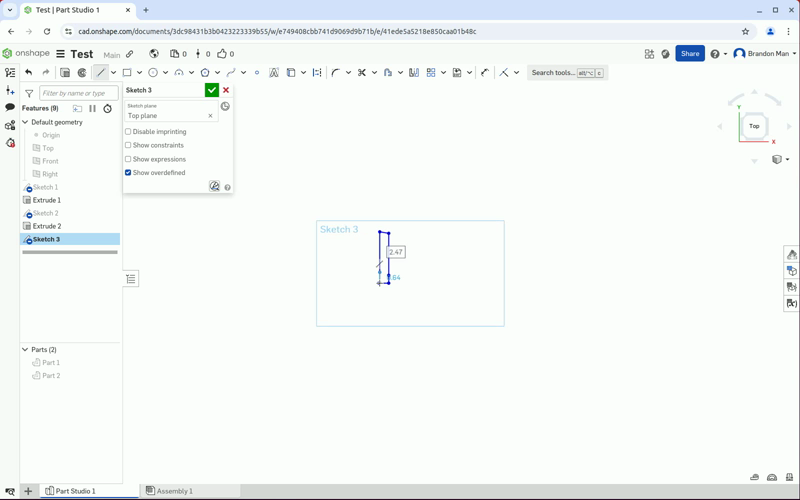
scroll(6)
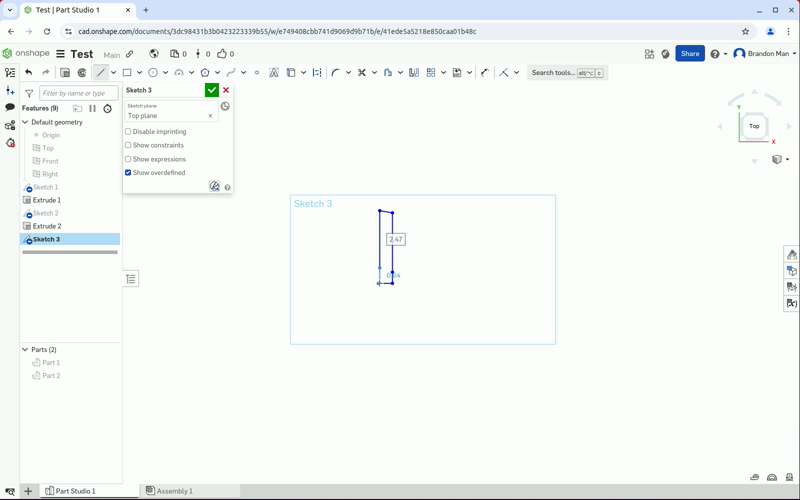
scroll(6)
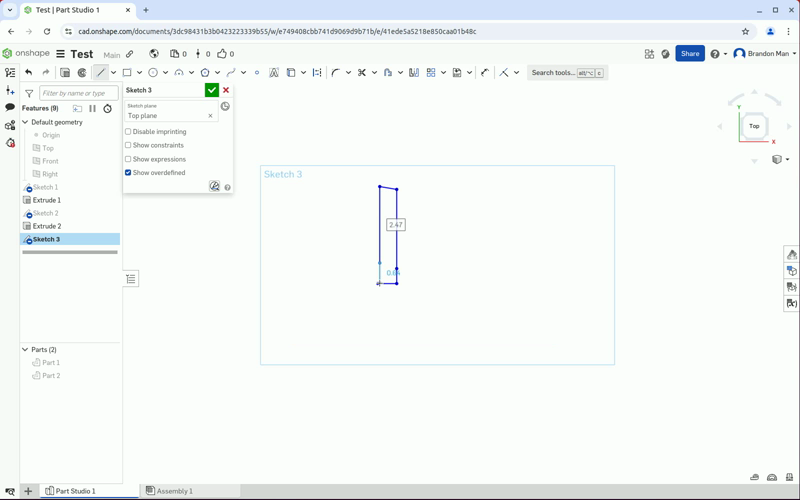
scroll(6)
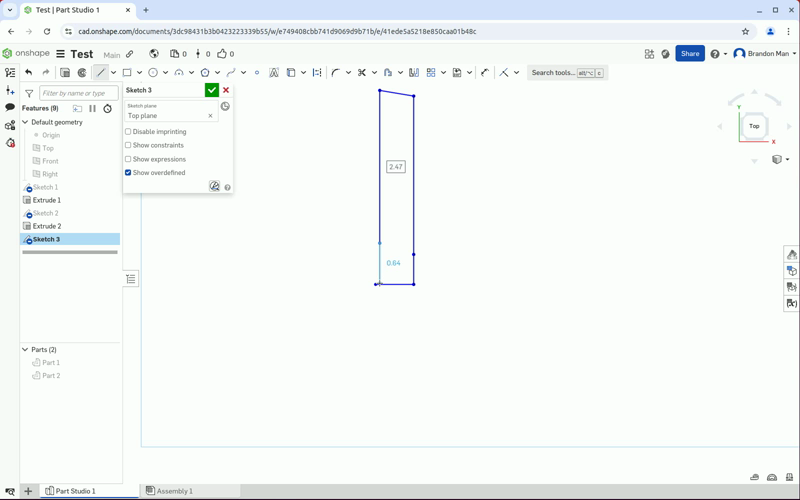
key_up(shift)
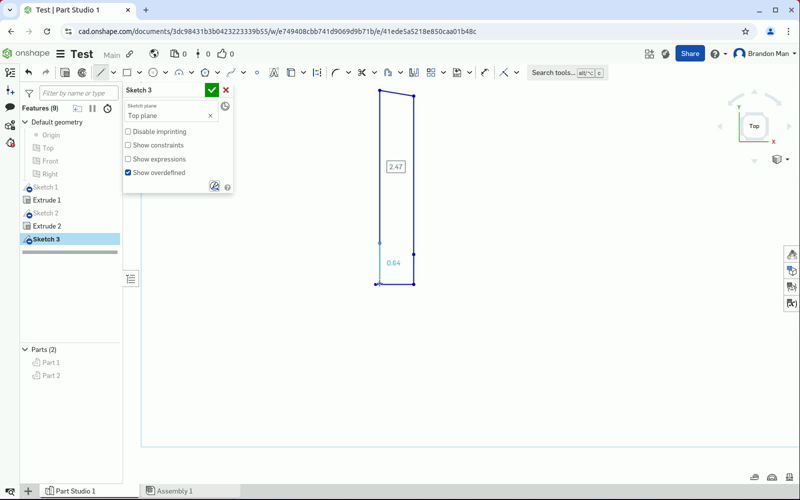
click(379, 282)
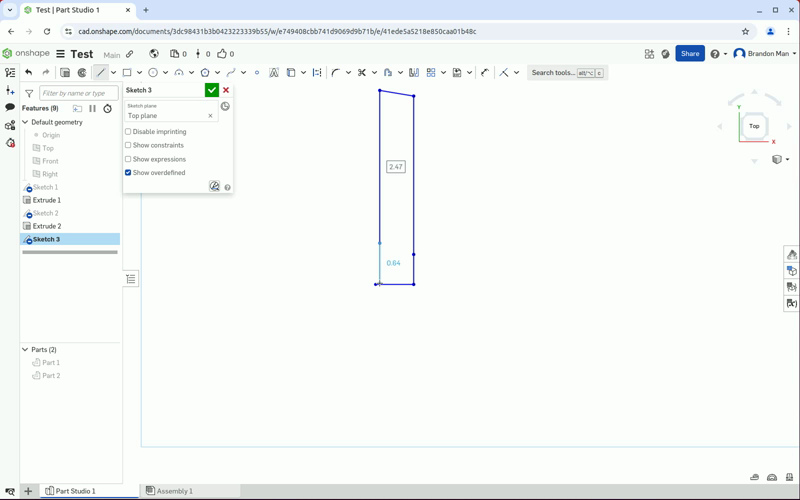
scroll(-6)
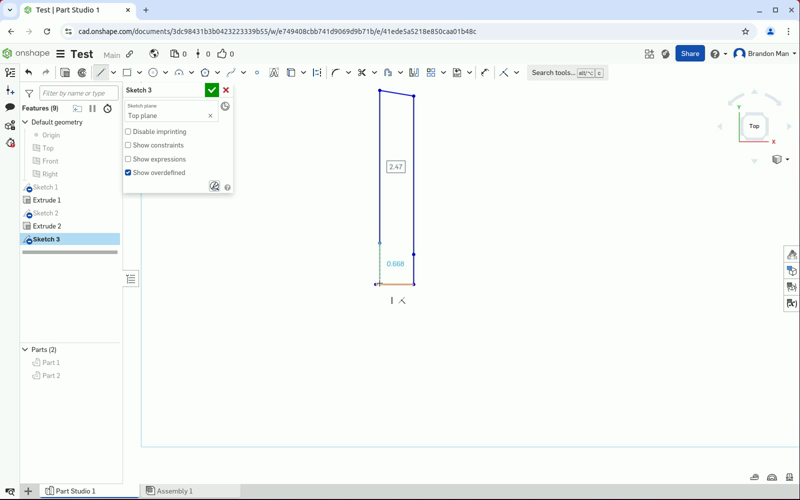
scroll(-6)
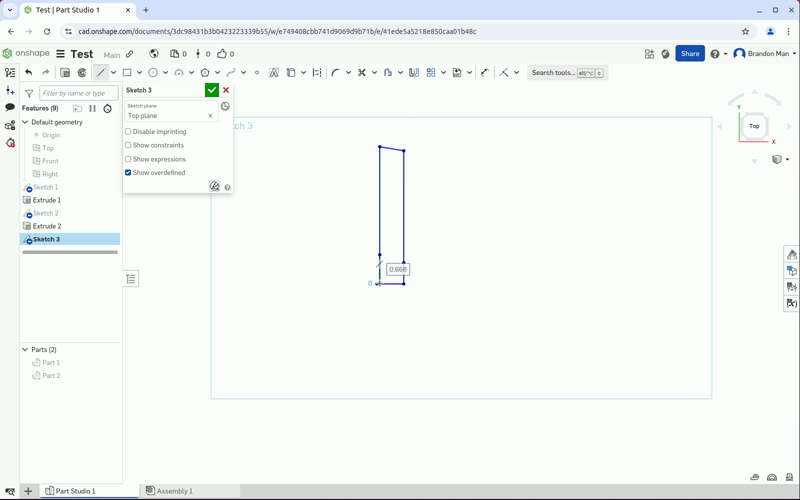
scroll(-6)
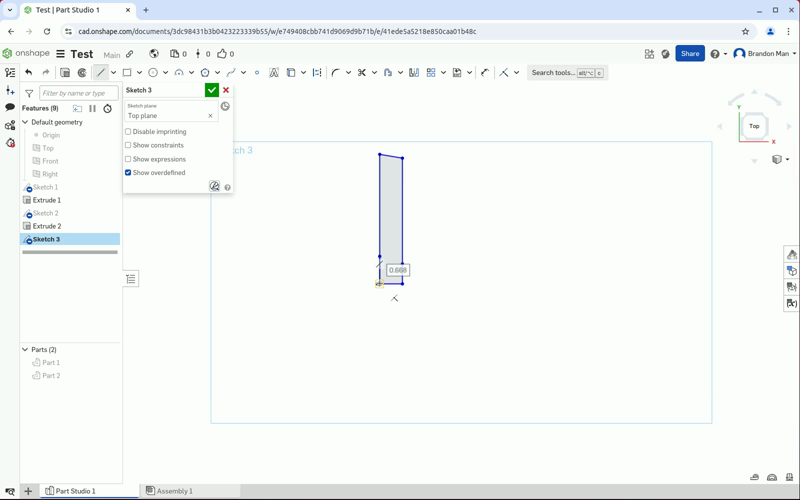
scroll(-6)
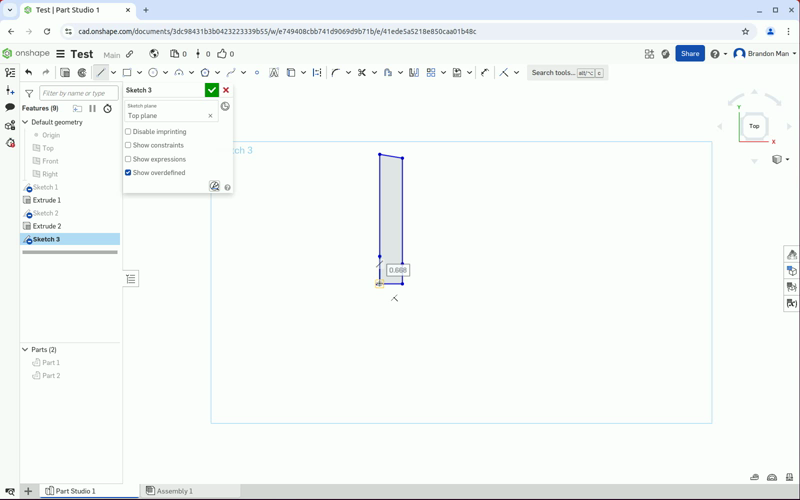
scroll(-6)
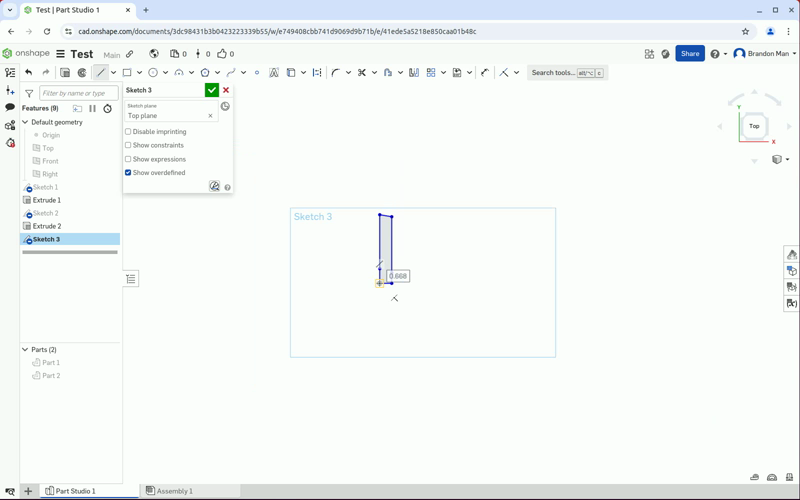
scroll(-6)
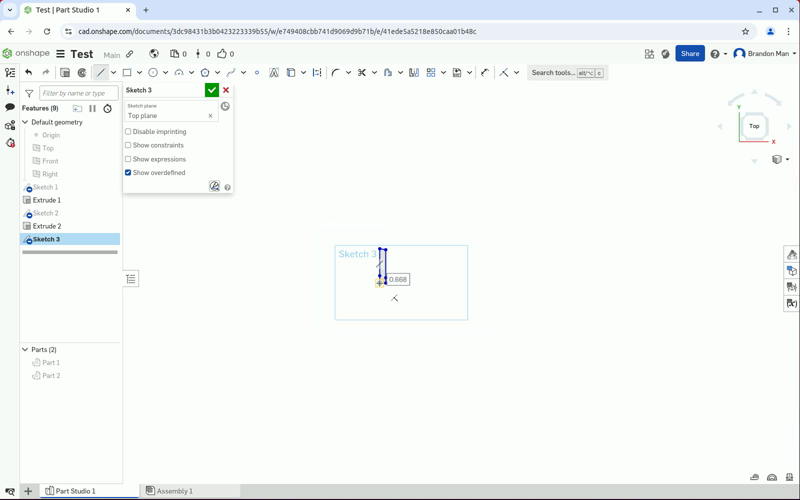
scroll(-6)
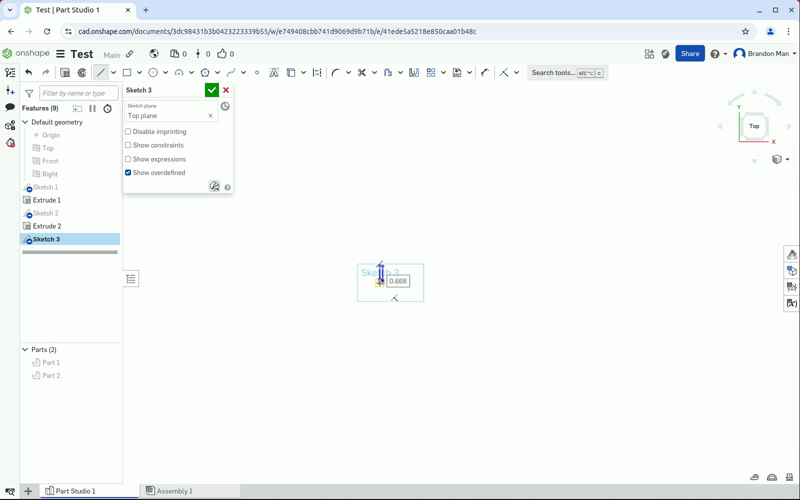
key(esc)
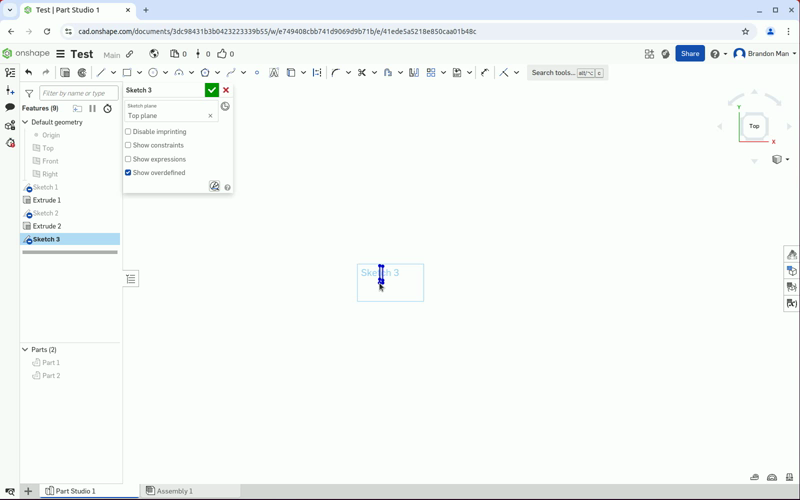
mouse_move(381, 277)
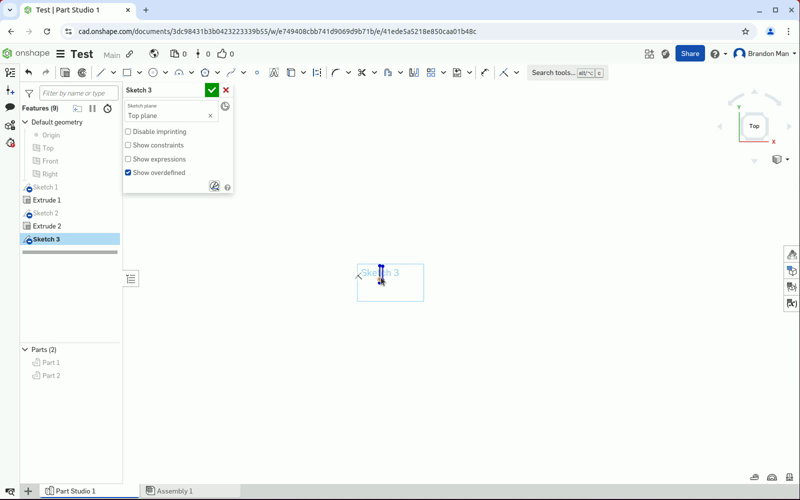
scroll(6)
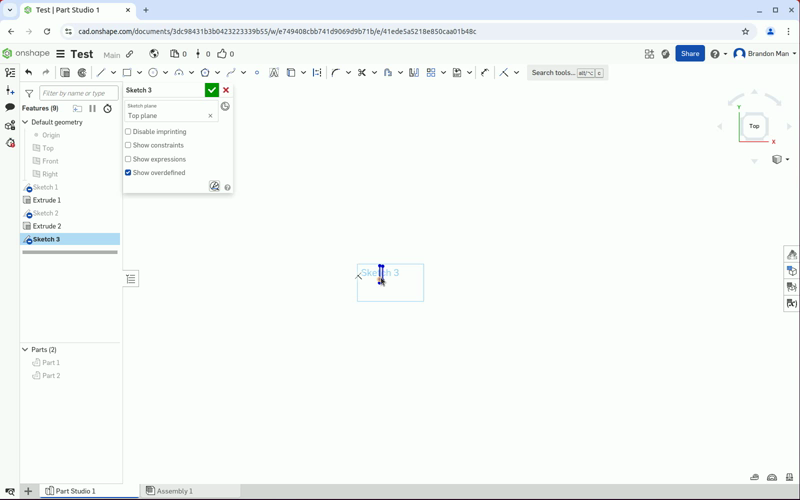
scroll(6)
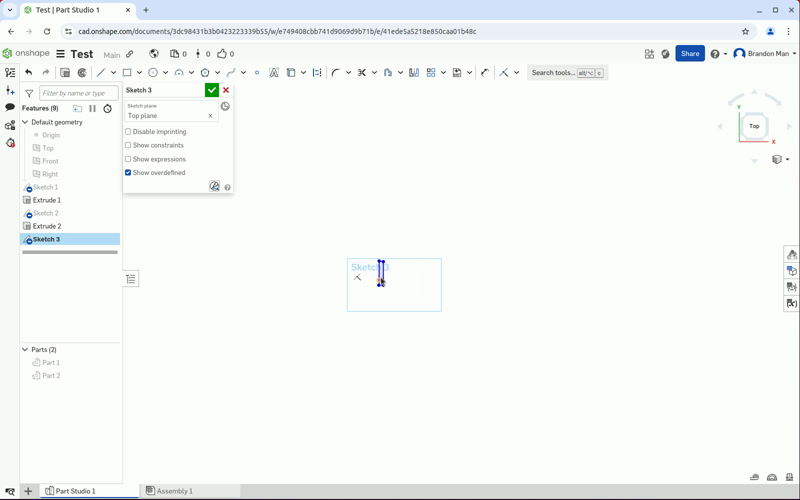
scroll(6)
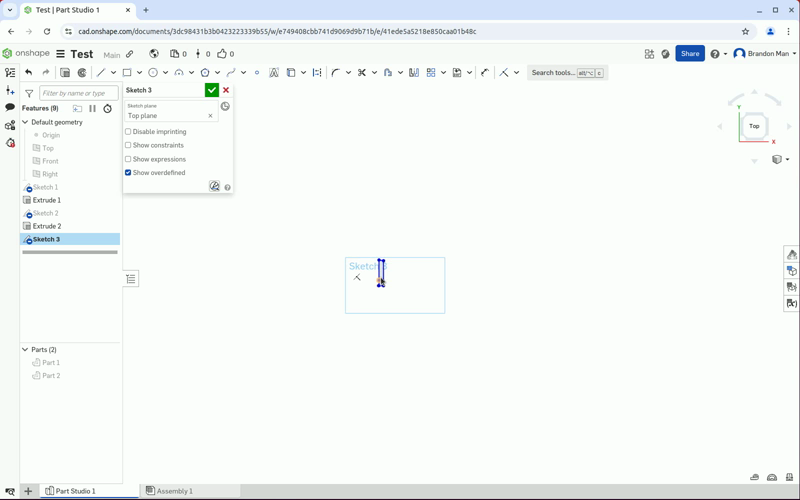
scroll(6)
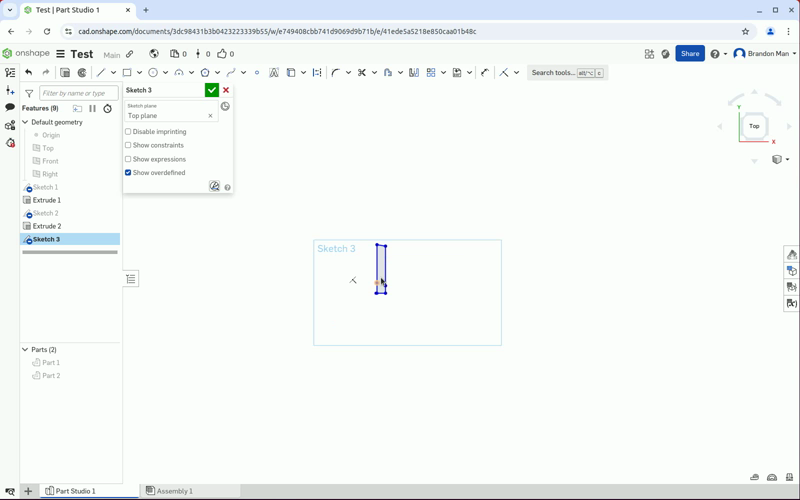
scroll(6)
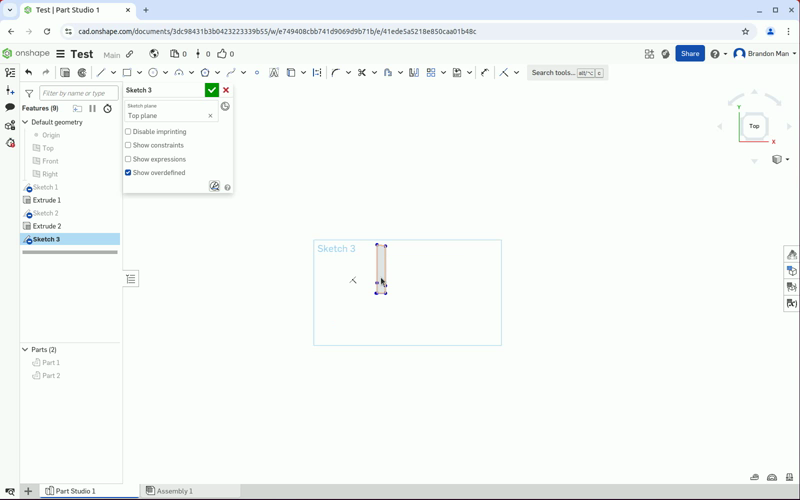
scroll(6)
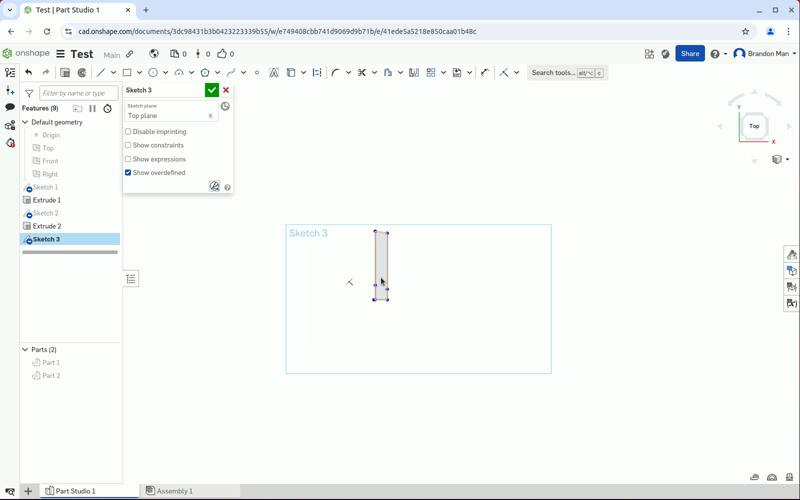
scroll(6)
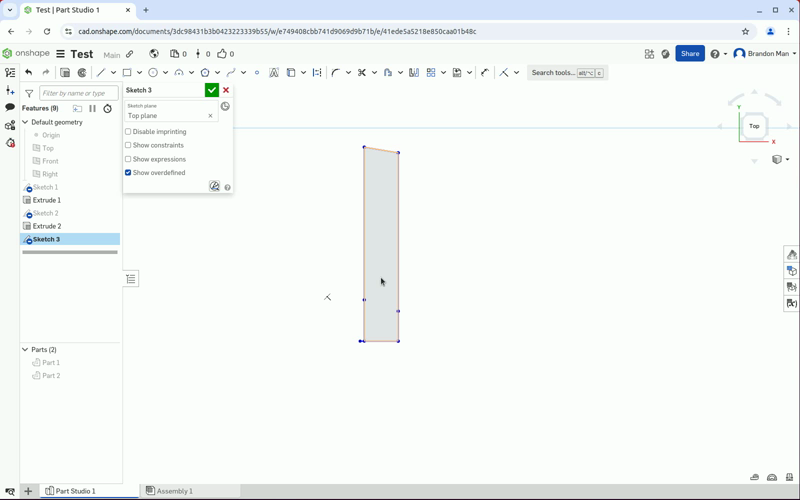
click(381, 277)
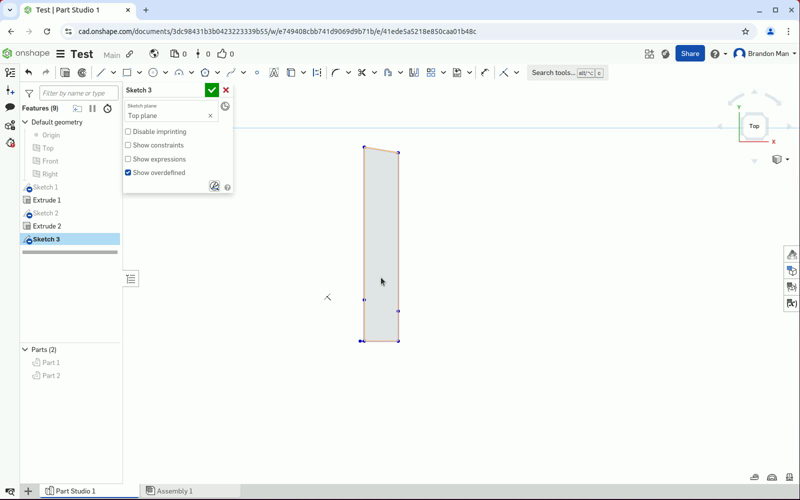
scroll(-6)
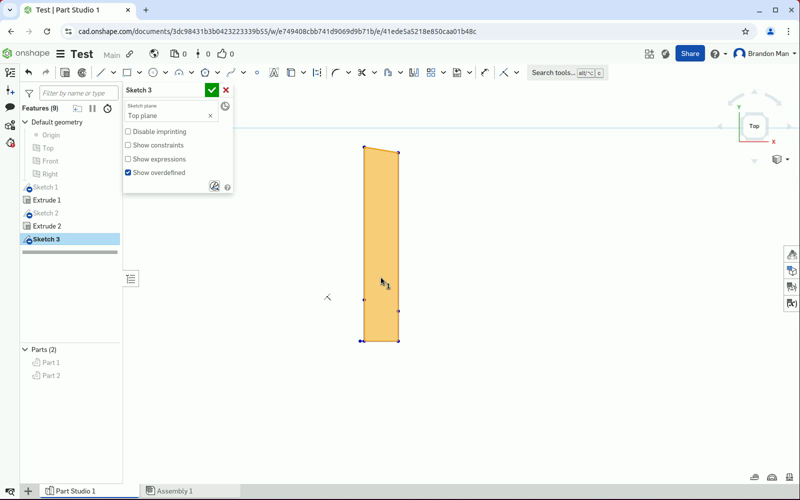
scroll(-6)
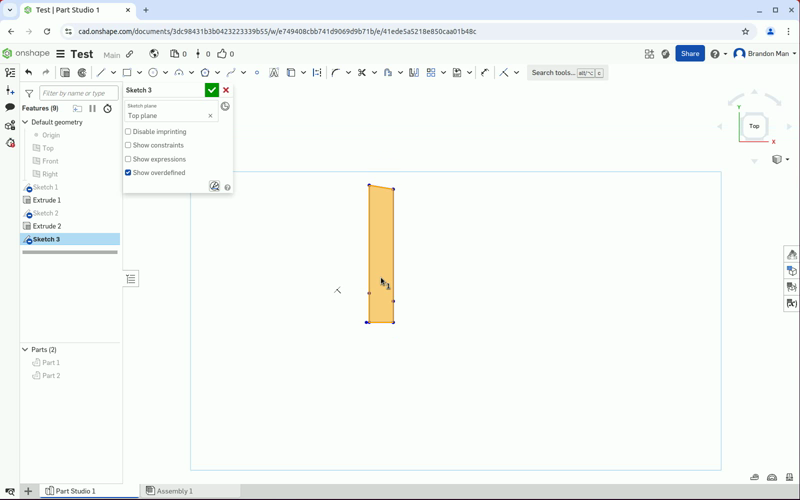
scroll(-6)
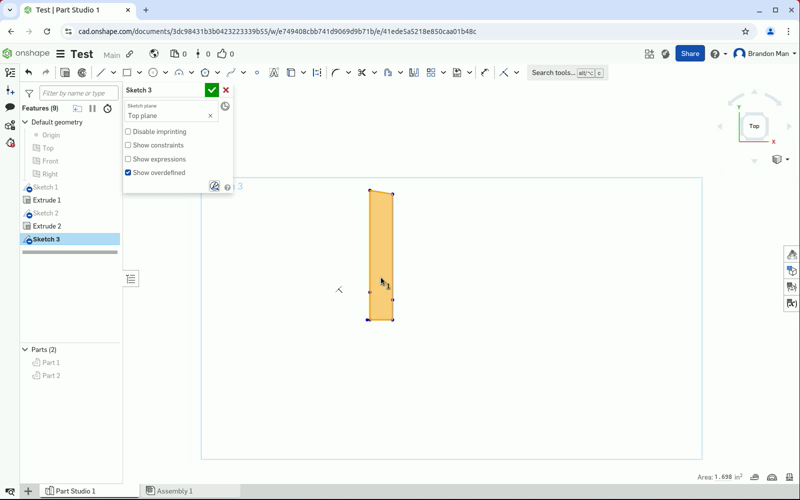
scroll(-6)
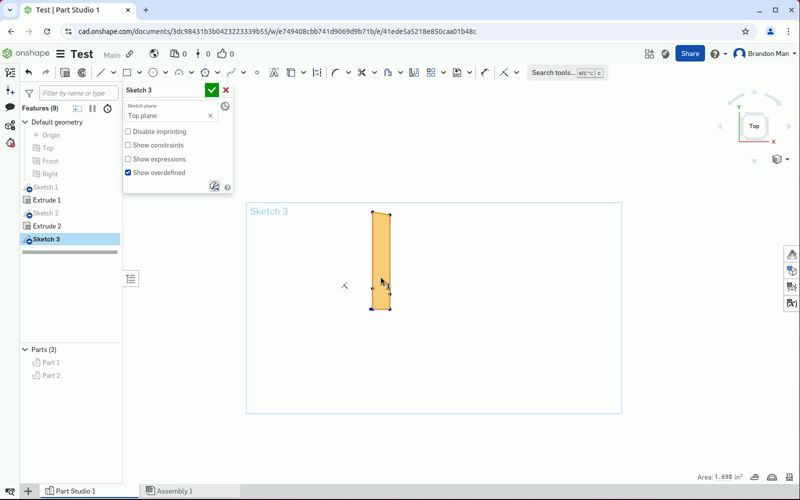
scroll(-6)
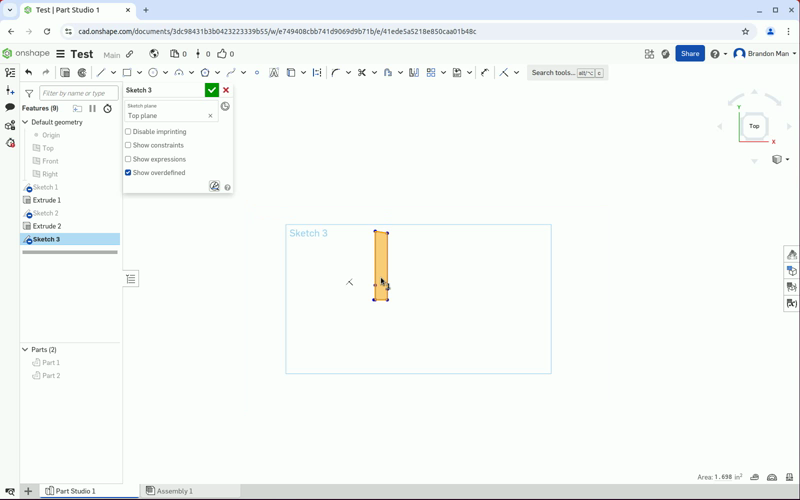
scroll(-6)
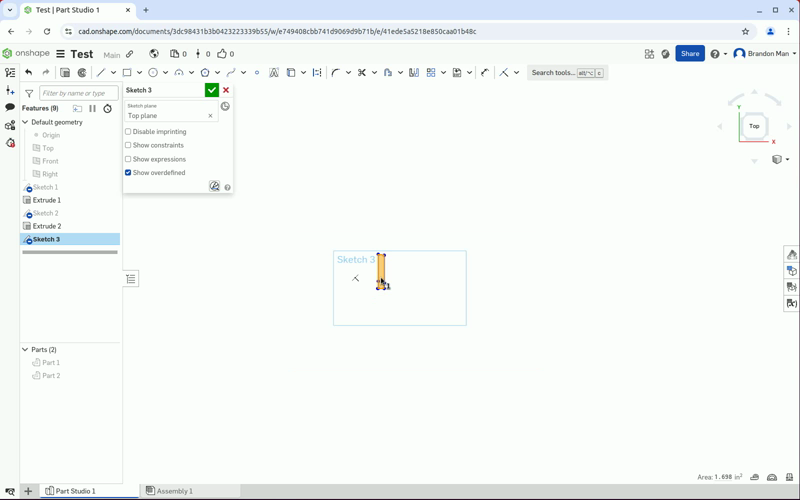
scroll(-6)
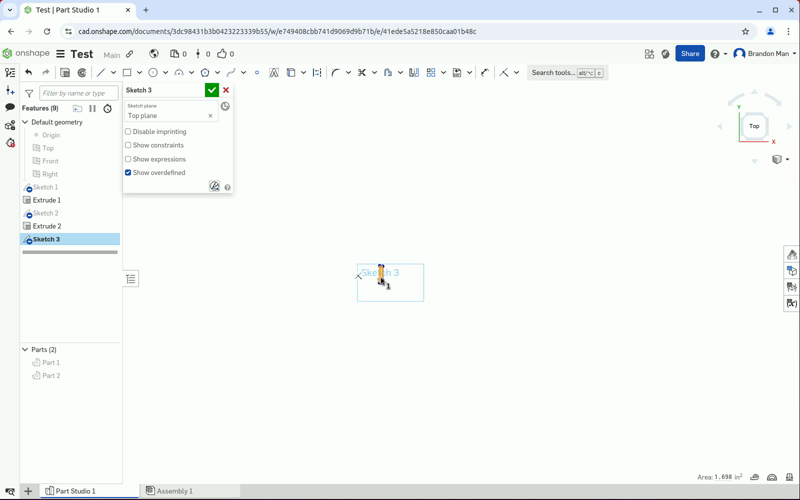
mouse_move(73, 352)
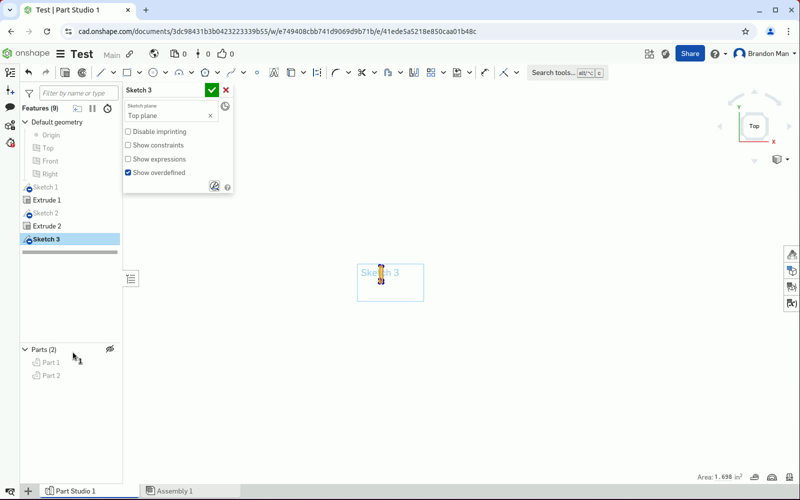
key(shift+y)
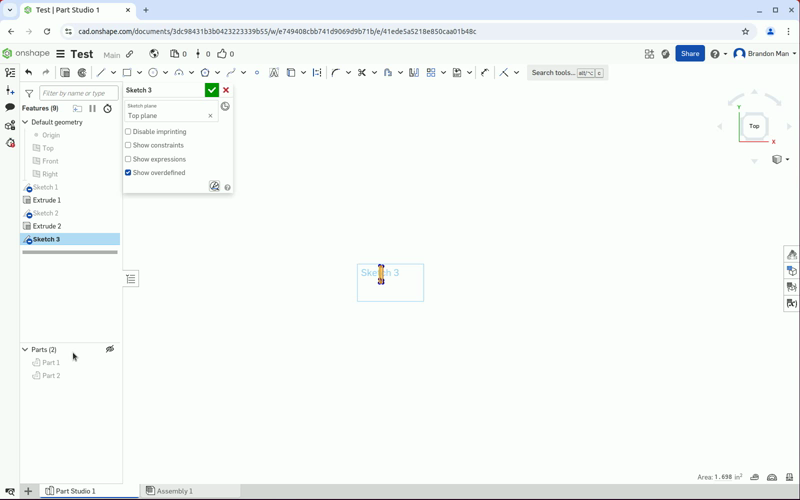
key(shift+e)
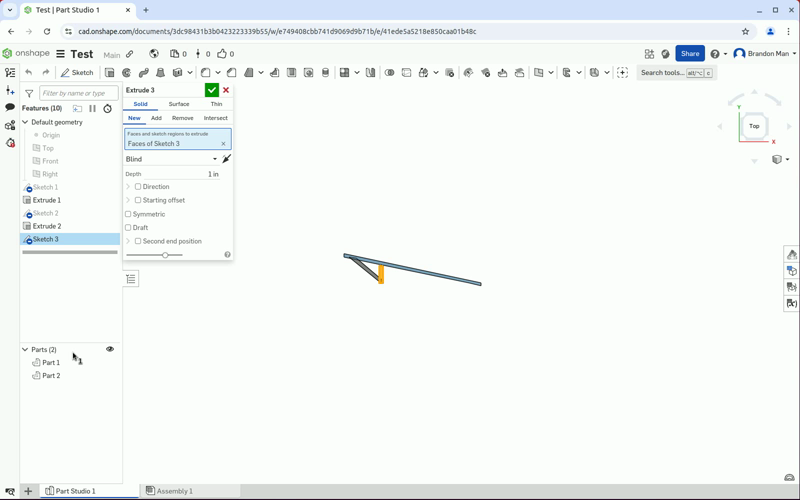
mouse_move(143, 106)
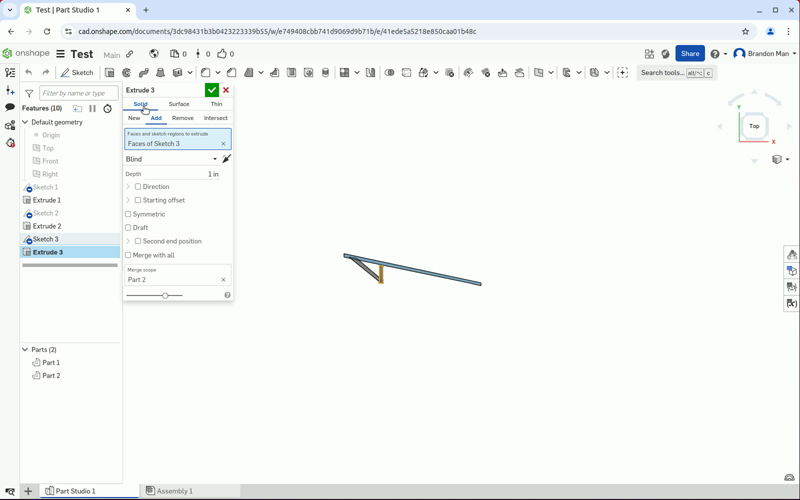
click(143, 106)
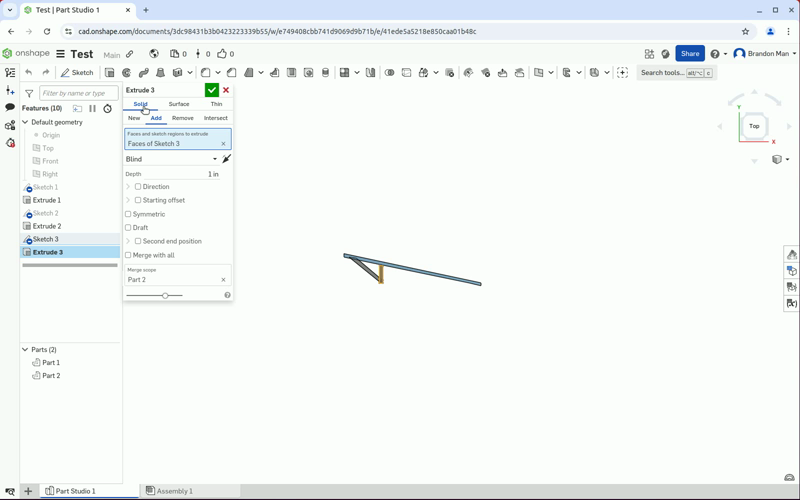
mouse_move(137, 120)
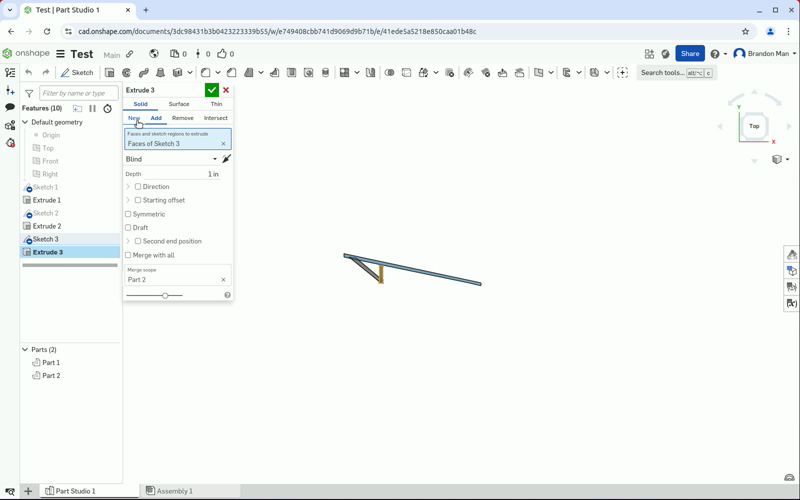
click(137, 120)
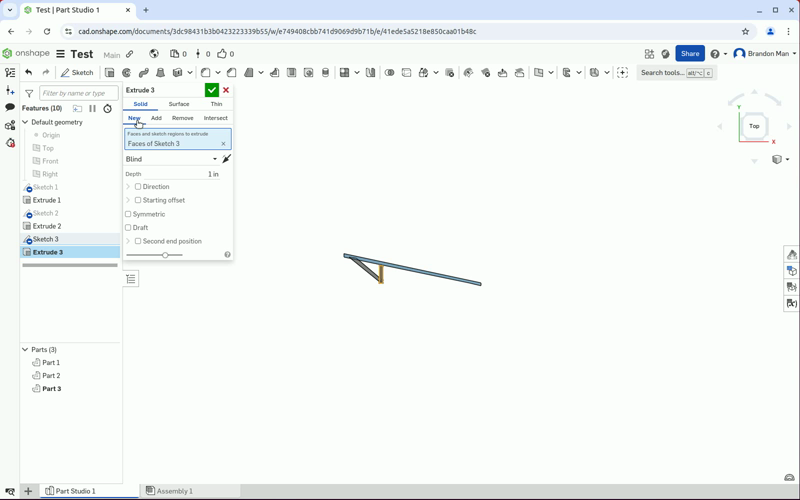
key(tab, 4)
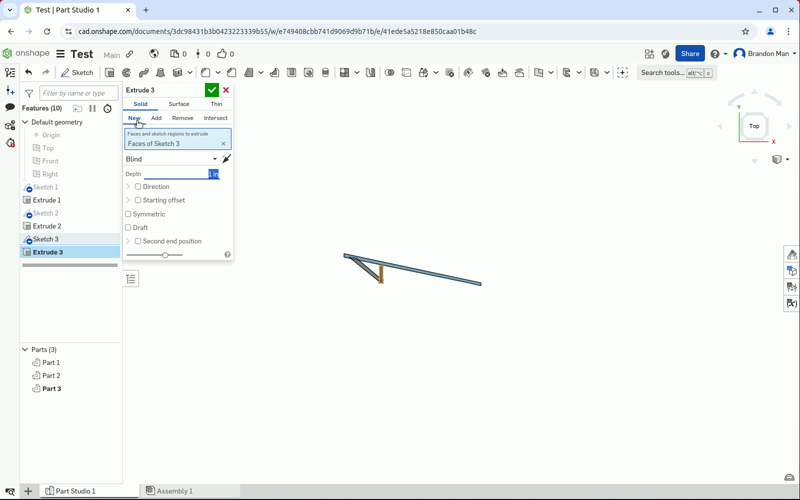
text(0.241)
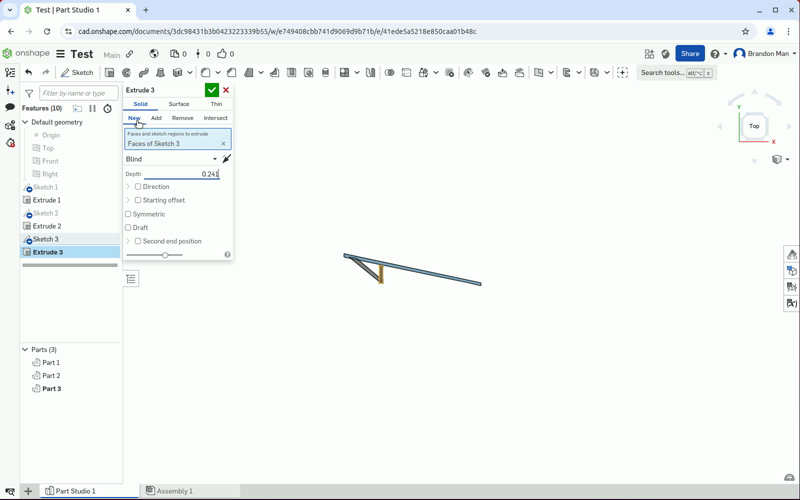
key(enter)
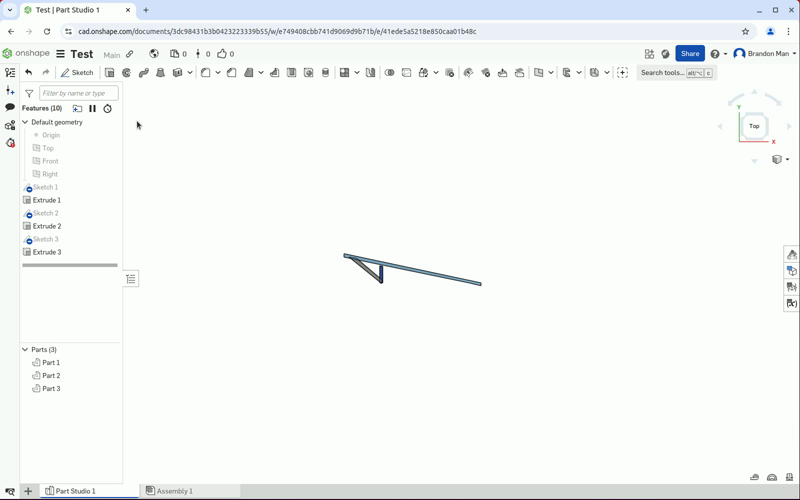
key(shift+h)
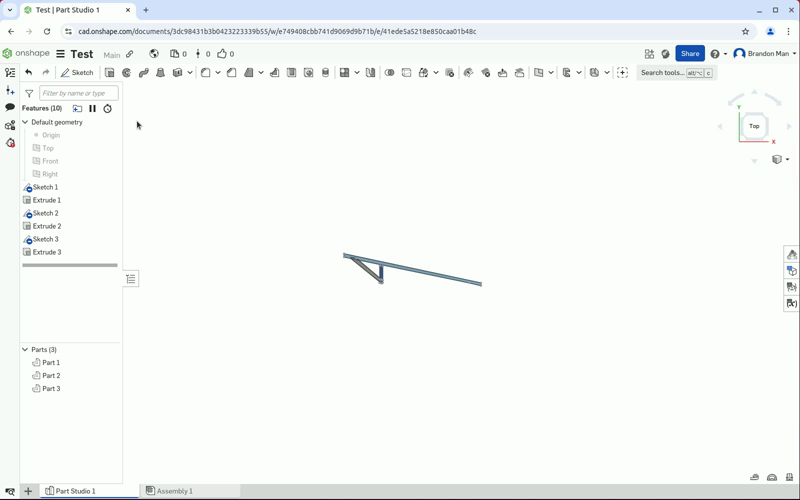
key(shift+h)
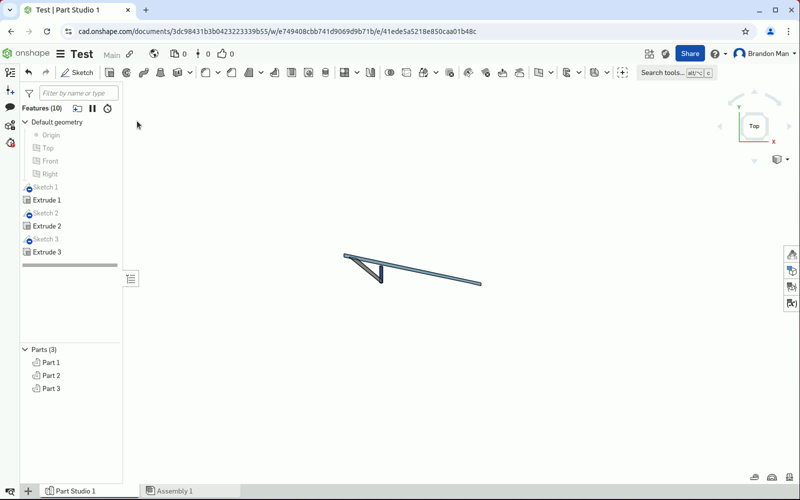
mouse_move(73, 189)
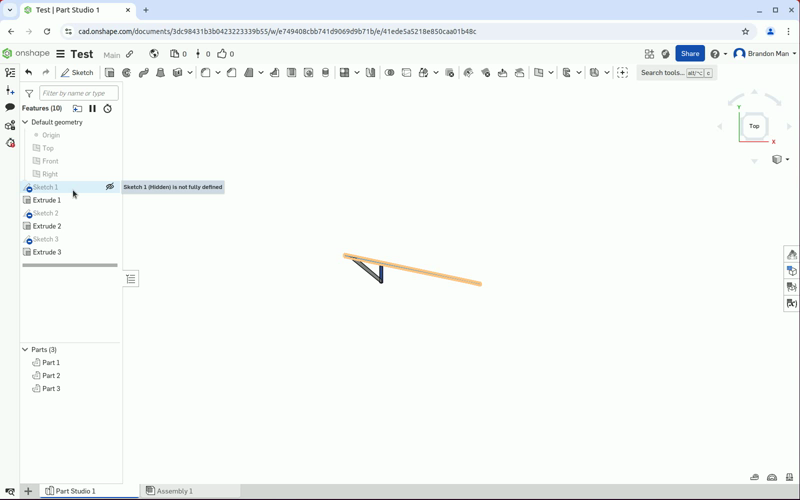
click(73, 189)
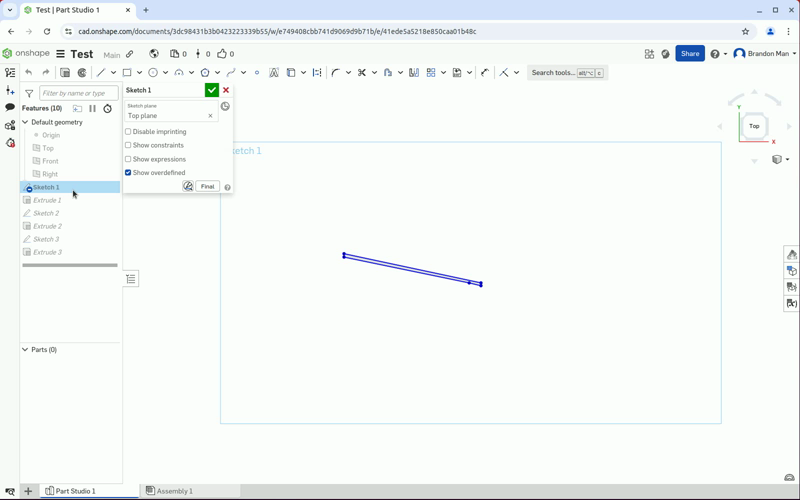
mouse_move(229, 92)
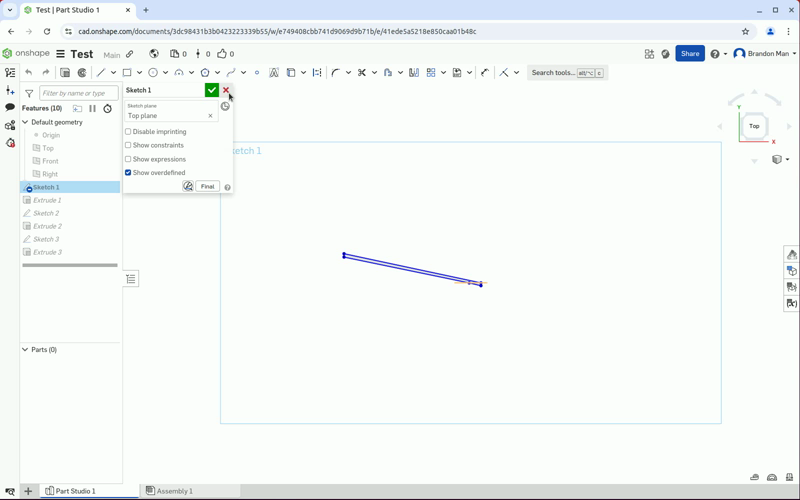
click(229, 92)
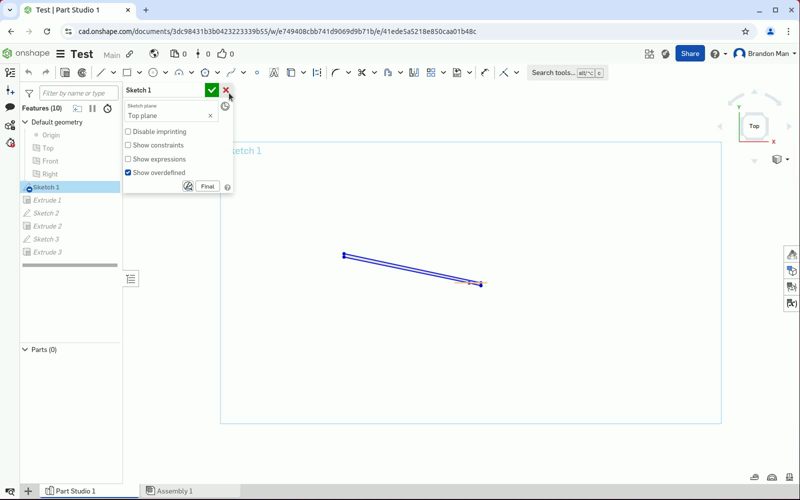
key(shift+s)
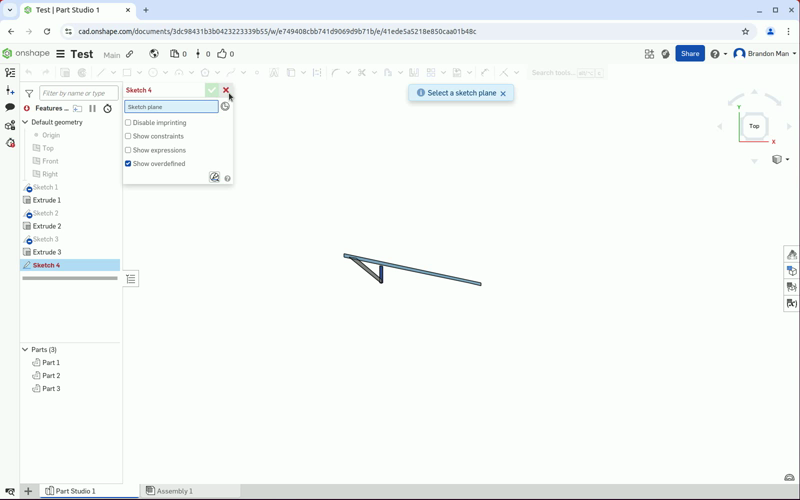
mouse_move(73, 150)
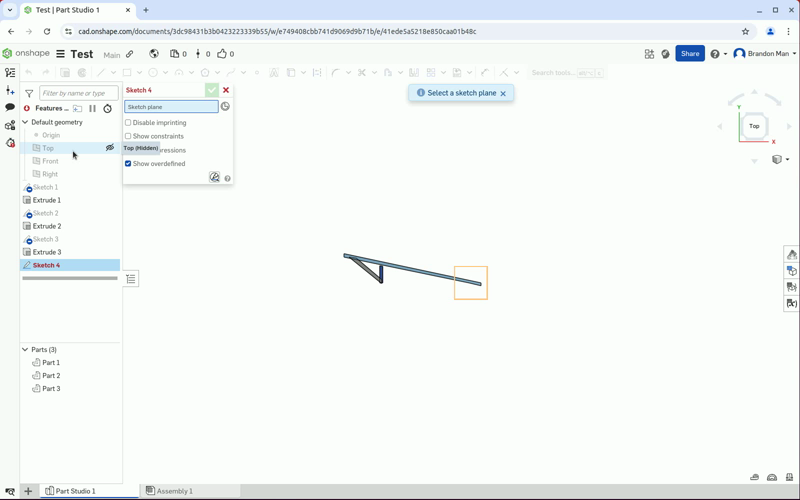
click(73, 150)
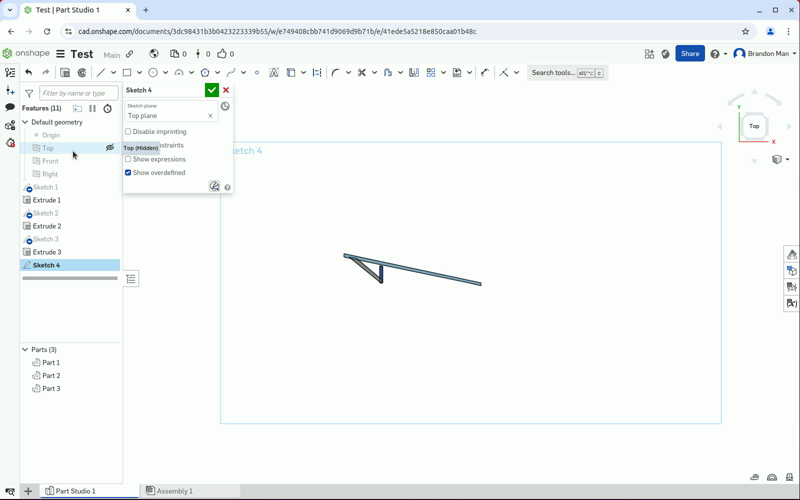
mouse_move(73, 352)
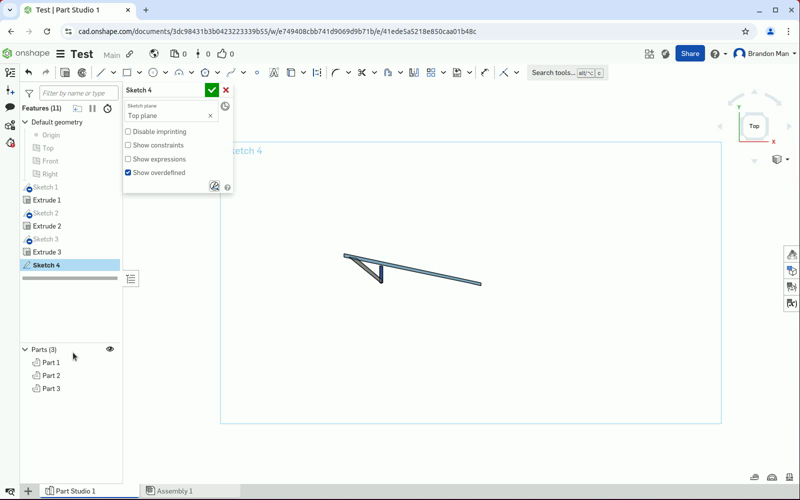
key(y)
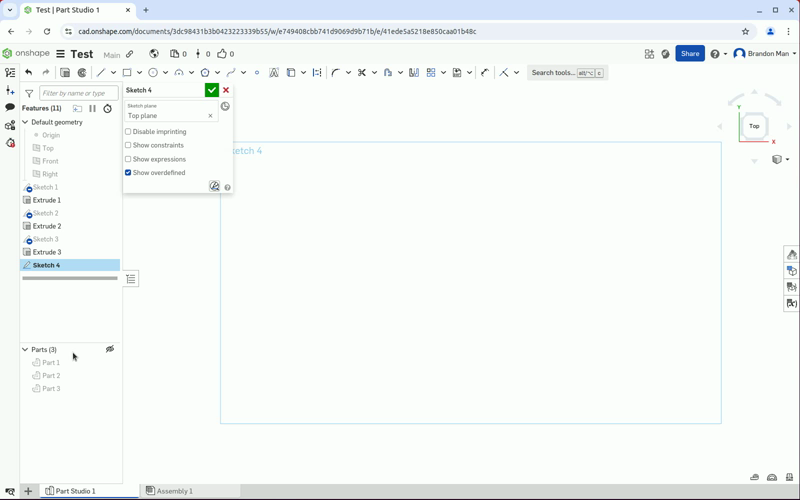
key(l)
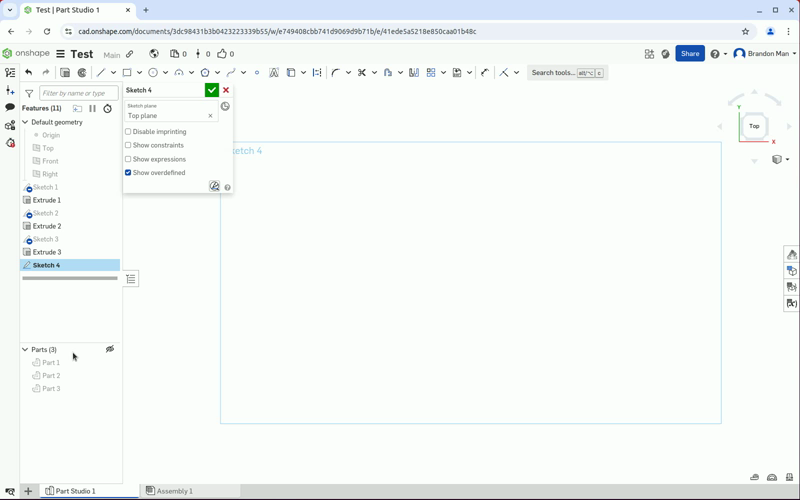
key_down(shift)
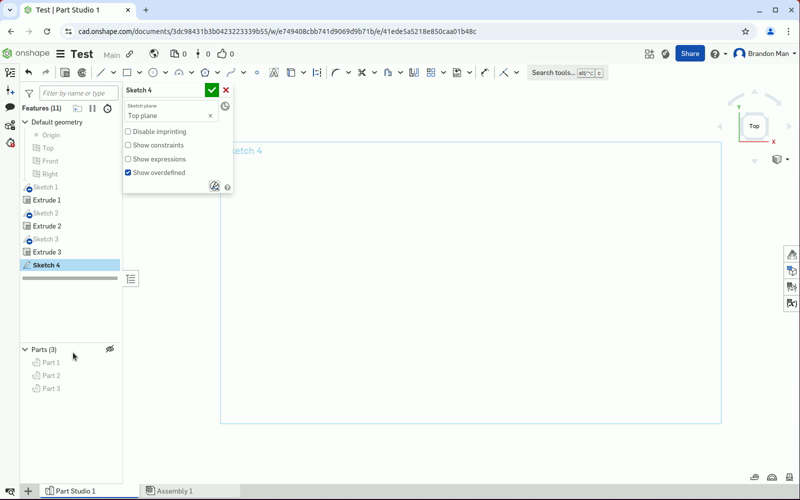
mouse_move(410, 280)
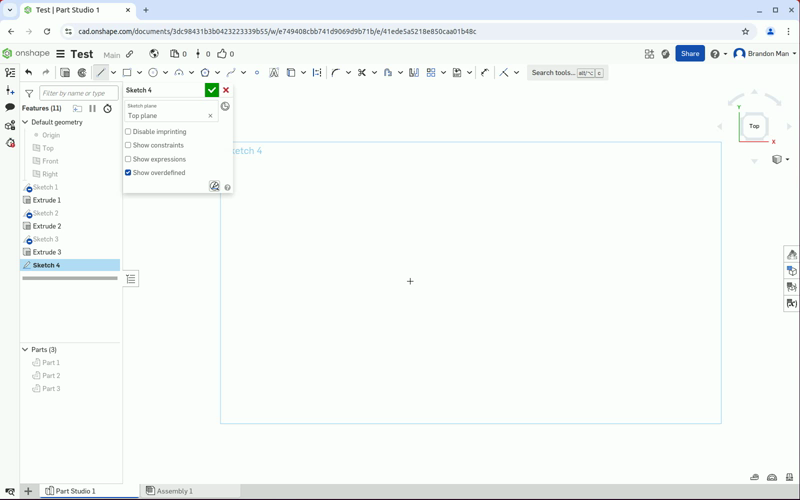
click(410, 280)
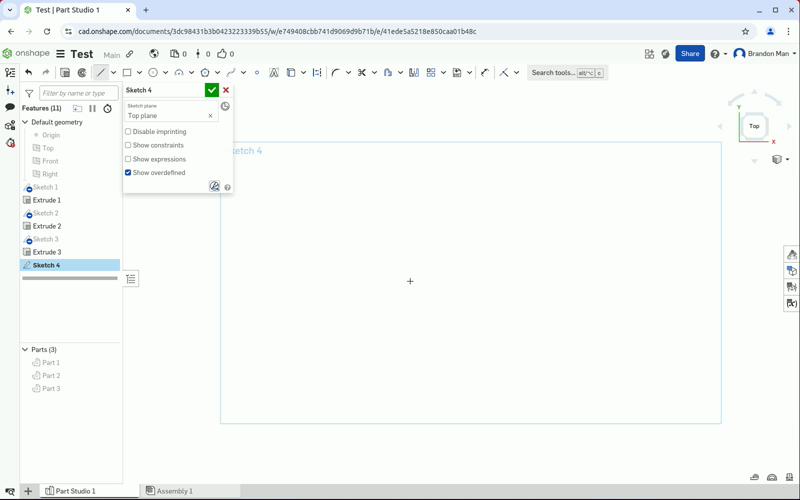
key_up(shift)
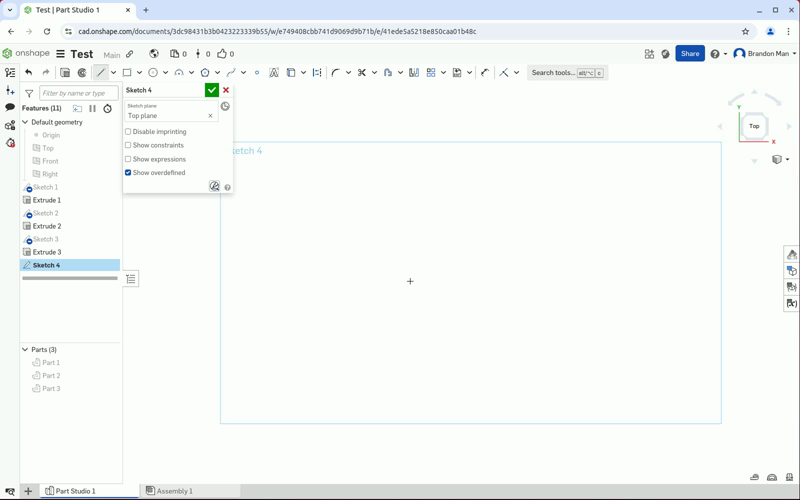
key_down(shift)
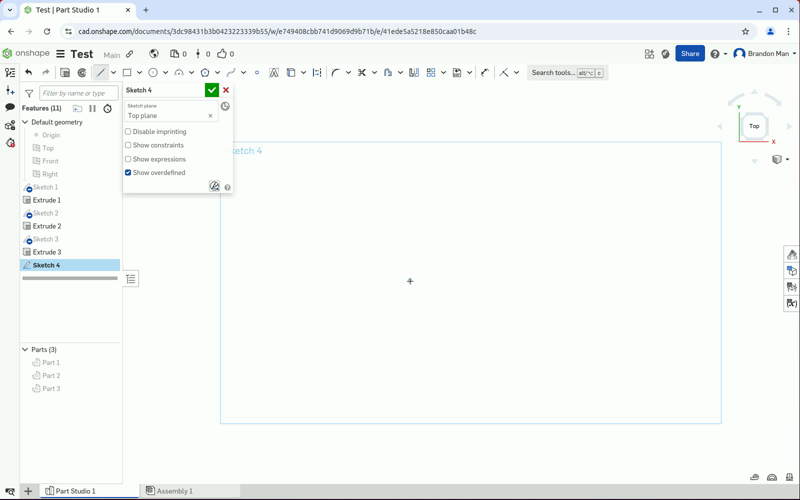
mouse_move(440, 280)
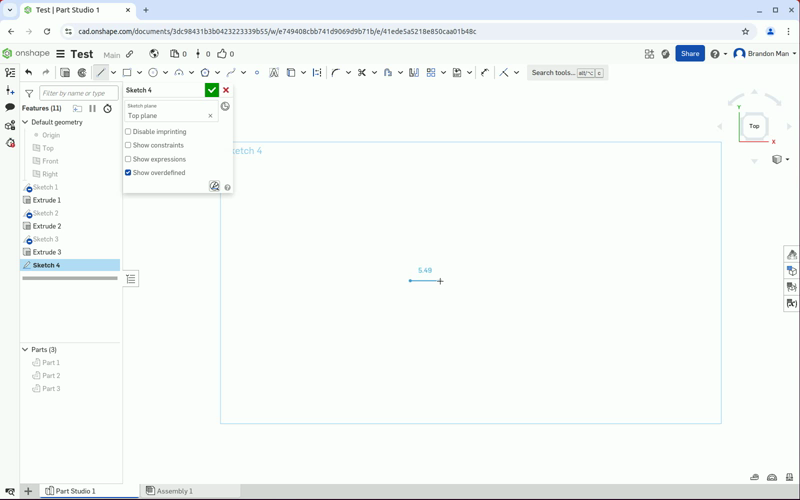
mouse_move(413, 280)
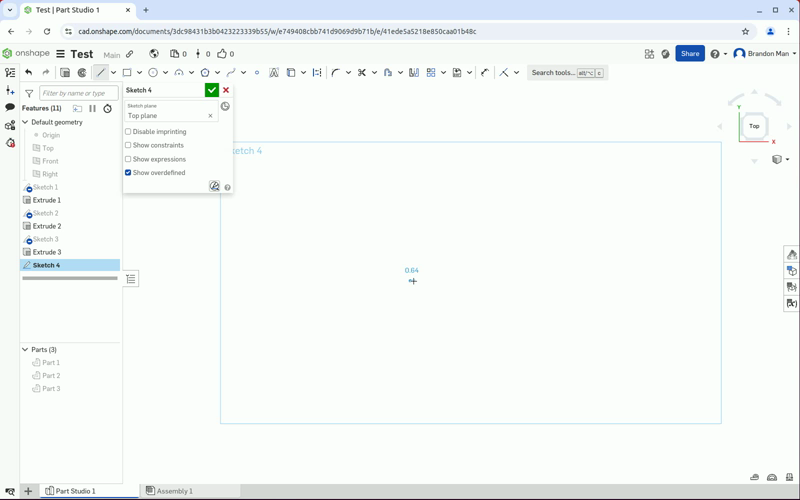
scroll(6)
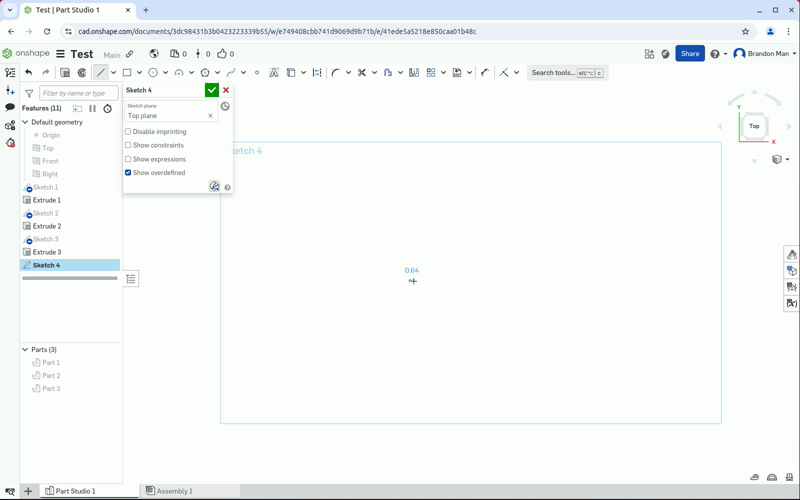
scroll(6)
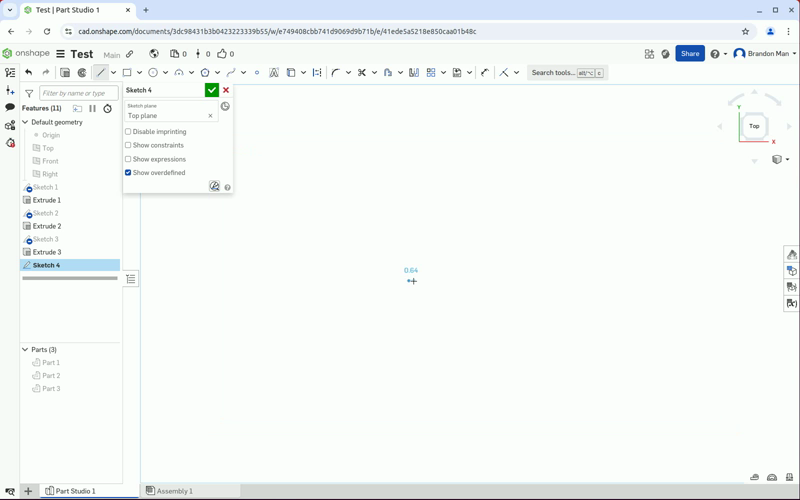
scroll(6)
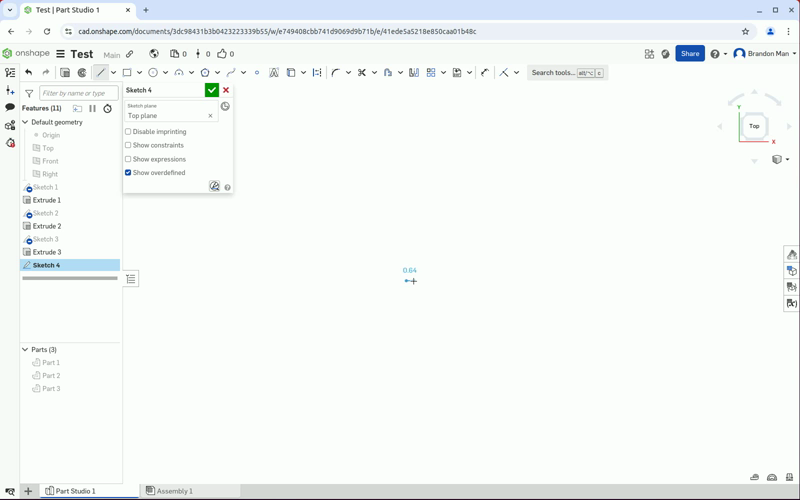
scroll(6)
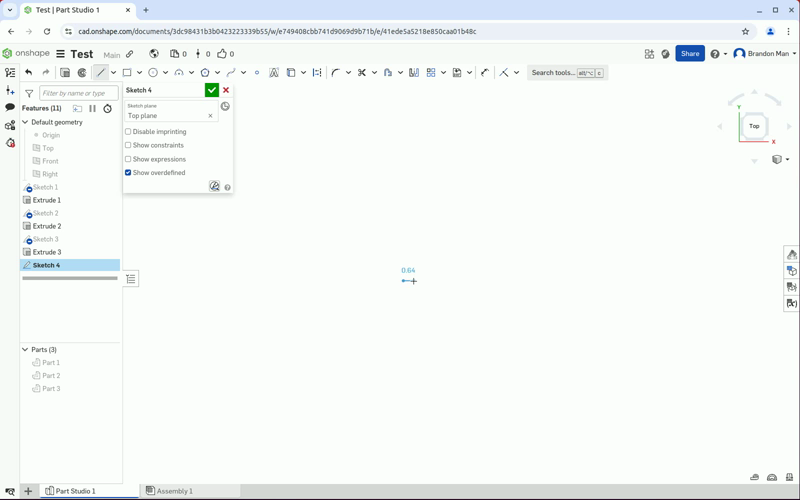
scroll(6)
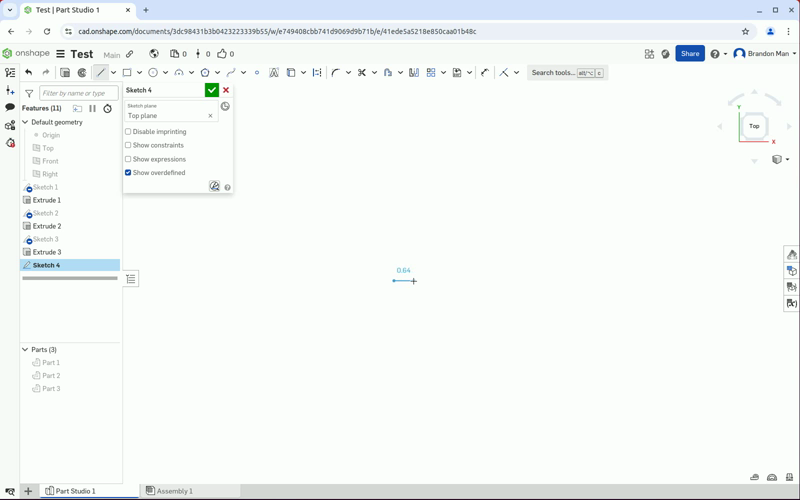
scroll(6)
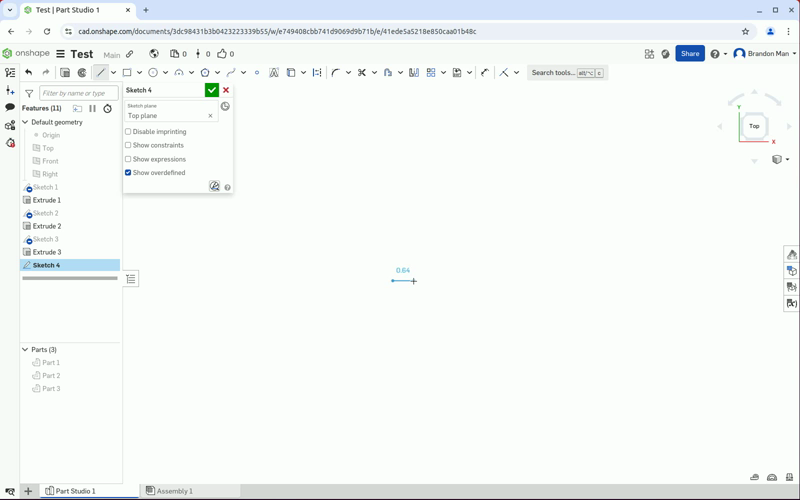
scroll(6)
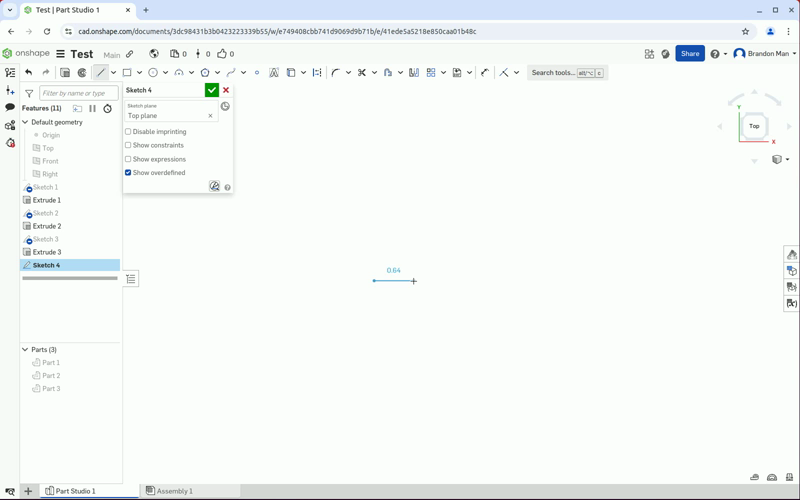
click(413, 280)
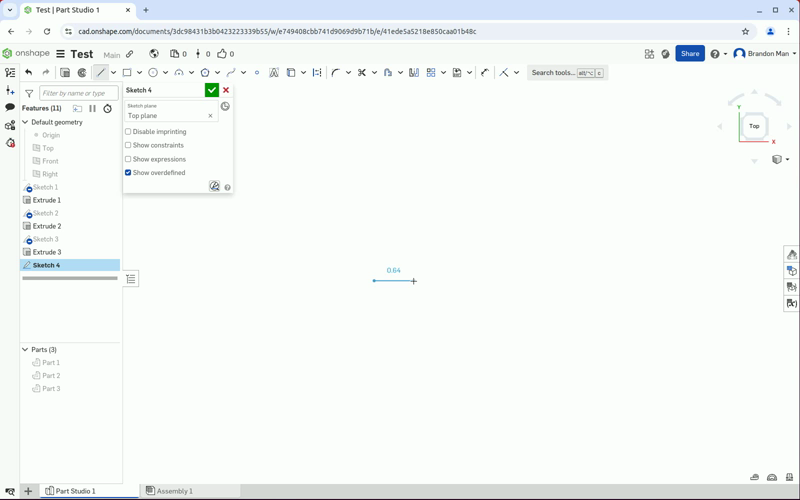
scroll(-6)
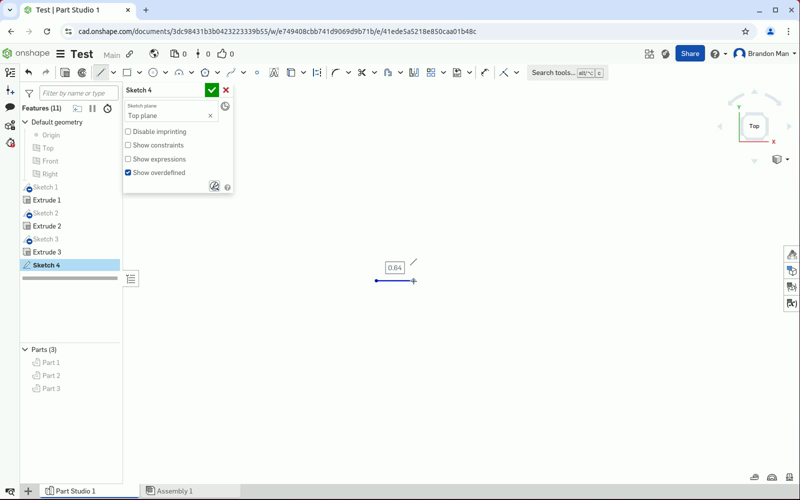
scroll(-6)
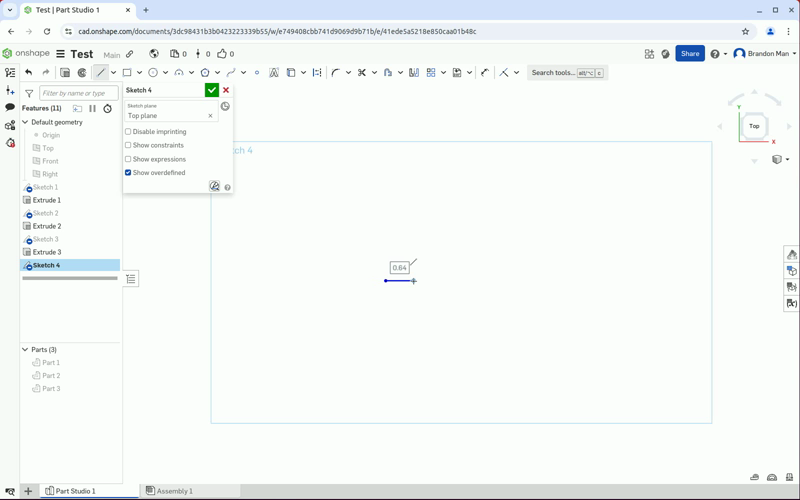
scroll(-6)
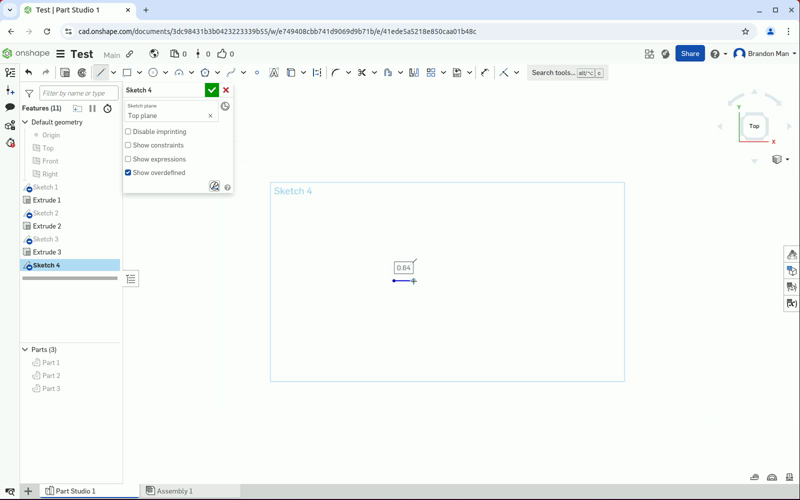
scroll(-6)
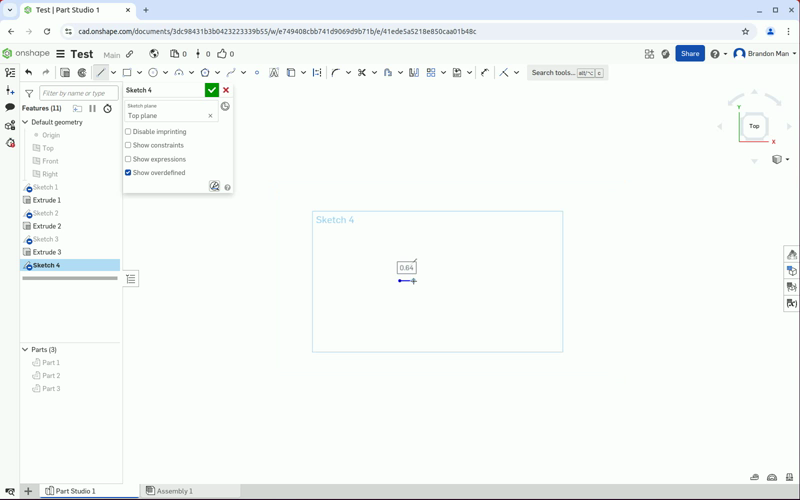
scroll(-6)
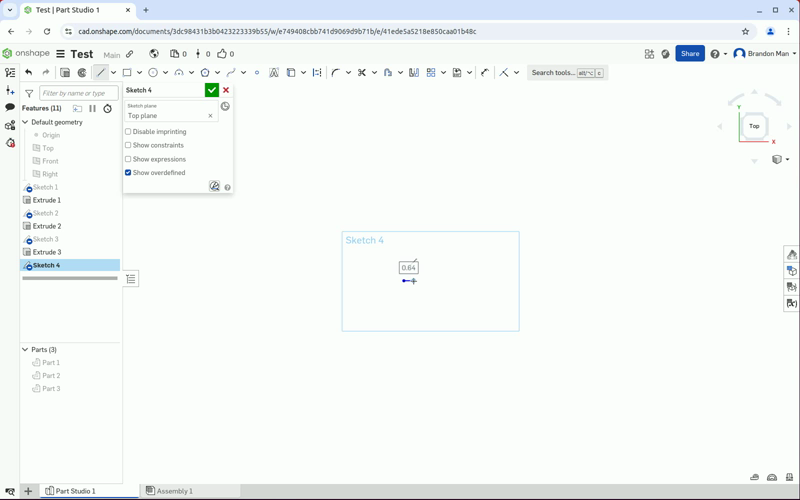
scroll(-6)
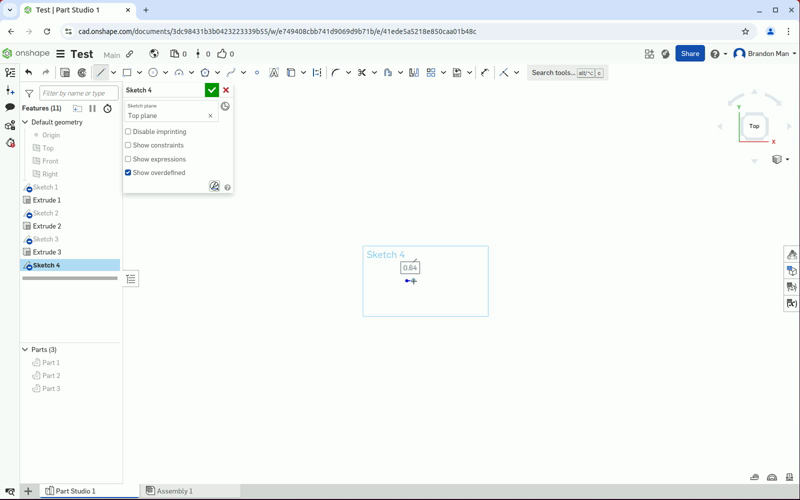
scroll(-6)
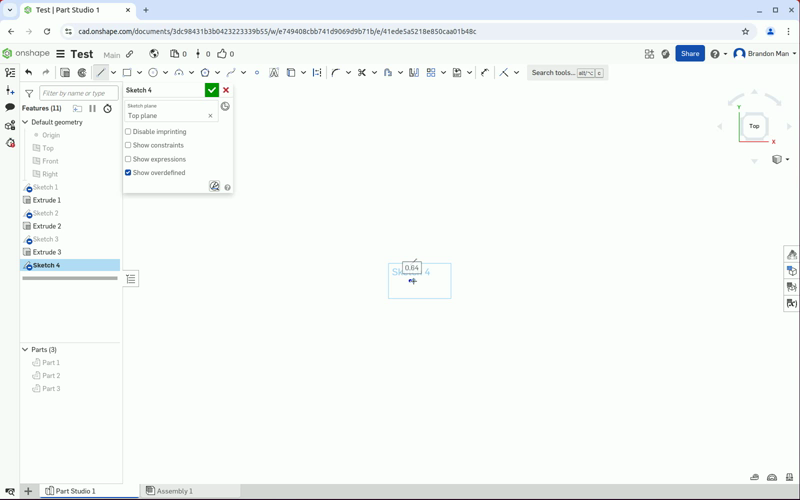
key_up(shift)
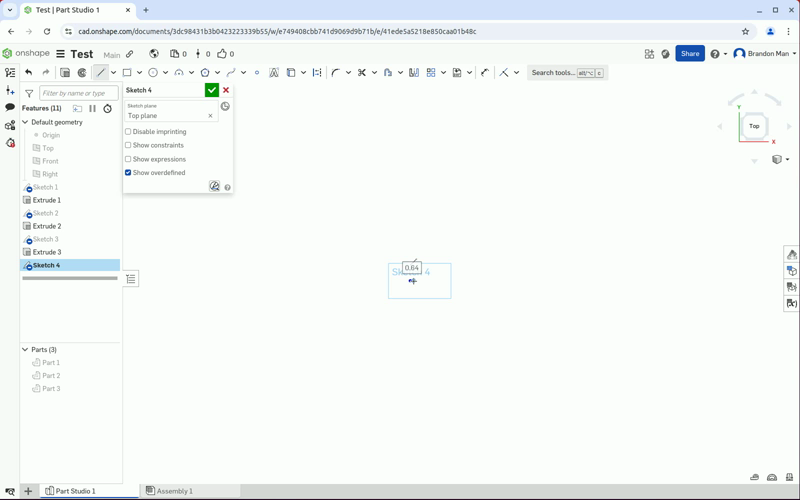
key_down(shift)
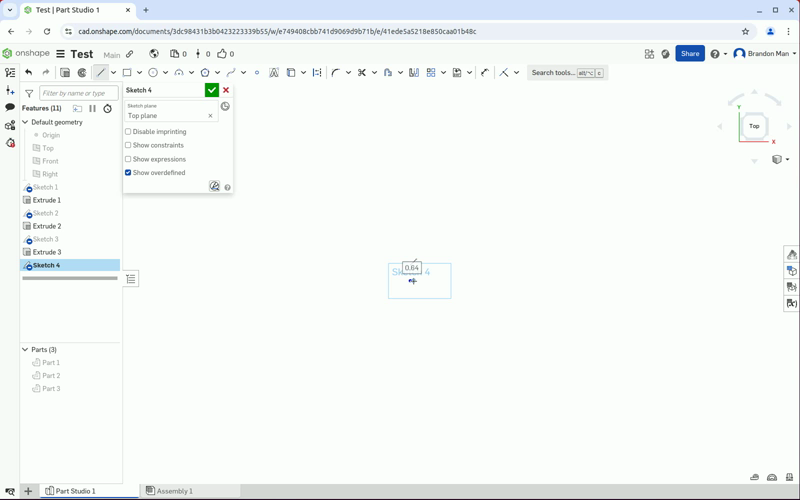
mouse_move(443, 280)
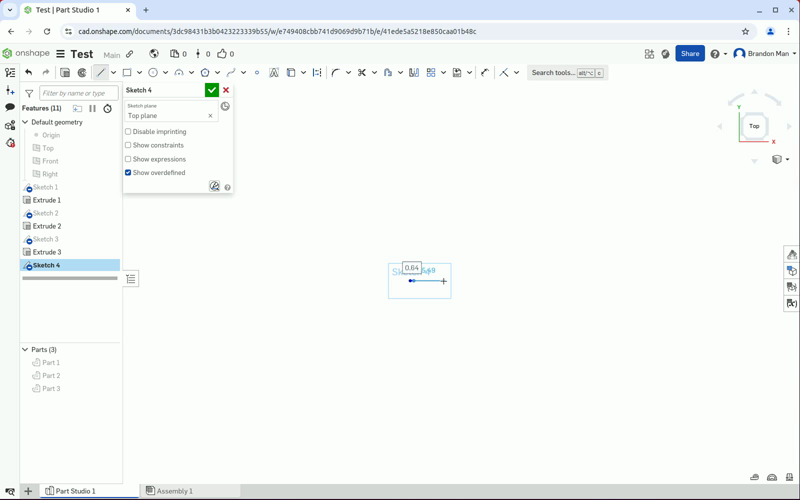
mouse_move(415, 271)
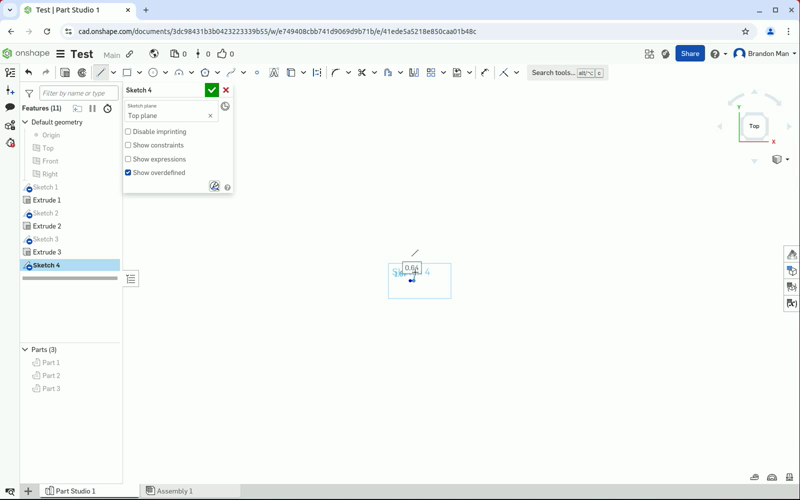
click(415, 271)
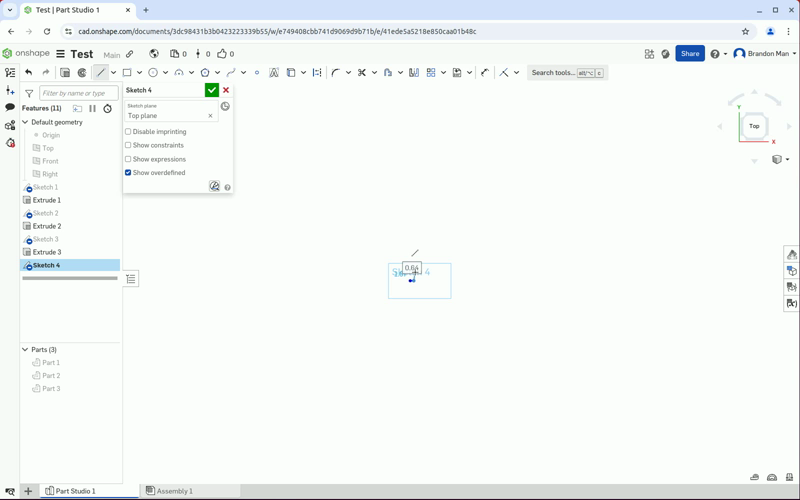
key_up(shift)
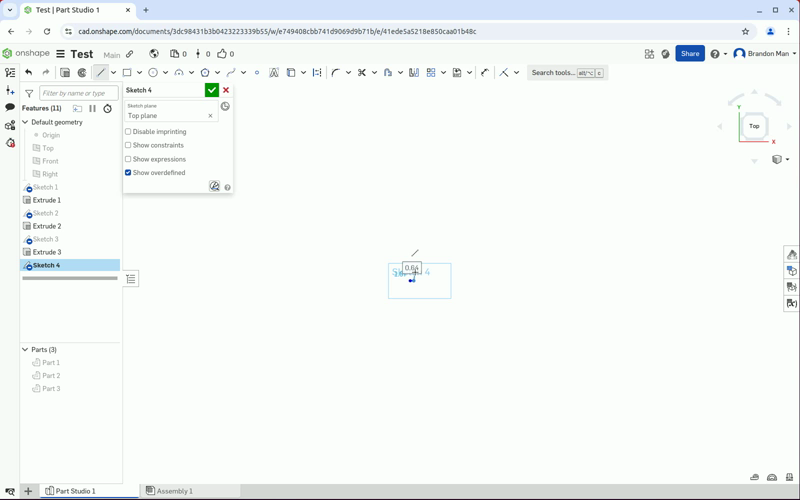
key_down(shift)
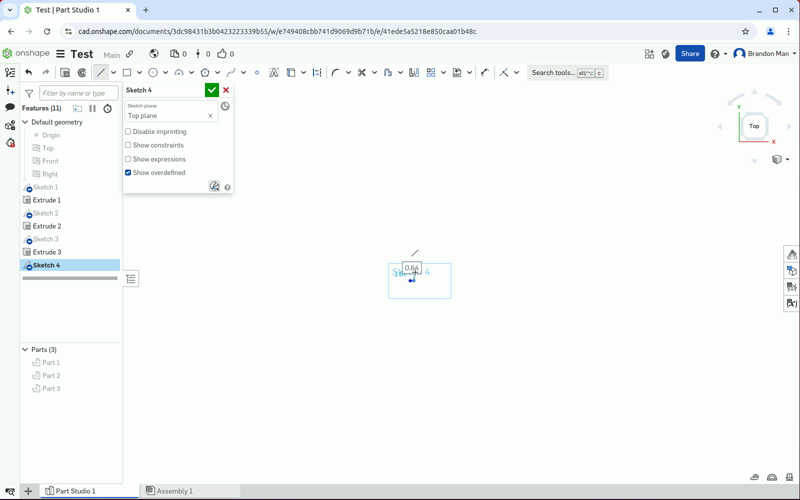
mouse_move(445, 271)
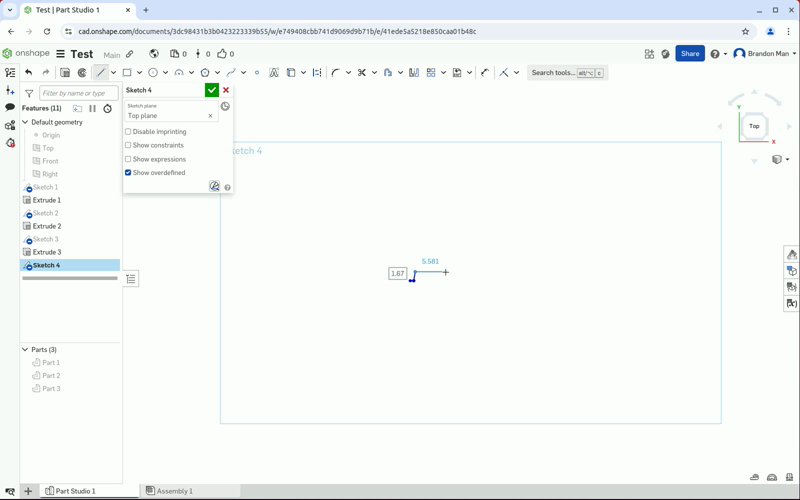
mouse_move(412, 271)
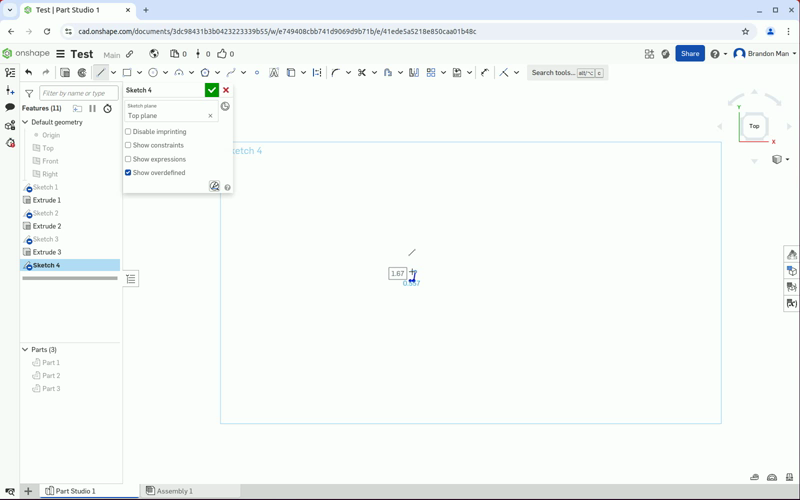
scroll(6)
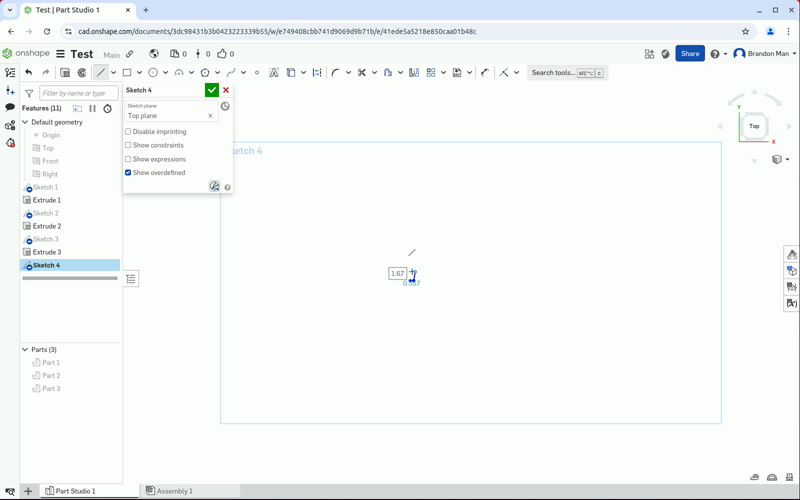
scroll(6)
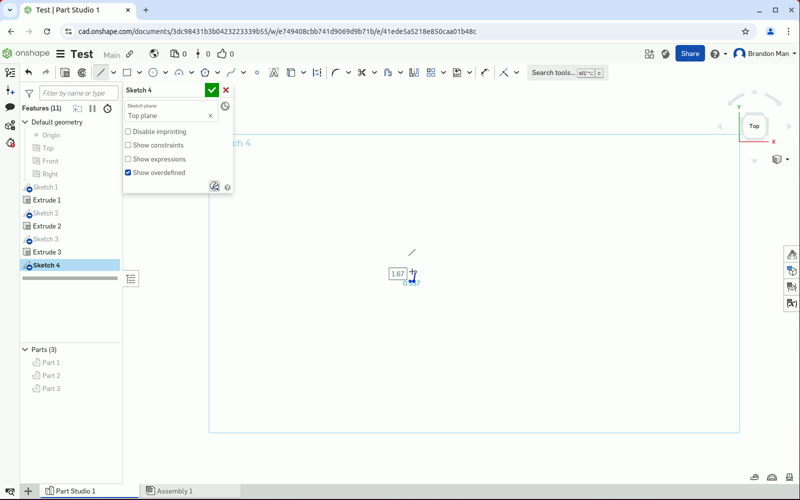
scroll(6)
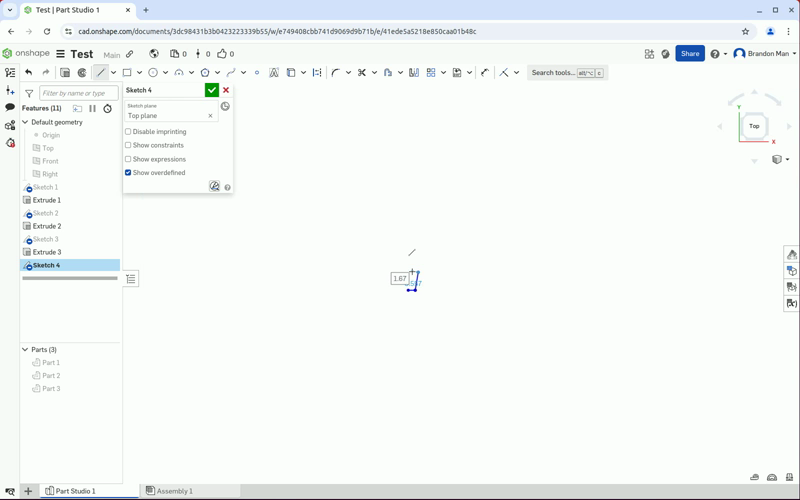
scroll(6)
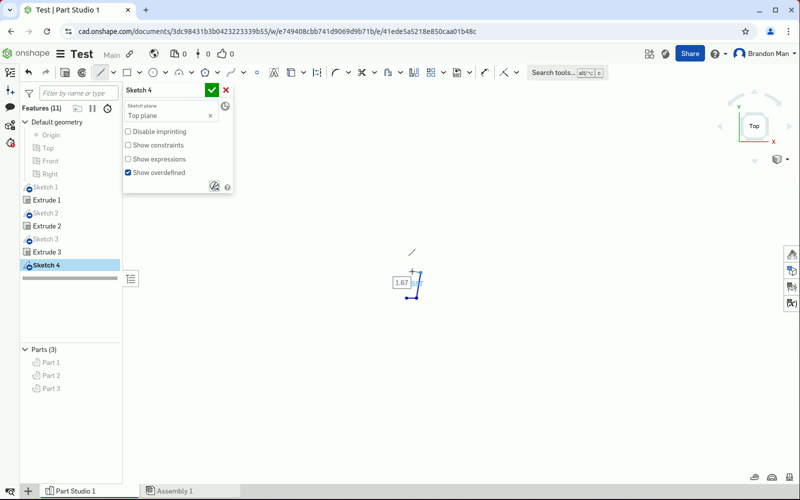
scroll(6)
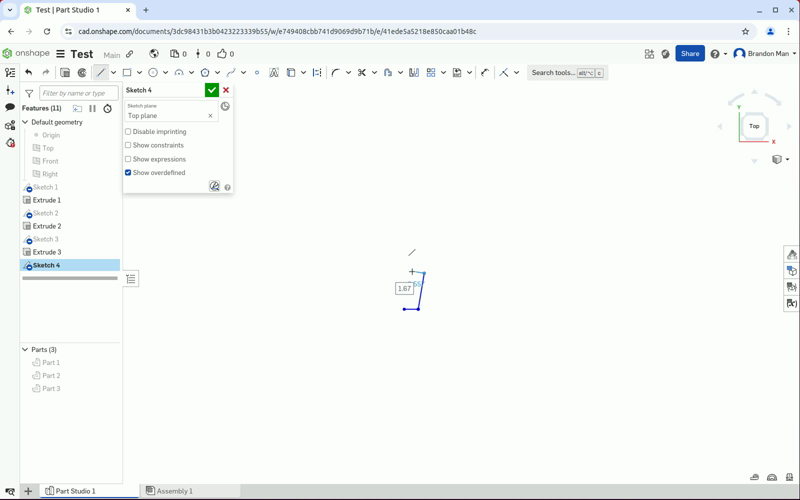
scroll(6)
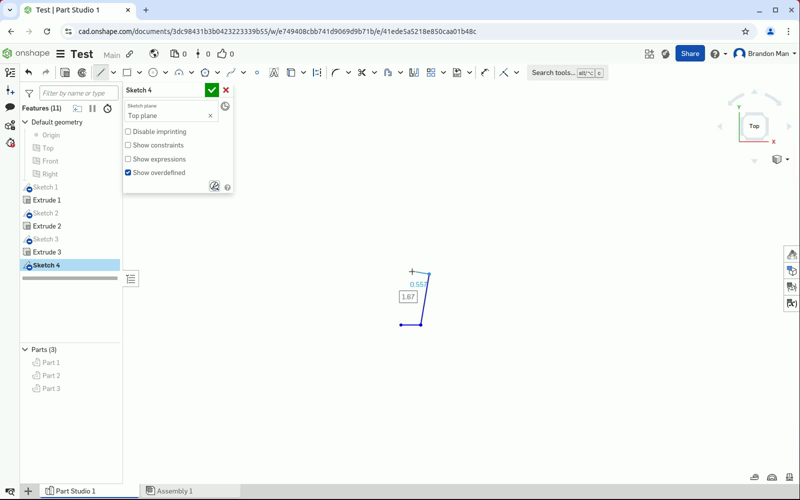
scroll(6)
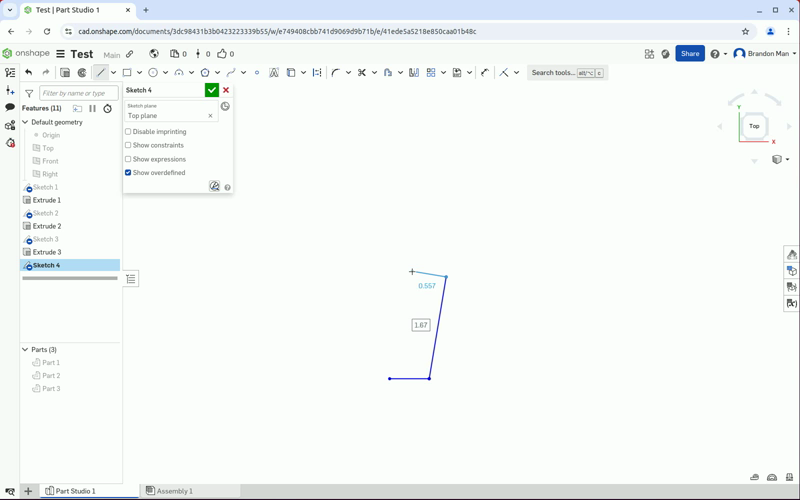
click(412, 271)
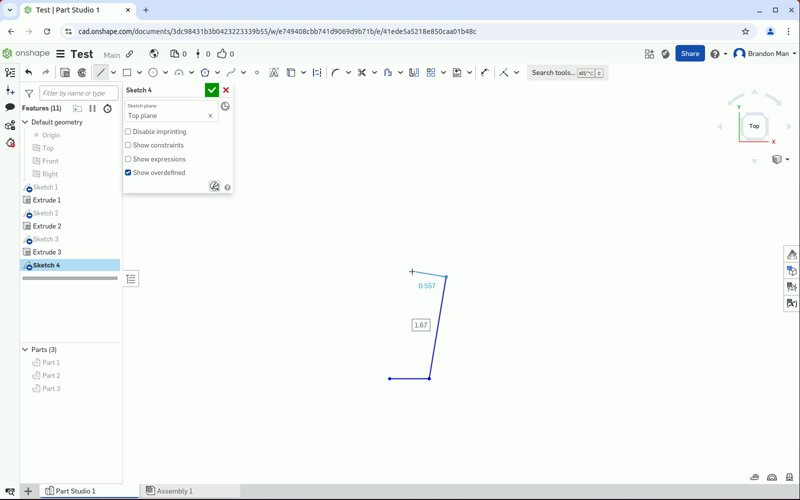
scroll(-6)
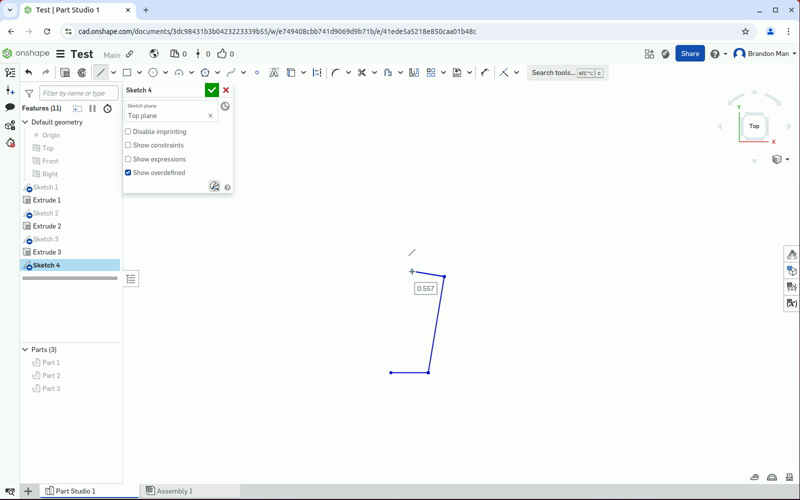
scroll(-6)
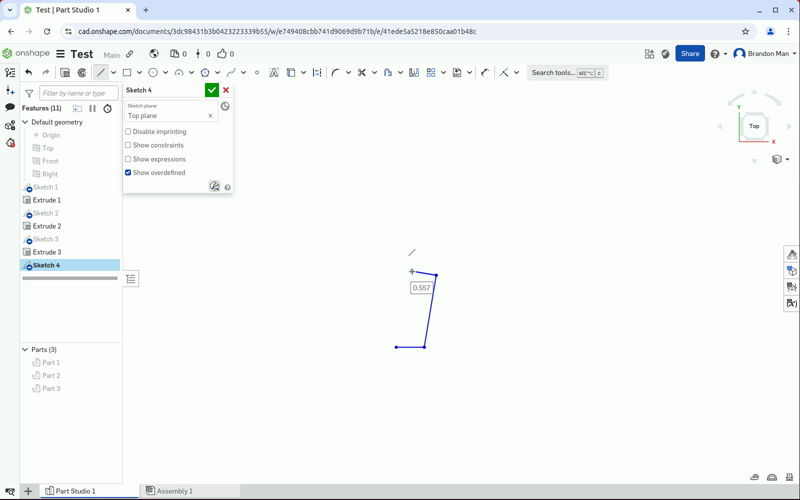
scroll(-6)
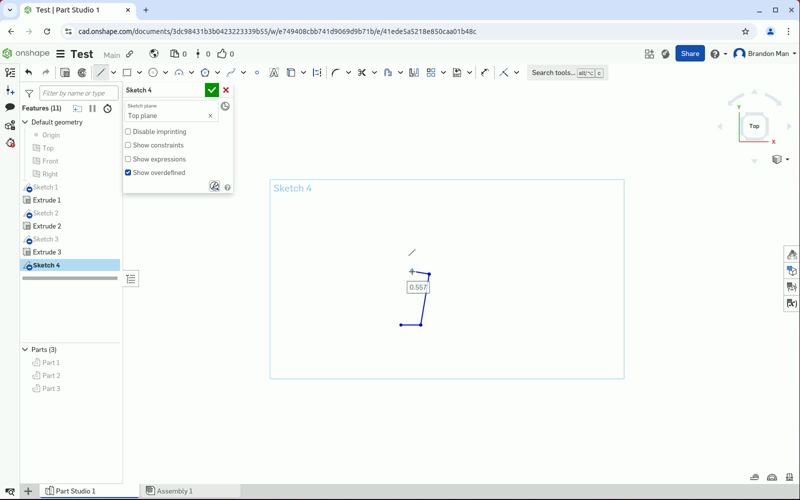
scroll(-6)
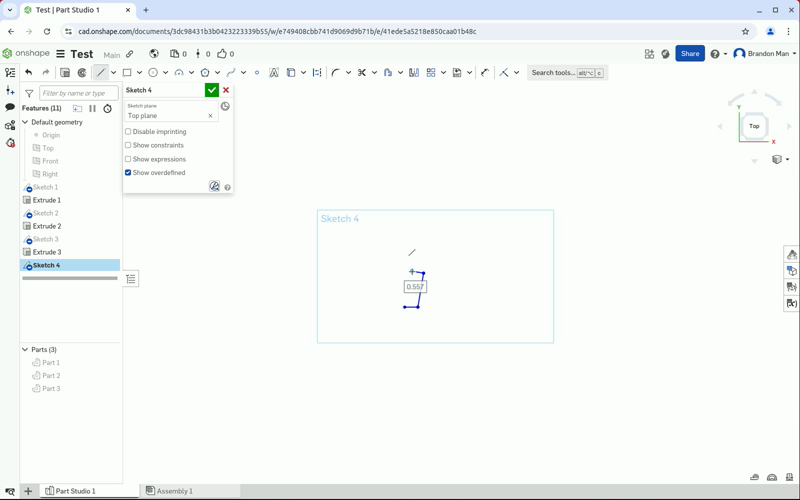
scroll(-6)
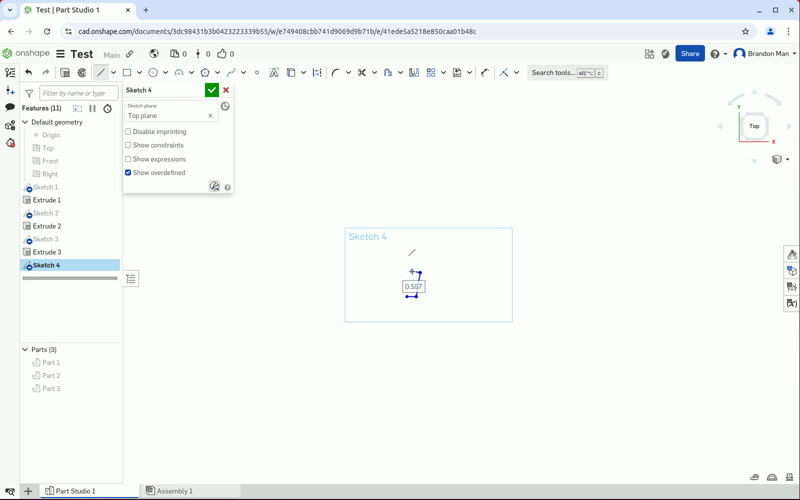
scroll(-6)
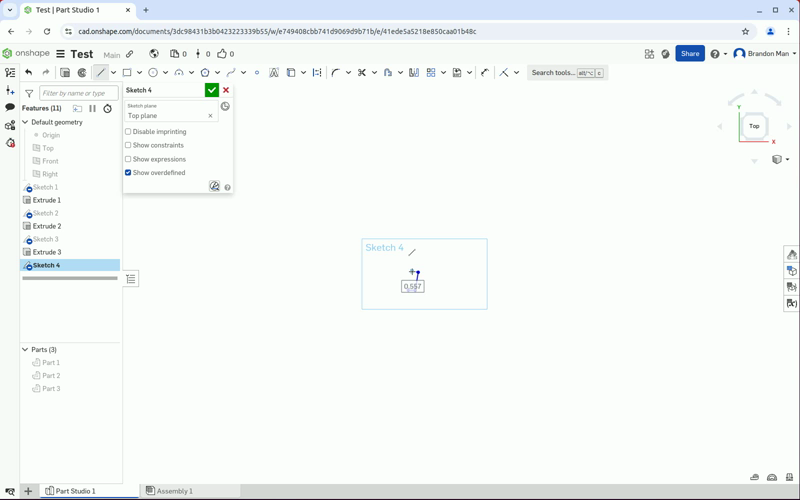
scroll(-6)
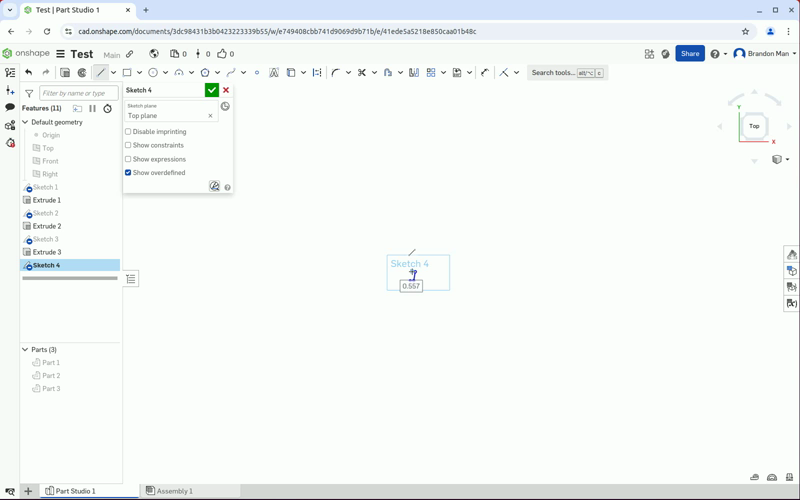
key_up(shift)
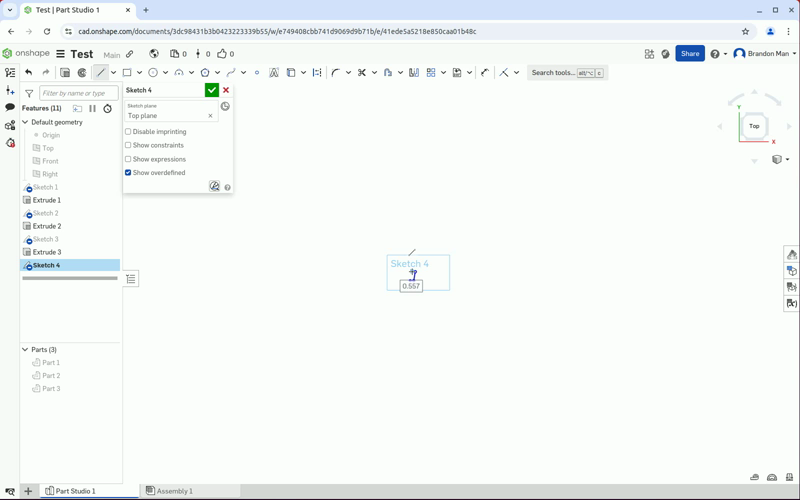
mouse_move(442, 271)
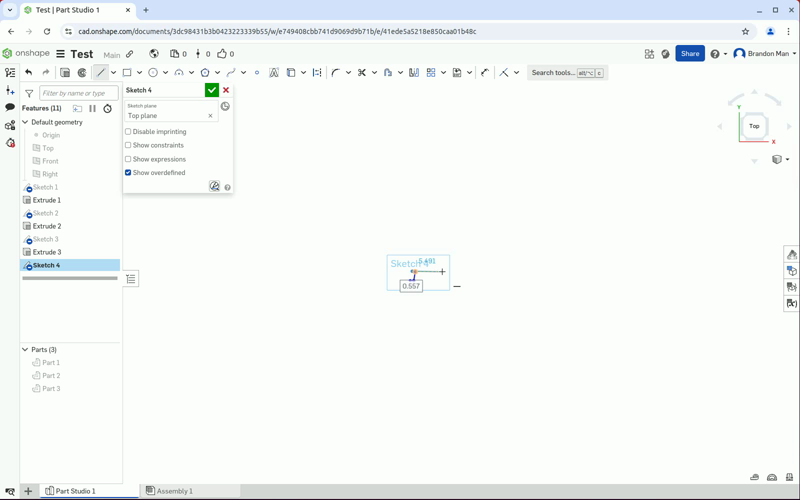
key_down(shift)
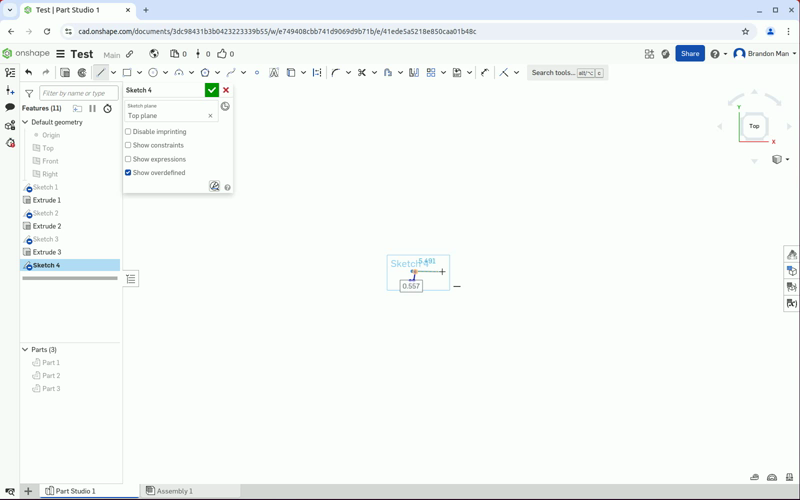
mouse_move(410, 280)
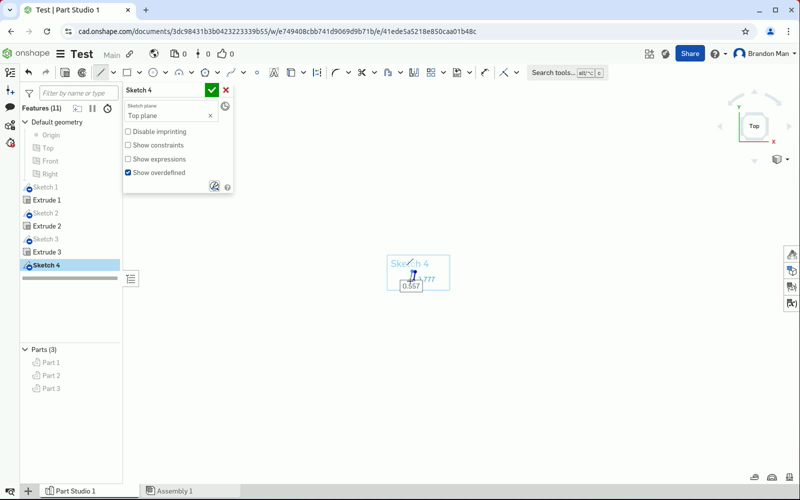
scroll(6)
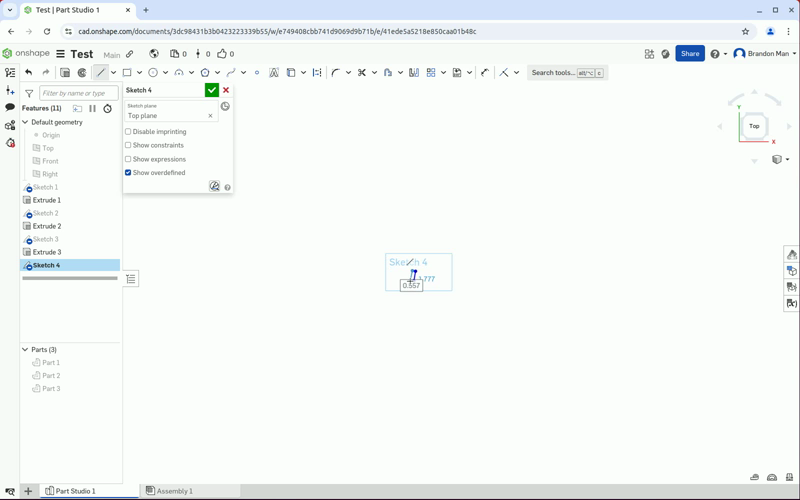
scroll(6)
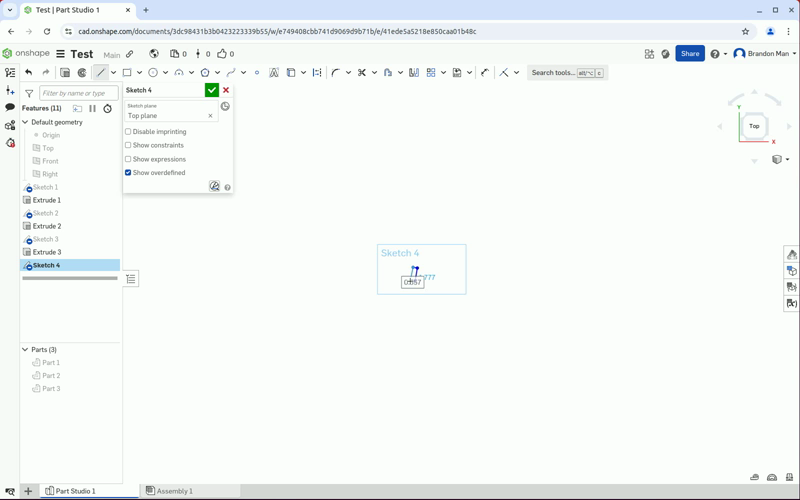
scroll(6)
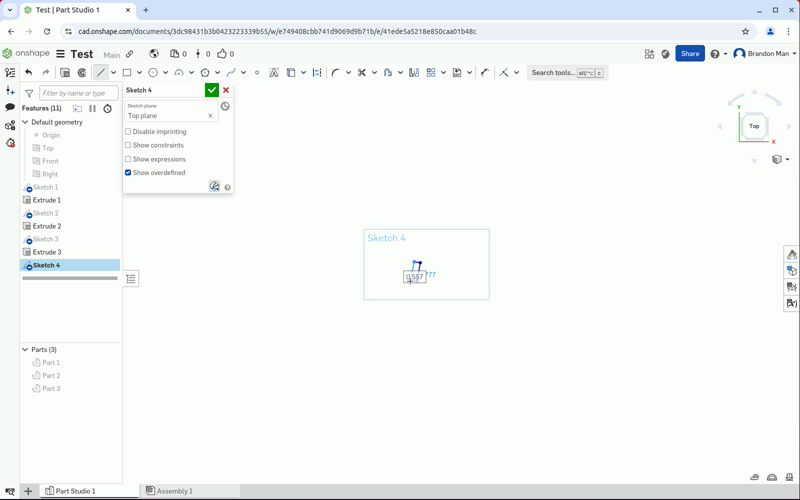
scroll(6)
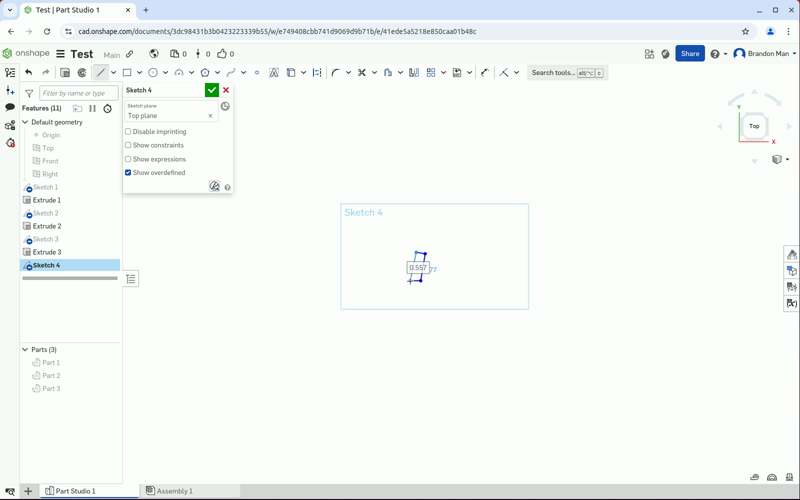
scroll(6)
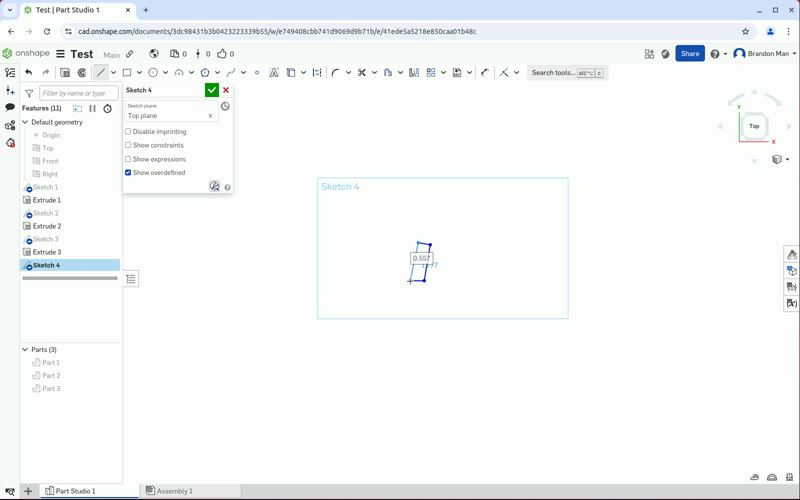
scroll(6)
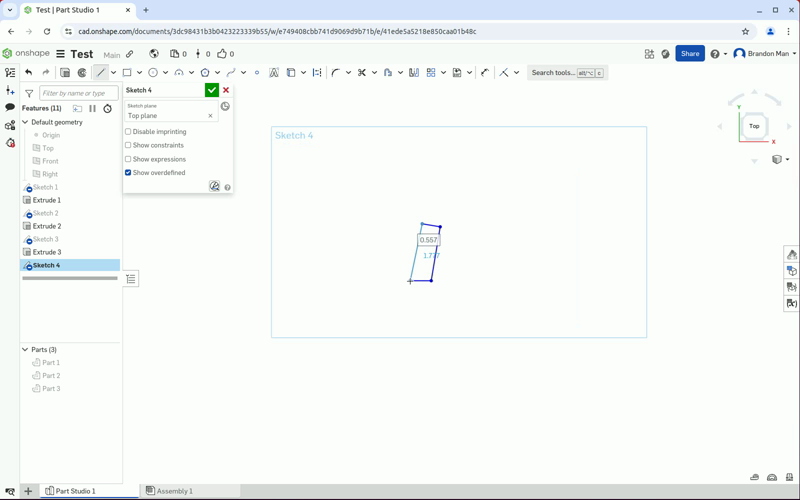
scroll(6)
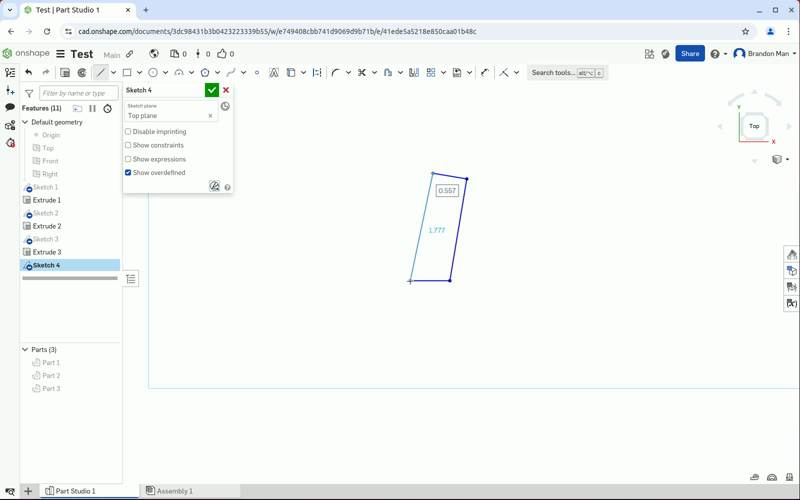
key_up(shift)
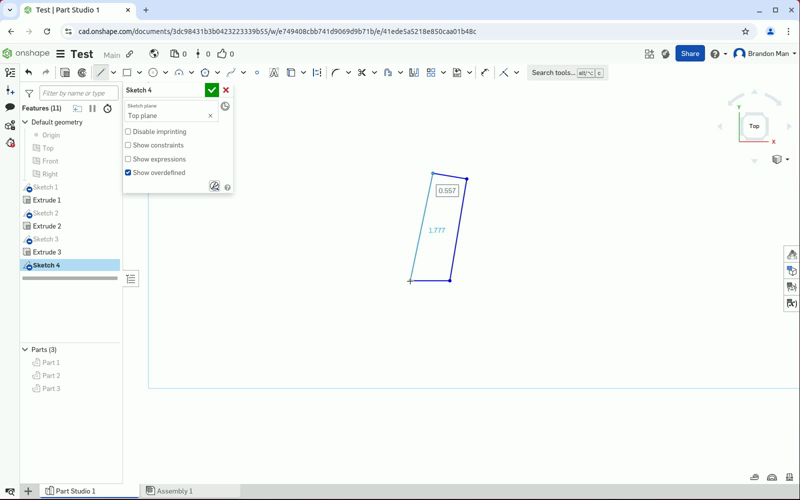
click(410, 280)
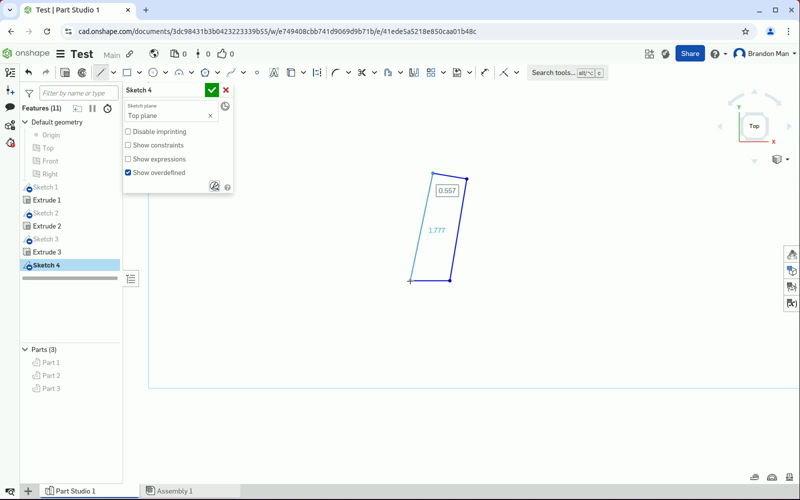
scroll(-6)
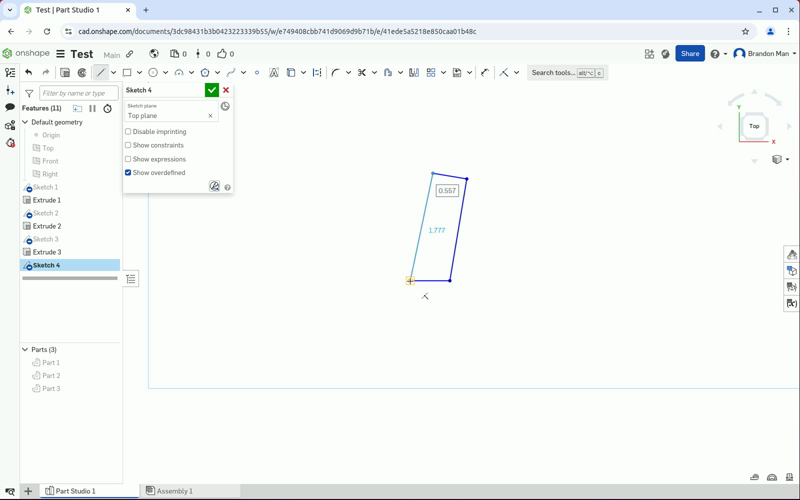
scroll(-6)
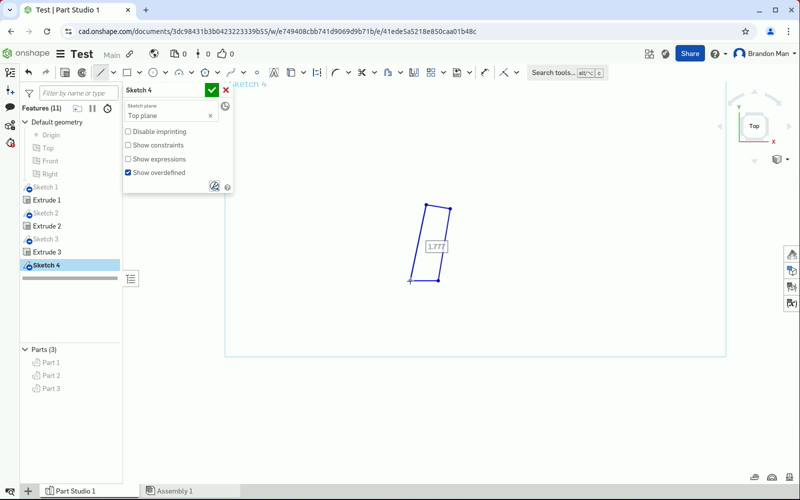
scroll(-6)
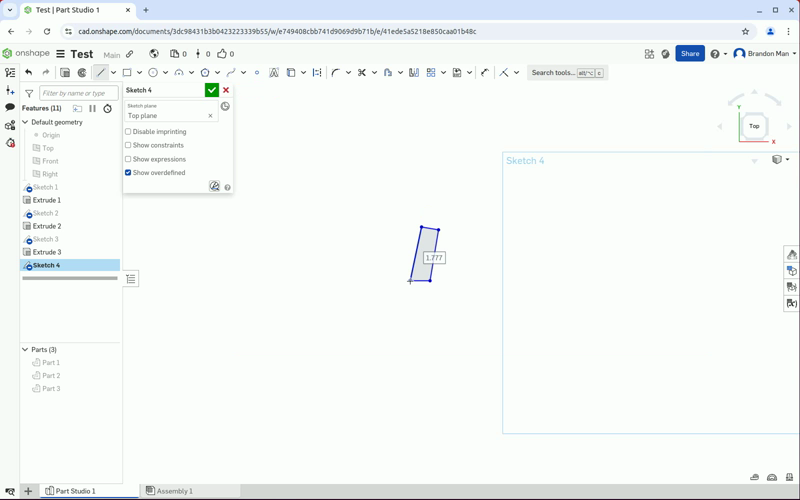
scroll(-6)
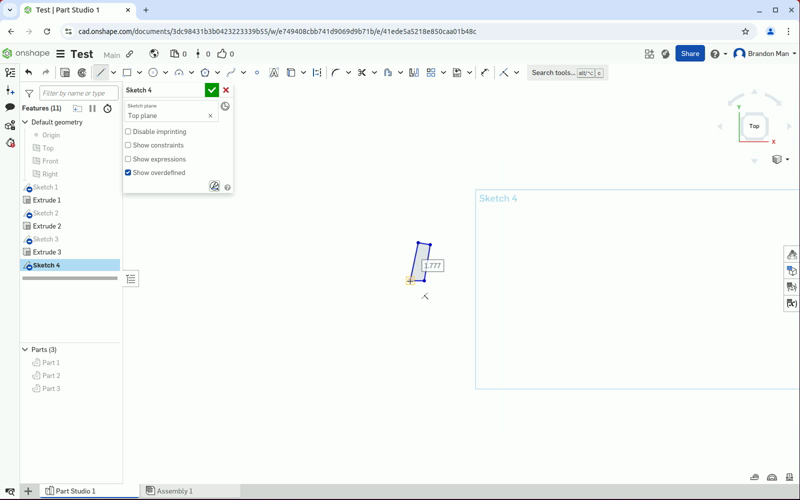
scroll(-6)
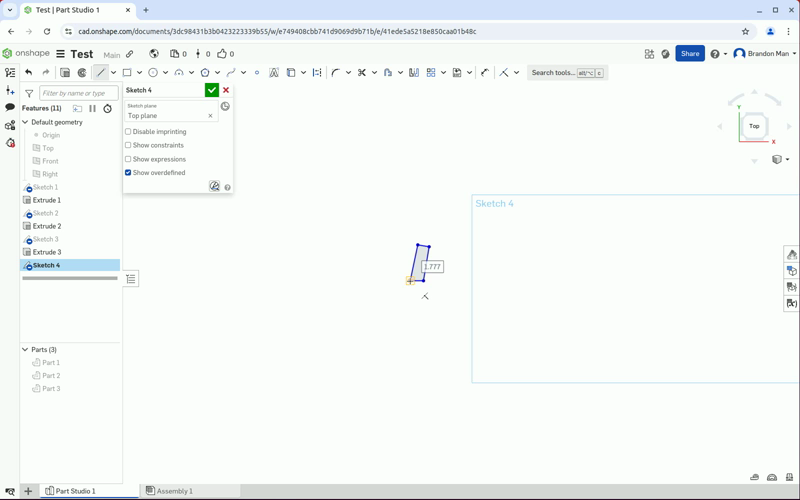
scroll(-6)
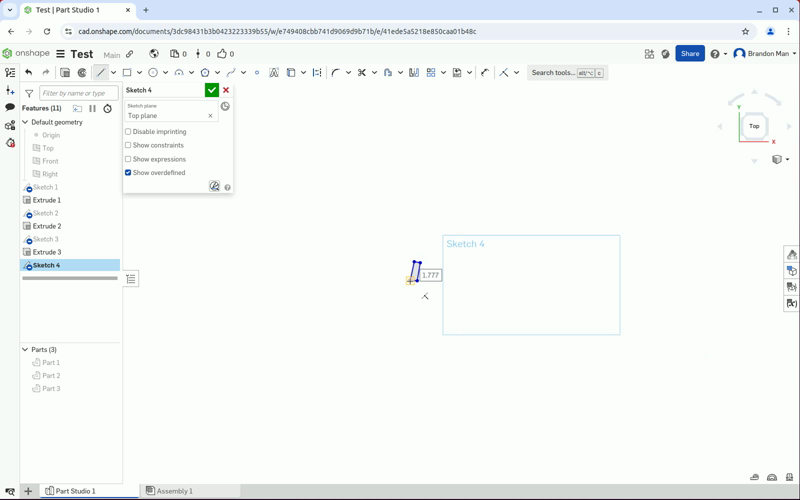
scroll(-6)
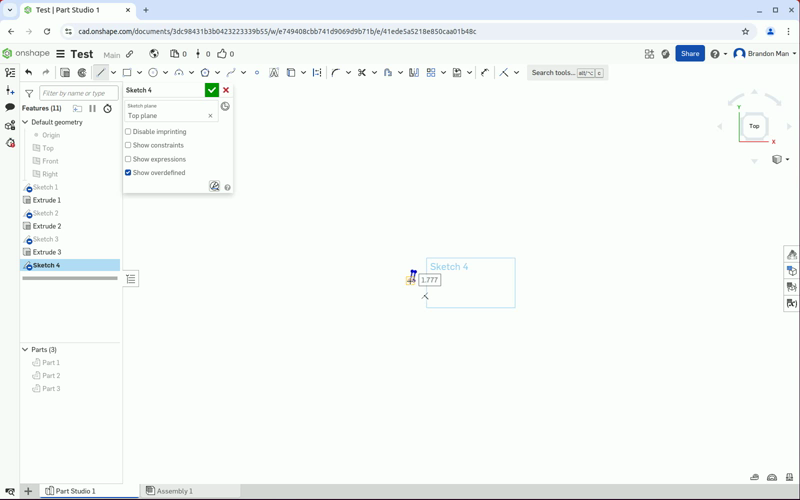
key(esc)
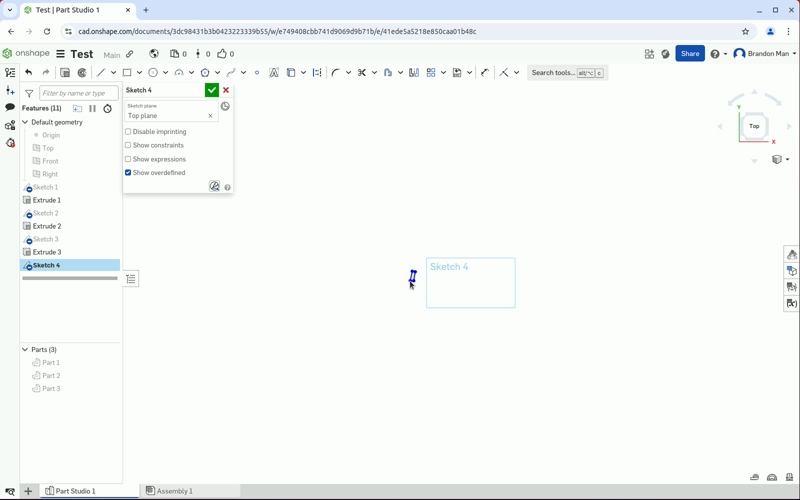
mouse_move(410, 280)
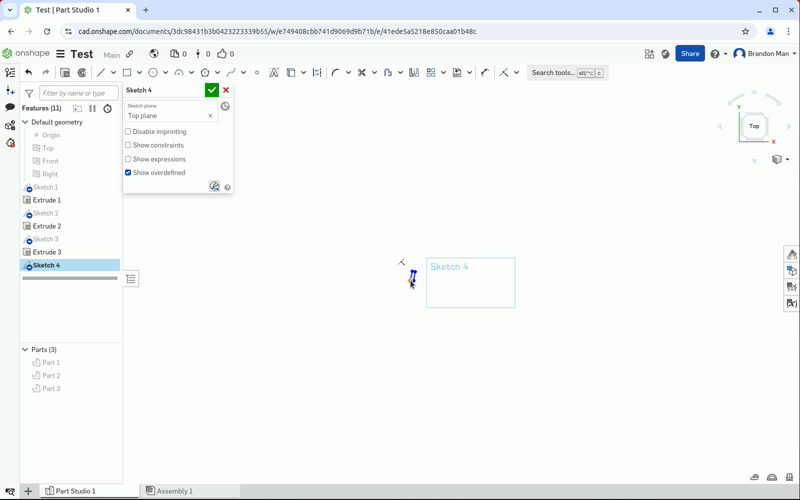
scroll(6)
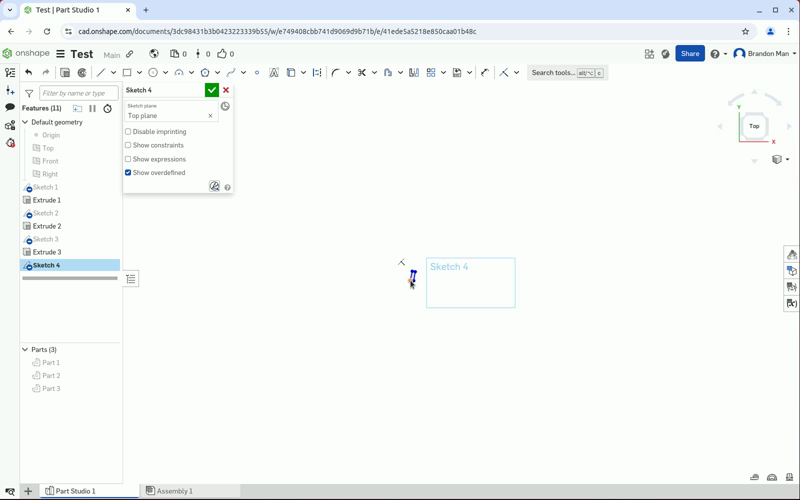
scroll(6)
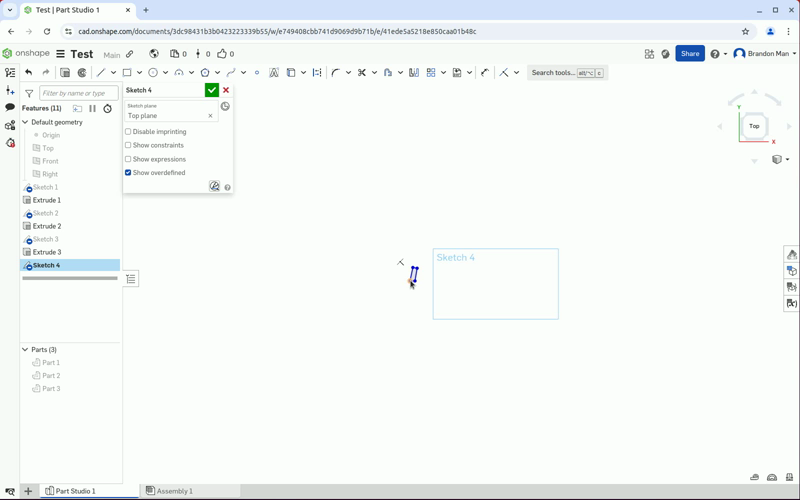
scroll(6)
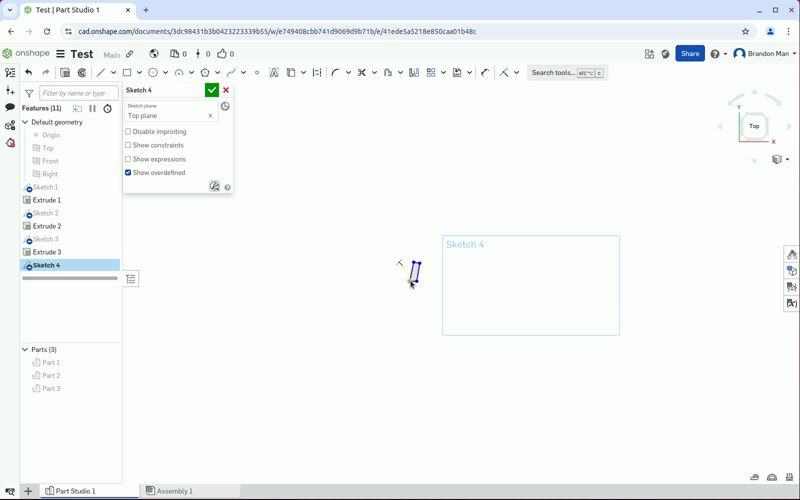
scroll(6)
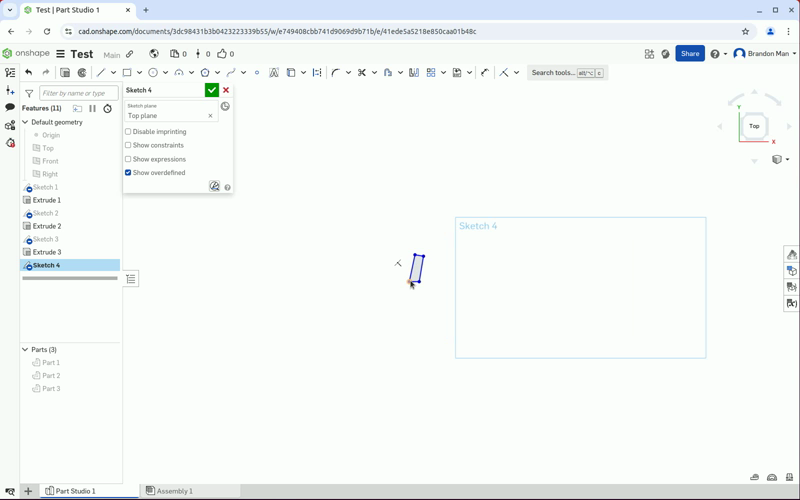
scroll(6)
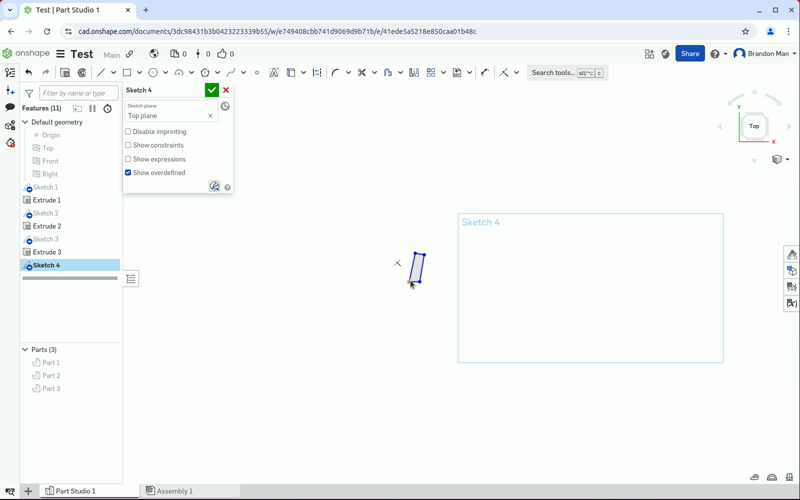
scroll(6)
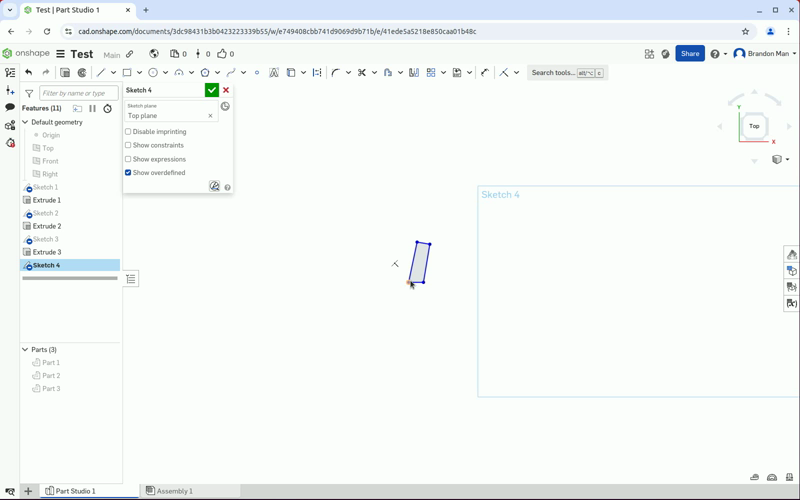
scroll(6)
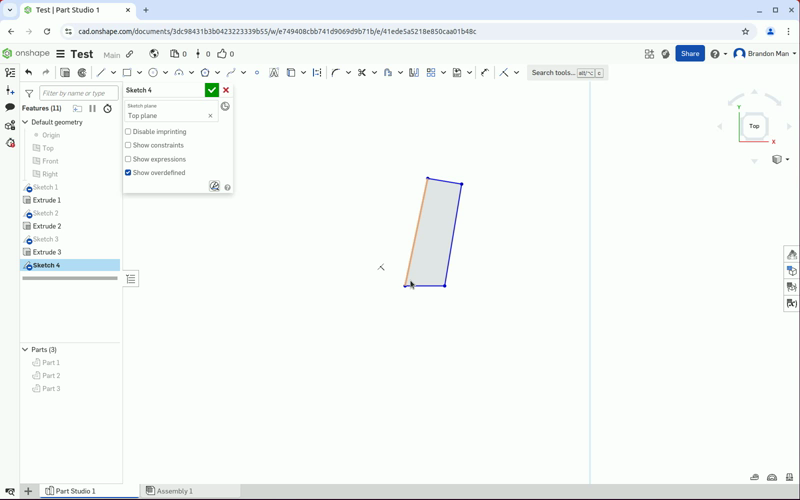
click(410, 280)
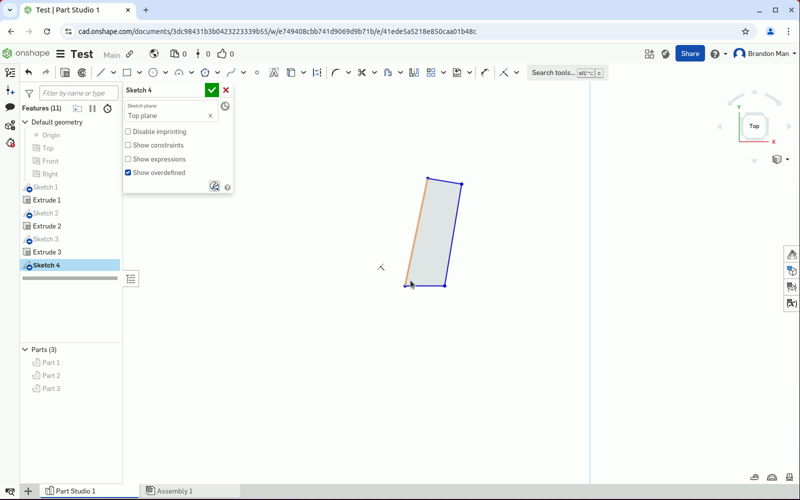
scroll(-6)
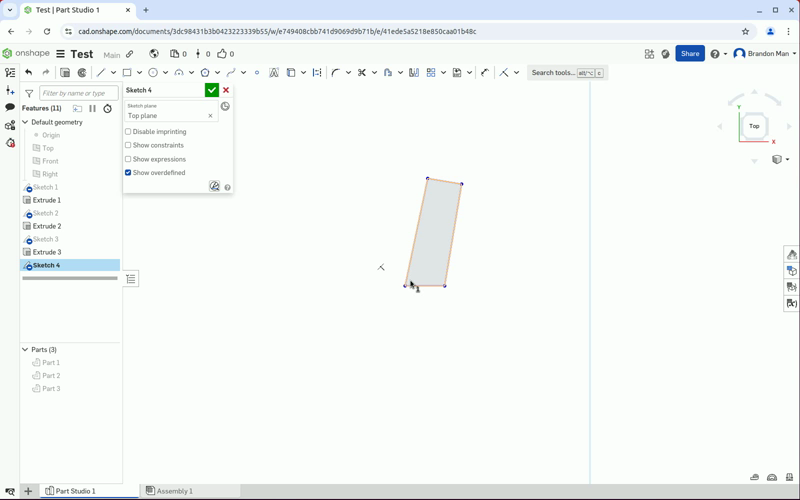
scroll(-6)
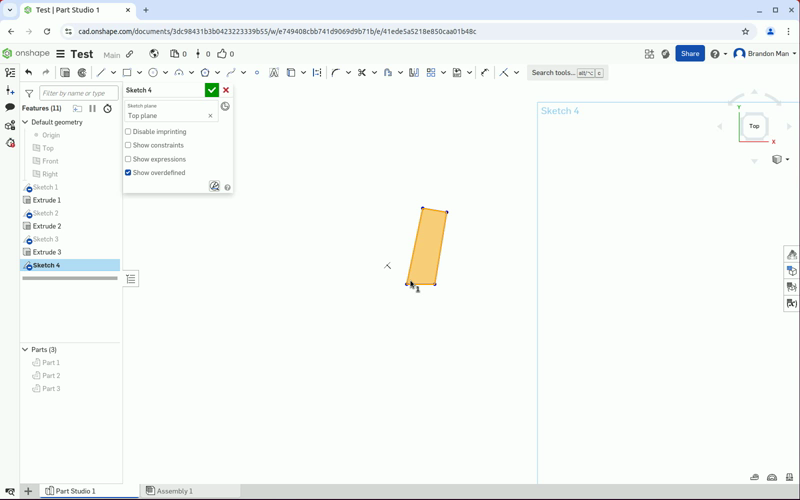
scroll(-6)
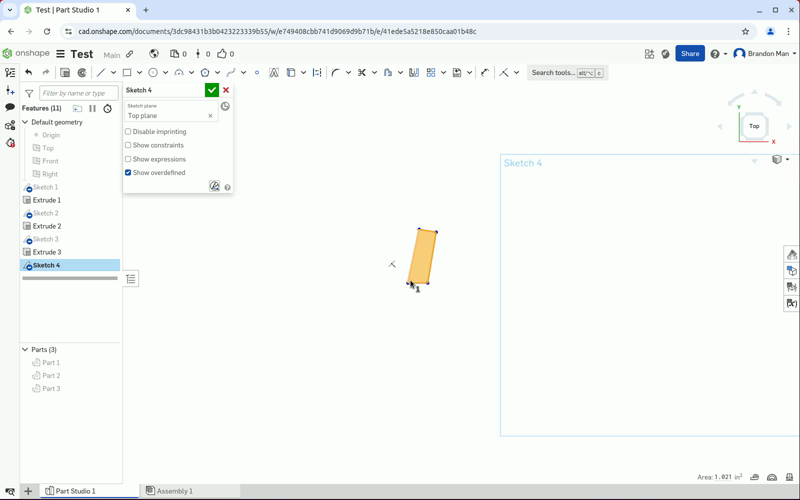
scroll(-6)
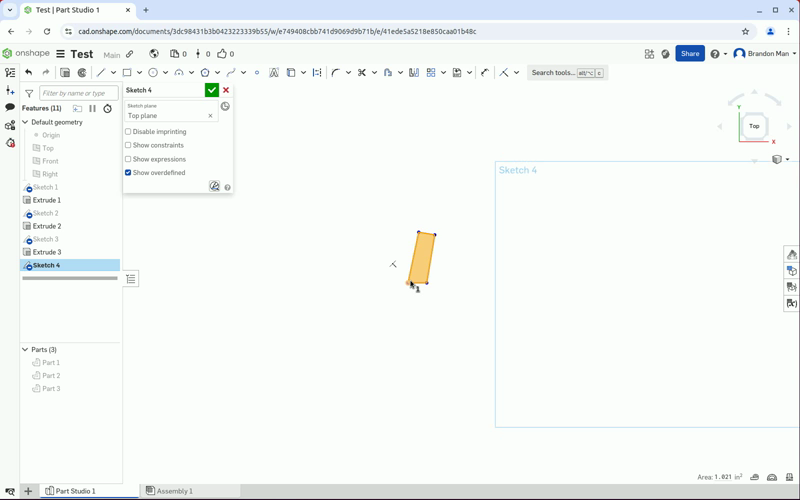
scroll(-6)
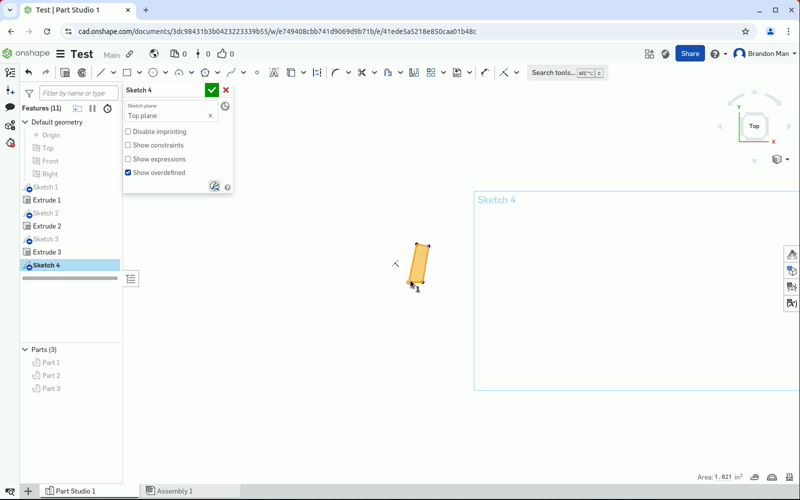
scroll(-6)
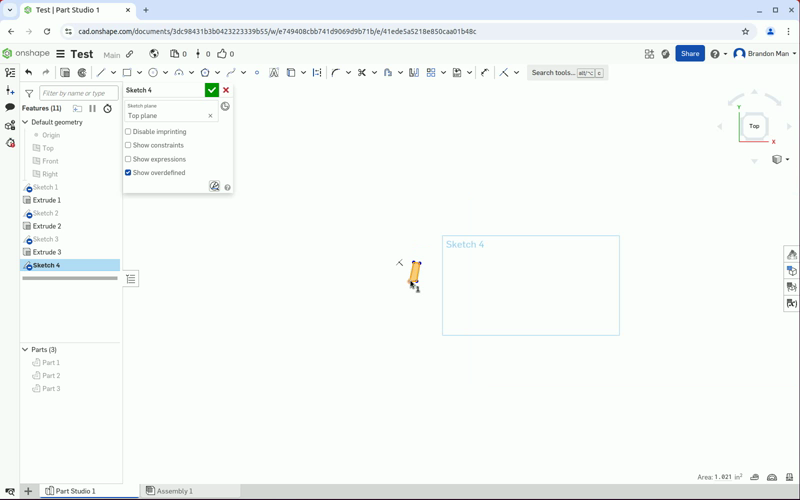
scroll(-6)
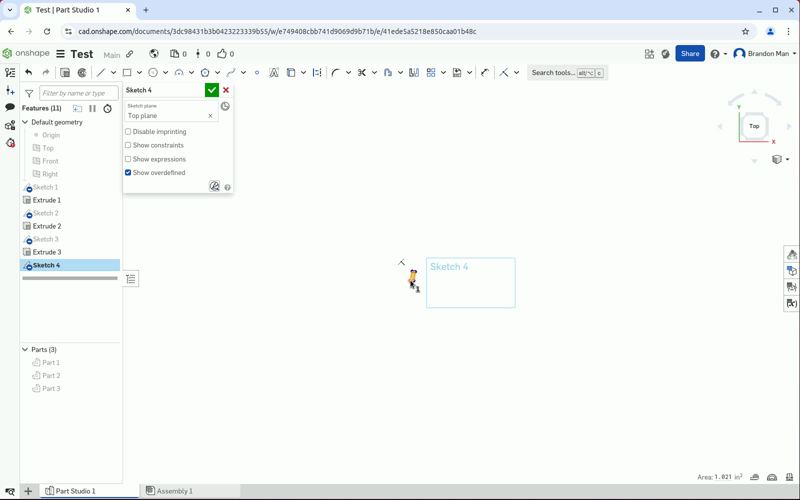
mouse_move(73, 352)
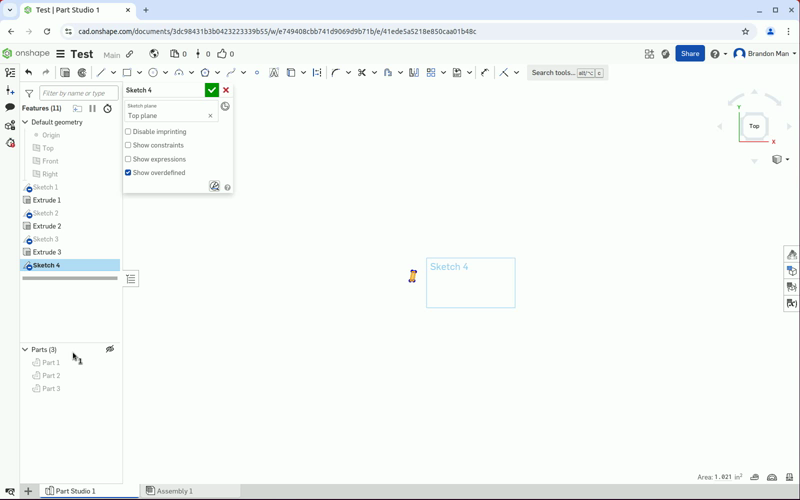
key(shift+y)
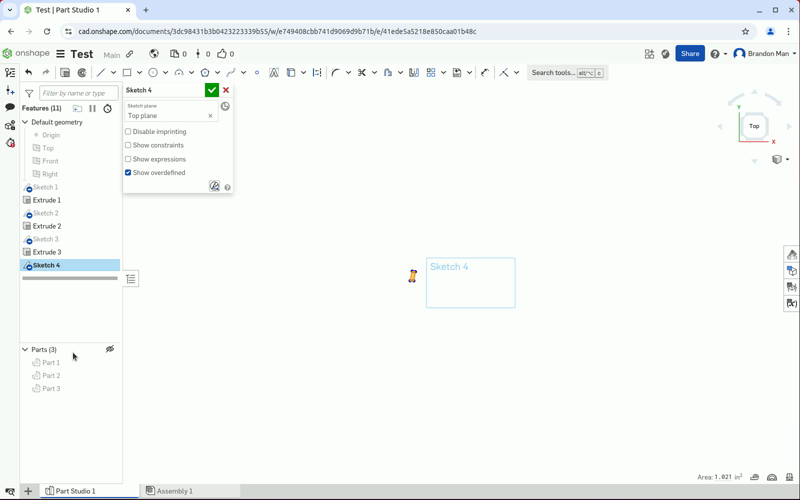
key(shift+e)
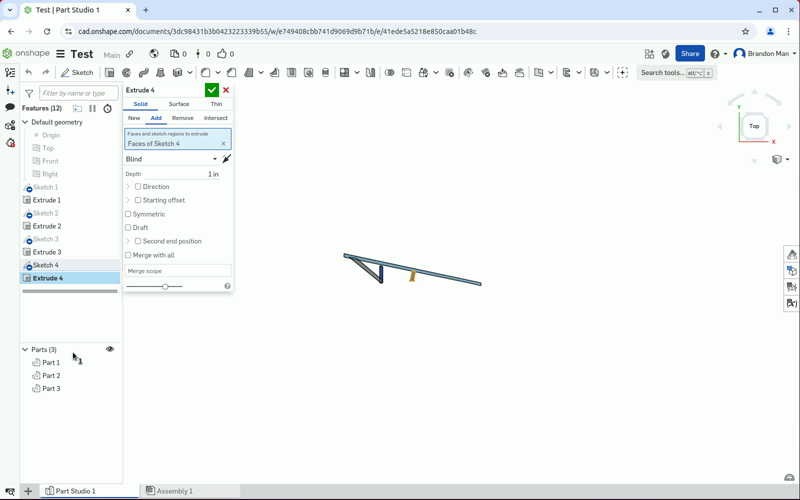
mouse_move(143, 106)
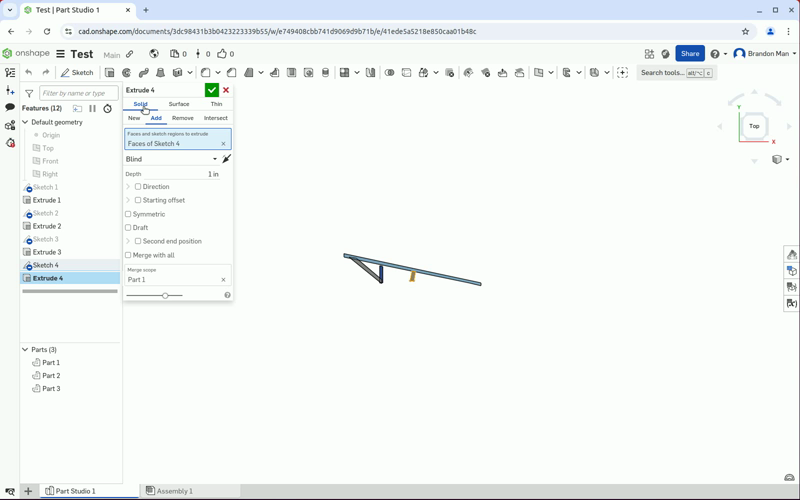
click(143, 106)
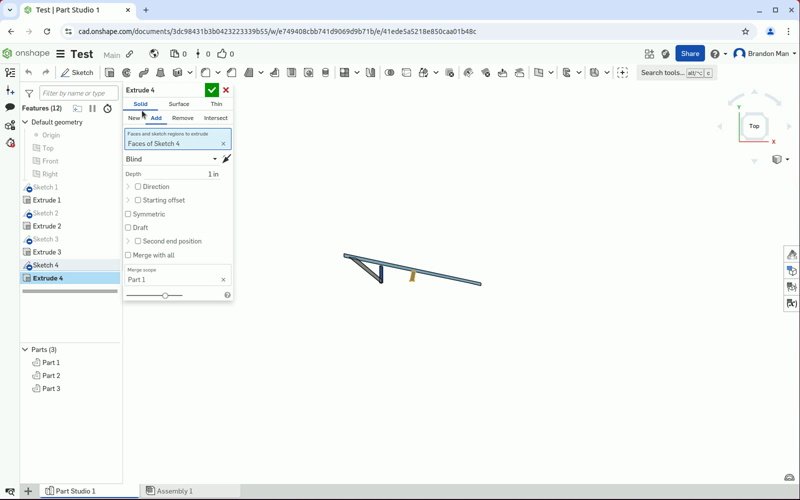
mouse_move(137, 120)
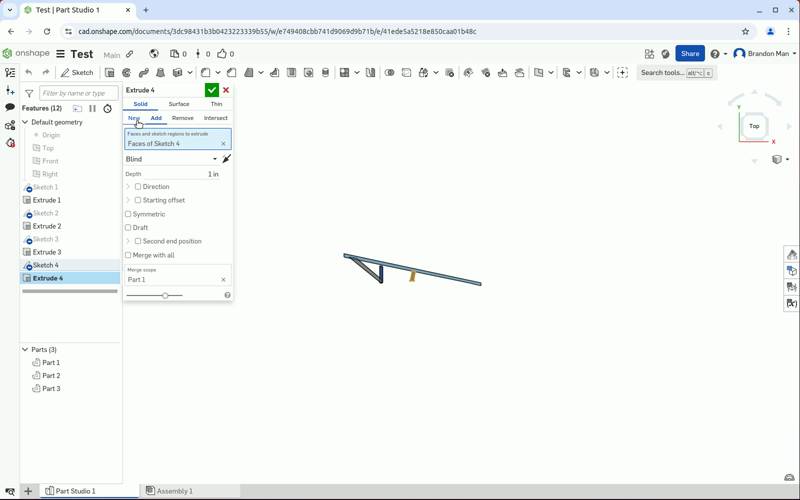
click(137, 120)
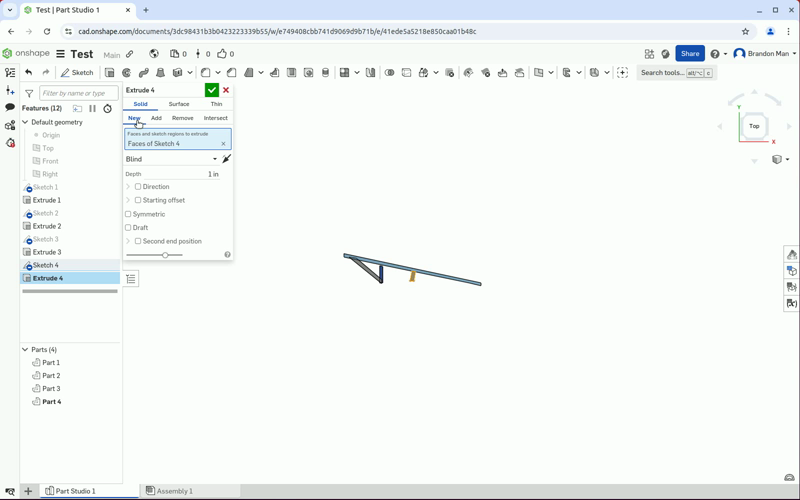
key(tab, 4)
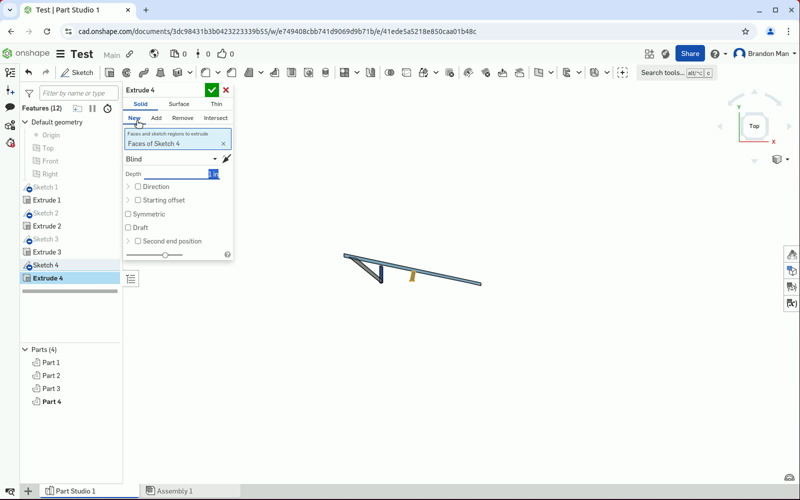
text(0.241)
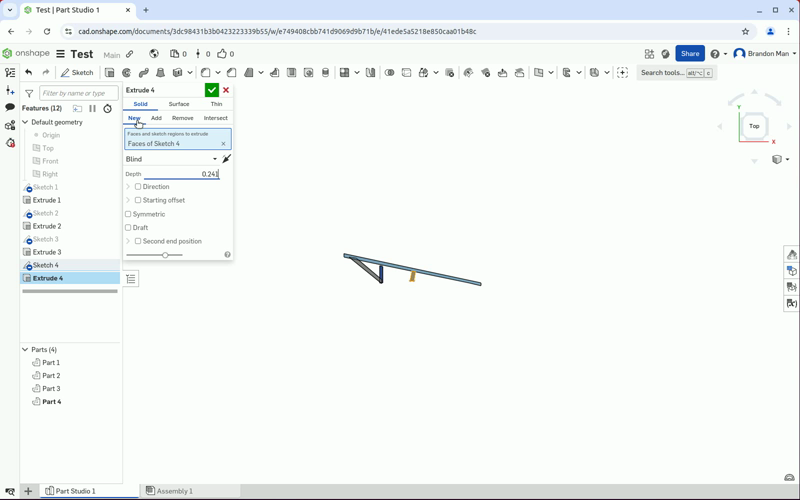
key(enter)
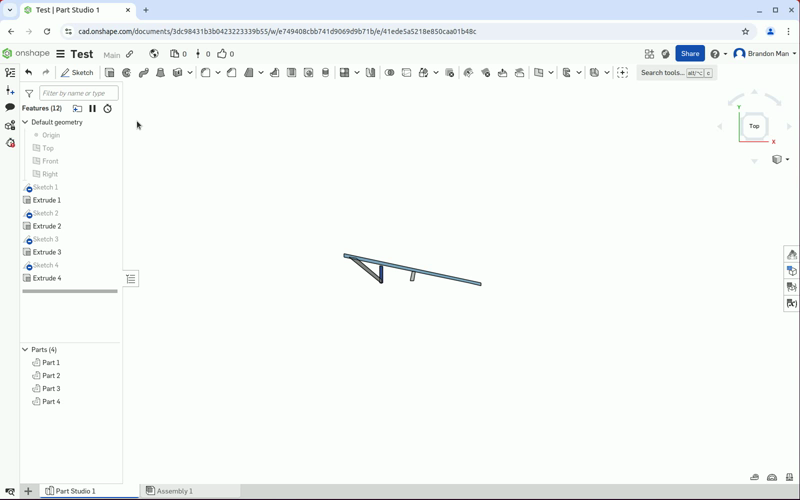
key(shift+h)
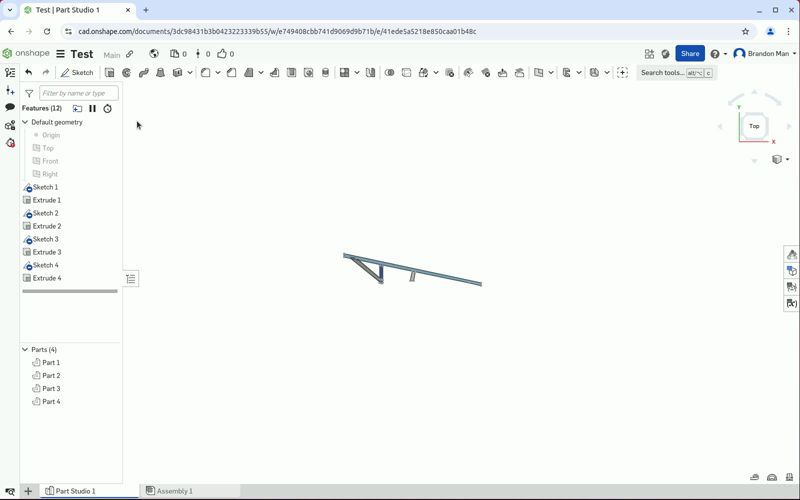
key(shift+h)
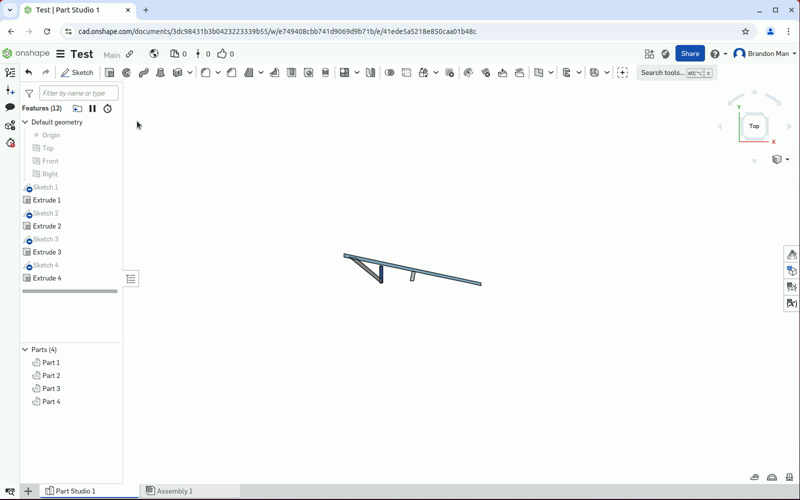
mouse_move(73, 189)
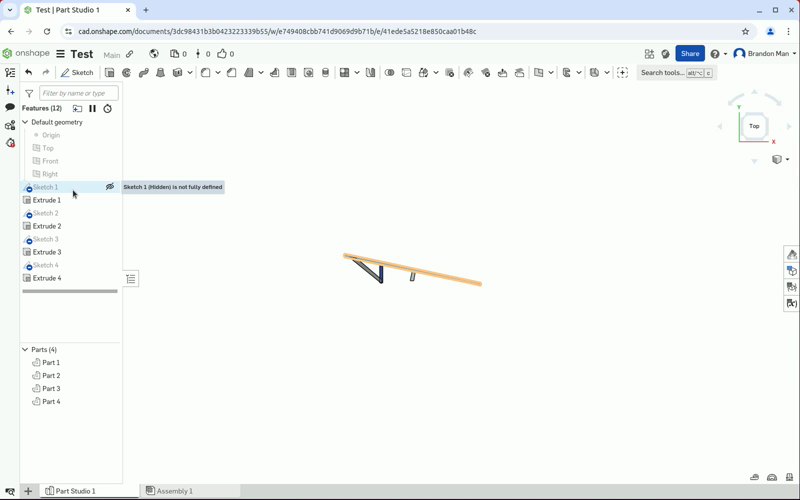
click(73, 189)
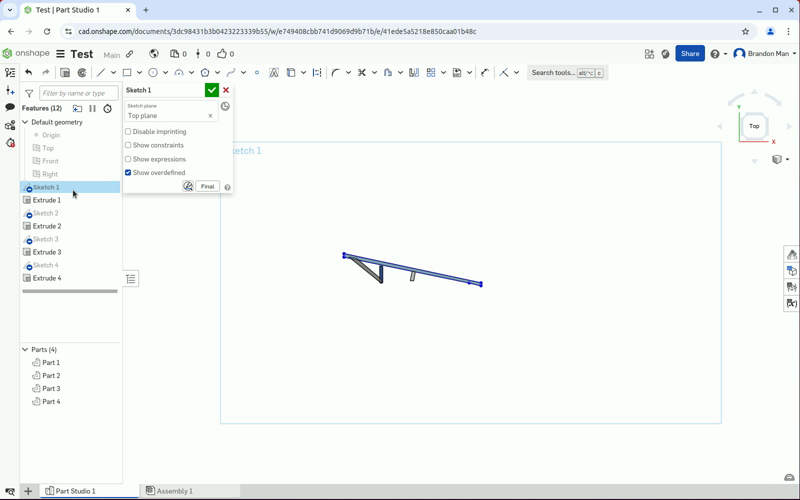
mouse_move(229, 92)
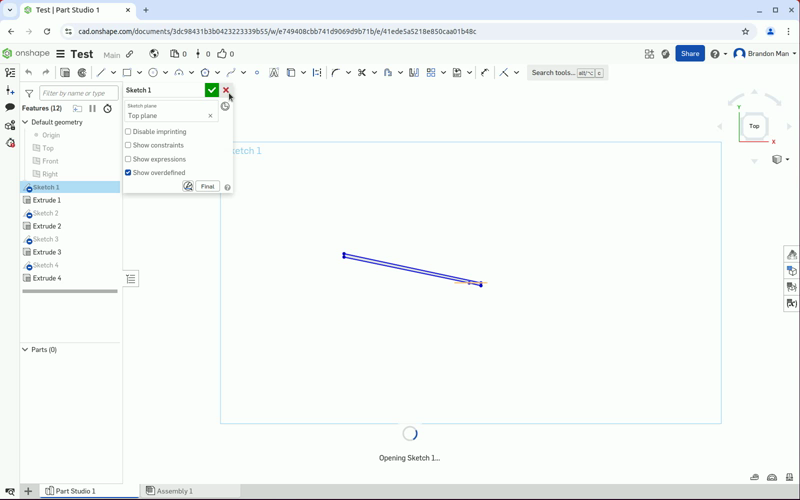
click(229, 92)
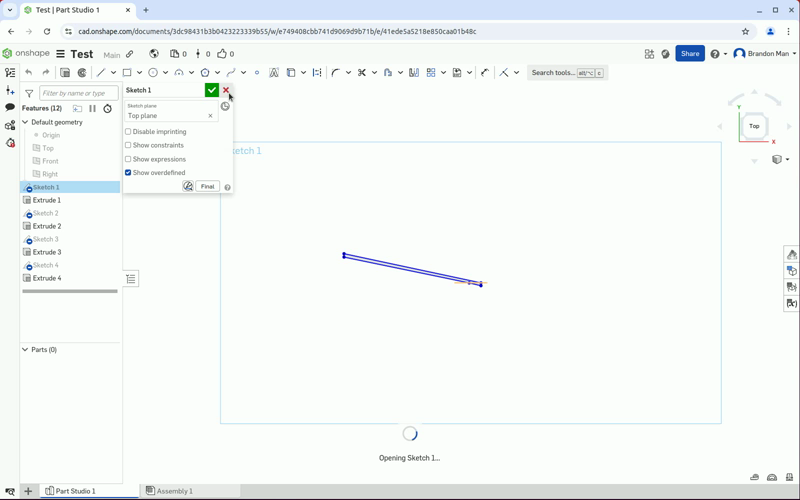
key(shift+s)
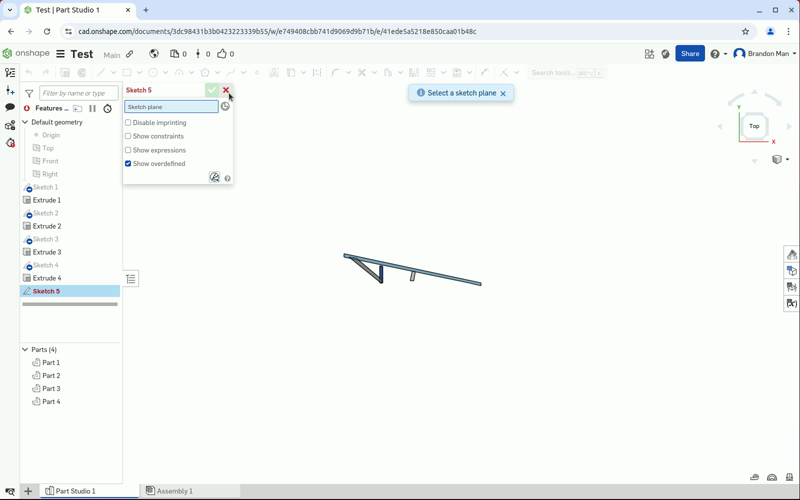
mouse_move(73, 150)
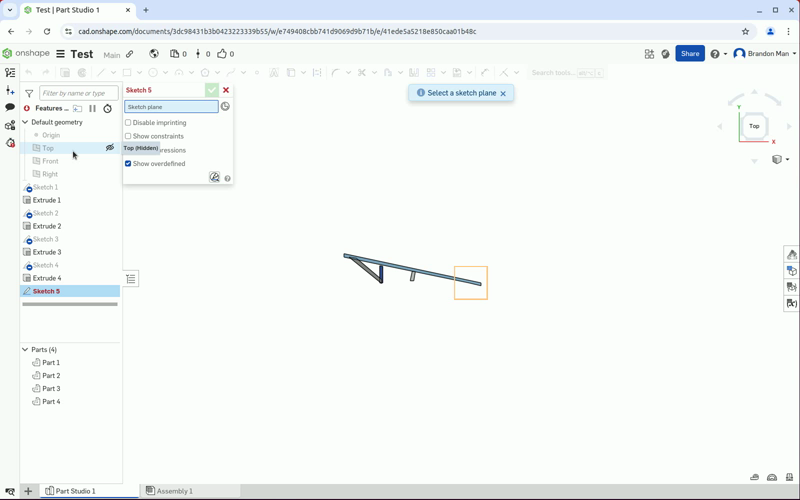
click(73, 150)
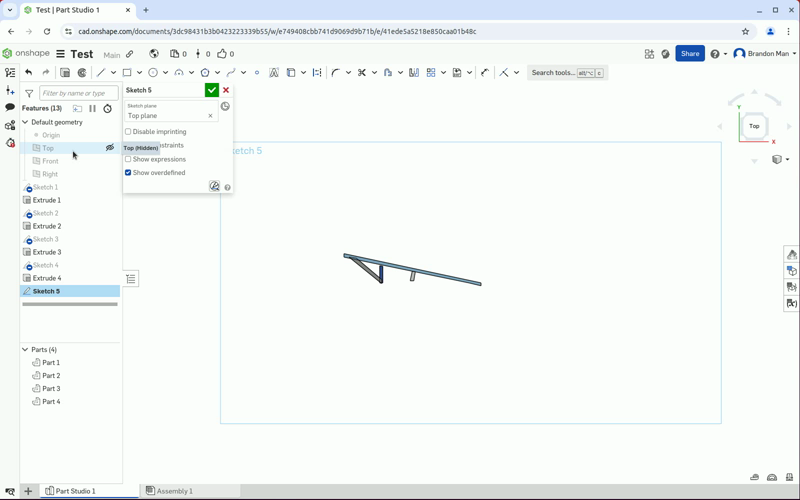
mouse_move(73, 352)
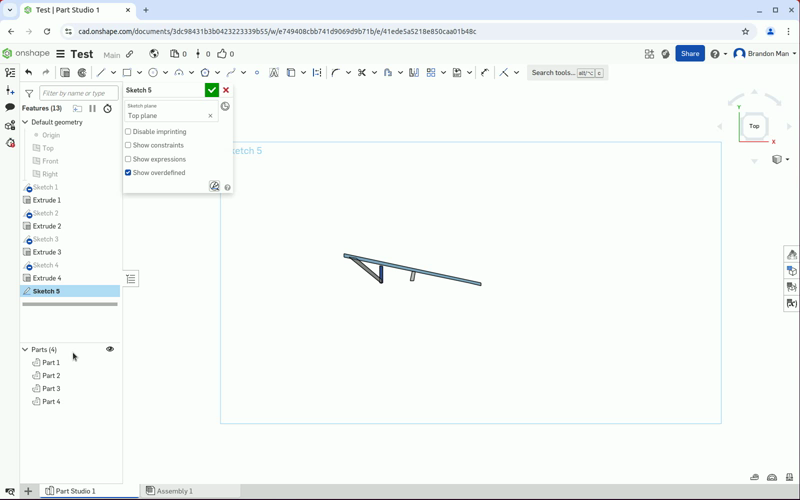
key(y)
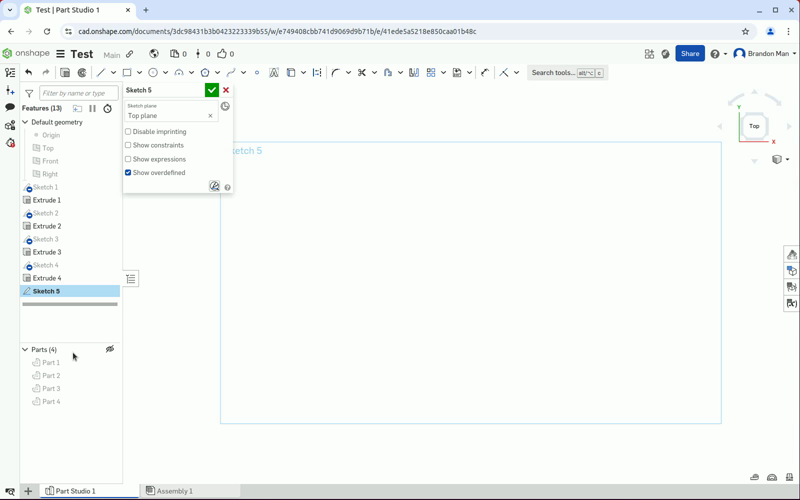
key(l)
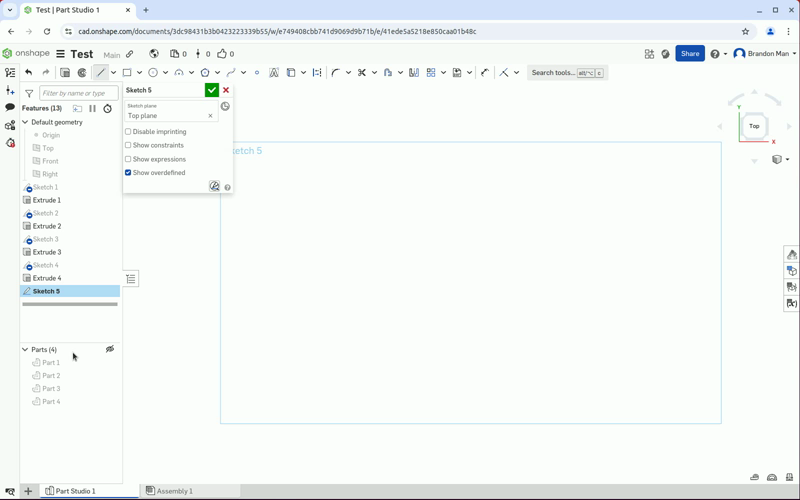
key_down(shift)
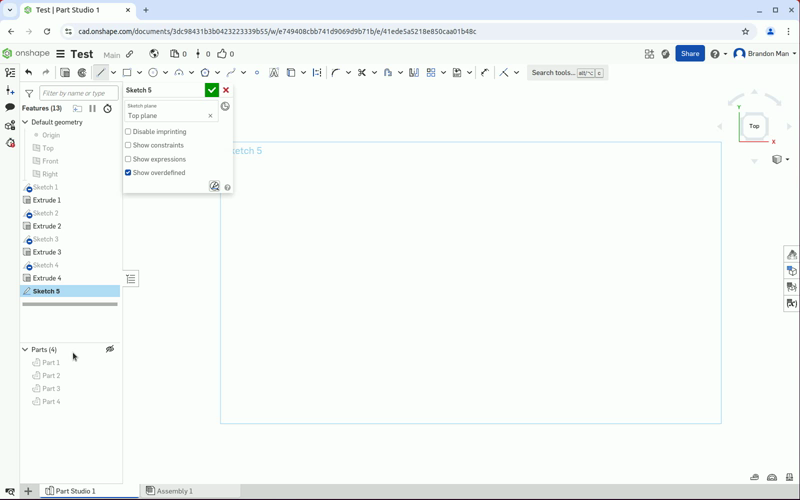
mouse_move(383, 282)
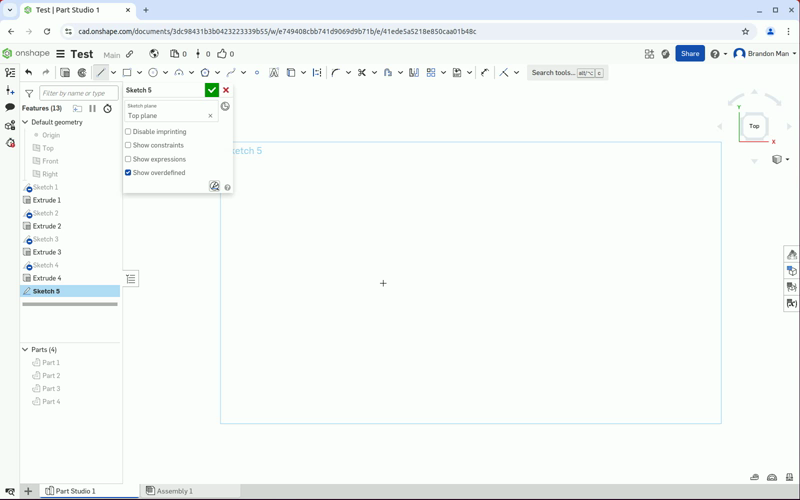
click(383, 282)
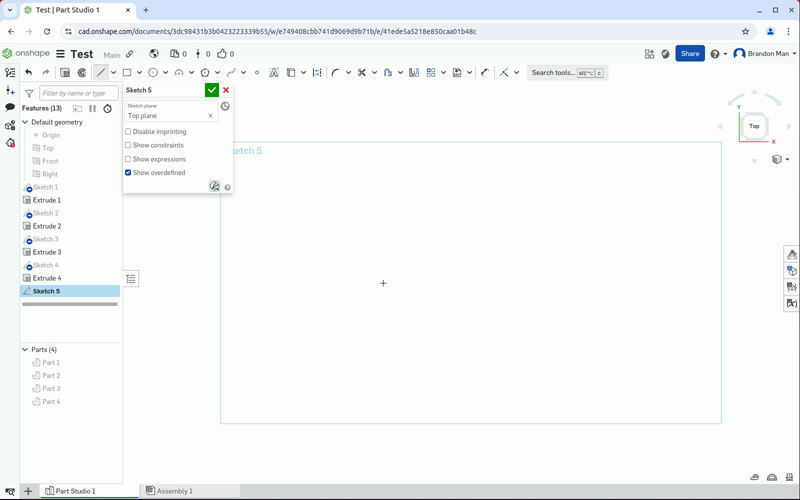
key_up(shift)
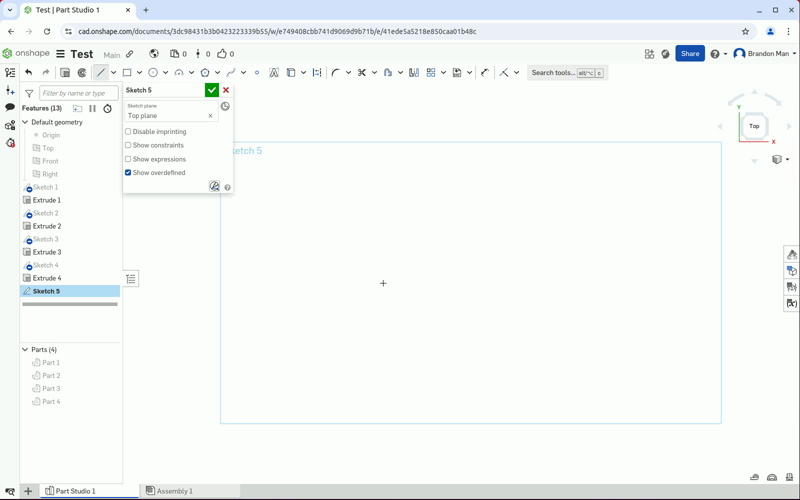
key_down(shift)
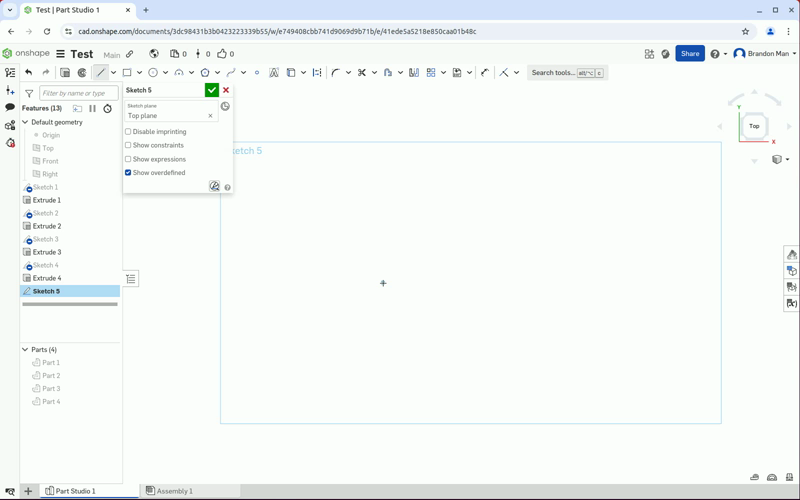
mouse_move(461, 282)
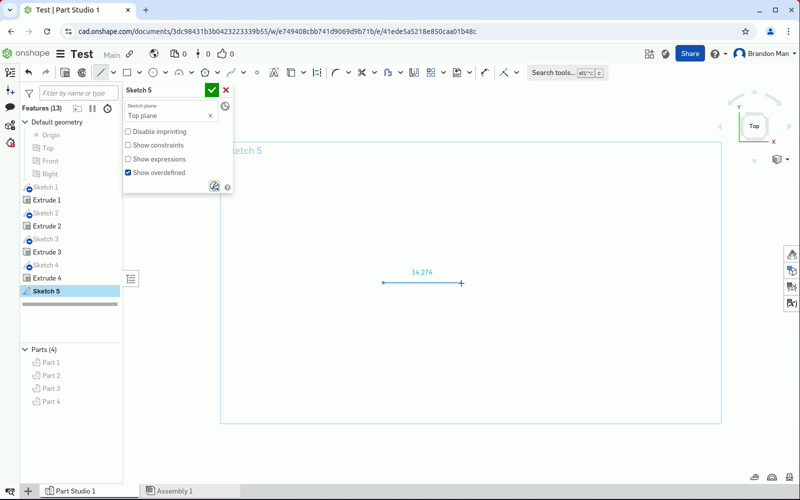
click(461, 282)
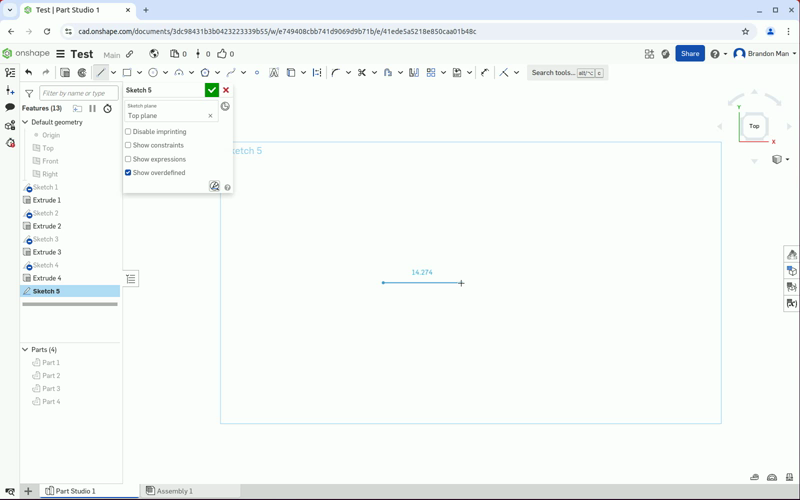
key_up(shift)
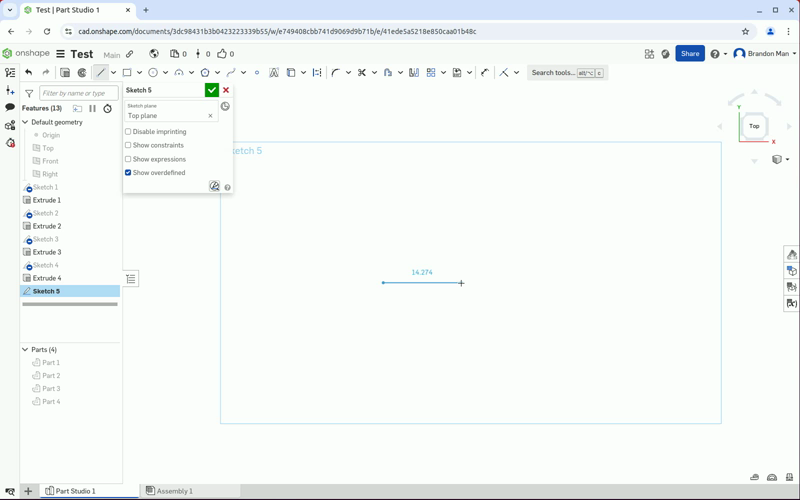
key_down(shift)
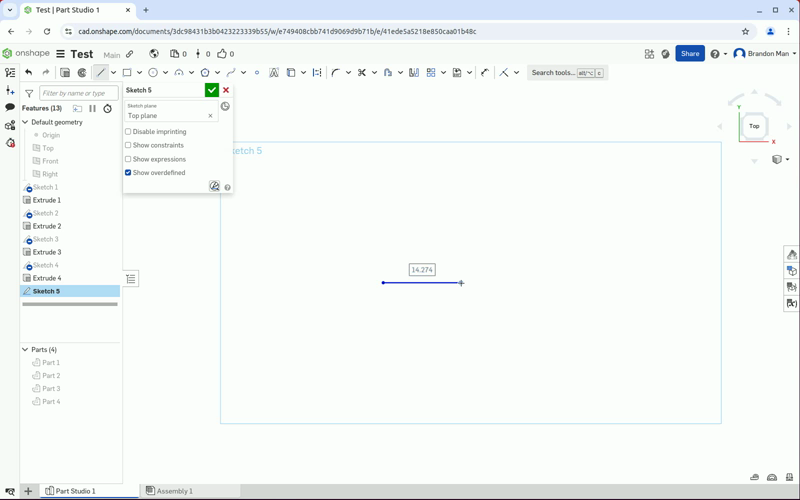
mouse_move(491, 282)
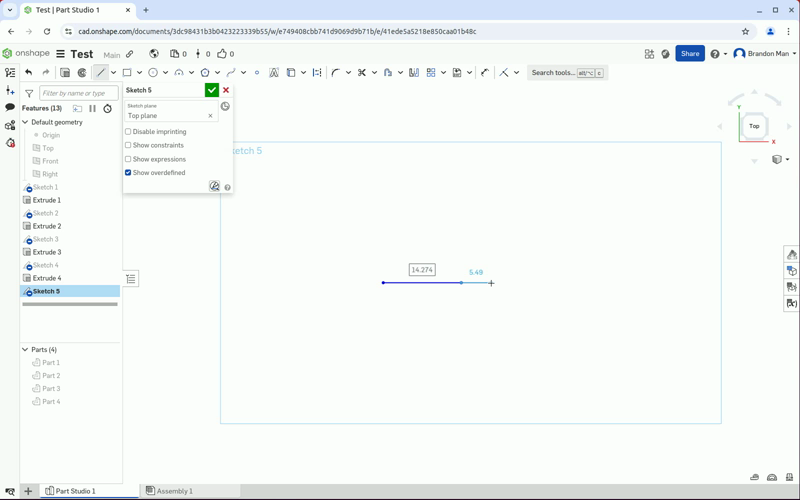
mouse_move(447, 280)
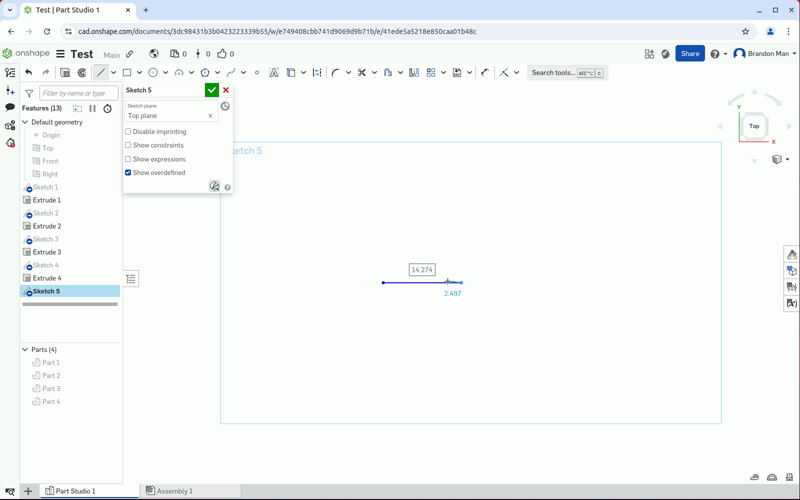
click(447, 280)
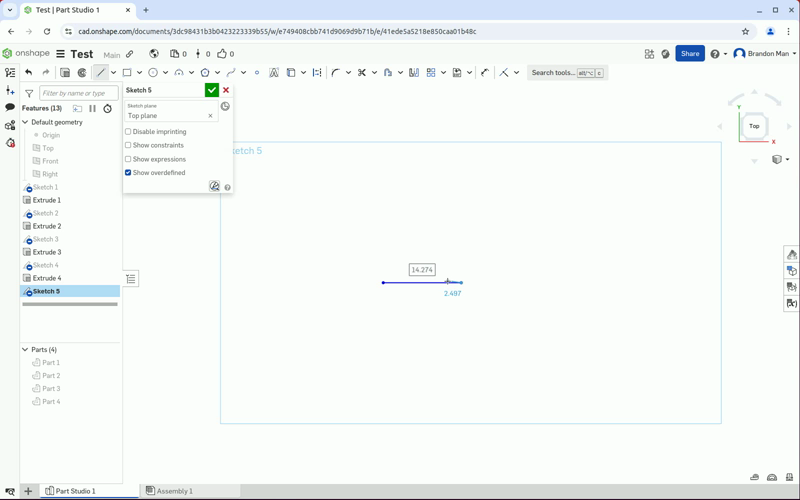
key_up(shift)
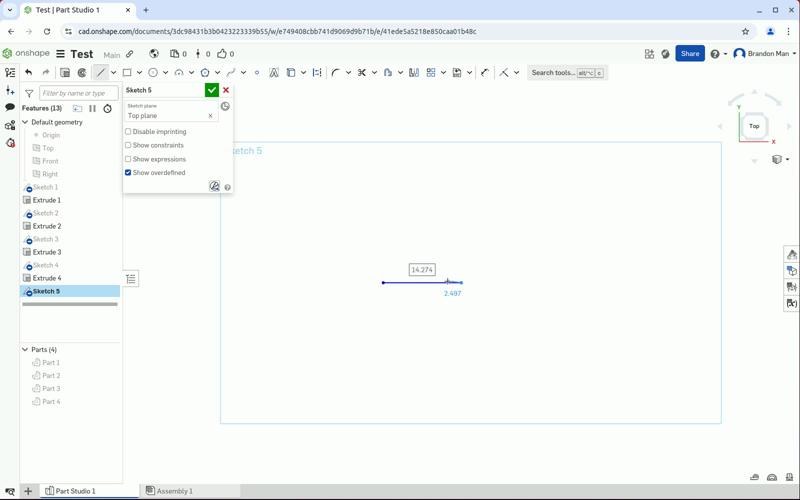
key_down(shift)
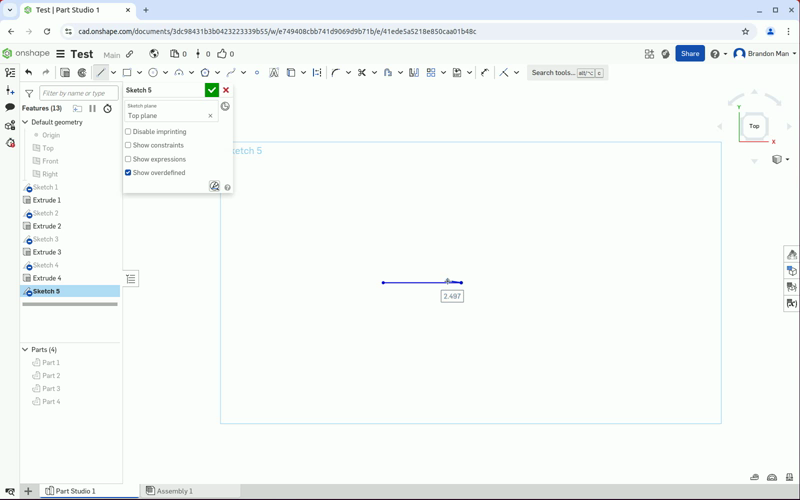
mouse_move(477, 280)
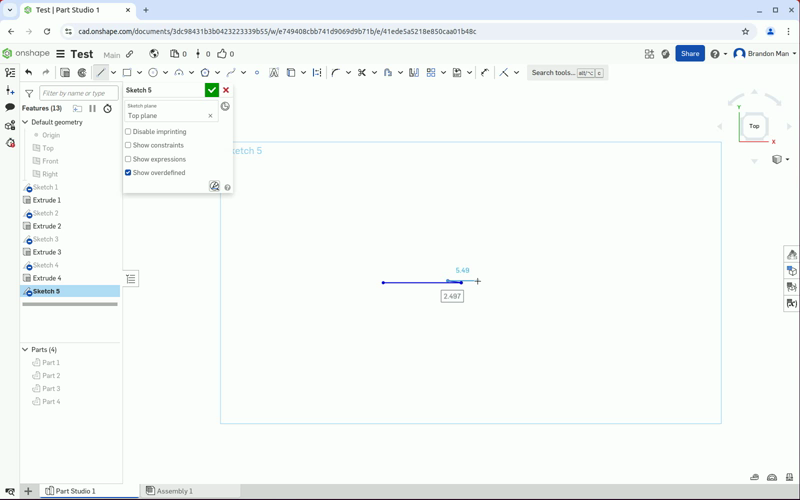
mouse_move(412, 280)
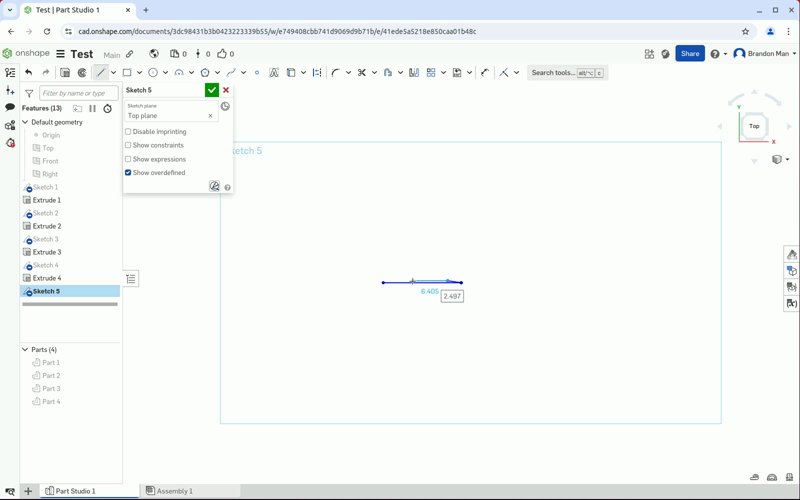
click(412, 280)
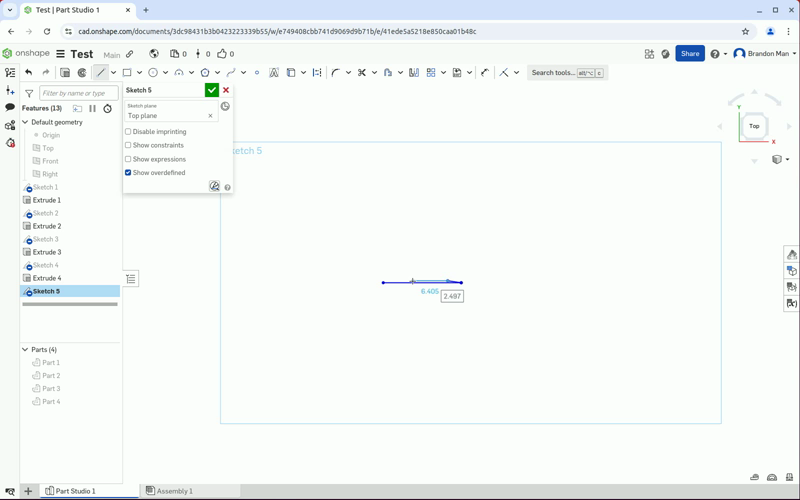
key_up(shift)
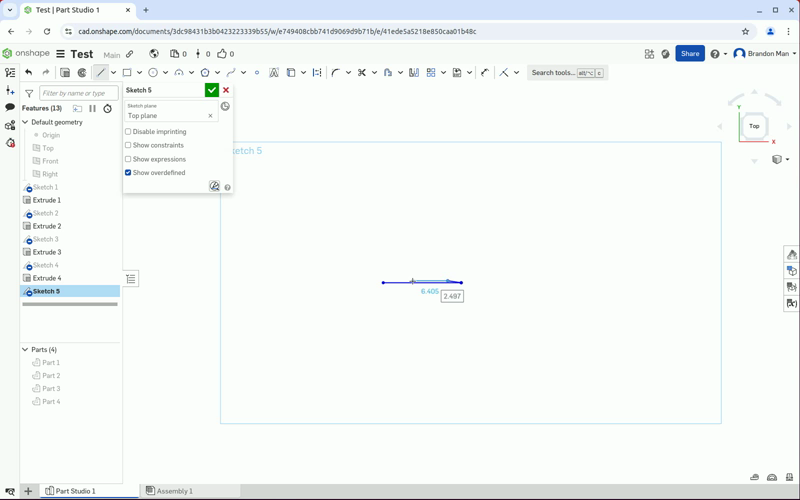
key_down(shift)
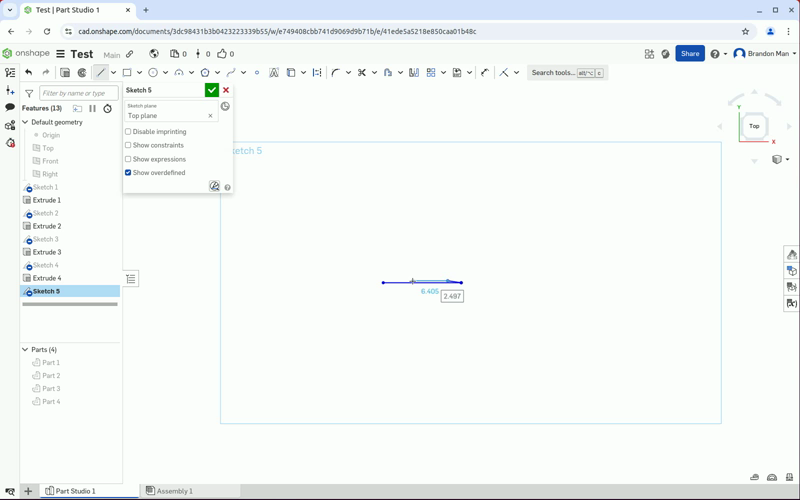
mouse_move(442, 280)
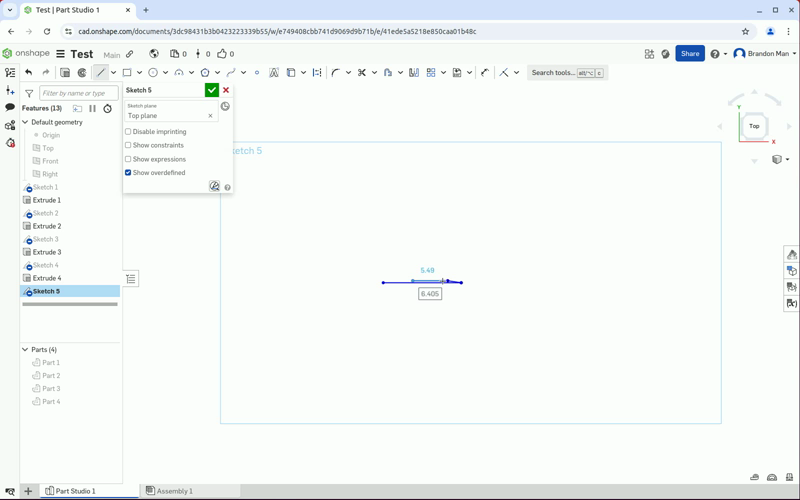
mouse_move(410, 280)
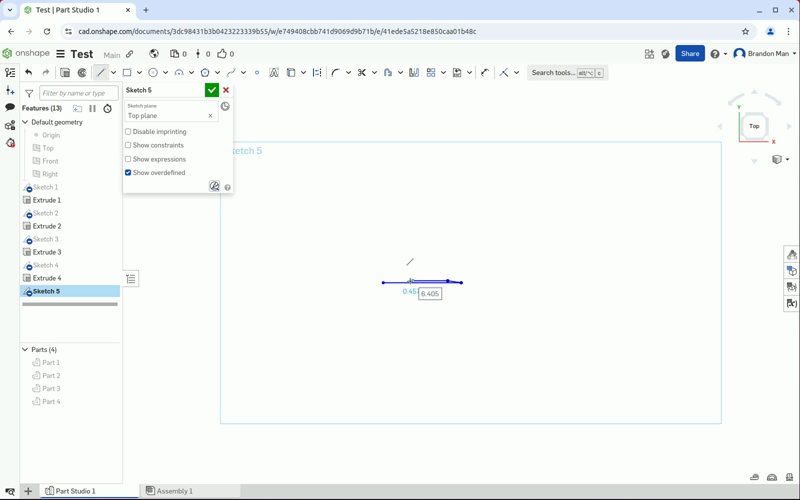
scroll(6)
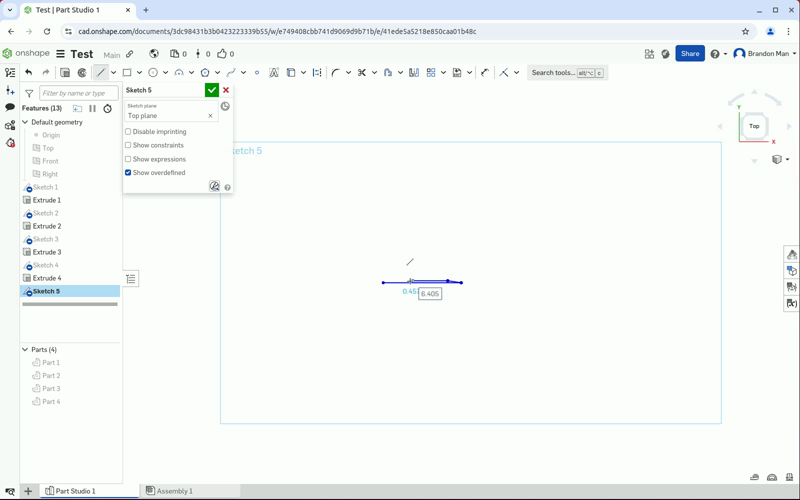
scroll(6)
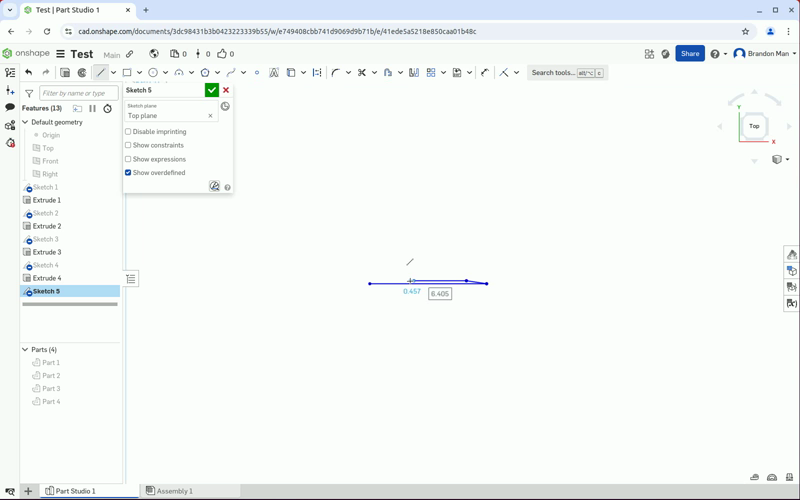
scroll(6)
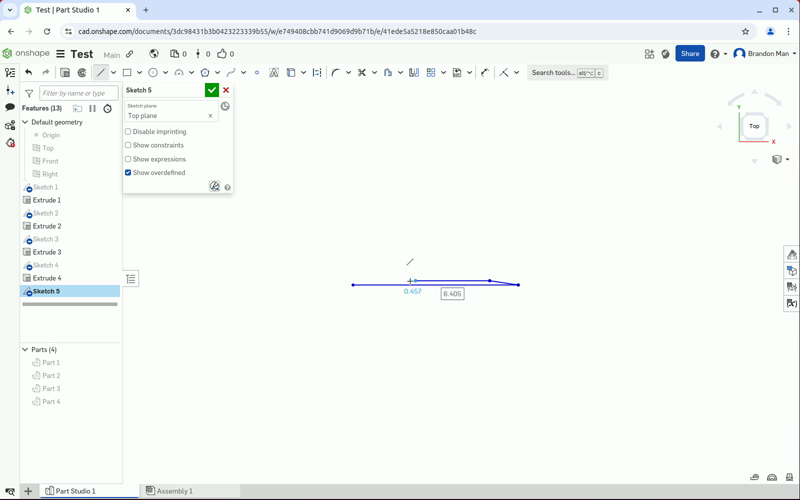
scroll(6)
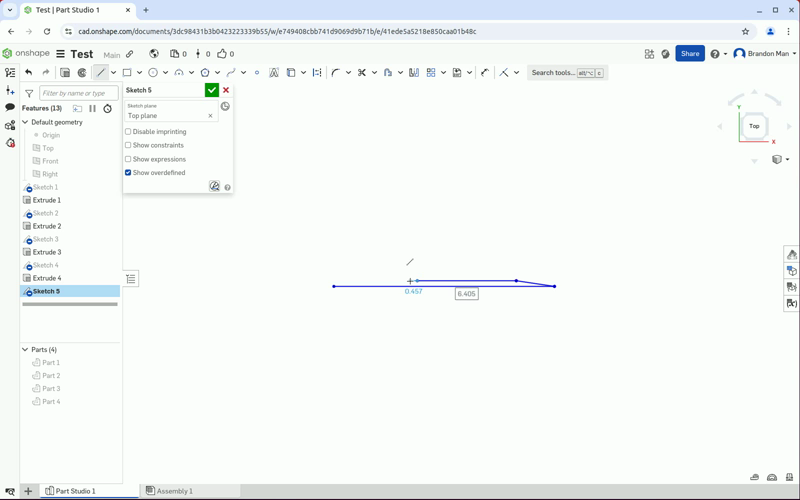
scroll(6)
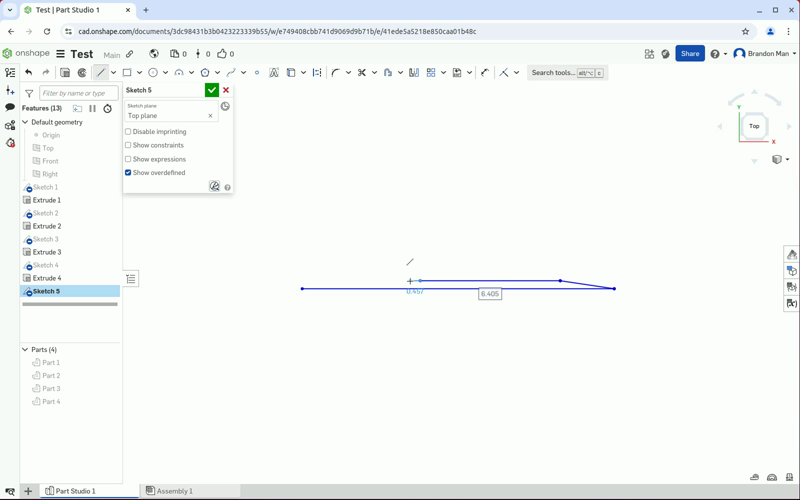
scroll(6)
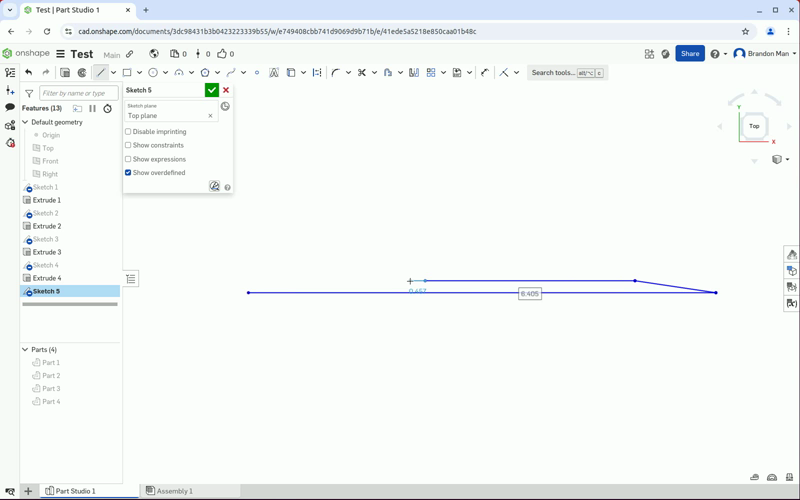
scroll(6)
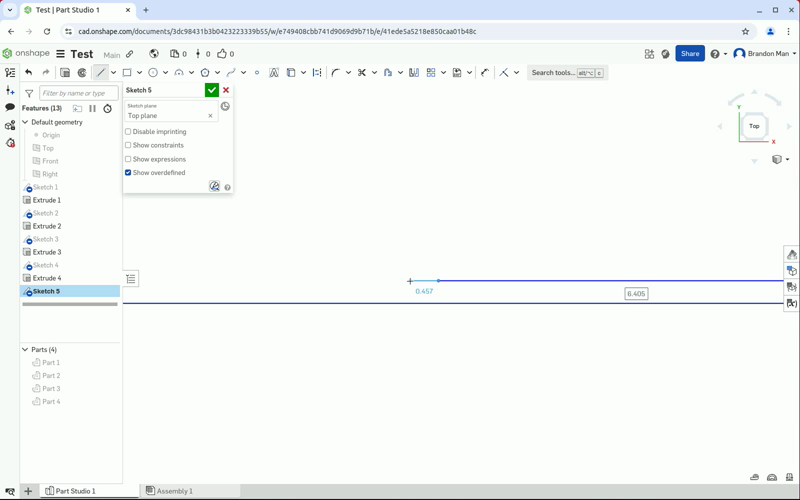
click(410, 280)
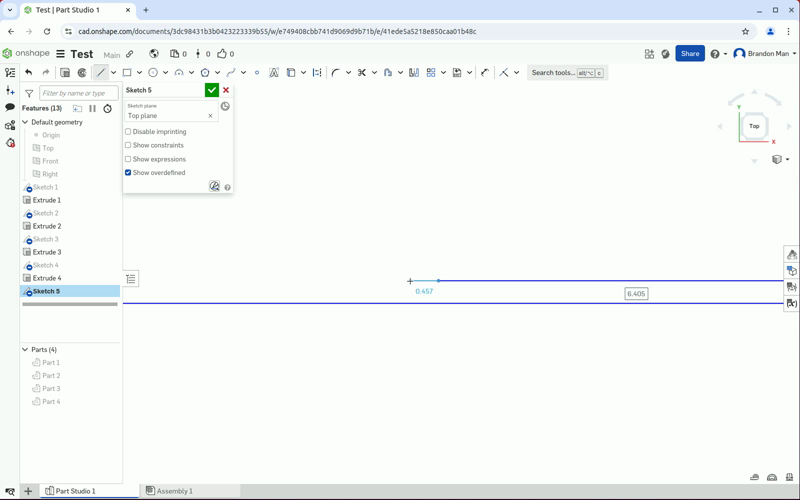
scroll(-6)
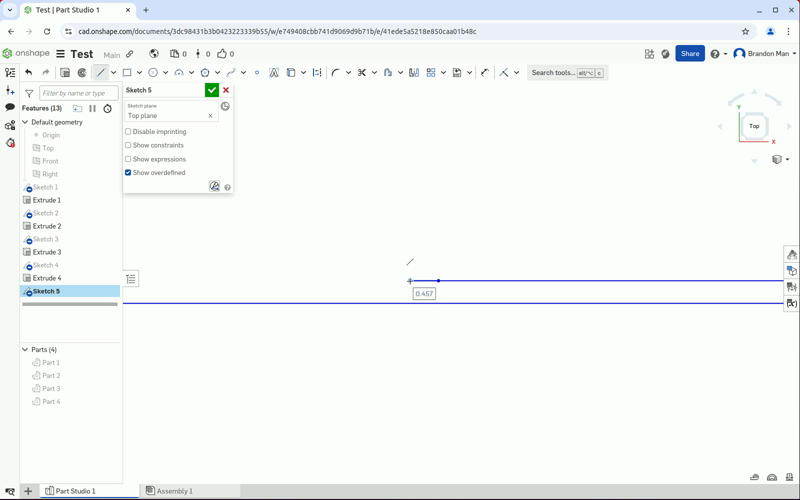
scroll(-6)
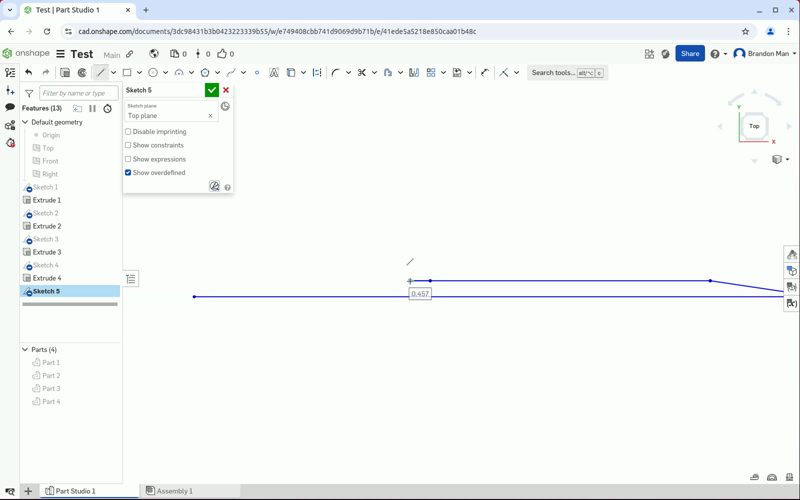
scroll(-6)
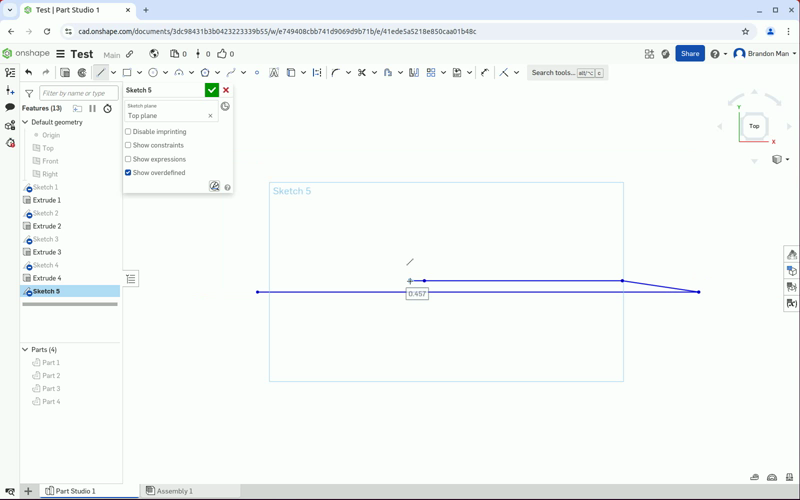
scroll(-6)
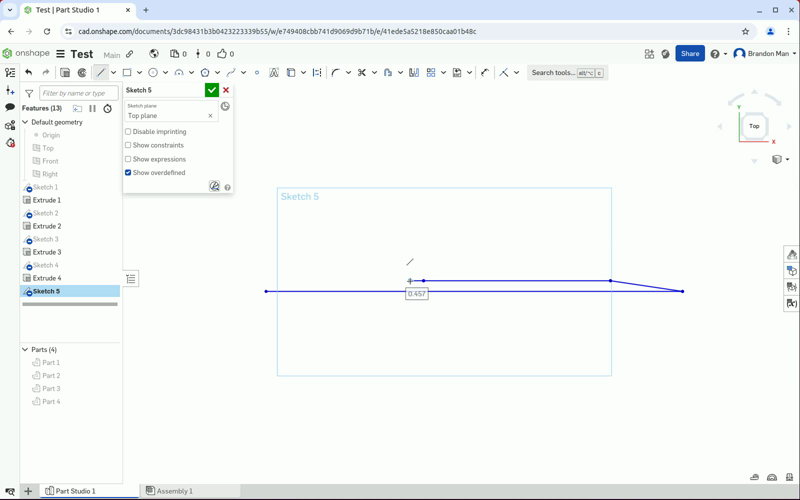
scroll(-6)
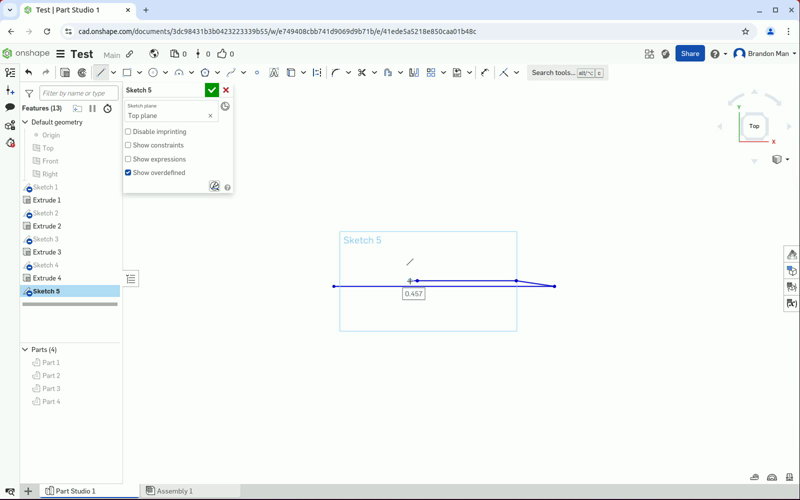
scroll(-6)
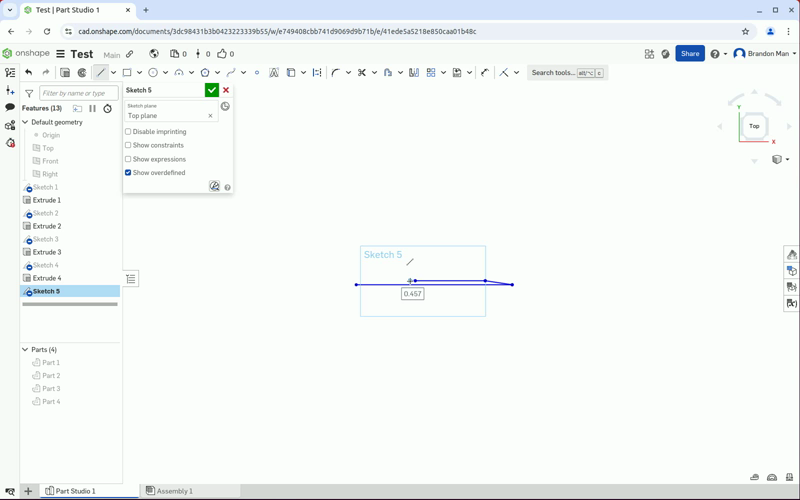
scroll(-6)
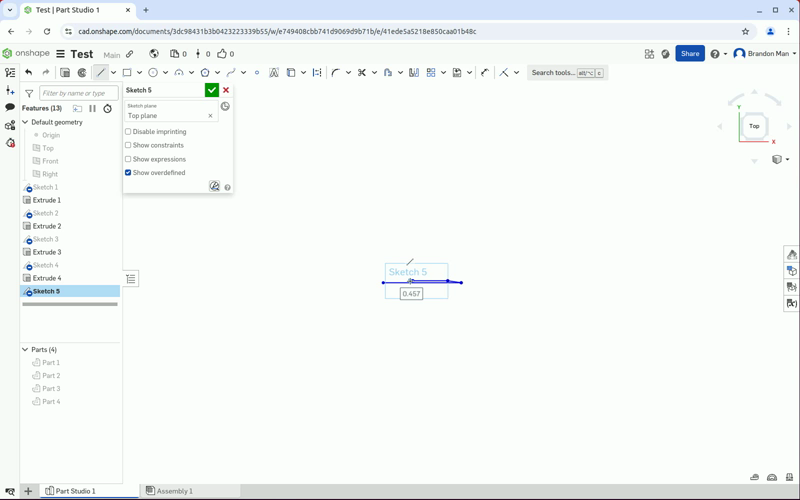
key_up(shift)
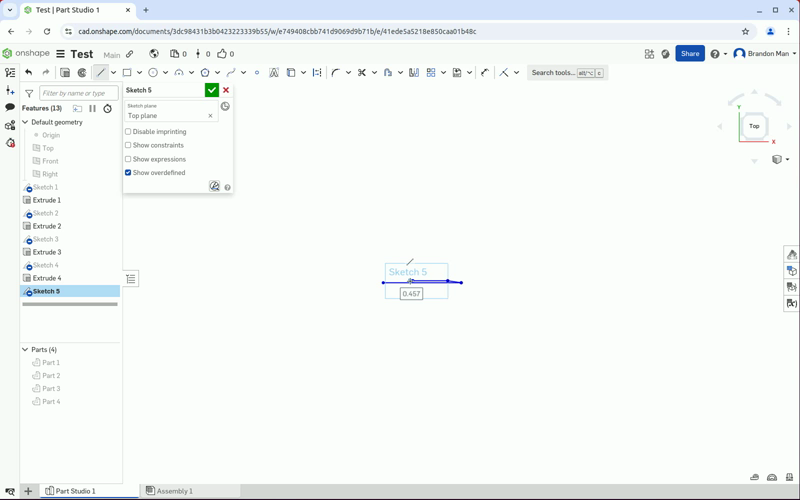
key_down(shift)
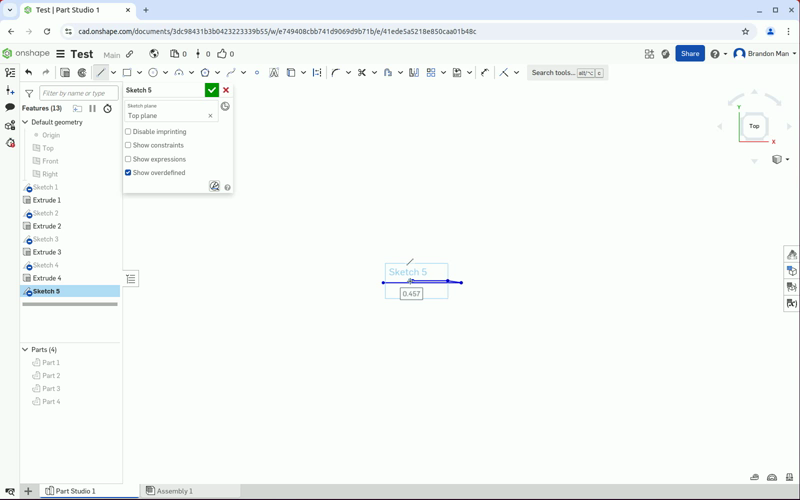
mouse_move(440, 280)
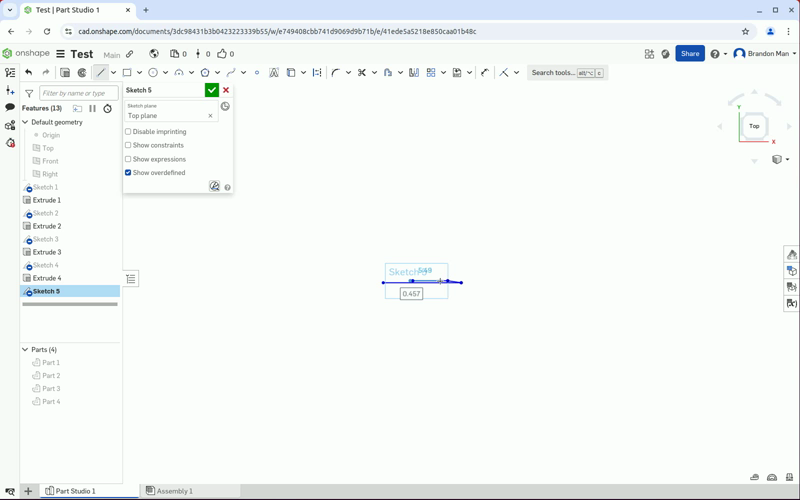
mouse_move(383, 280)
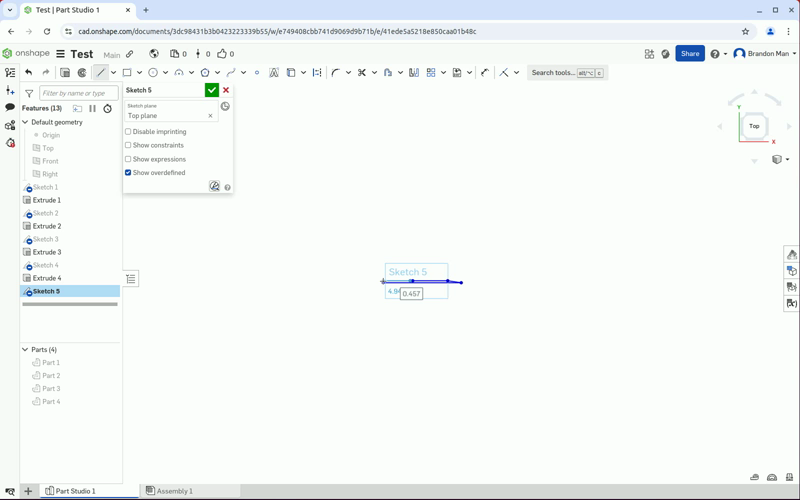
scroll(6)
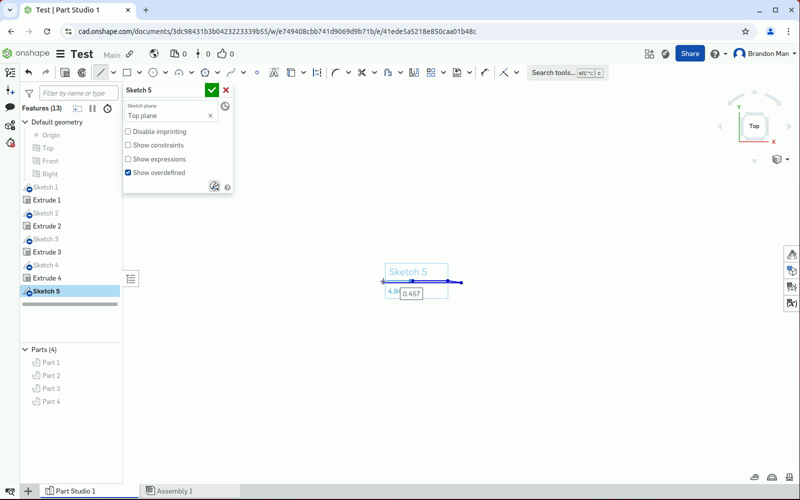
scroll(6)
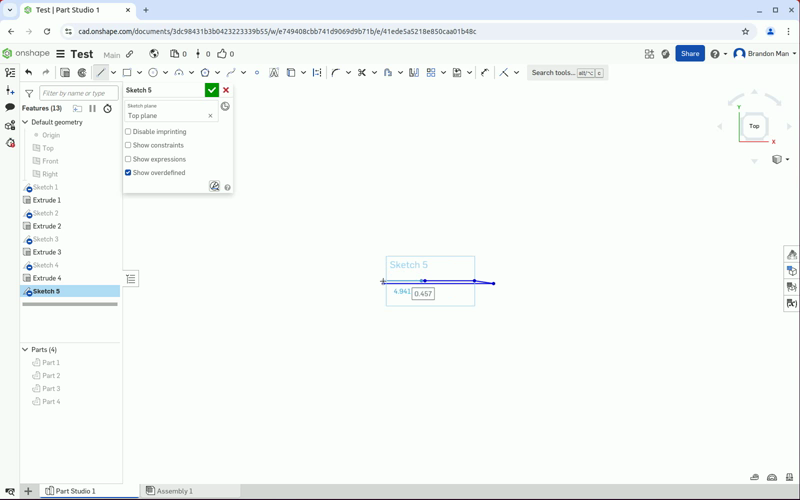
scroll(6)
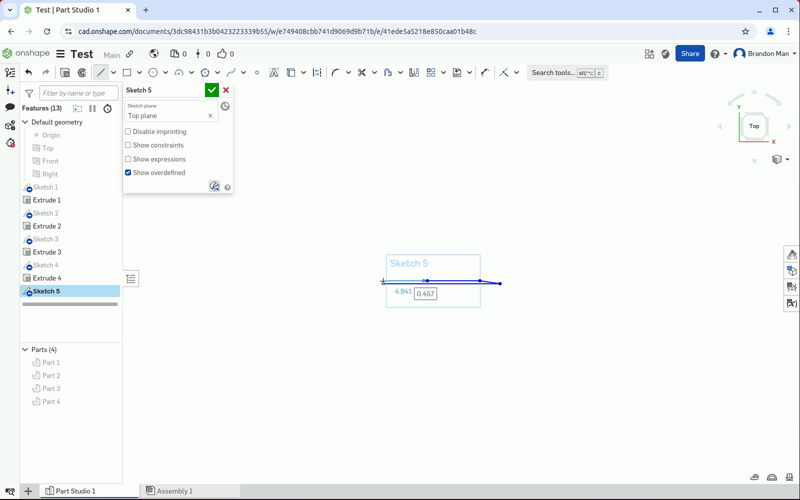
scroll(6)
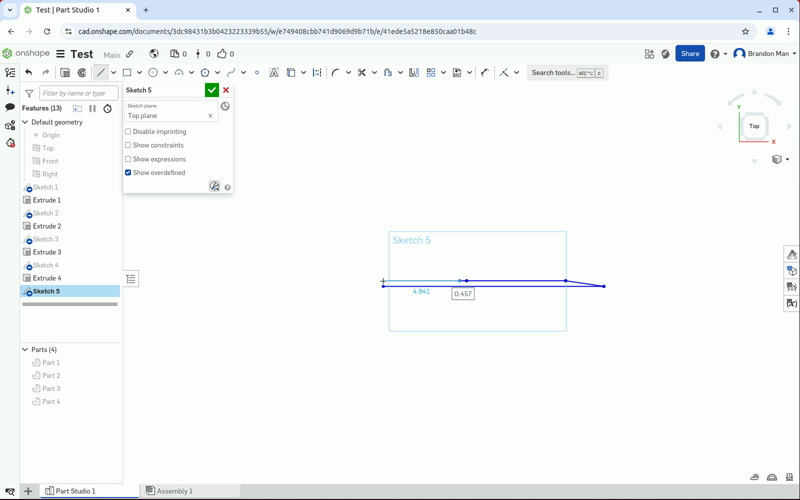
scroll(6)
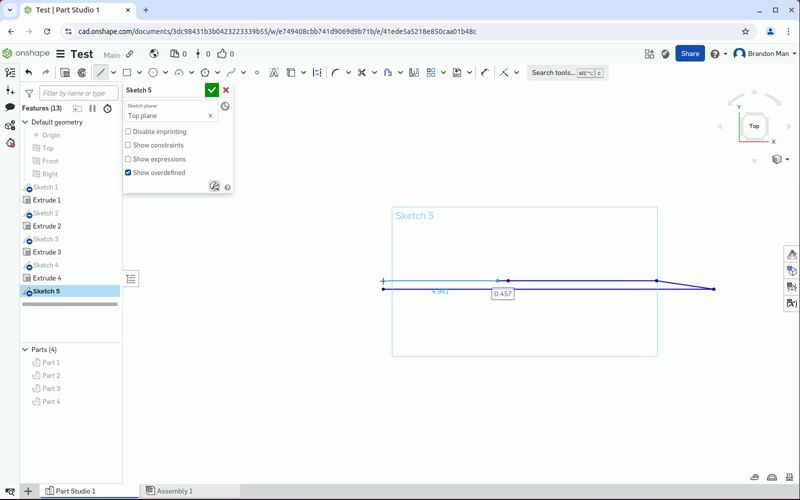
scroll(6)
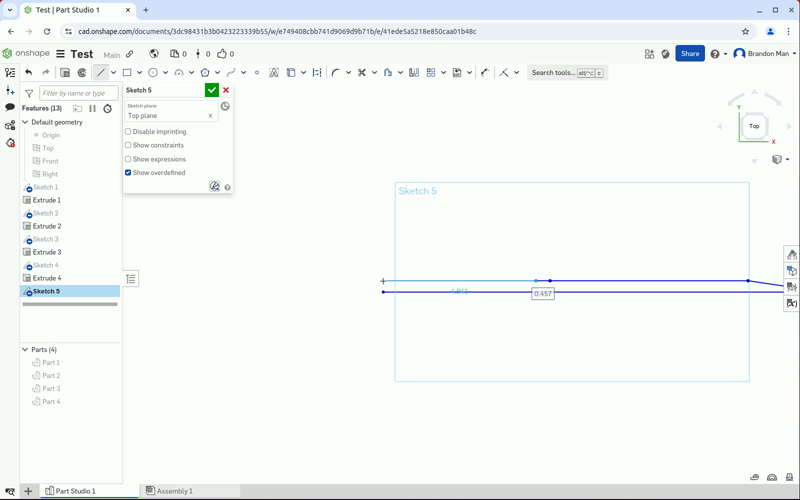
scroll(6)
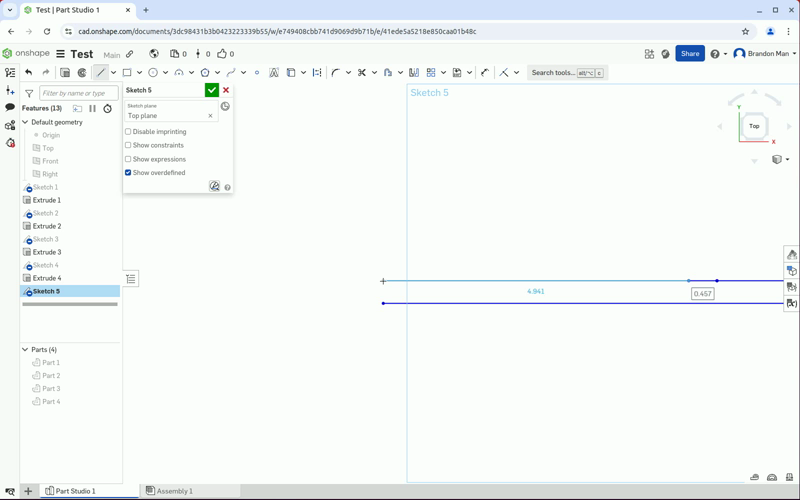
click(383, 280)
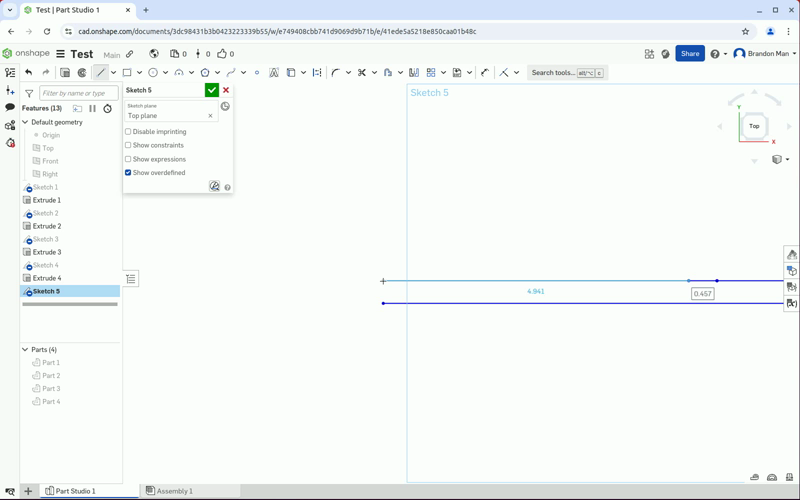
scroll(-6)
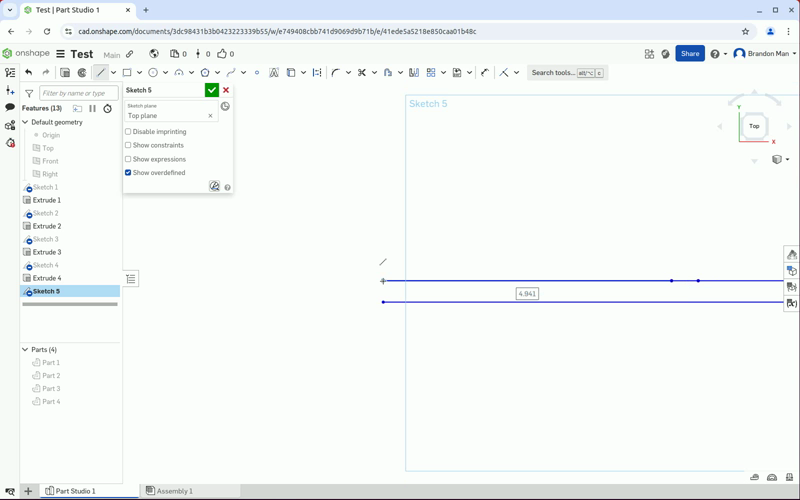
scroll(-6)
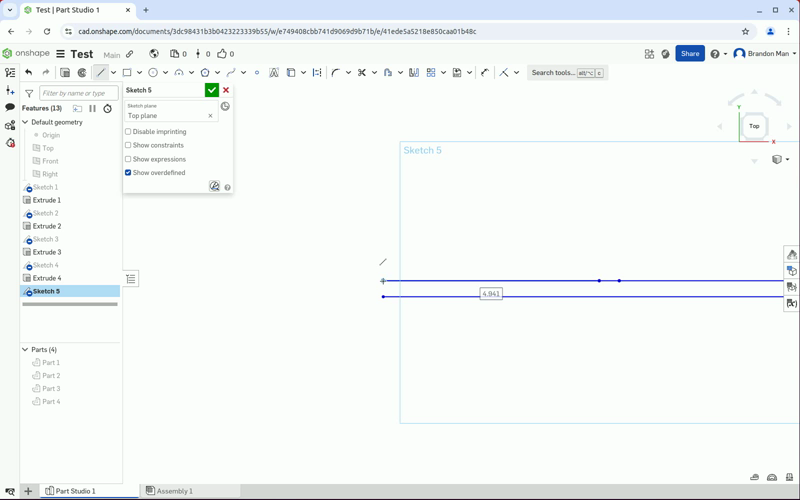
scroll(-6)
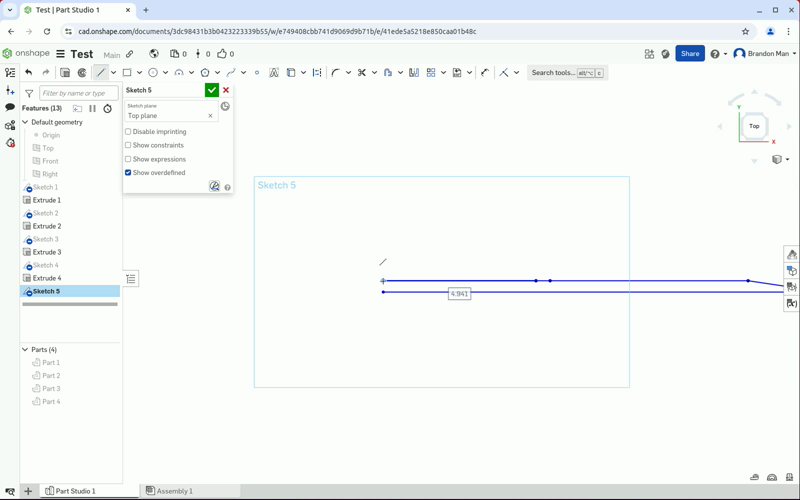
scroll(-6)
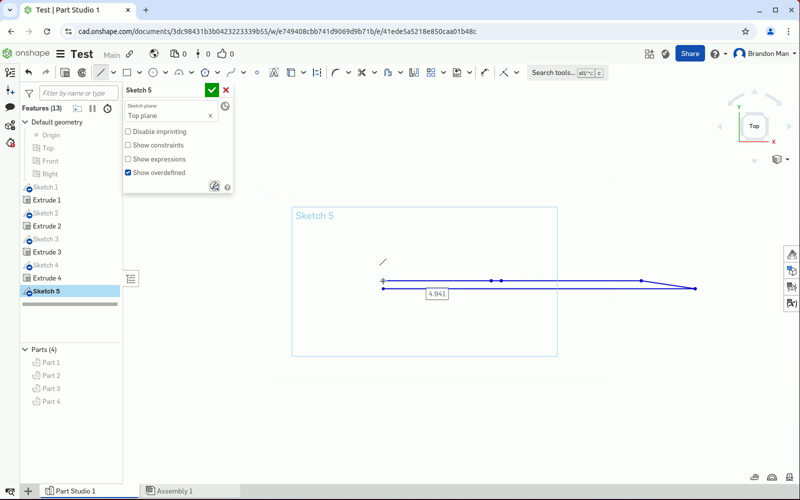
scroll(-6)
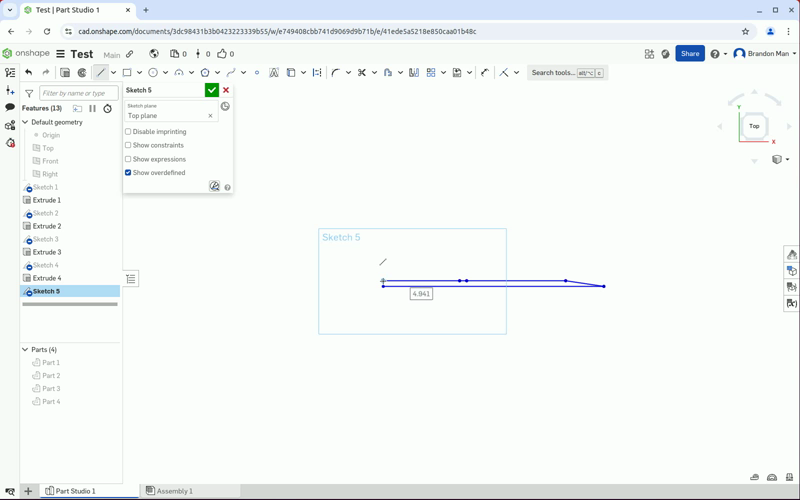
scroll(-6)
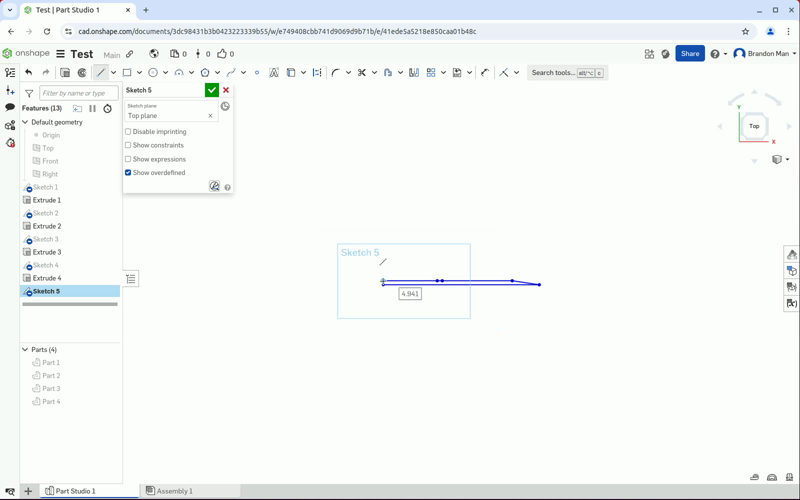
scroll(-6)
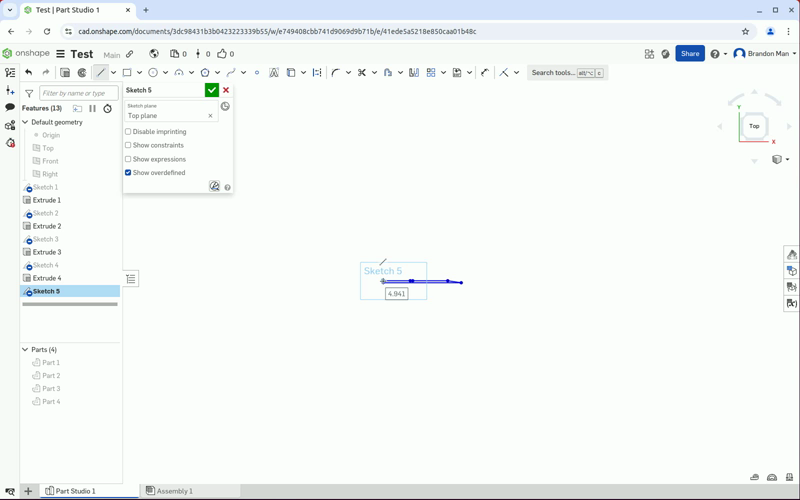
key_up(shift)
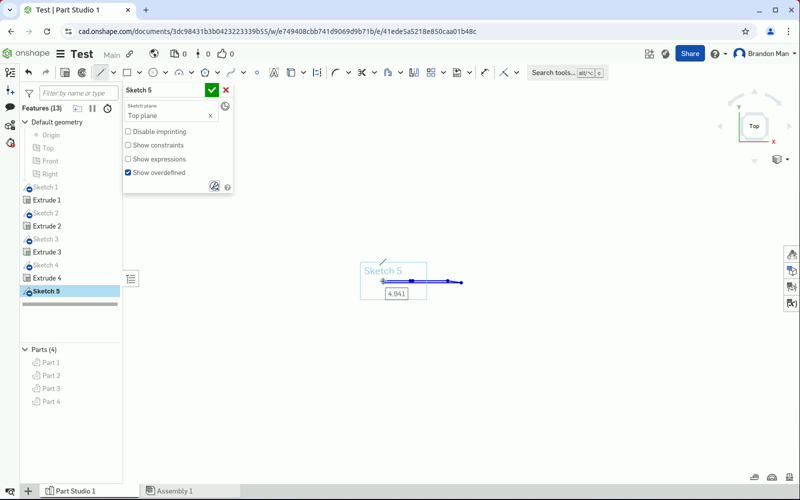
mouse_move(413, 280)
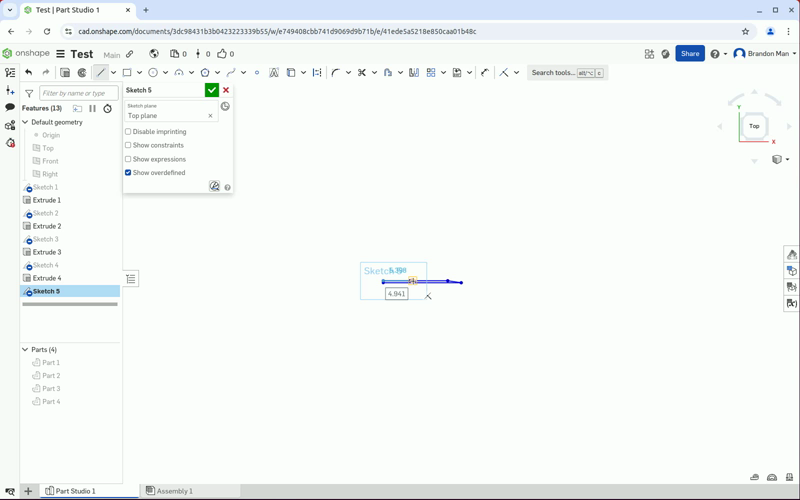
key_down(shift)
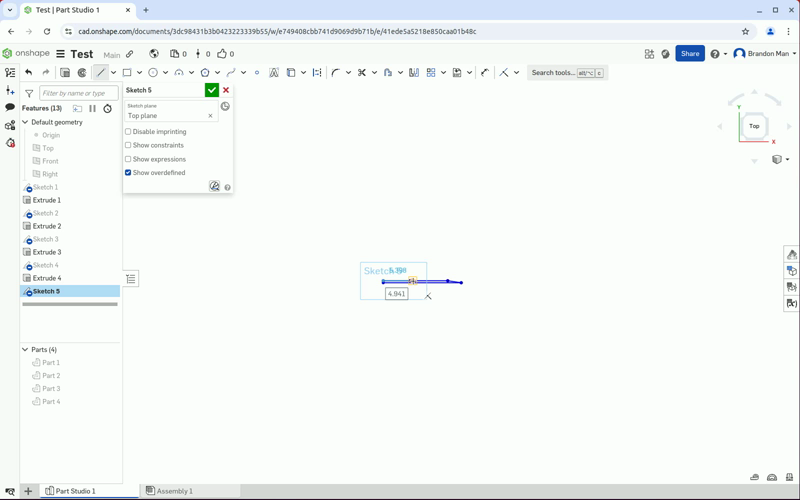
mouse_move(383, 282)
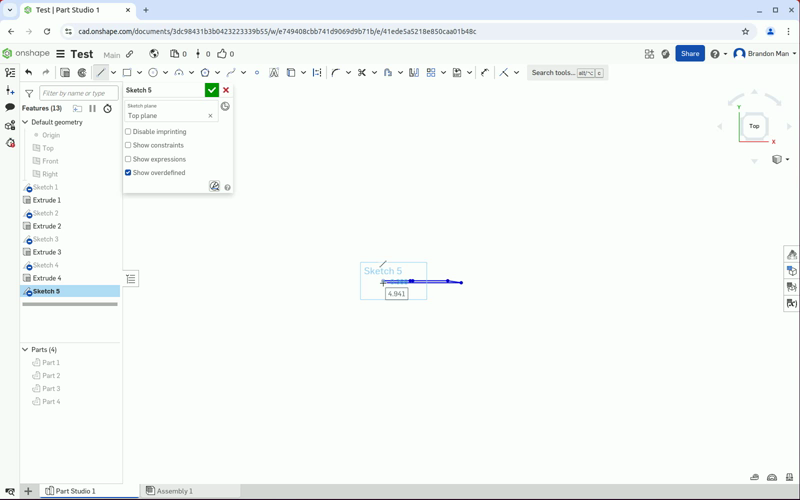
scroll(6)
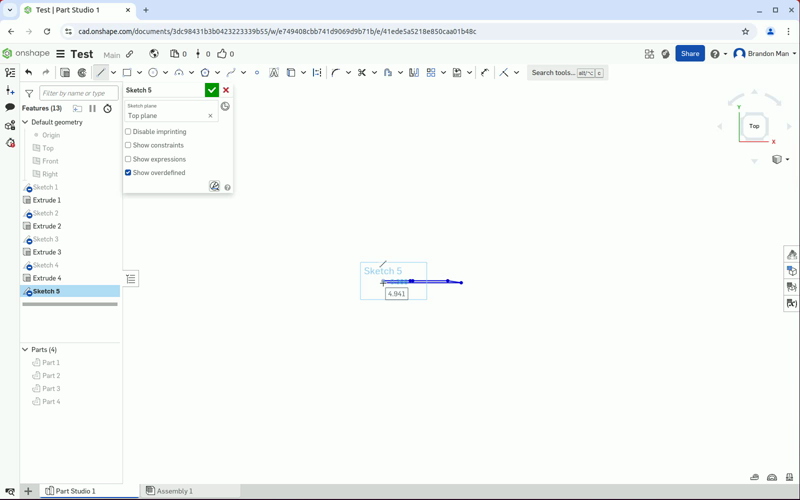
scroll(6)
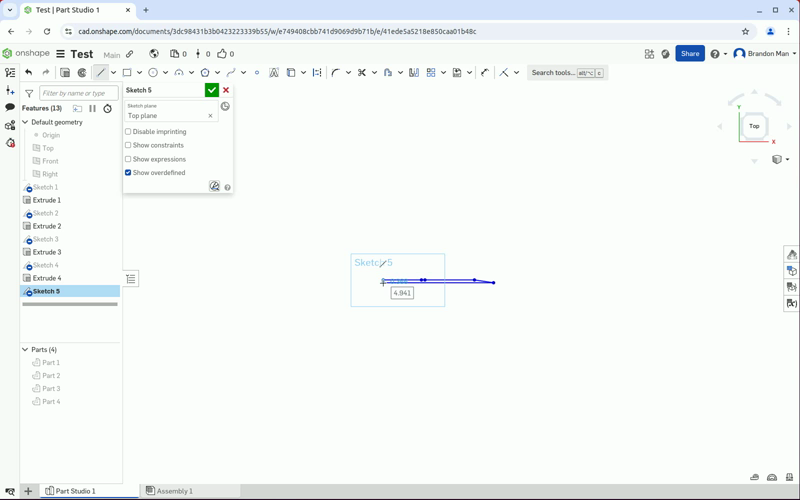
scroll(6)
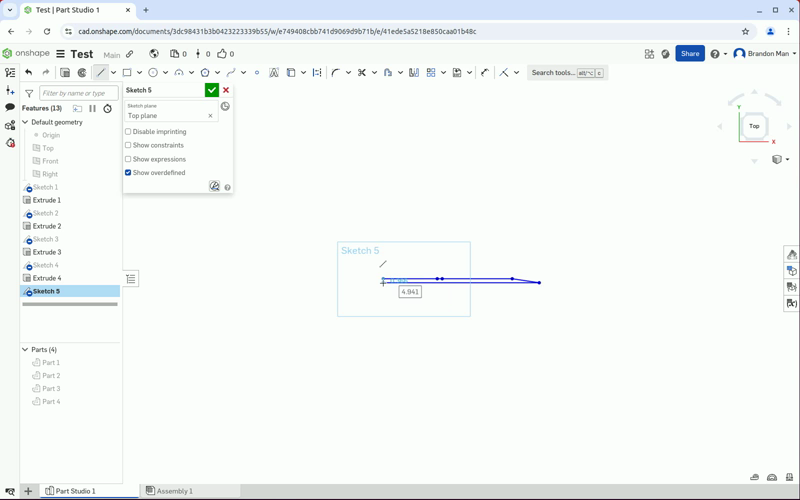
scroll(6)
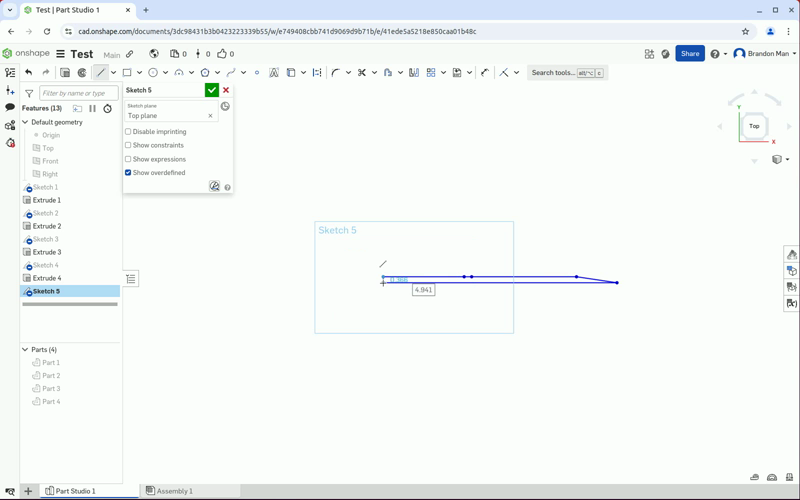
scroll(6)
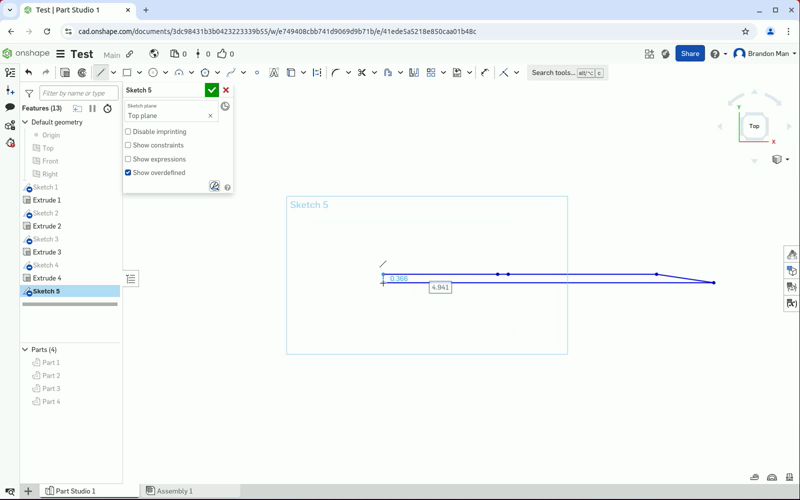
scroll(6)
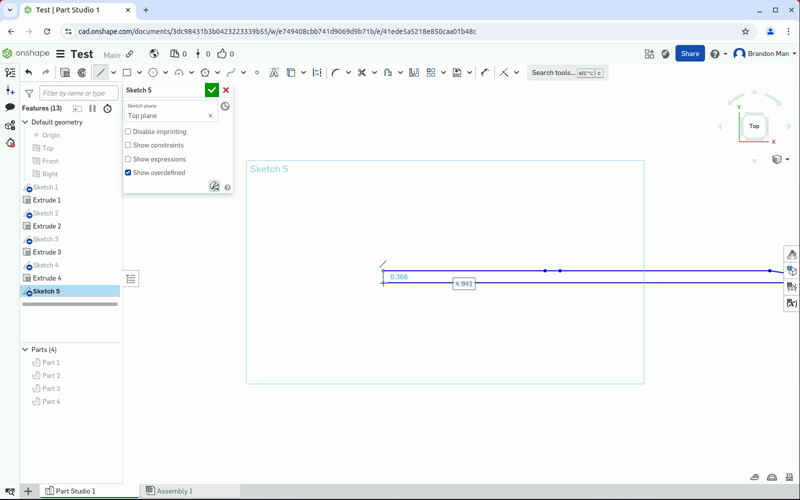
scroll(6)
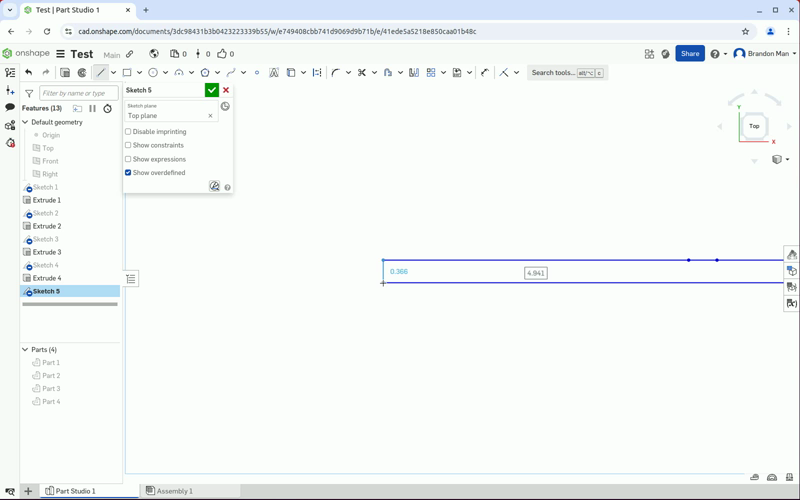
key_up(shift)
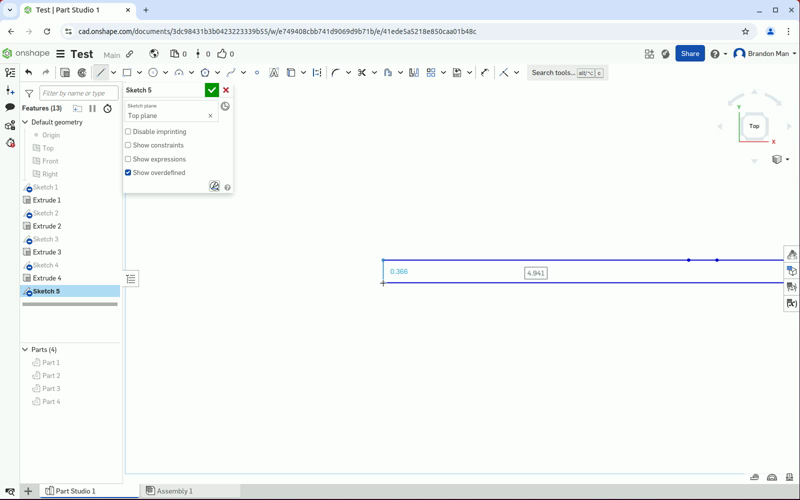
click(383, 282)
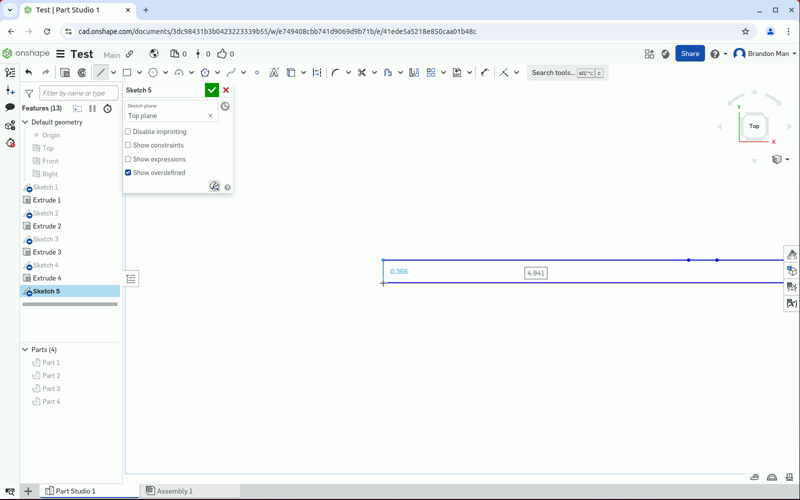
scroll(-6)
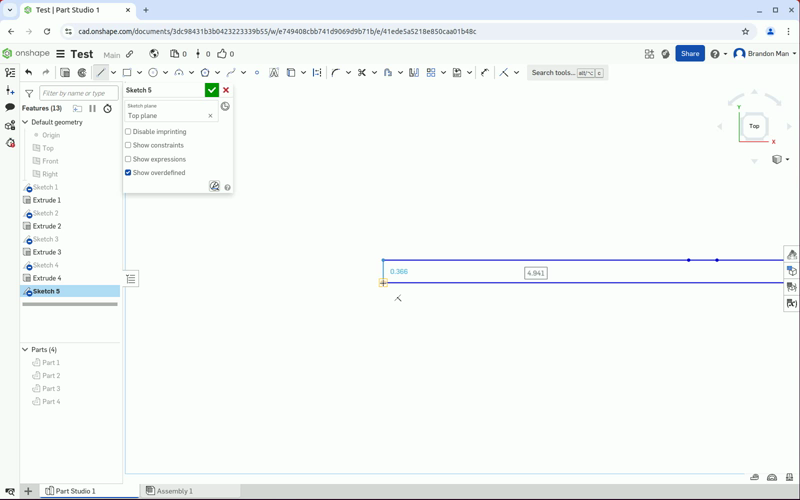
scroll(-6)
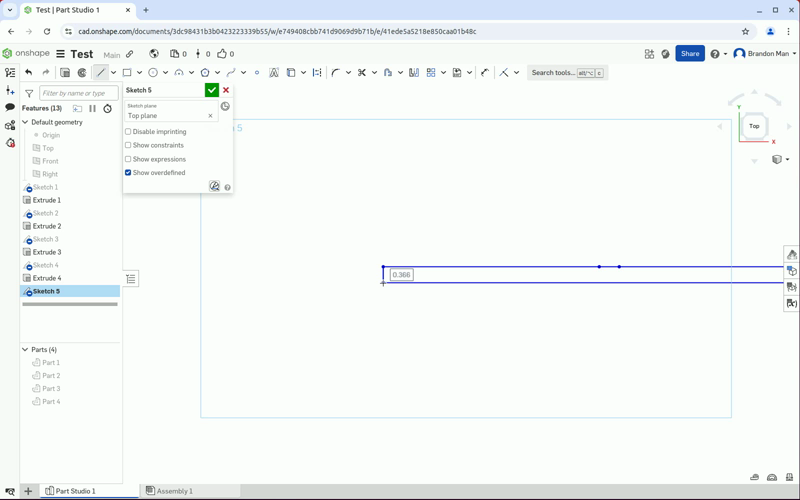
scroll(-6)
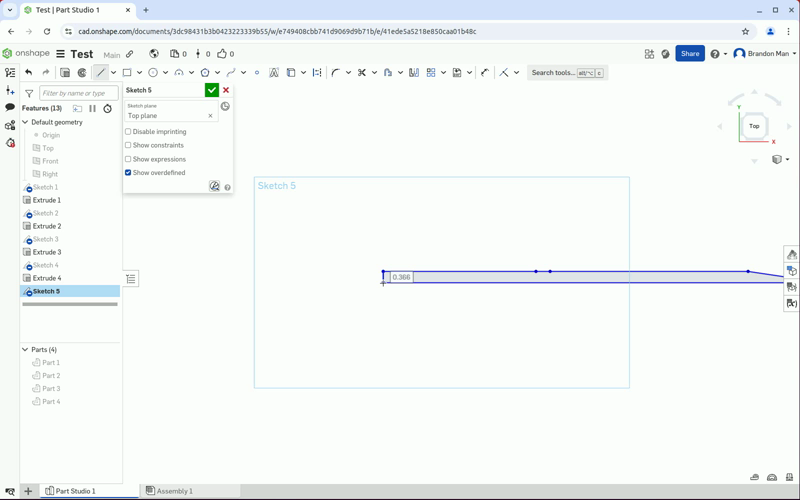
scroll(-6)
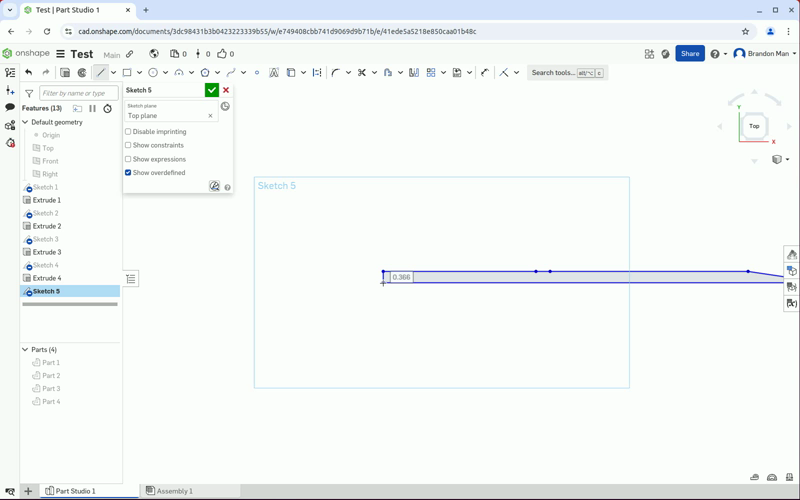
scroll(-6)
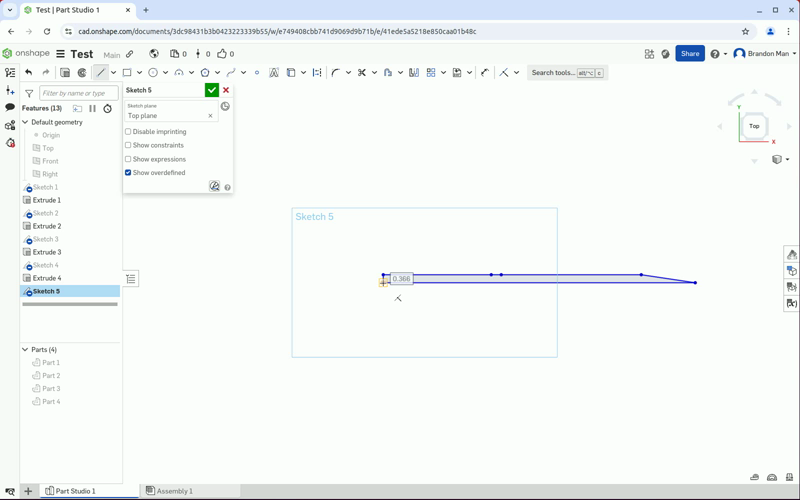
scroll(-6)
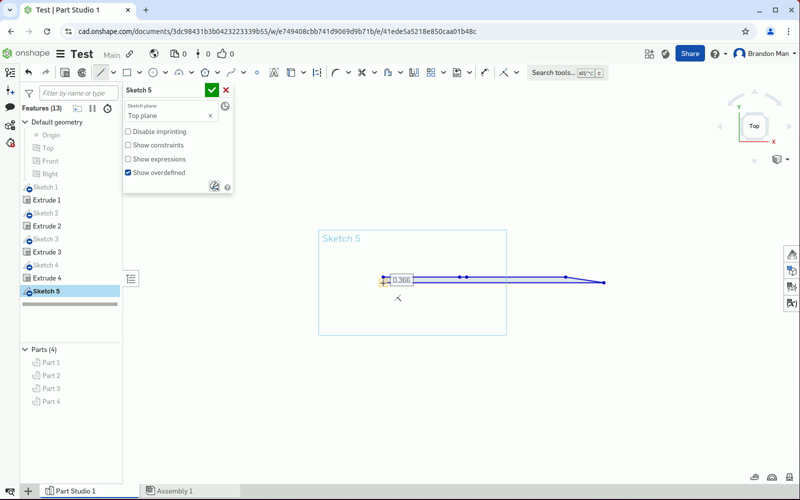
scroll(-6)
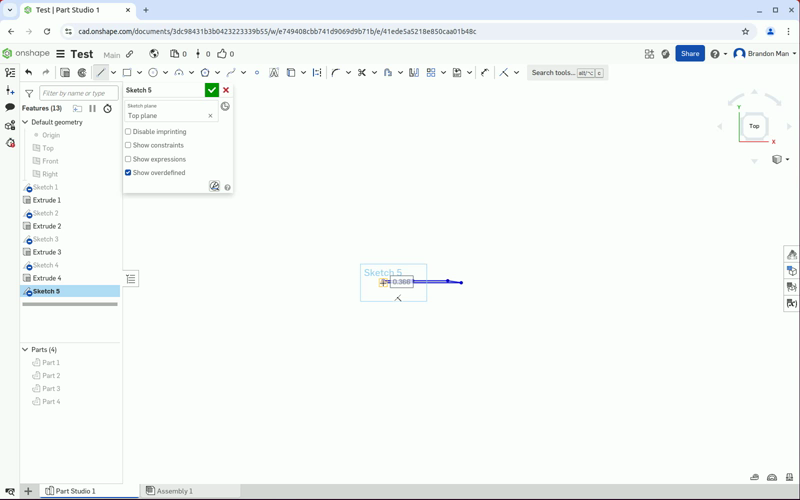
key(esc)
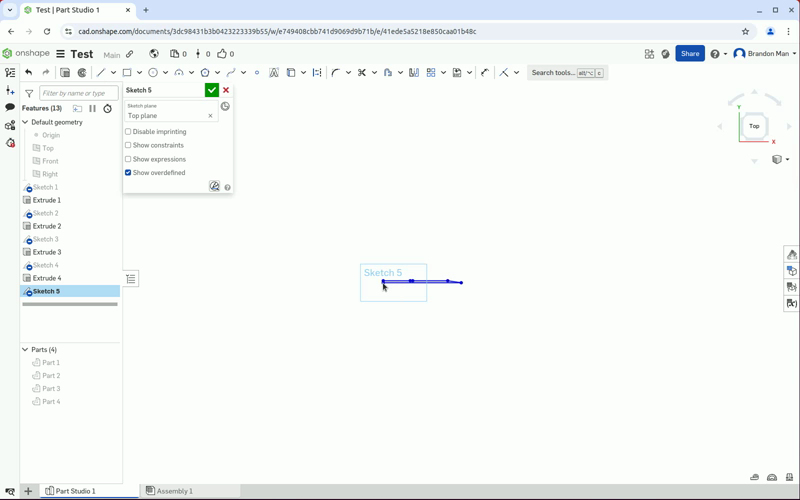
mouse_move(419, 281)
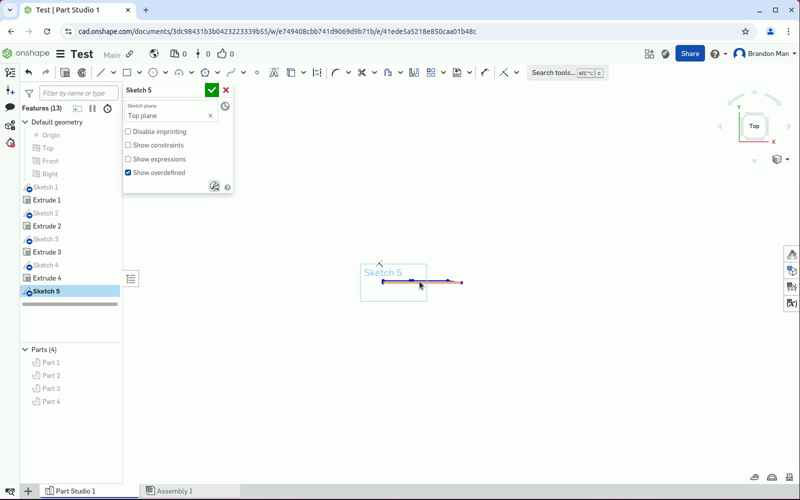
scroll(6)
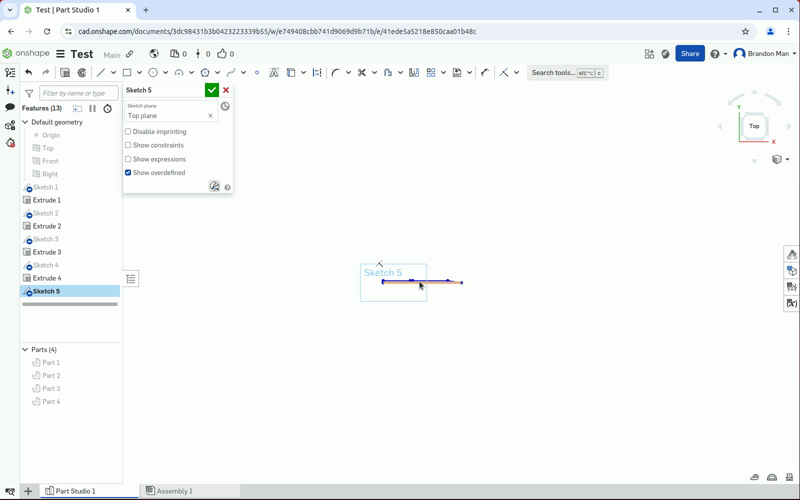
scroll(6)
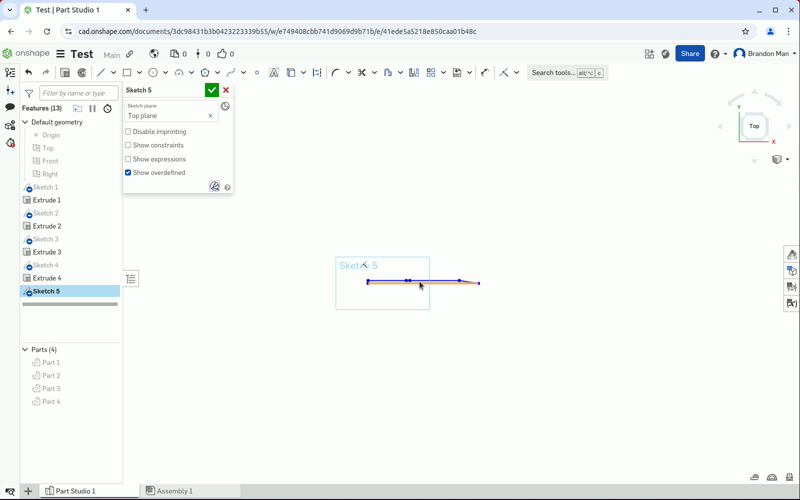
scroll(6)
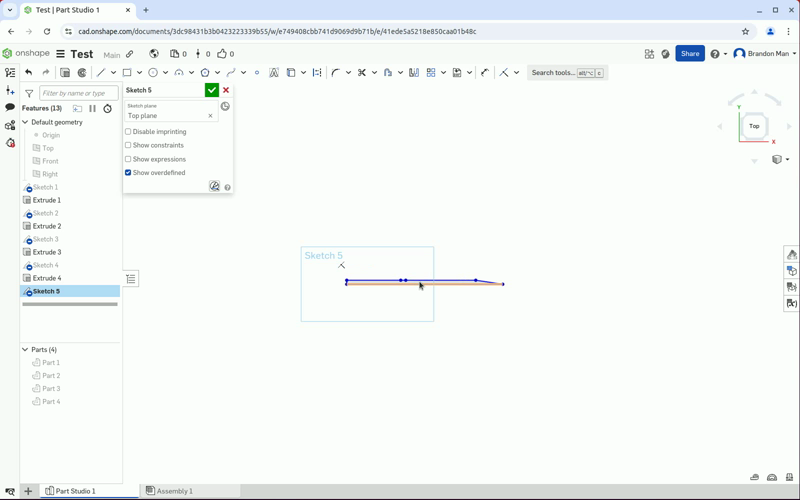
scroll(6)
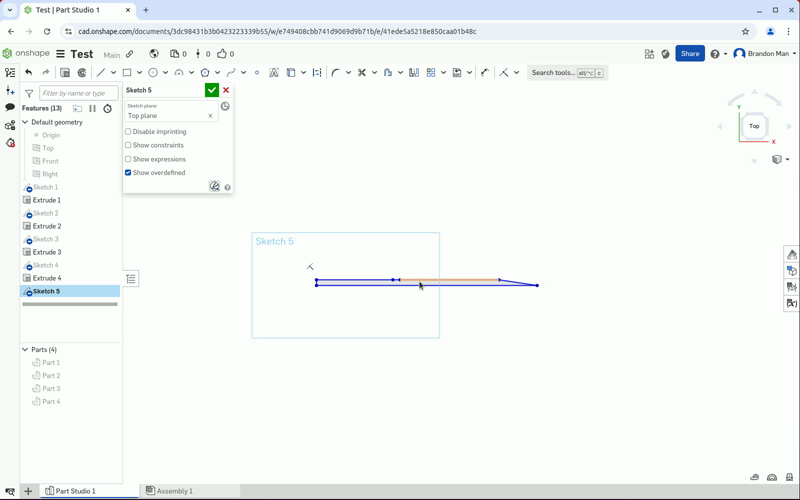
scroll(6)
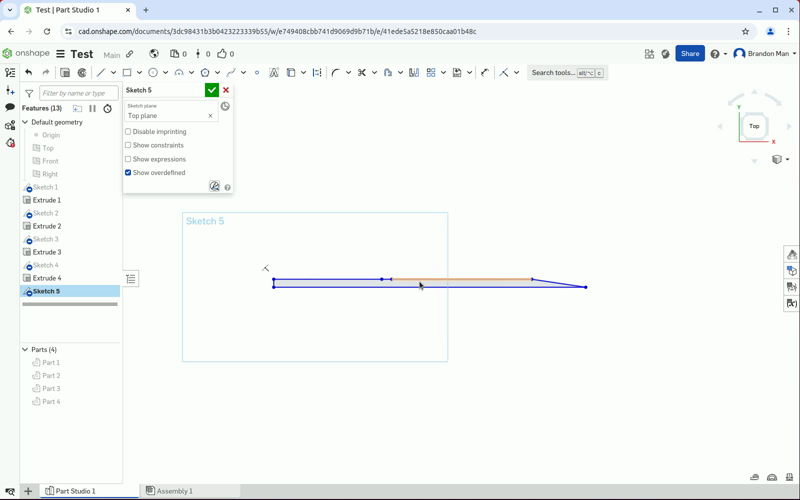
scroll(6)
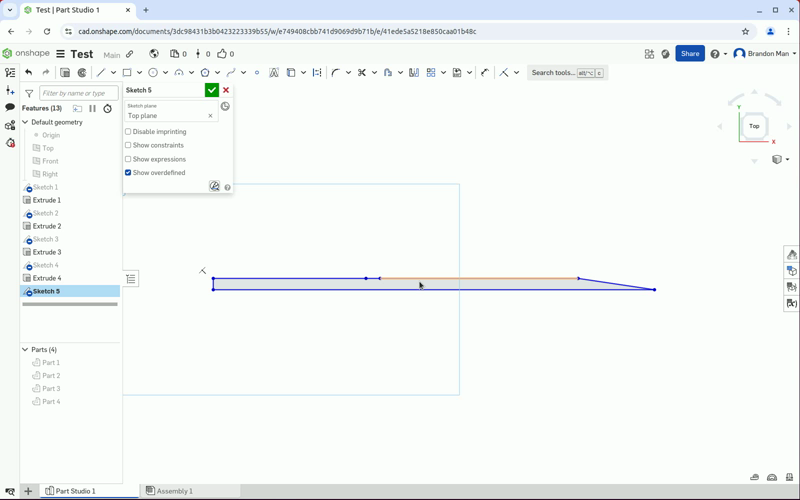
scroll(6)
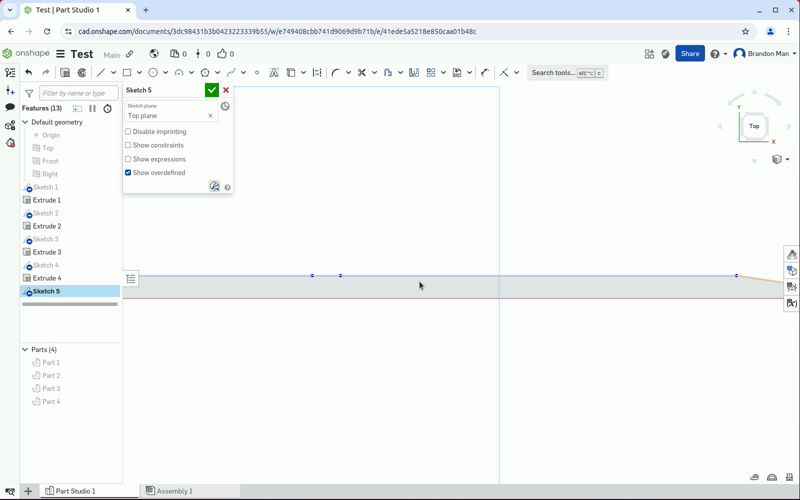
click(419, 281)
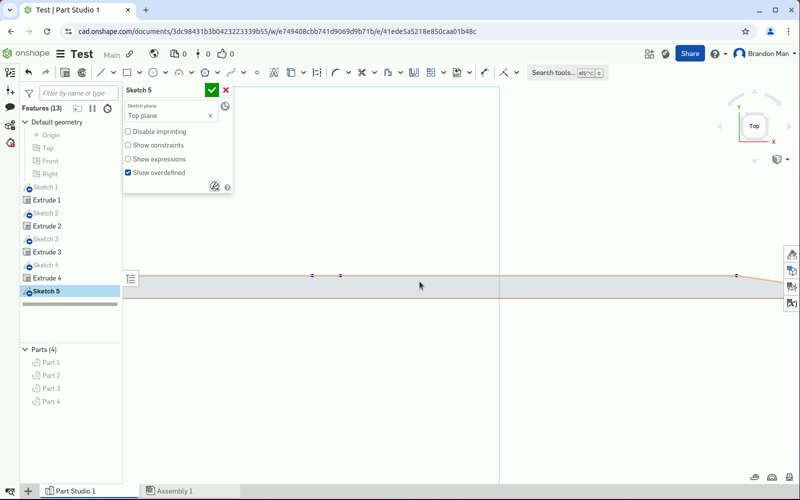
scroll(-6)
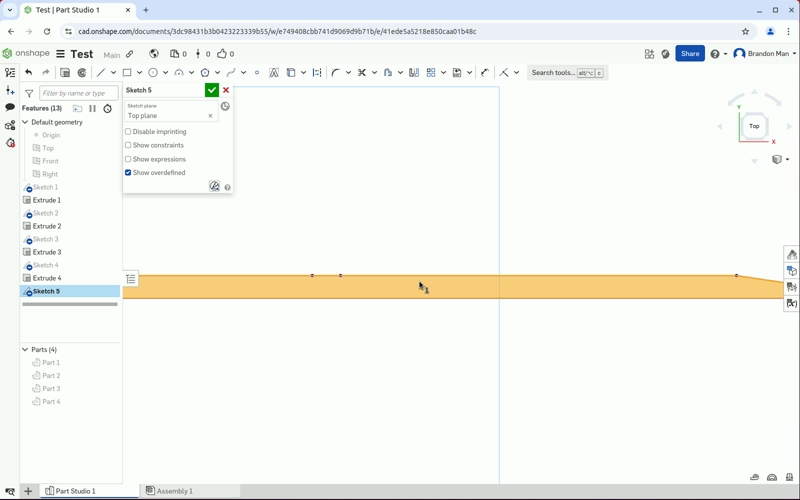
scroll(-6)
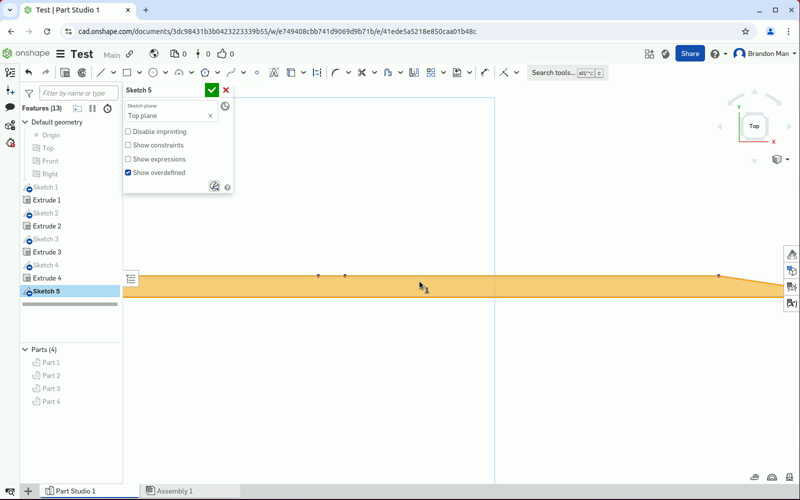
scroll(-6)
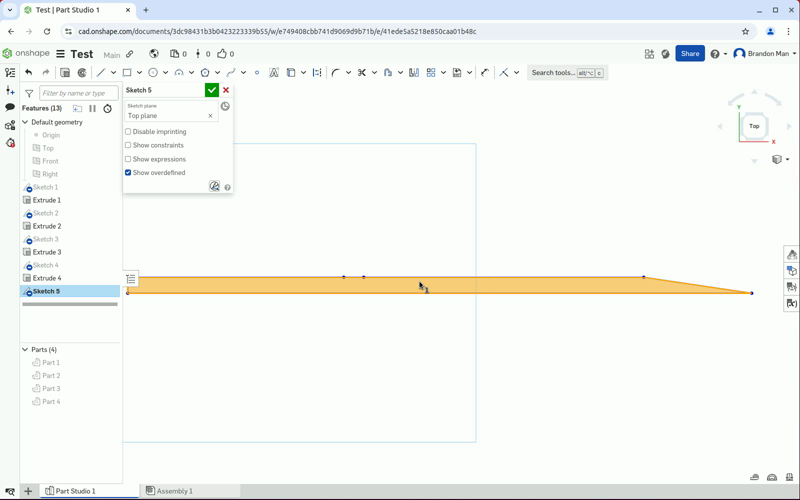
scroll(-6)
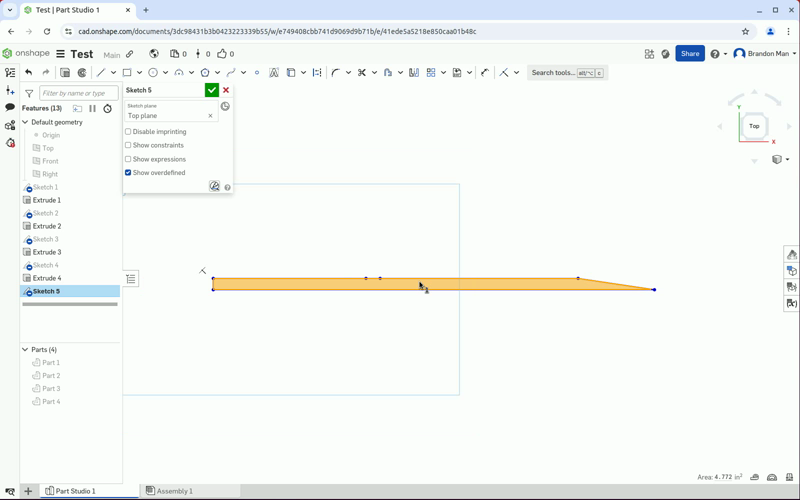
scroll(-6)
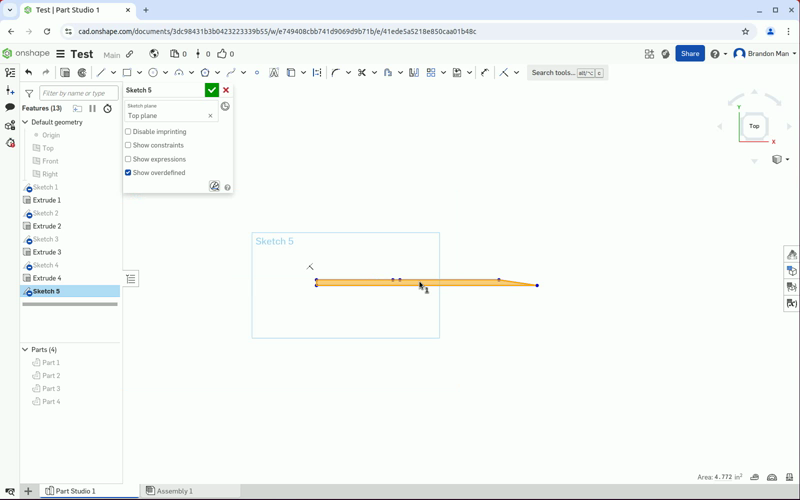
scroll(-6)
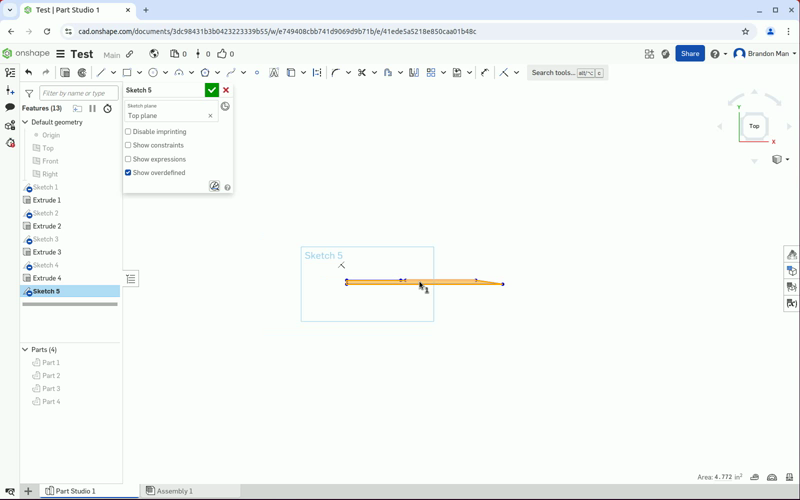
scroll(-6)
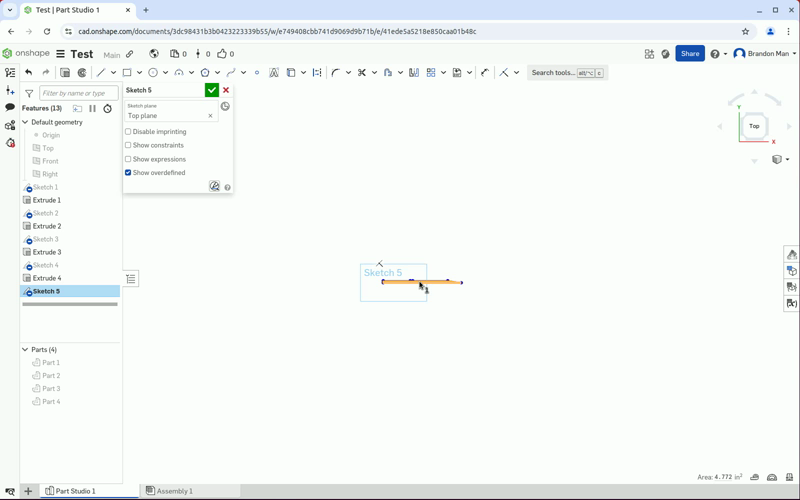
mouse_move(73, 352)
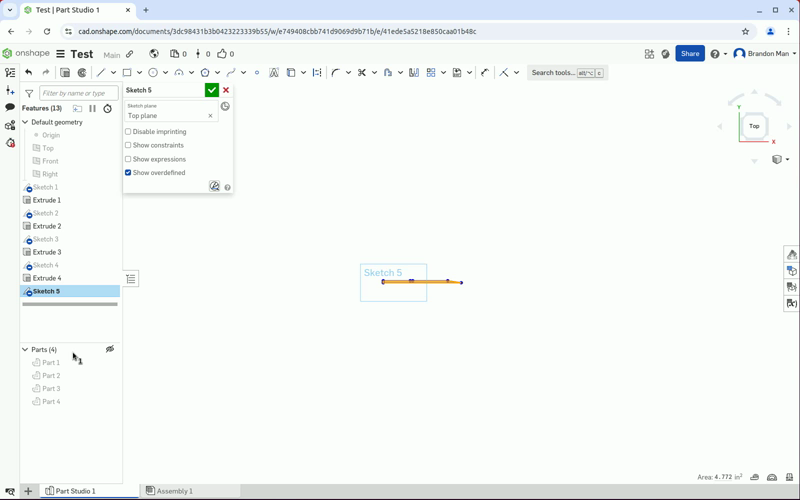
key(shift+y)
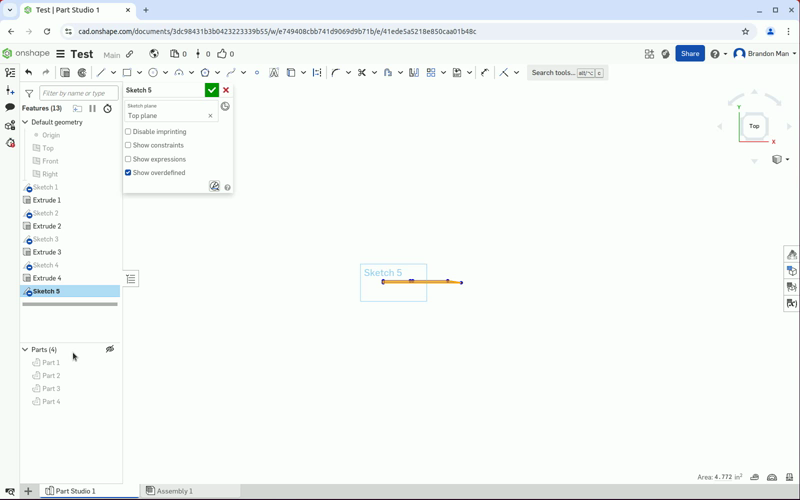
key(shift+e)
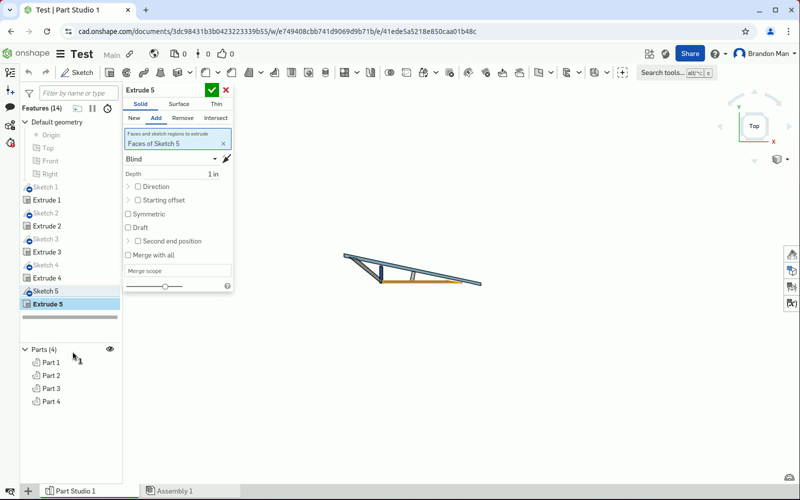
mouse_move(143, 106)
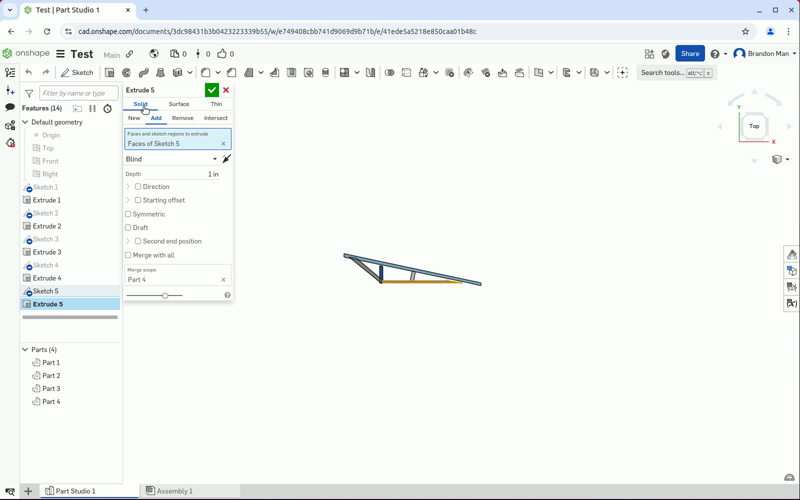
click(143, 106)
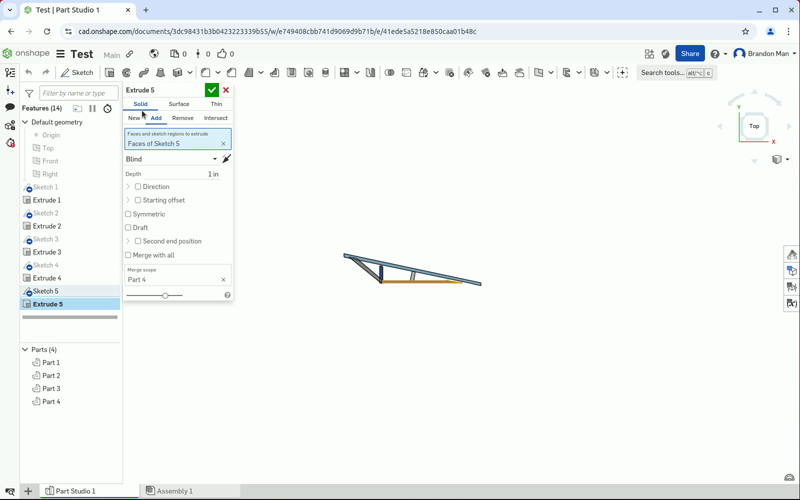
mouse_move(137, 120)
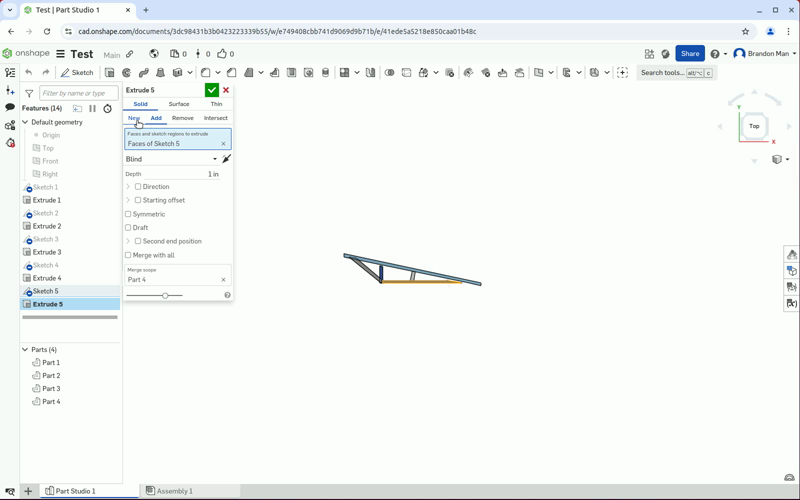
click(137, 120)
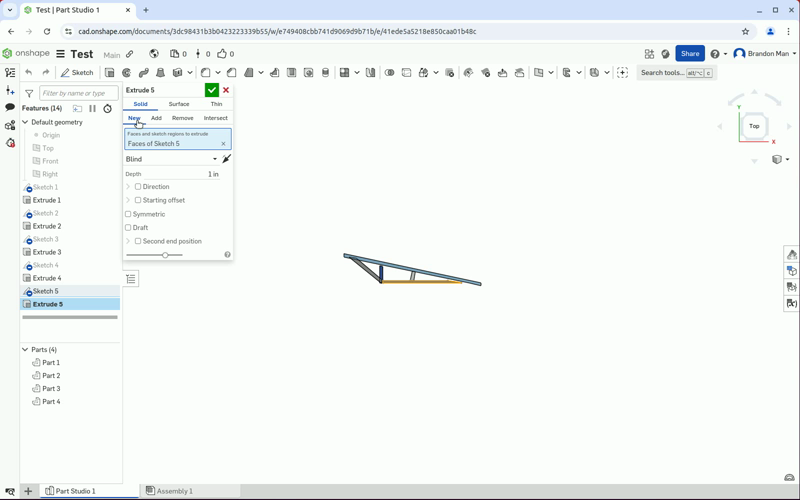
key(tab, 4)
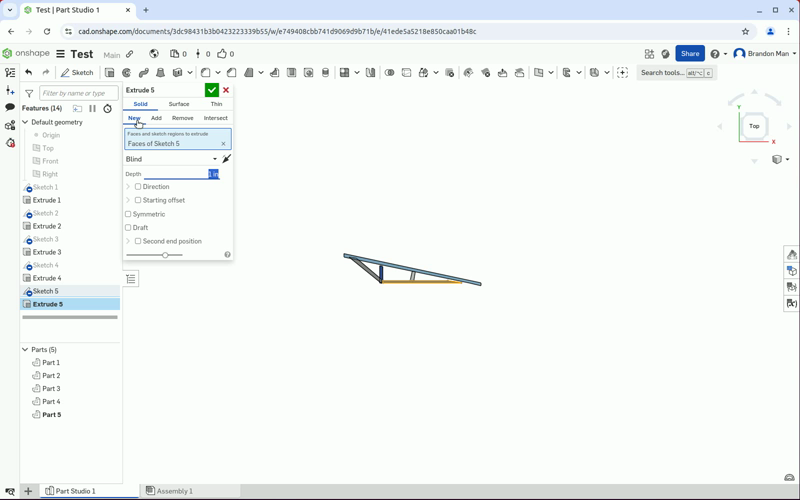
text(0.241)
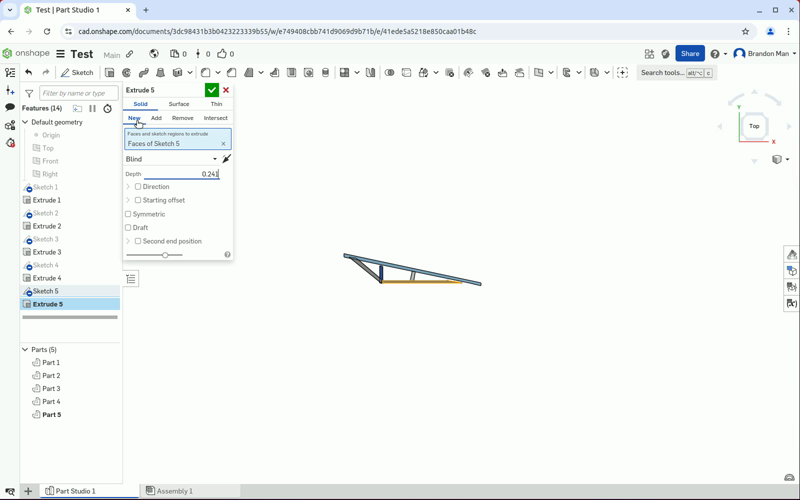
key(enter)
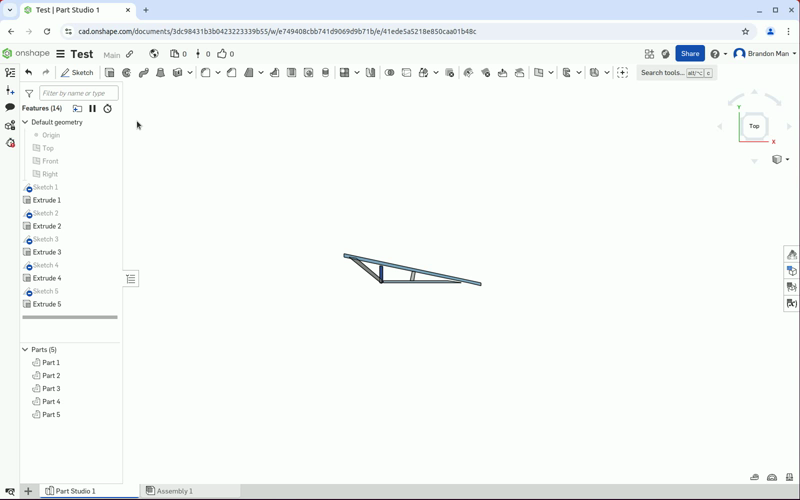
key(shift+h)
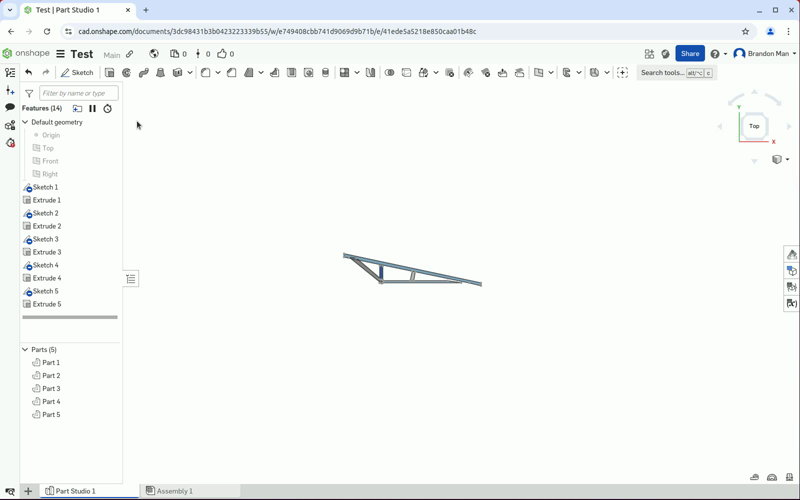
key(shift+h)
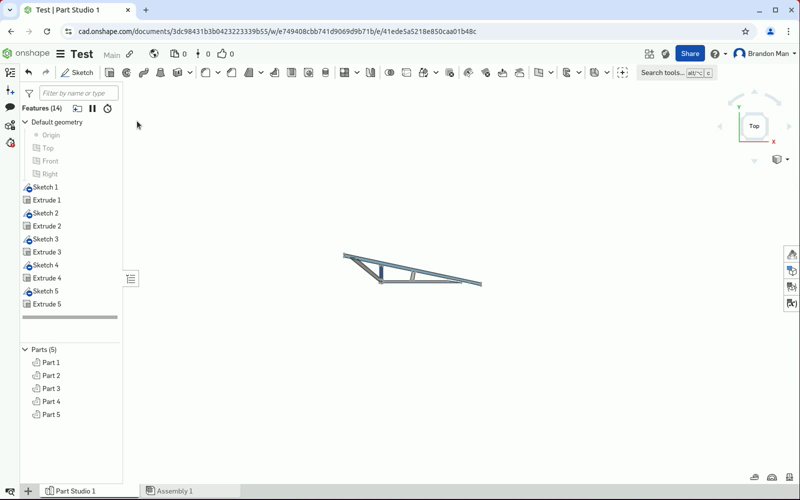
key(shift+7)
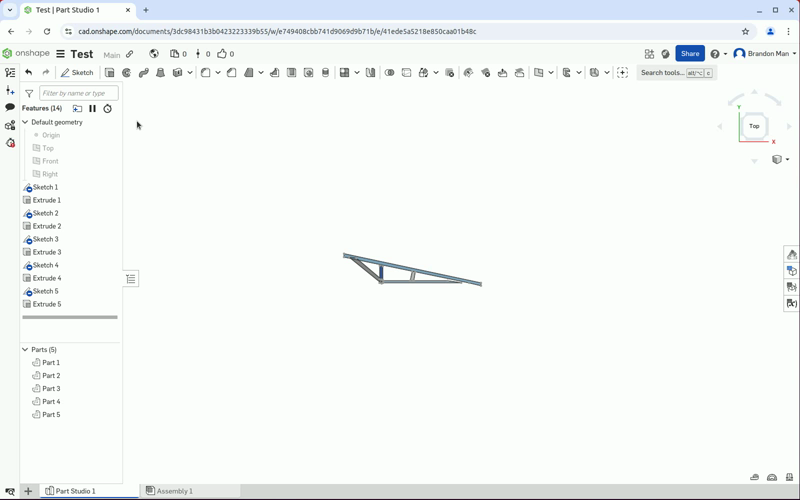
key(up, 3)
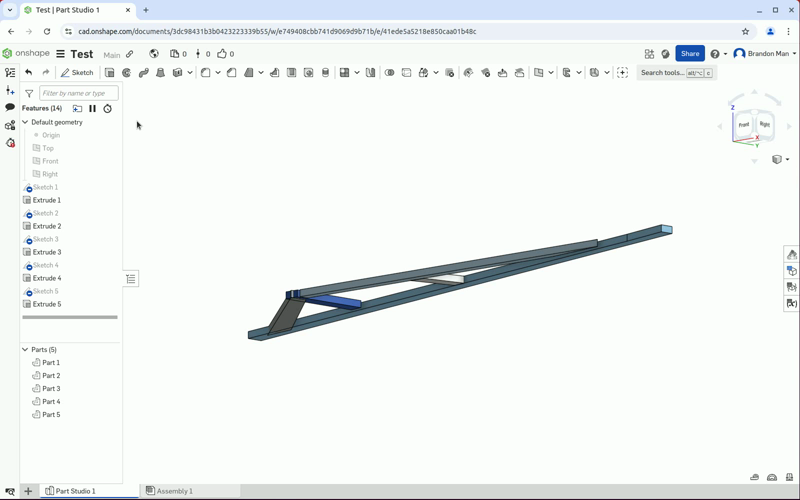
key(left, 3)
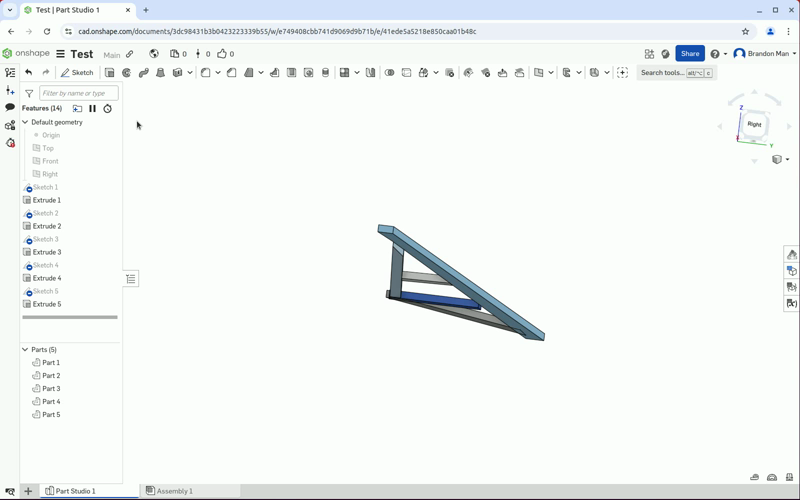
key(right, 3)
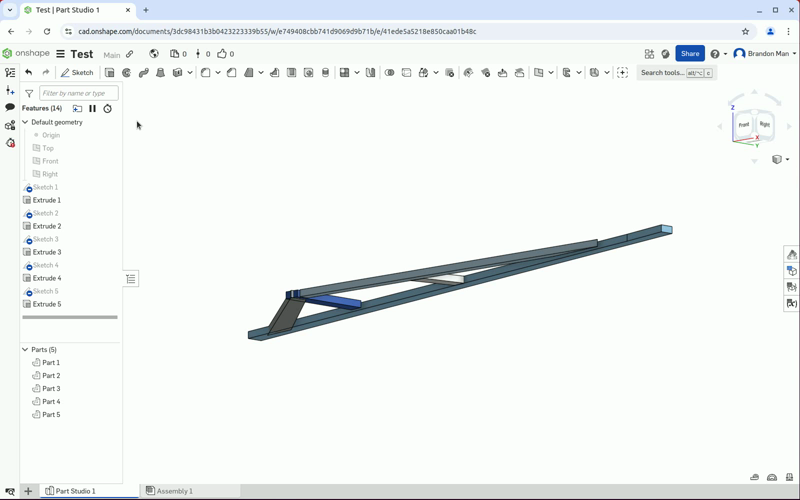
key(down, 3)
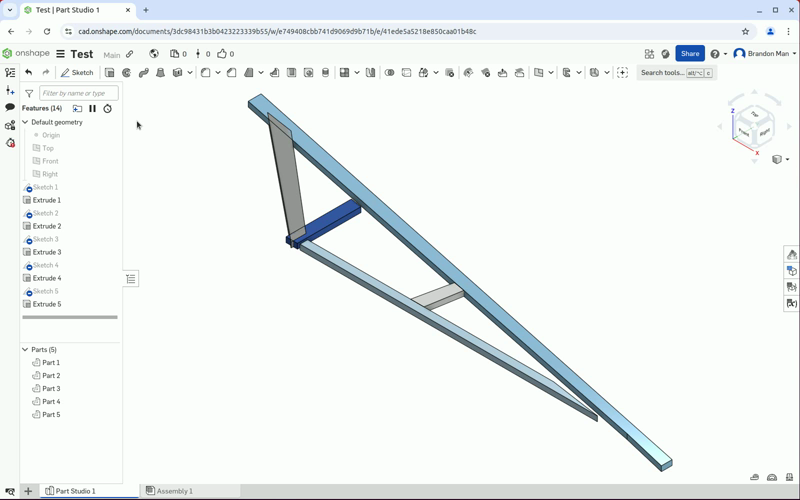
mouse_move(73, 189)
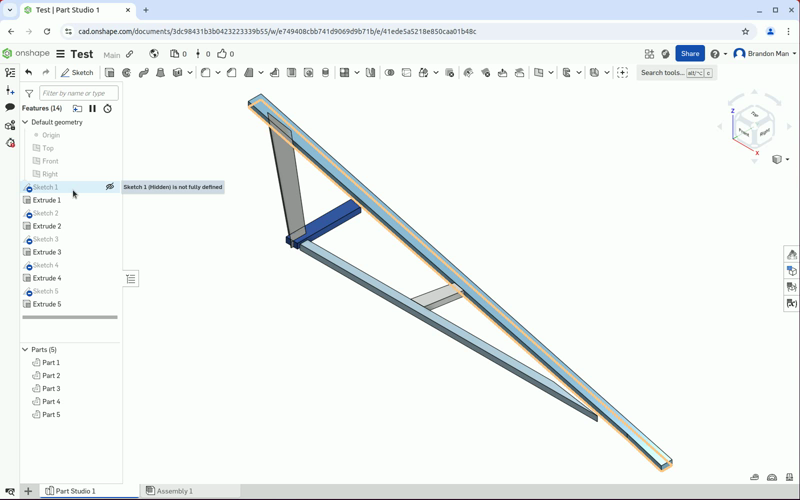
click(73, 189)